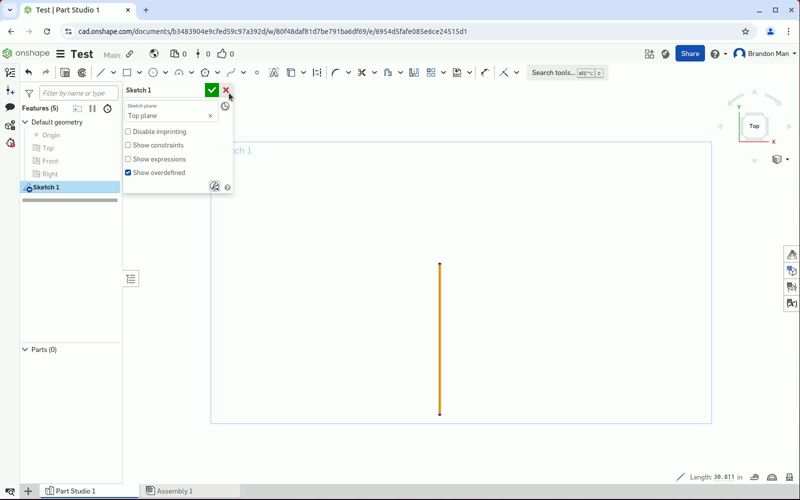
key(shift+h)
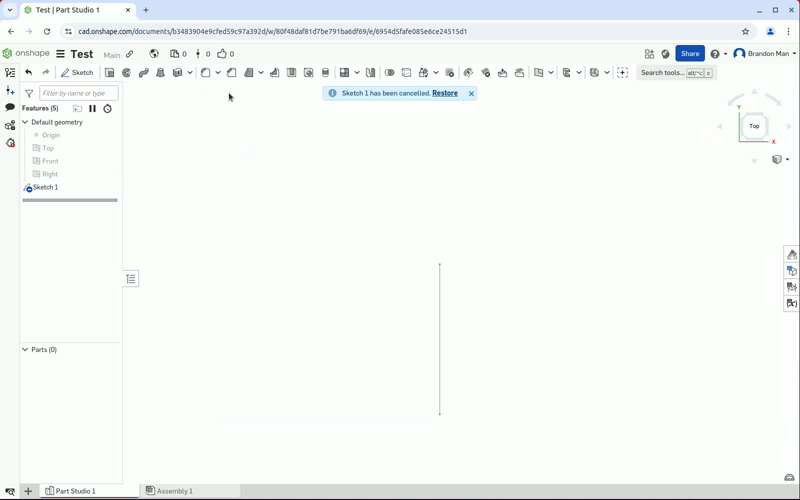
key(shift+s)
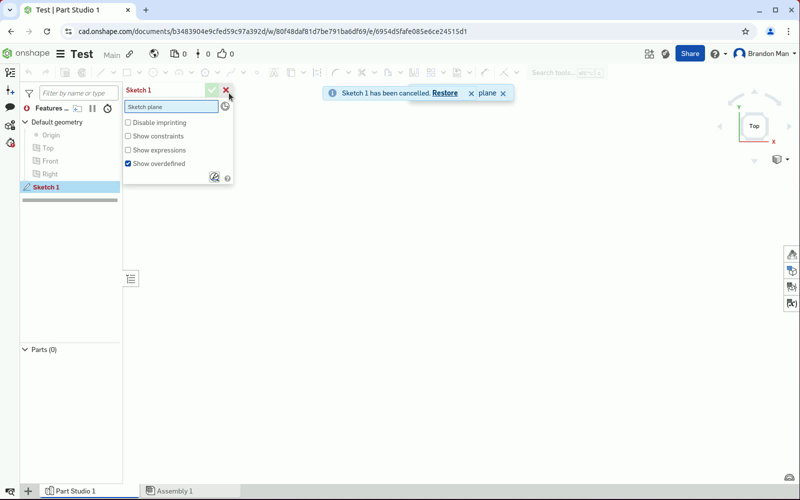
mouse_move(73, 150)
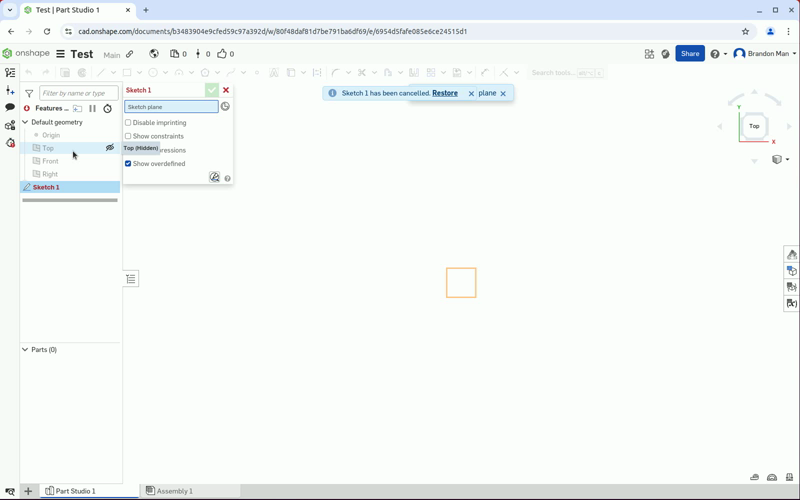
click(73, 150)
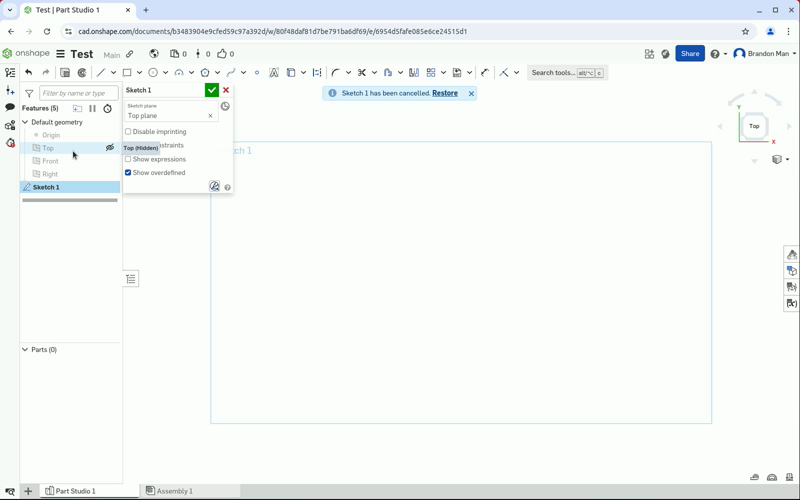
mouse_move(73, 352)
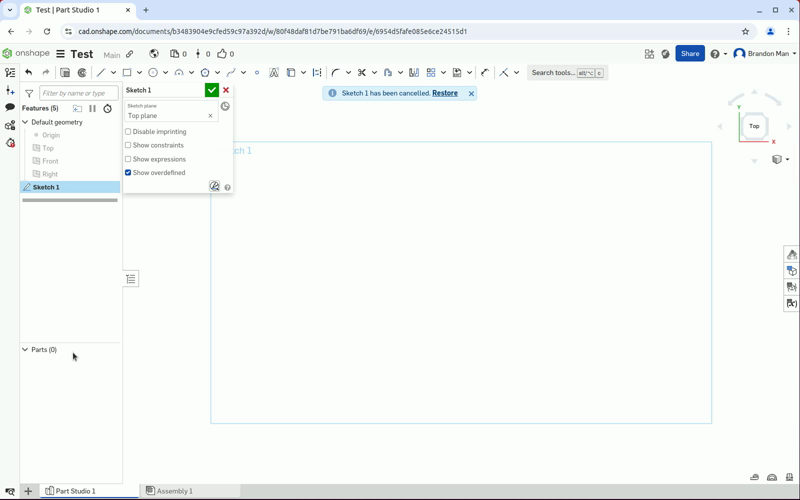
key(y)
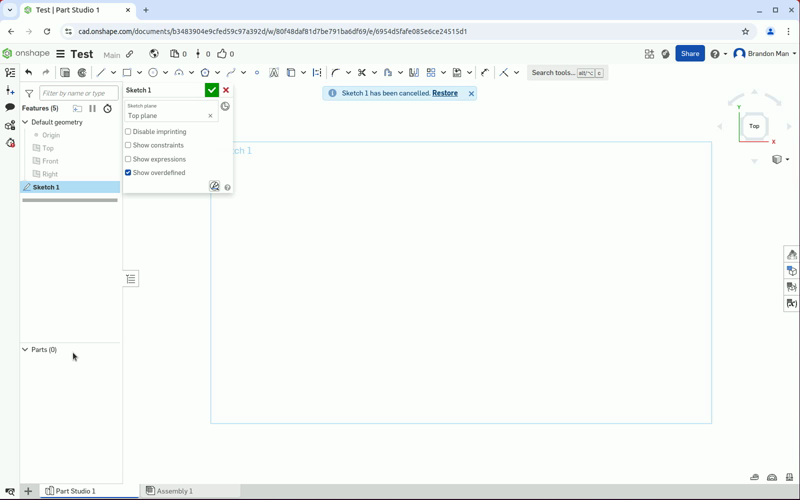
key(l)
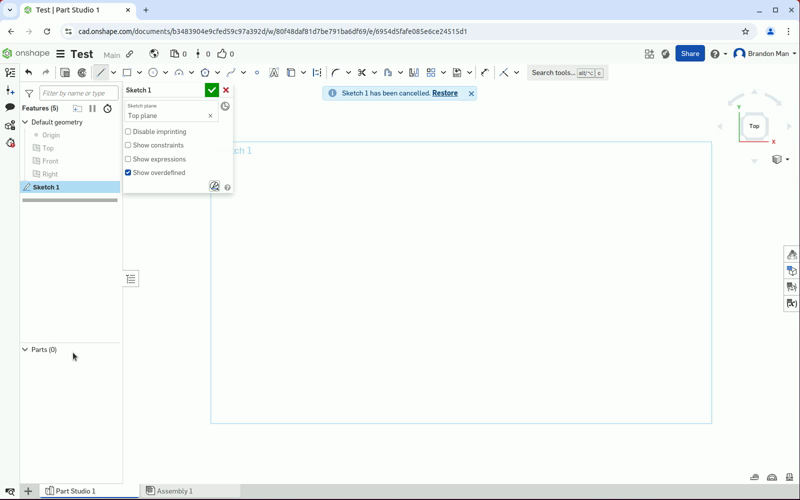
key_down(shift)
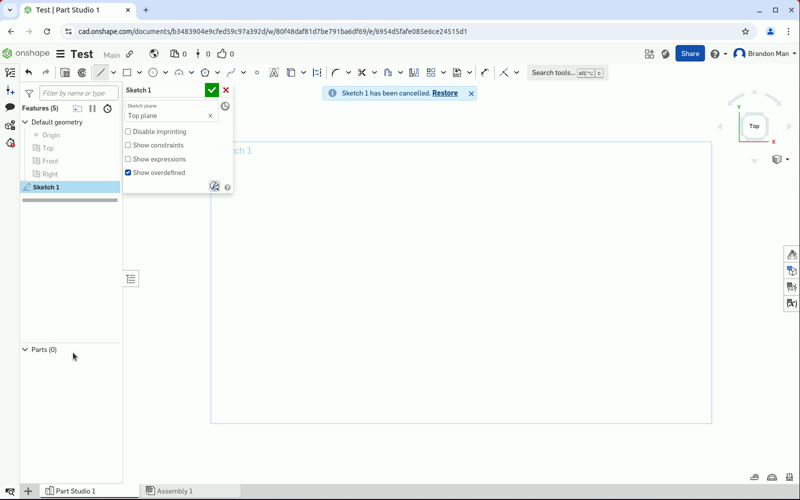
mouse_move(437, 297)
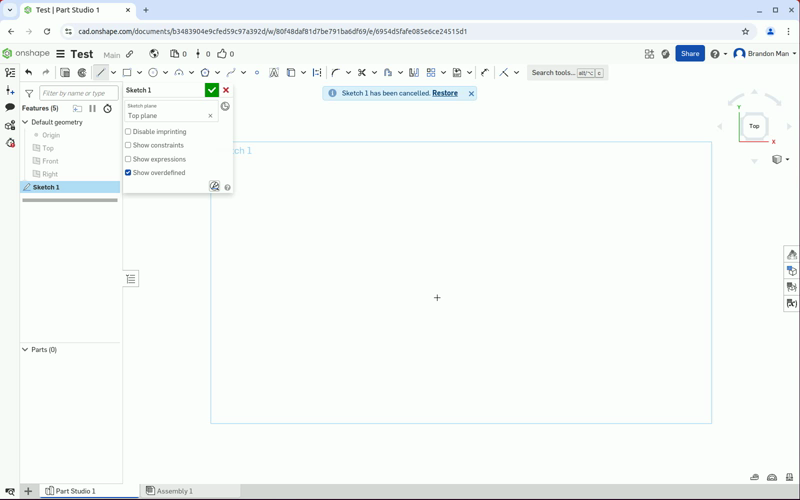
click(437, 297)
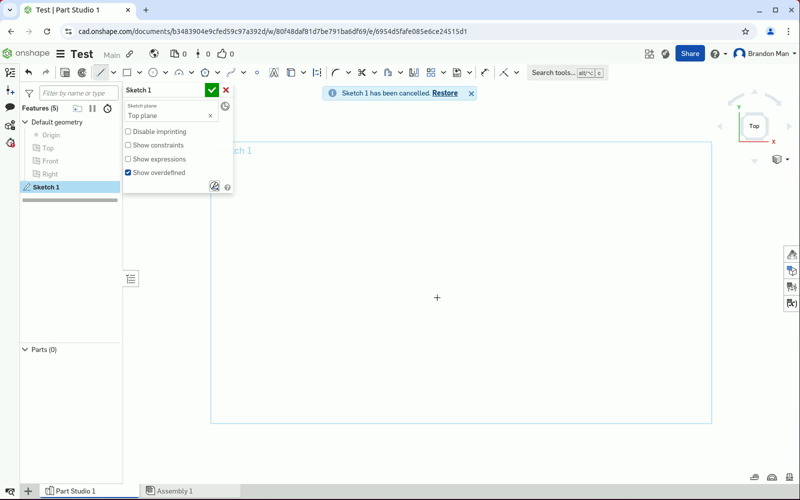
key_up(shift)
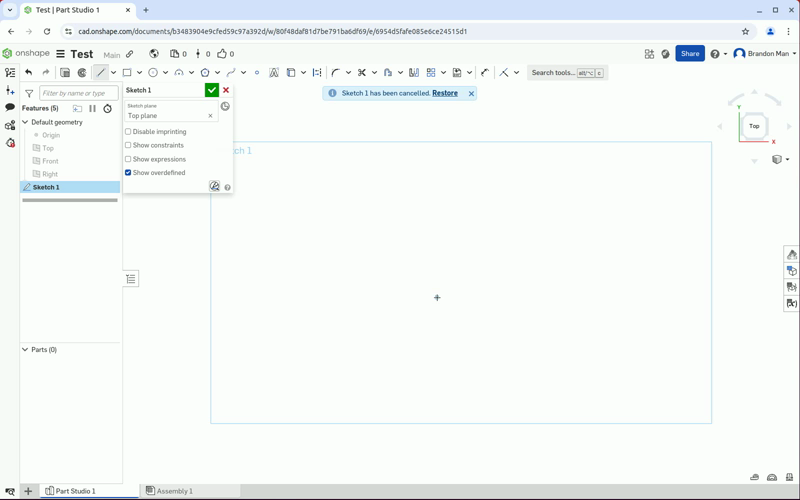
key_down(shift)
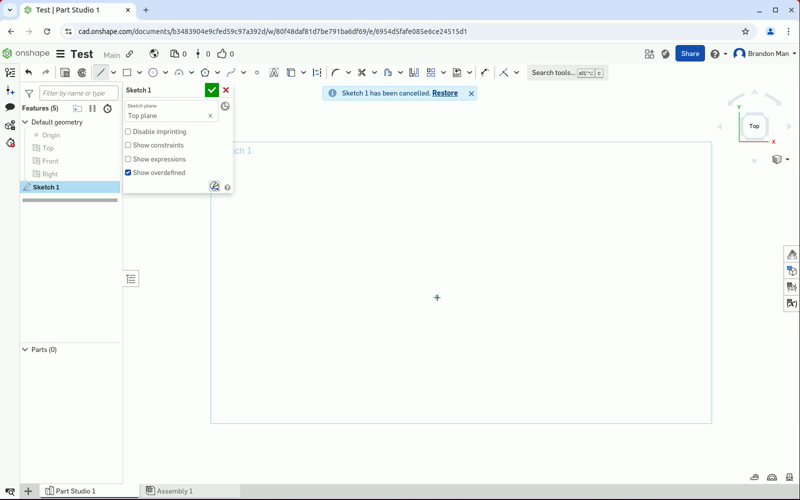
mouse_move(467, 297)
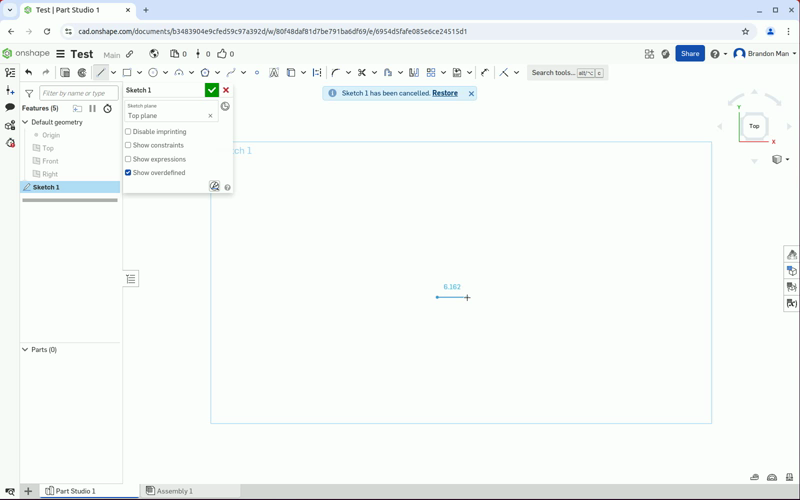
mouse_move(483, 297)
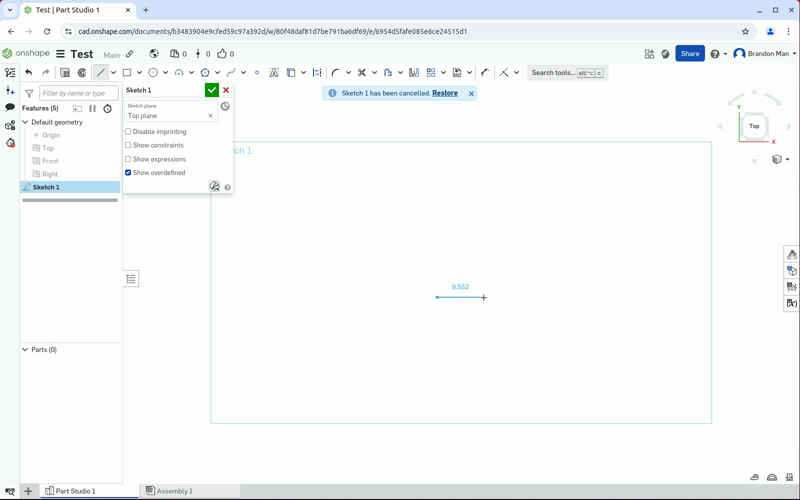
click(483, 297)
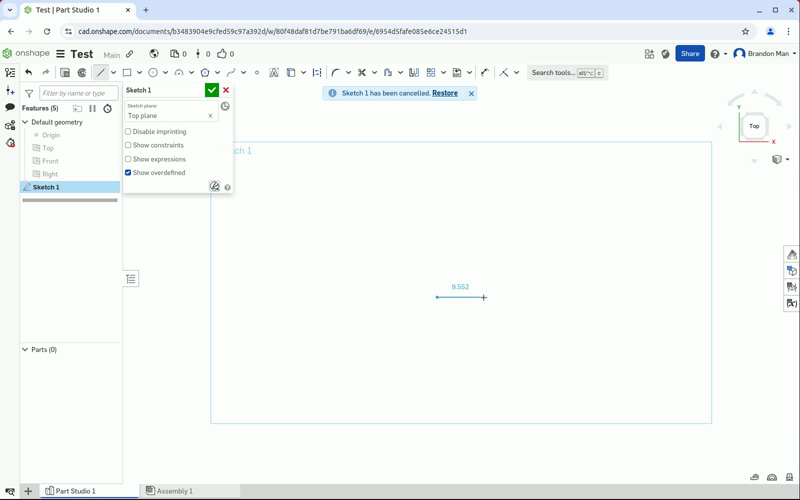
key_up(shift)
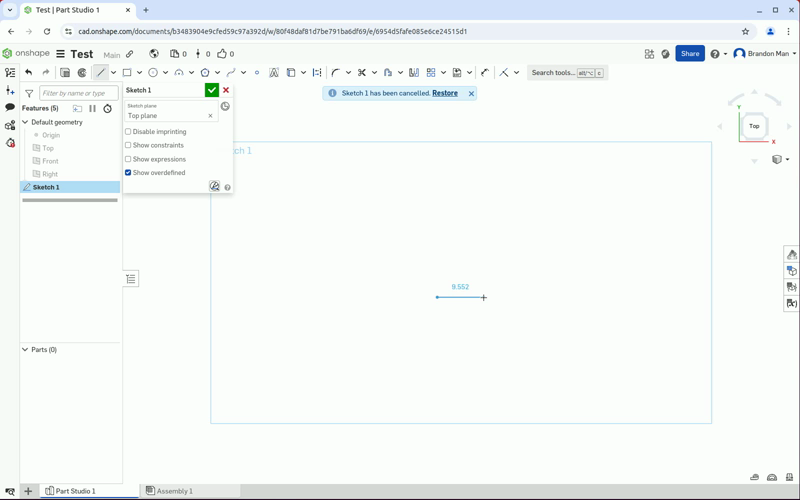
key_down(shift)
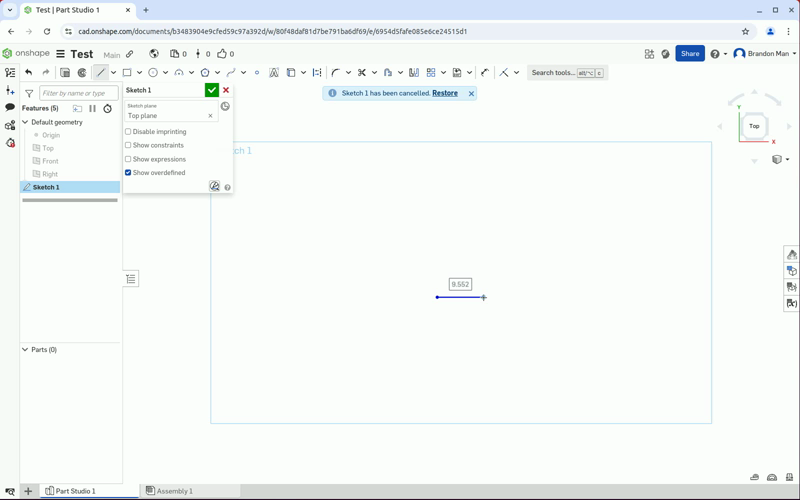
mouse_move(513, 297)
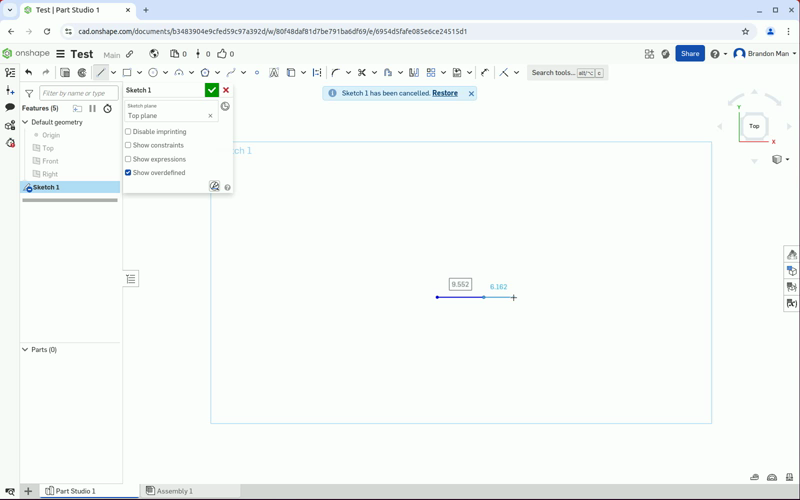
mouse_move(483, 268)
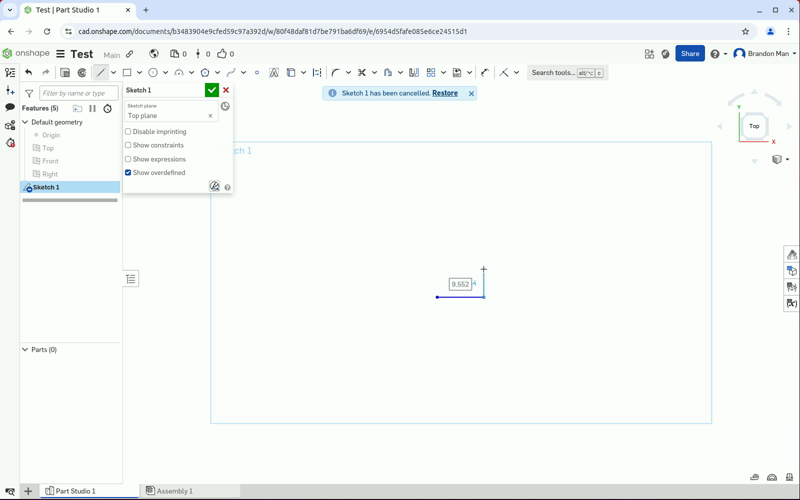
click(483, 268)
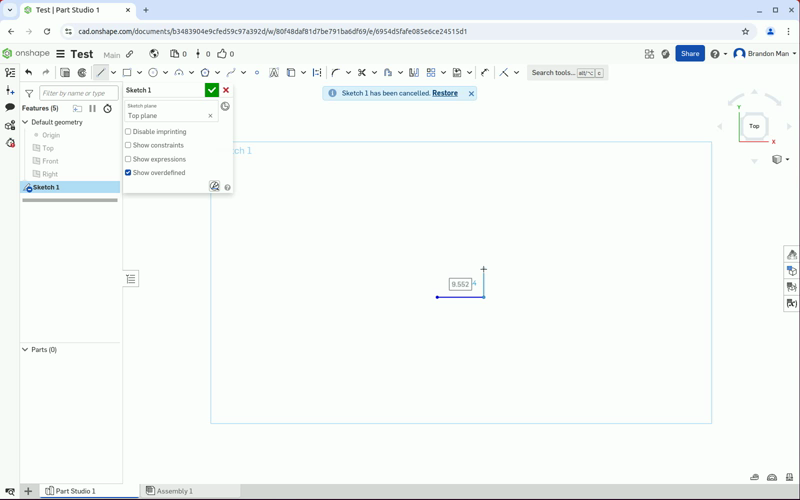
key_up(shift)
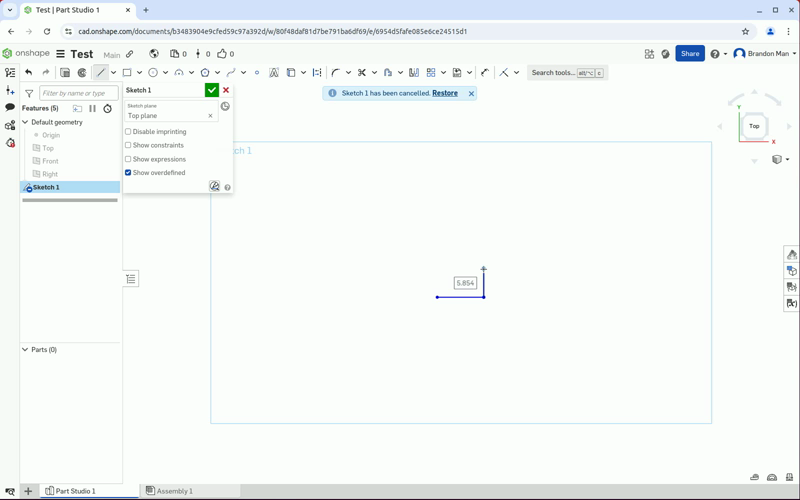
key_down(shift)
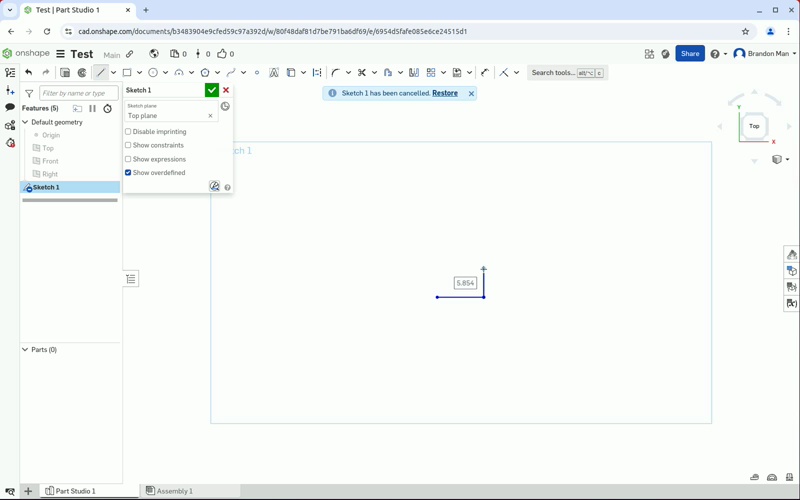
mouse_move(513, 268)
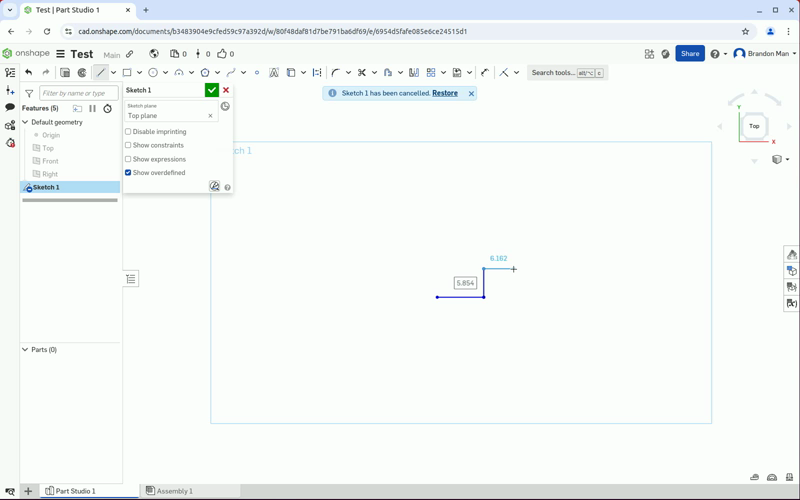
mouse_move(437, 268)
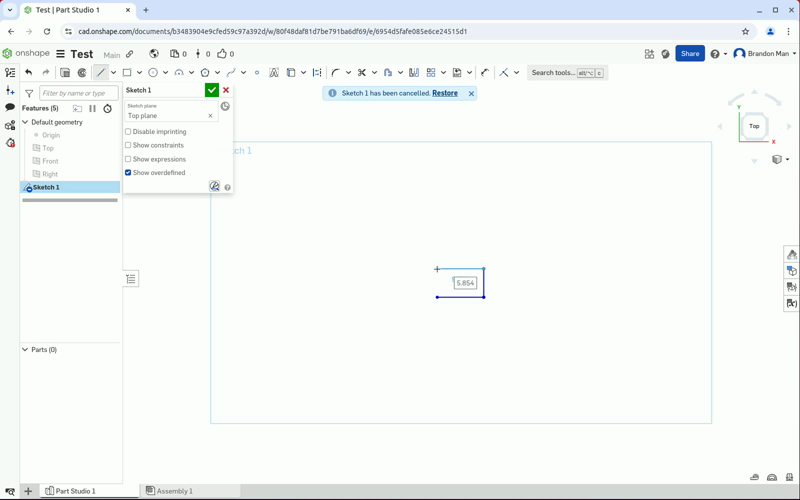
click(437, 268)
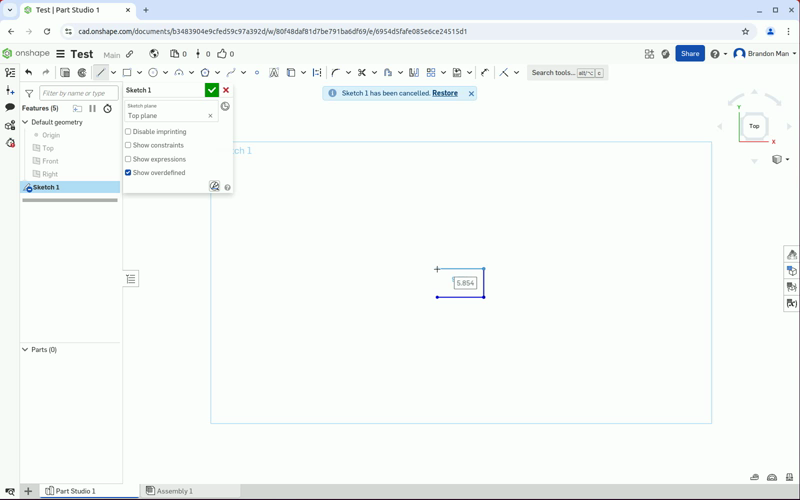
key_up(shift)
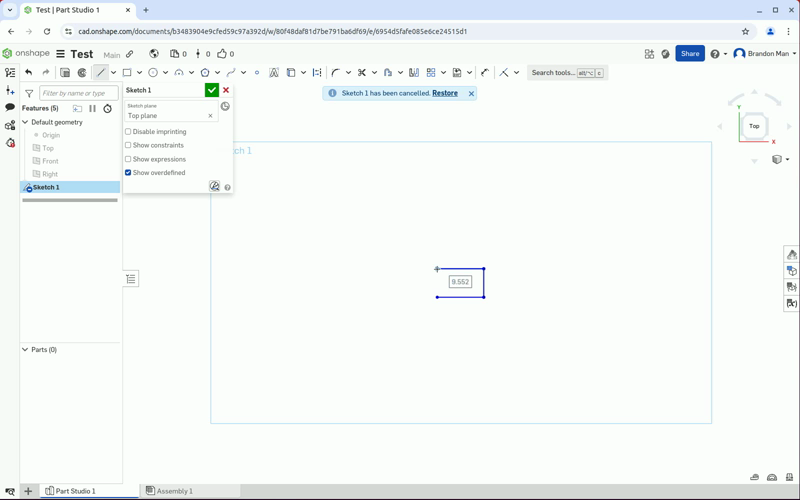
mouse_move(467, 268)
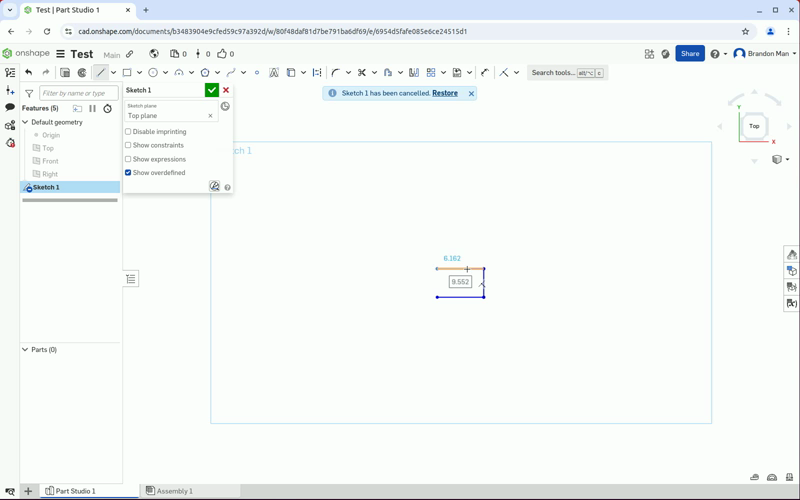
key_down(shift)
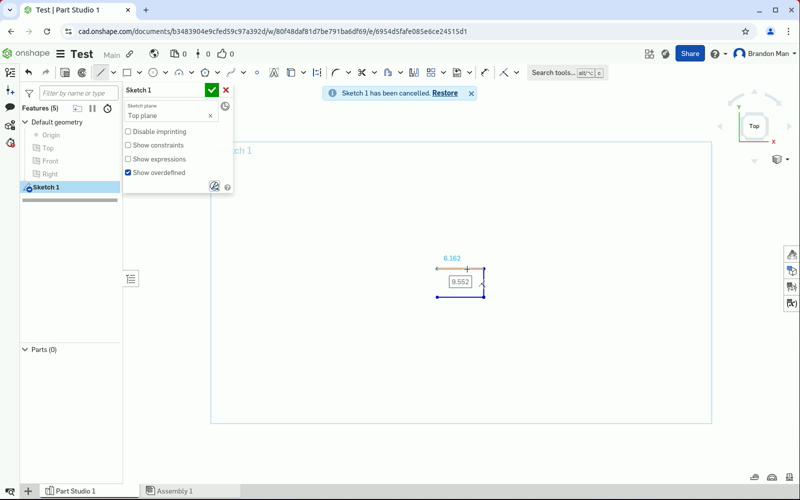
mouse_move(437, 297)
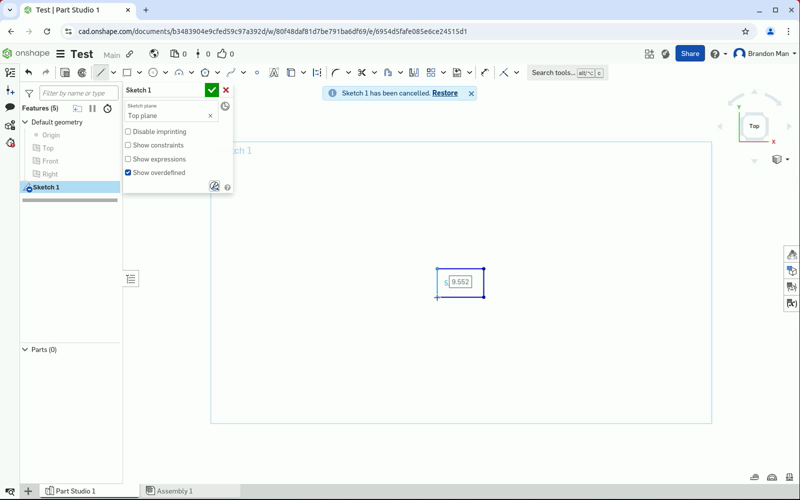
key_up(shift)
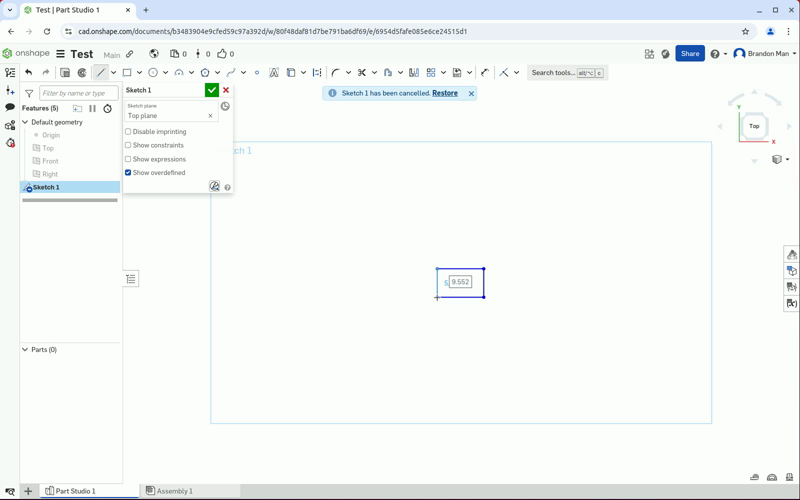
click(437, 297)
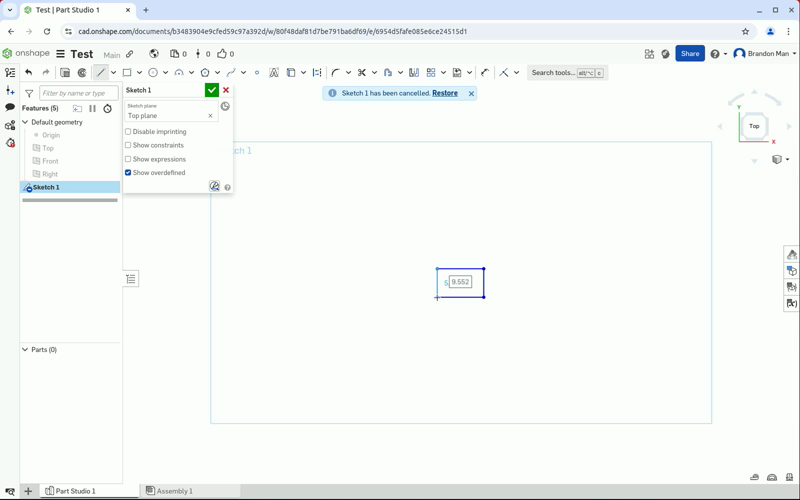
key(esc)
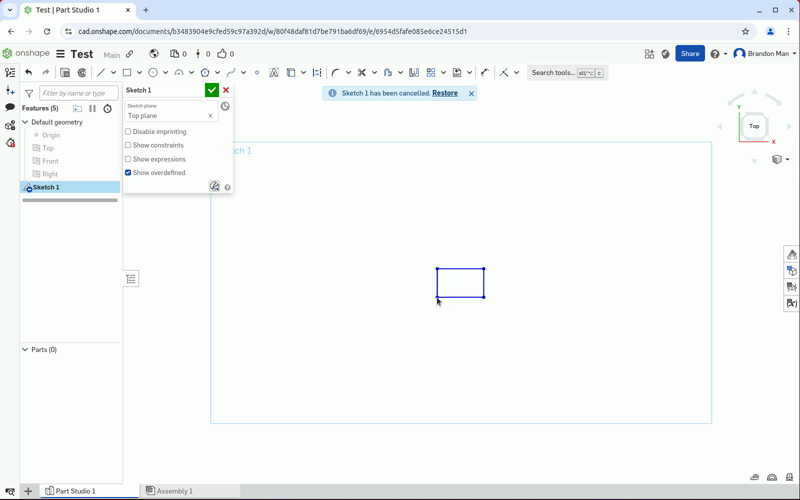
mouse_move(458, 286)
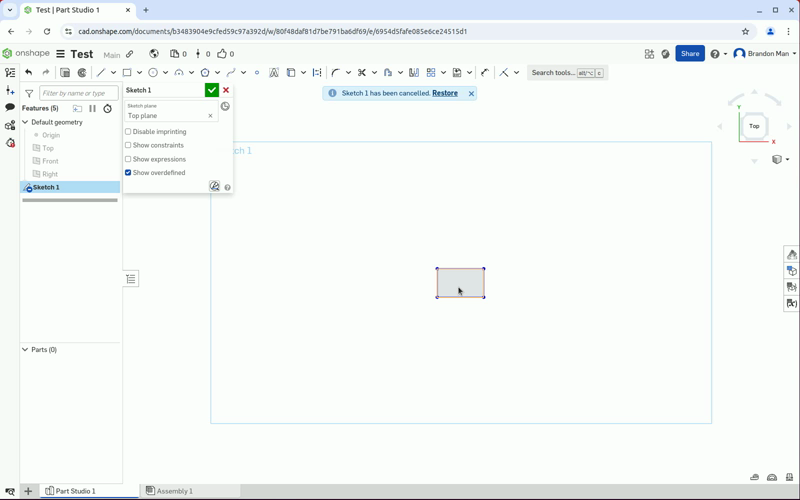
scroll(6)
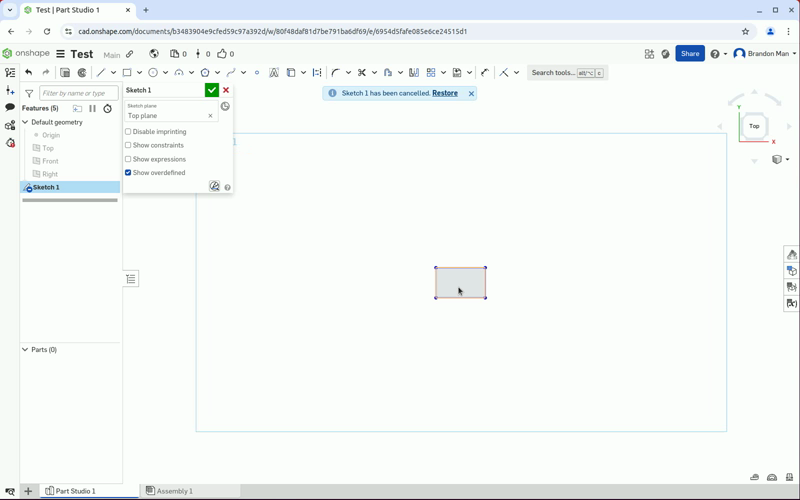
scroll(6)
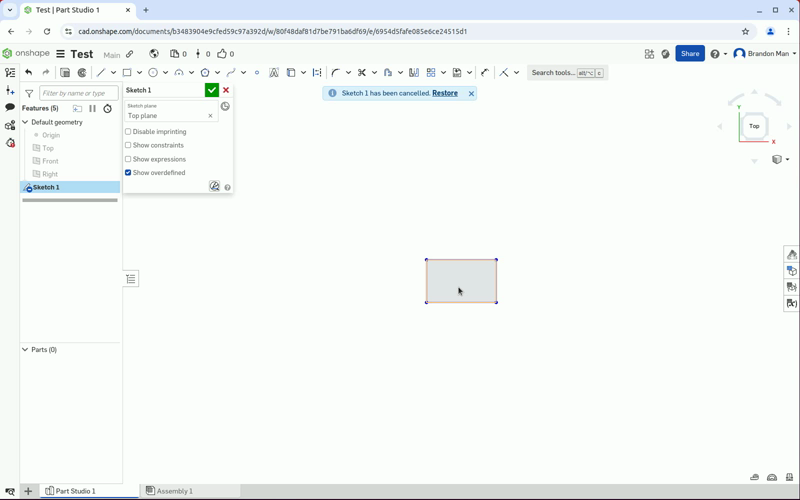
scroll(6)
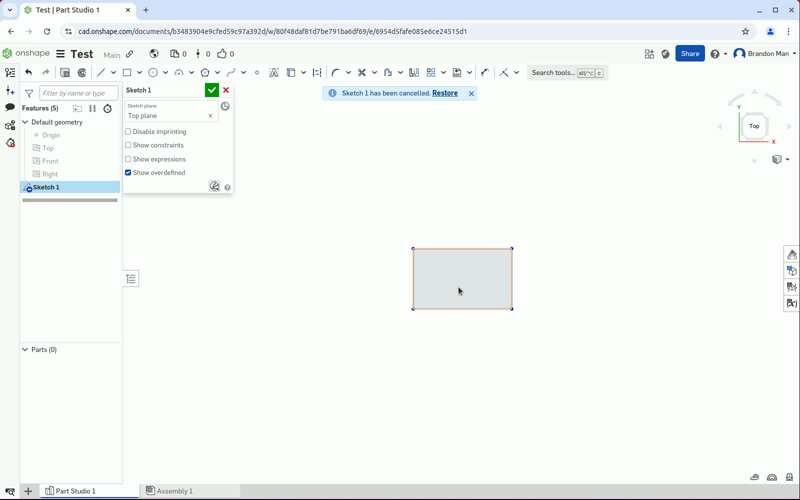
scroll(6)
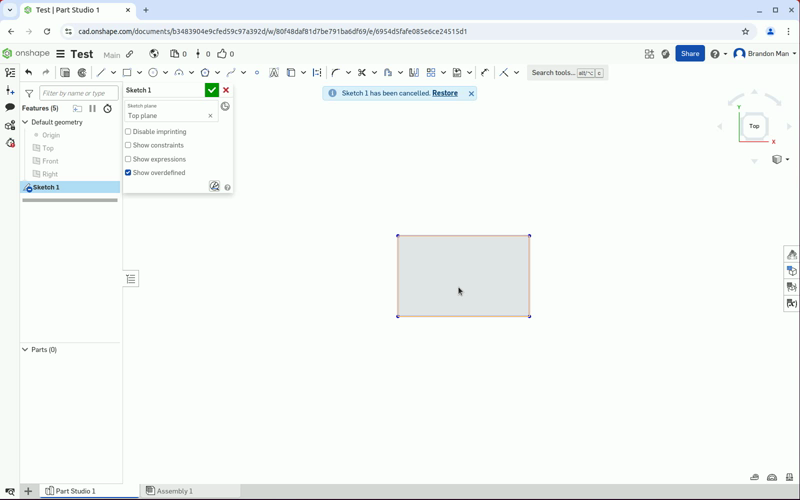
scroll(6)
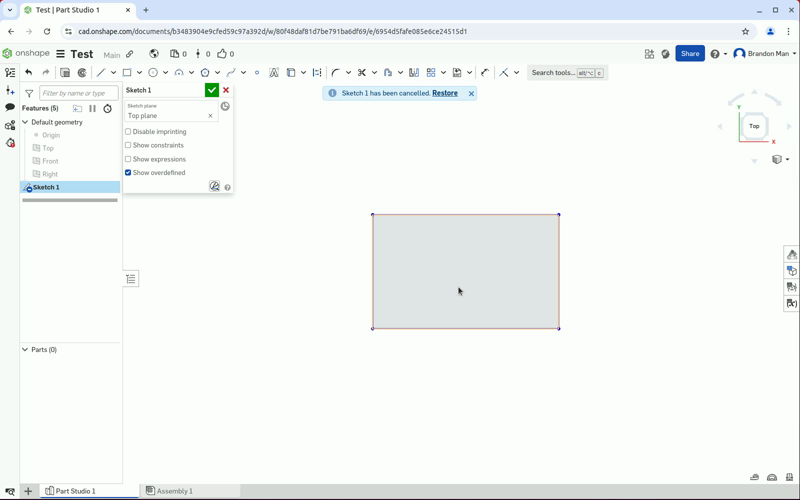
scroll(6)
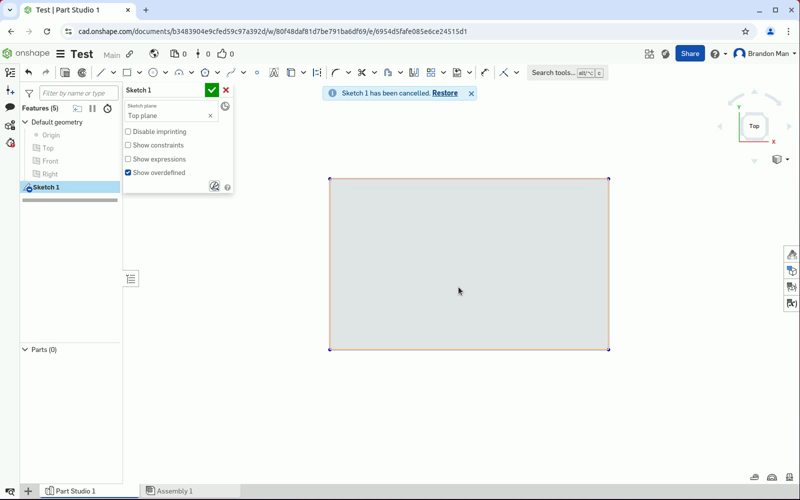
scroll(6)
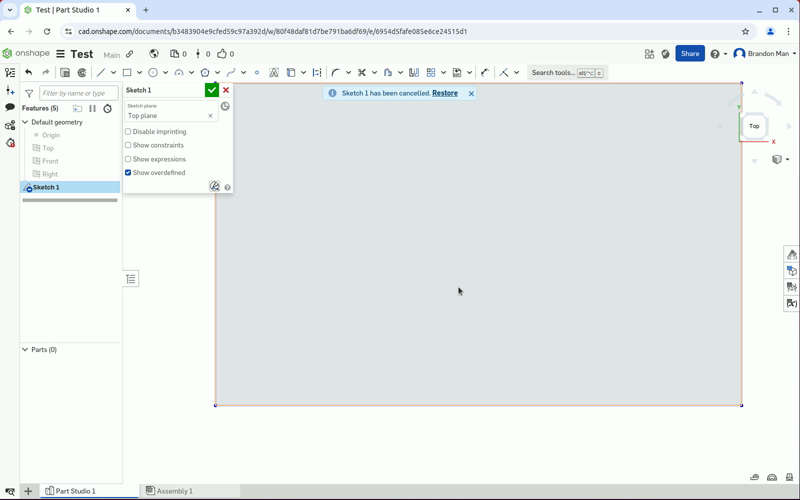
click(458, 286)
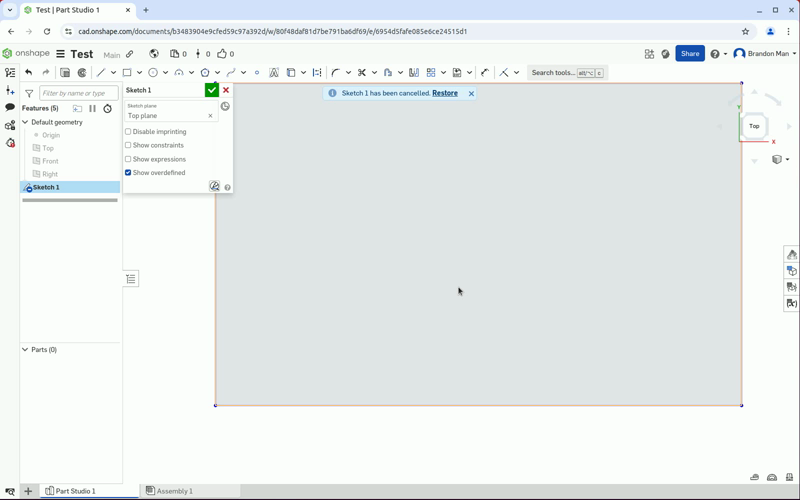
scroll(-6)
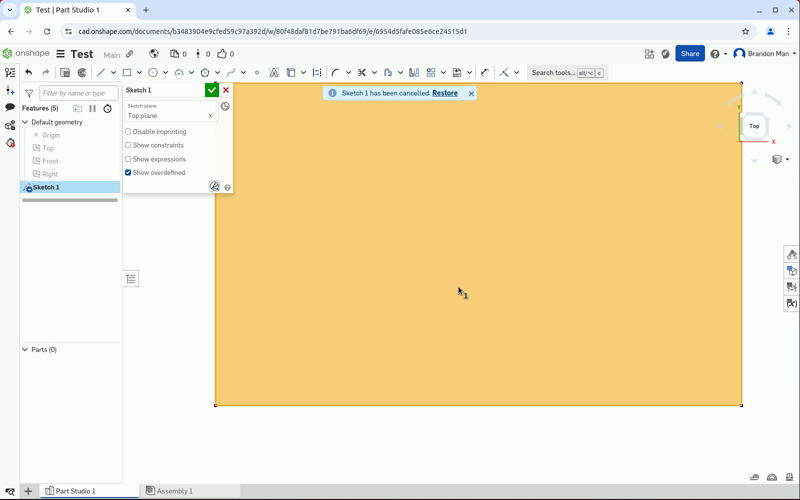
scroll(-6)
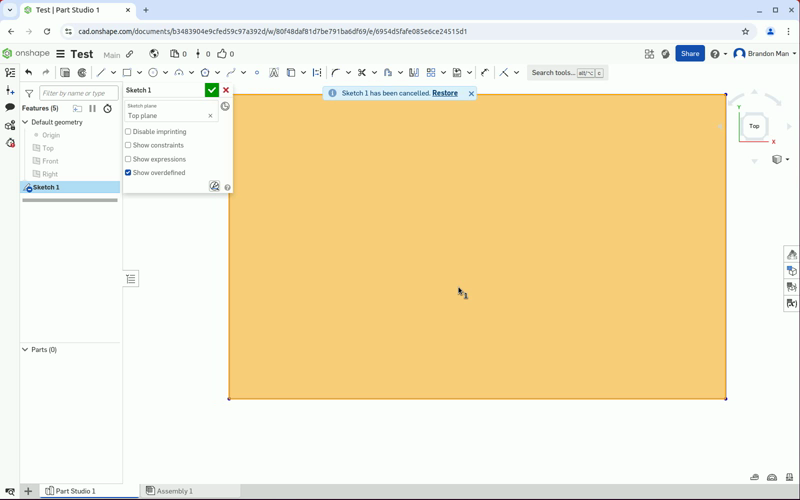
scroll(-6)
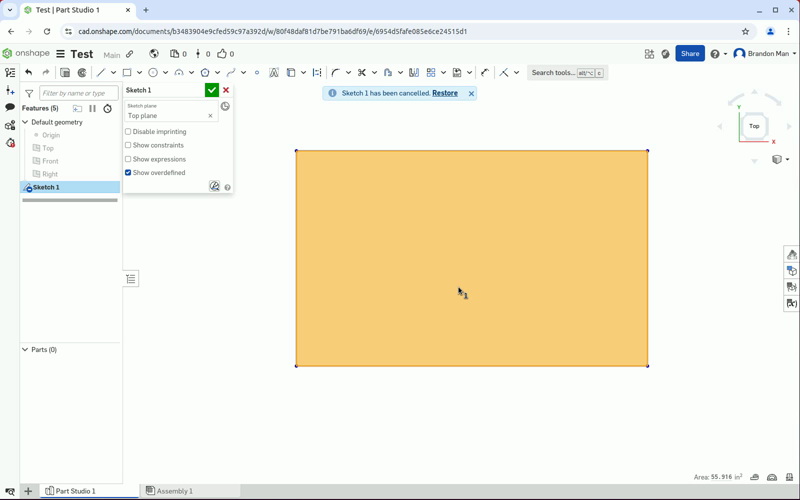
scroll(-6)
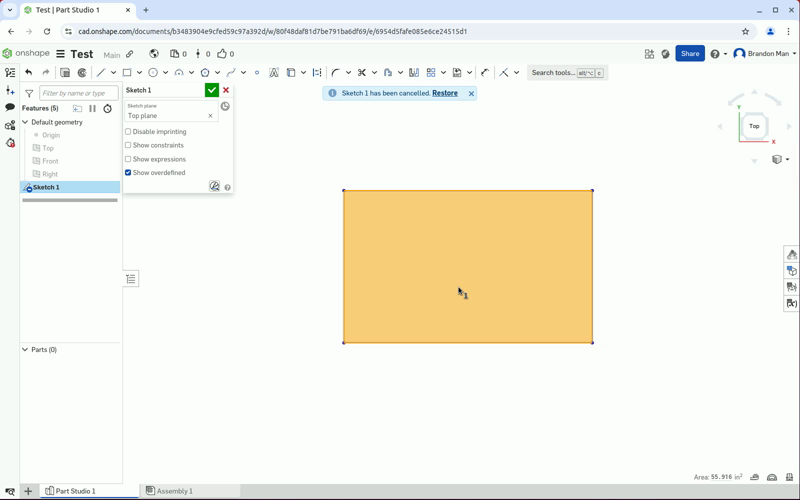
scroll(-6)
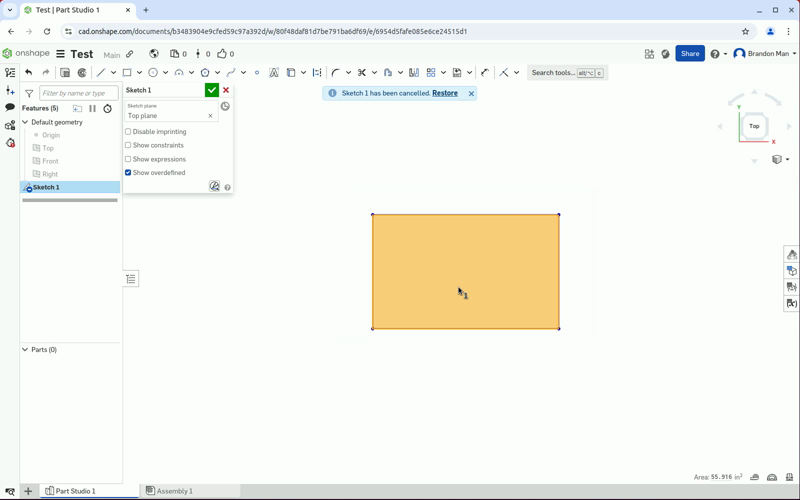
scroll(-6)
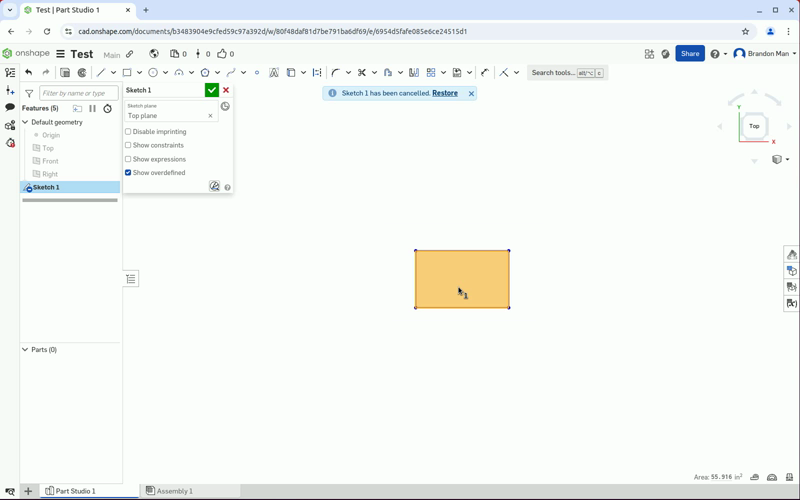
scroll(-6)
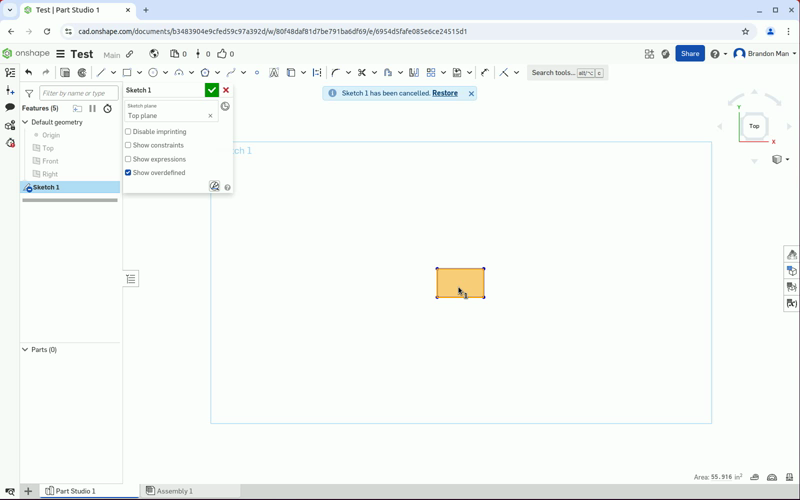
mouse_move(73, 352)
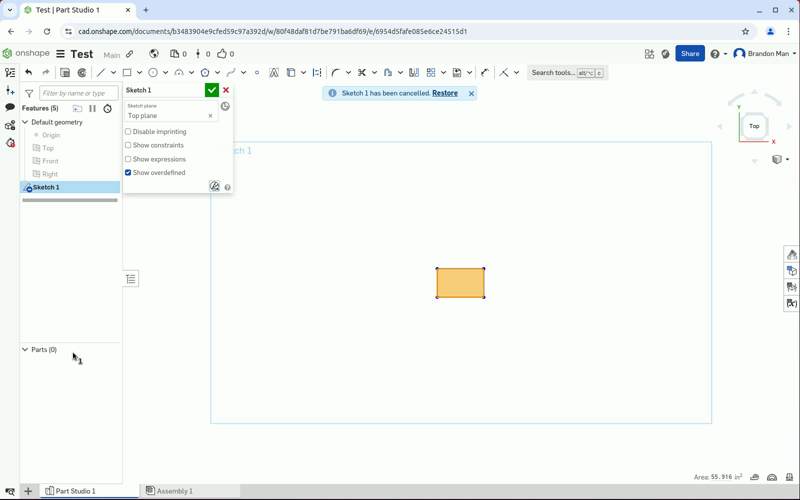
key(shift+y)
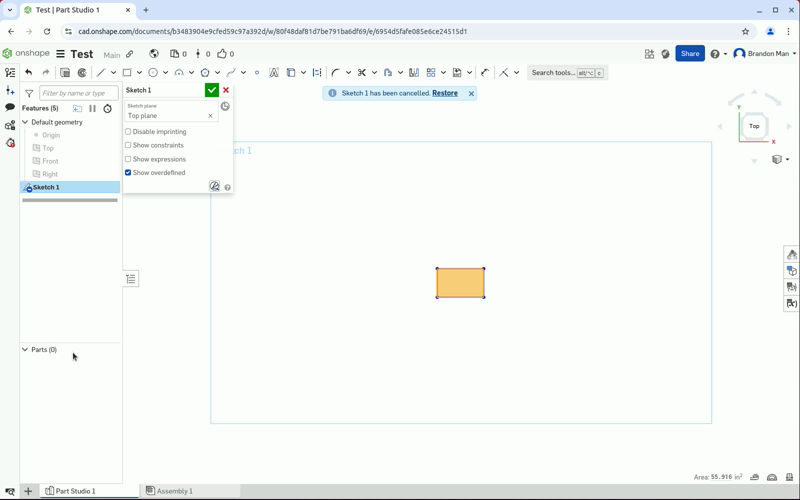
key(shift+e)
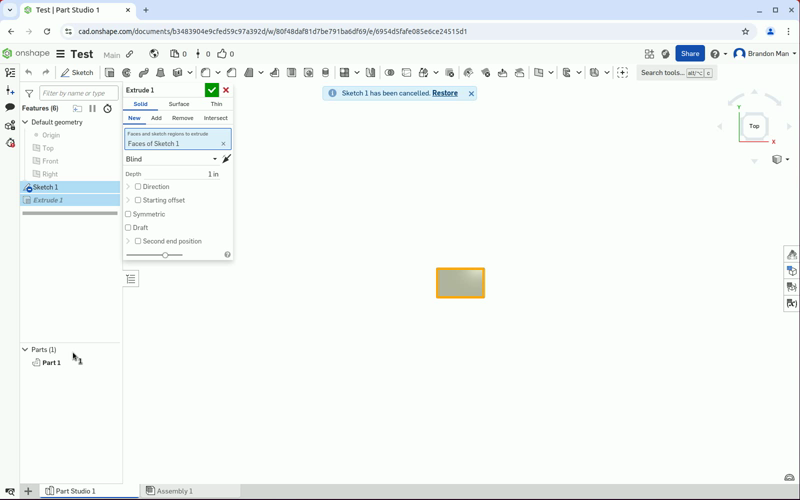
mouse_move(143, 106)
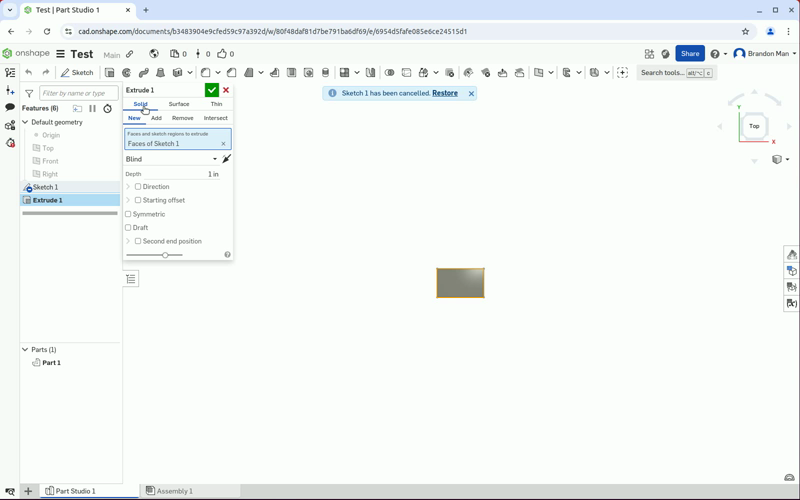
click(143, 106)
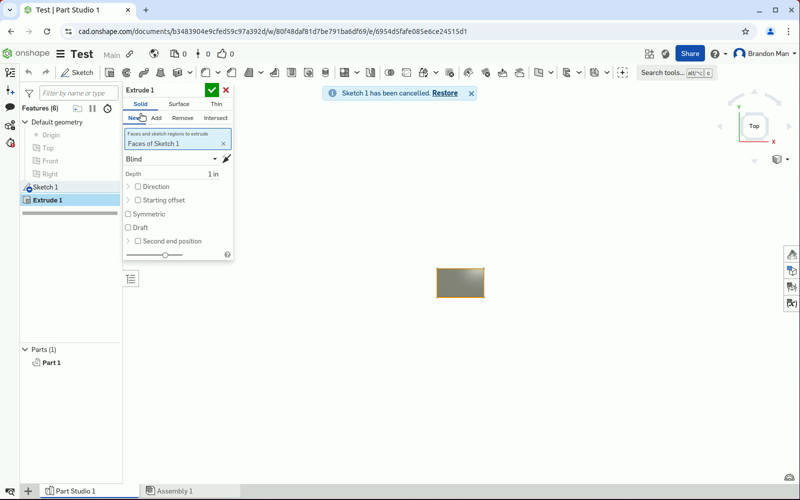
mouse_move(137, 120)
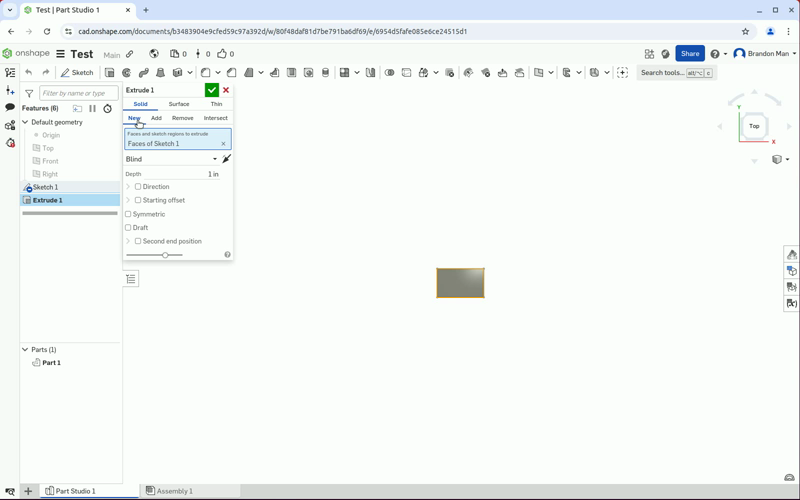
click(137, 120)
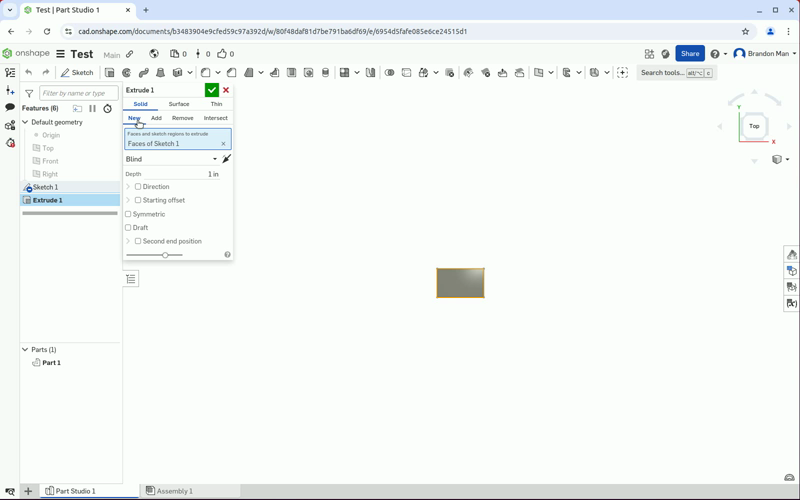
key(tab, 4)
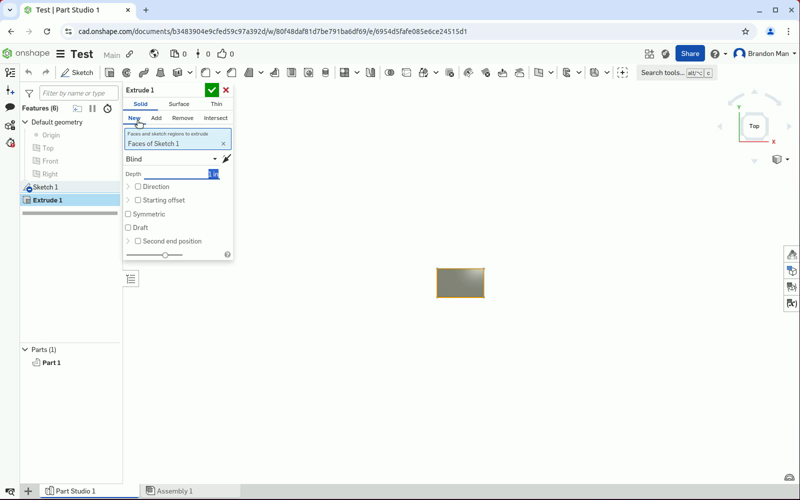
text(14.683)
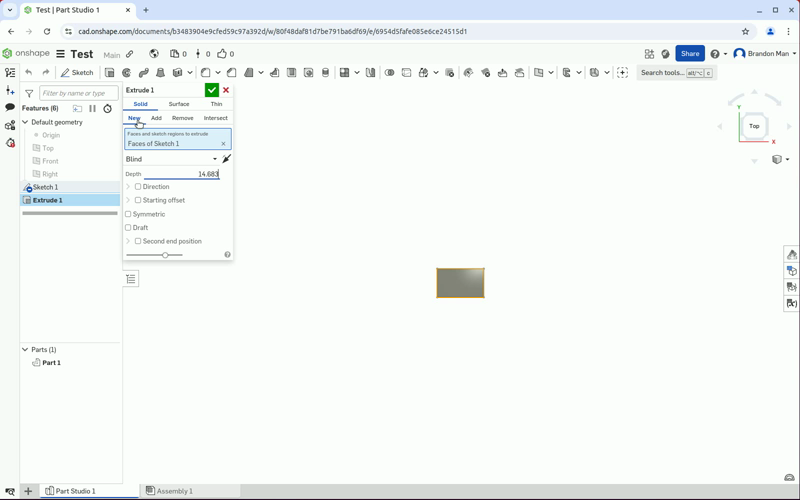
key(enter)
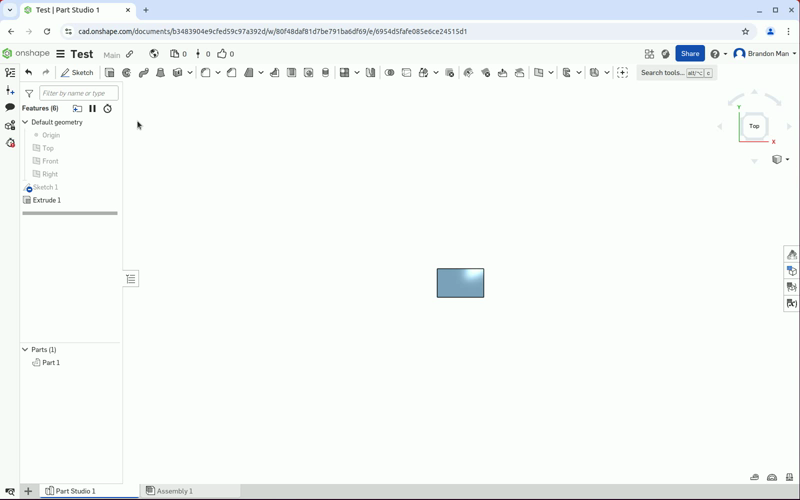
key(shift+h)
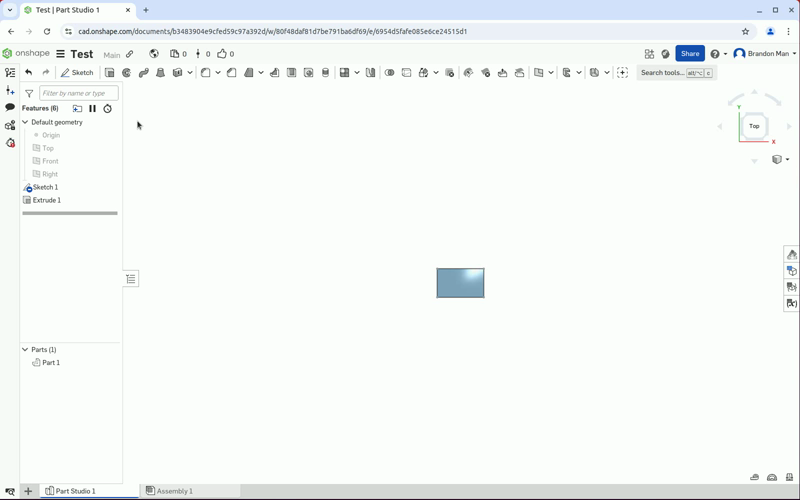
key(shift+h)
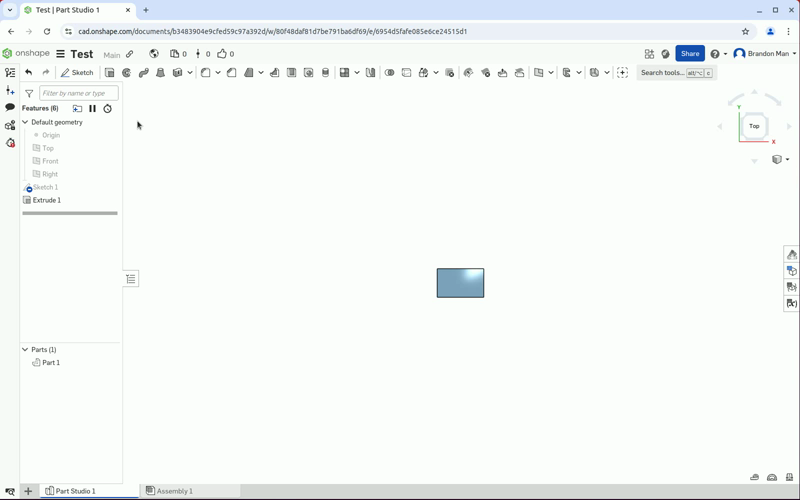
mouse_move(73, 189)
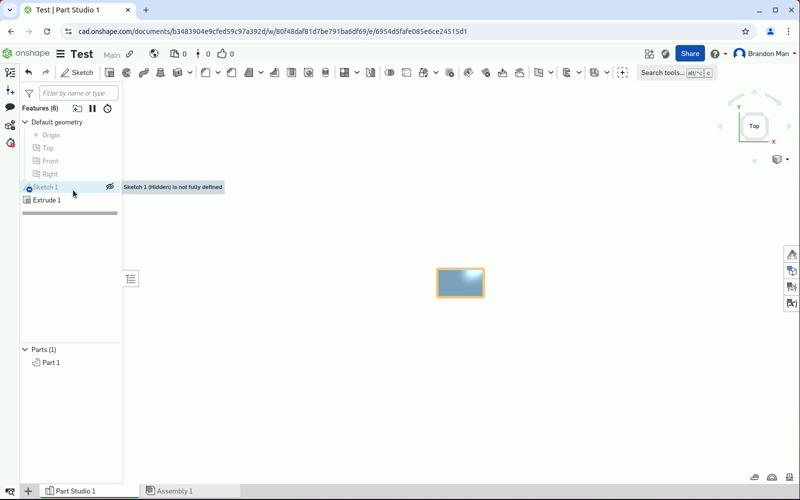
click(73, 189)
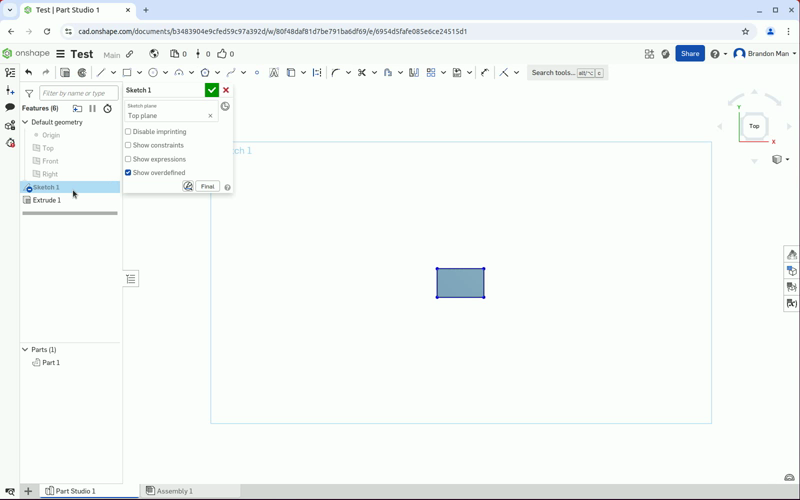
mouse_move(229, 92)
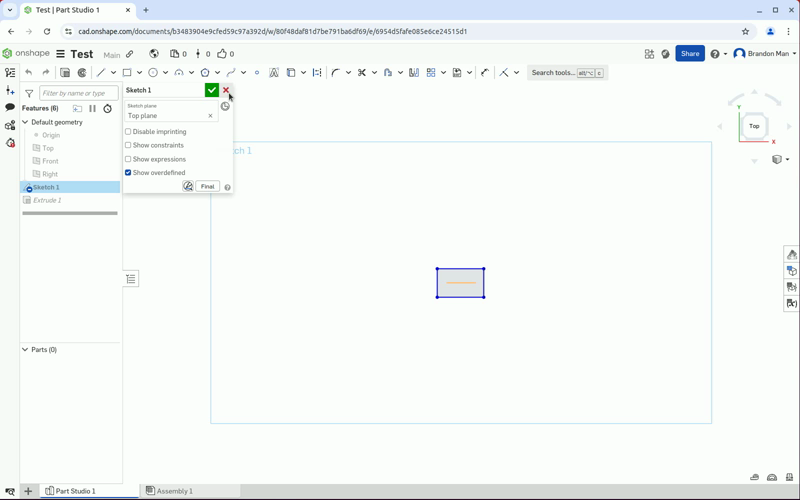
click(229, 92)
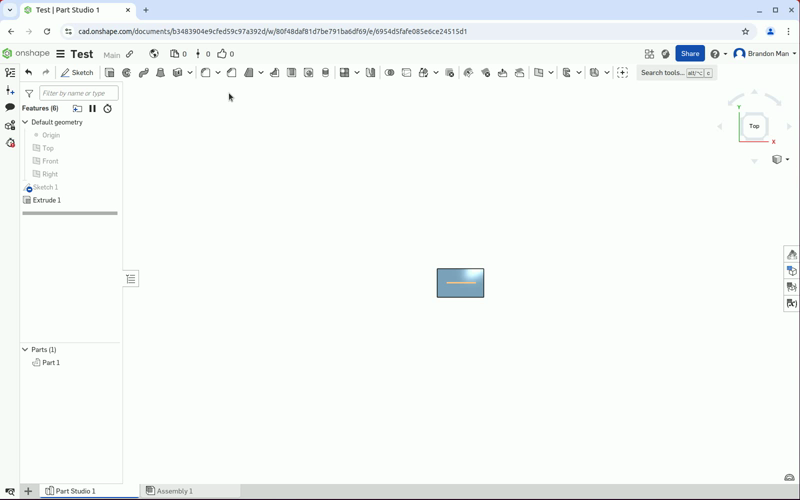
mouse_move(541, 75)
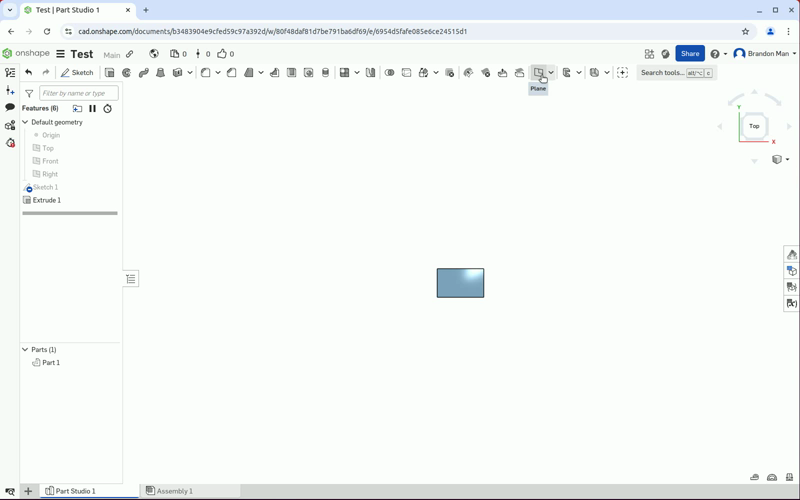
click(541, 75)
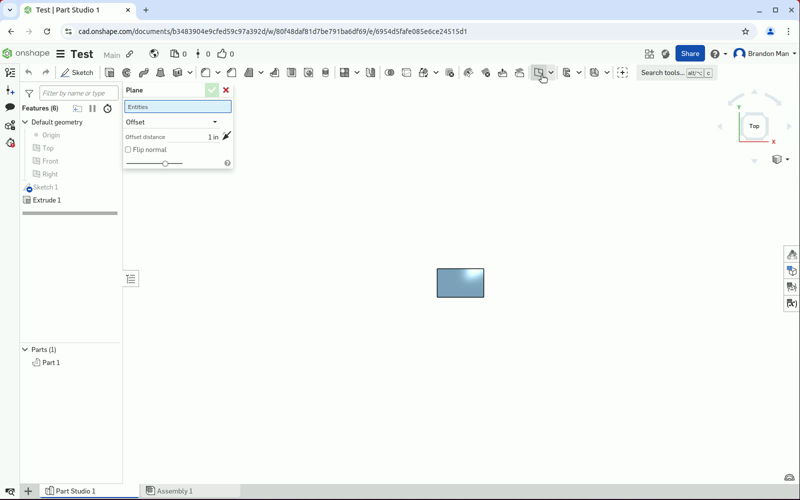
mouse_move(73, 150)
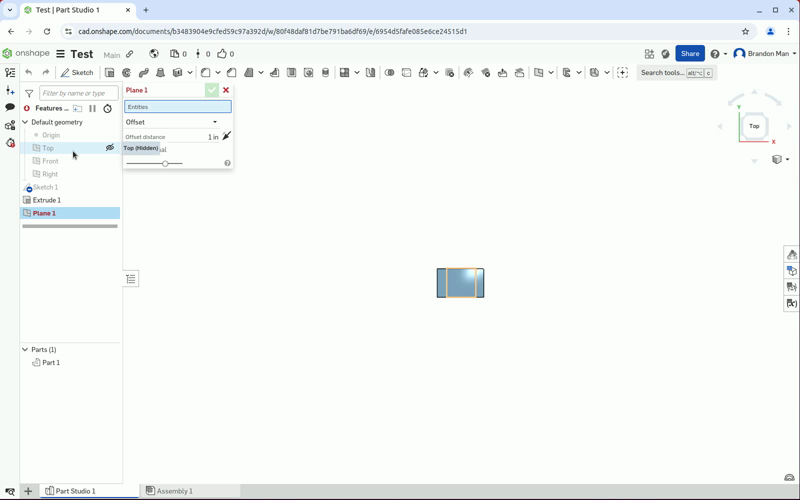
click(73, 150)
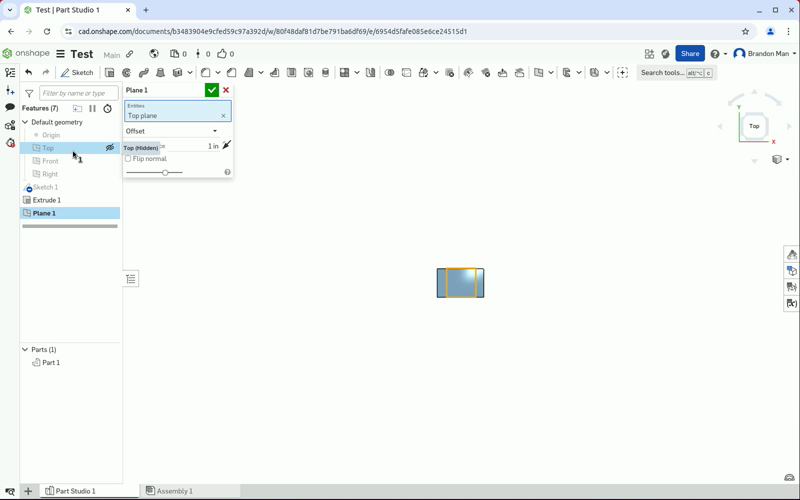
key(tab, 2)
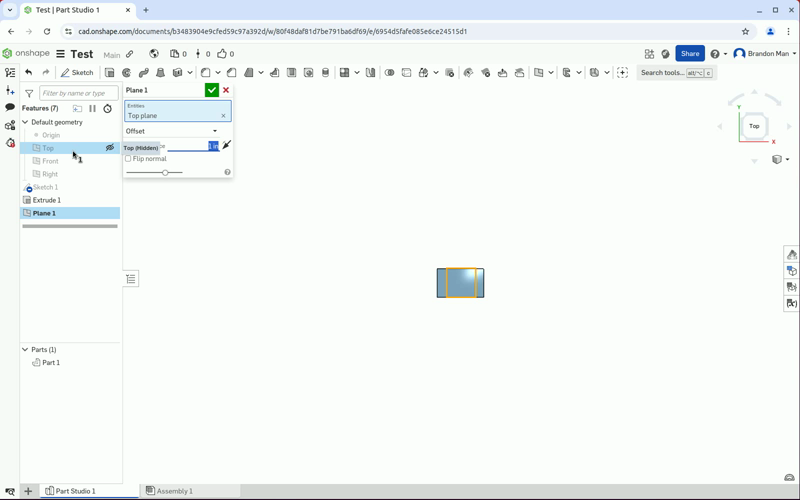
text(14.697)
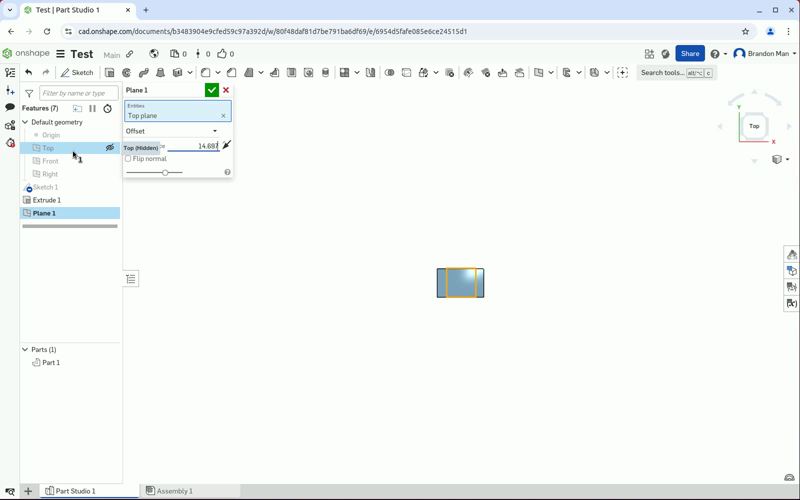
key(enter, 2)
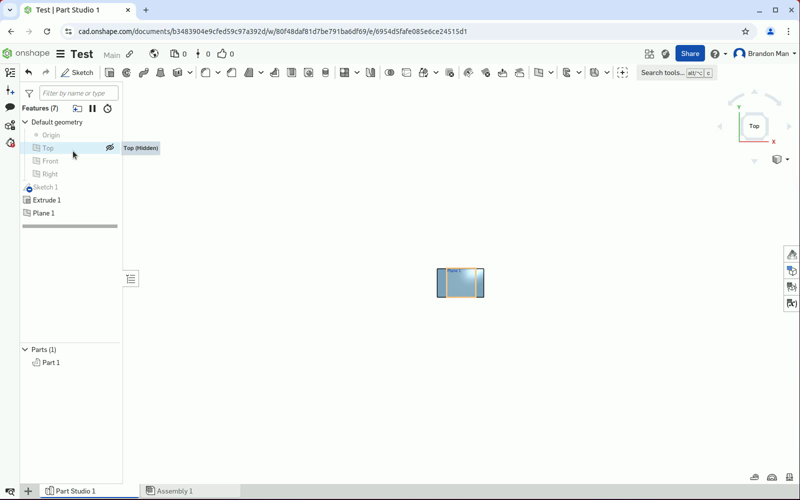
key(shift+s)
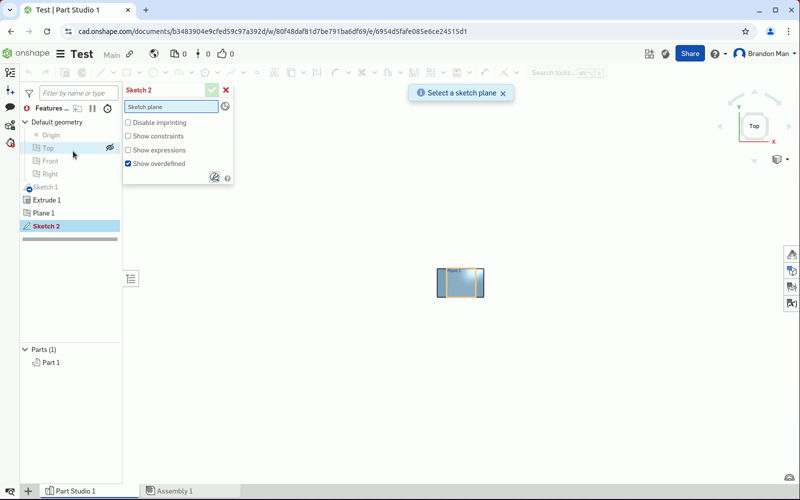
mouse_move(73, 215)
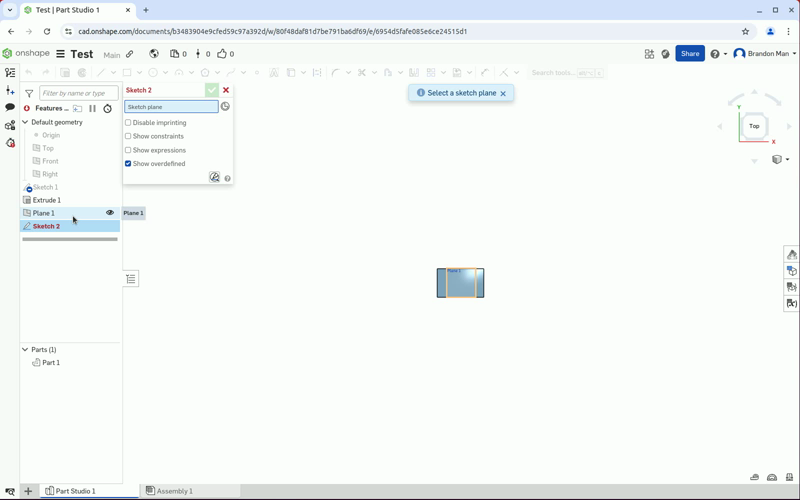
click(73, 215)
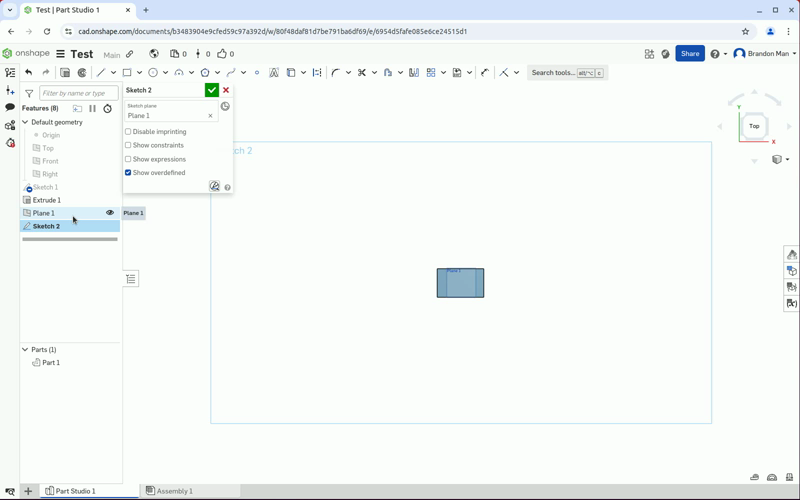
mouse_move(73, 352)
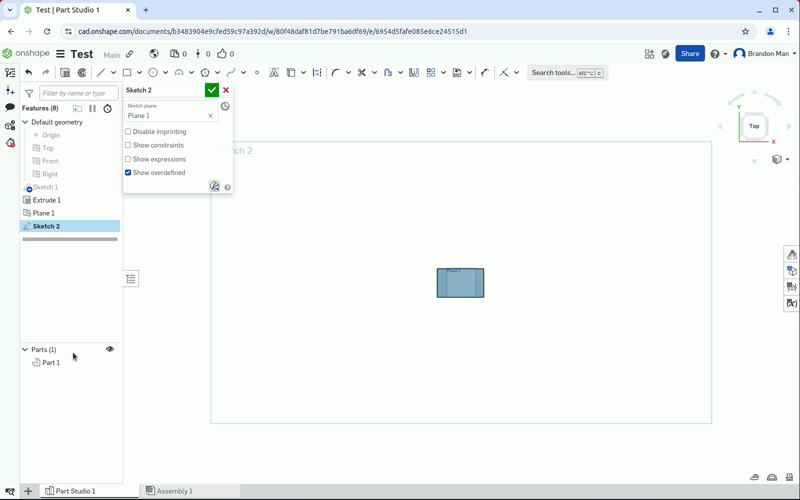
key(y)
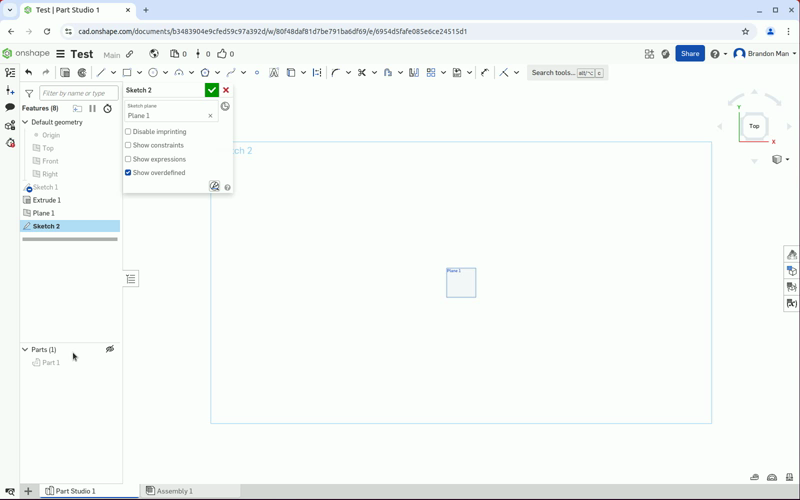
key(l)
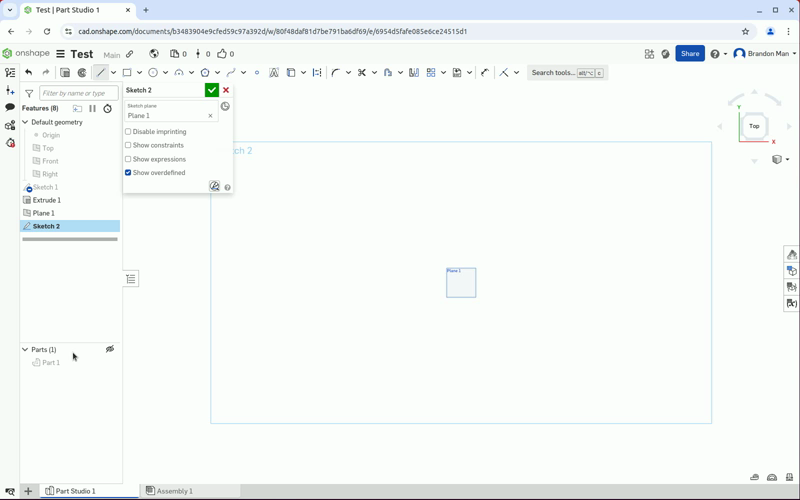
key_down(shift)
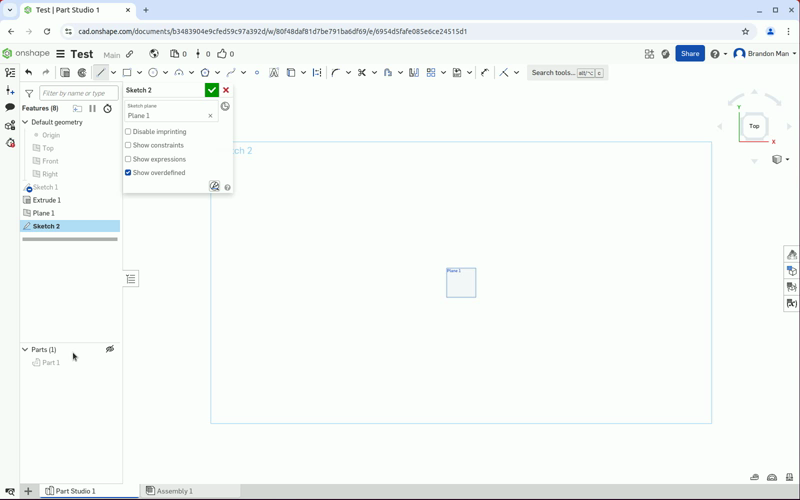
mouse_move(446, 286)
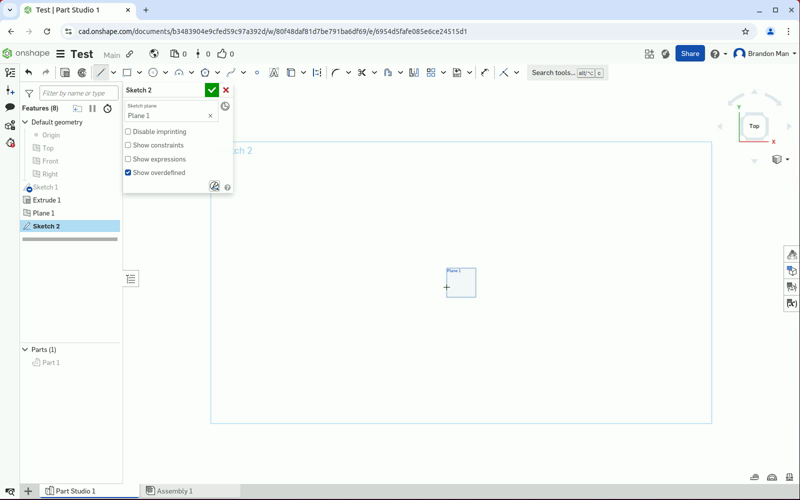
click(446, 286)
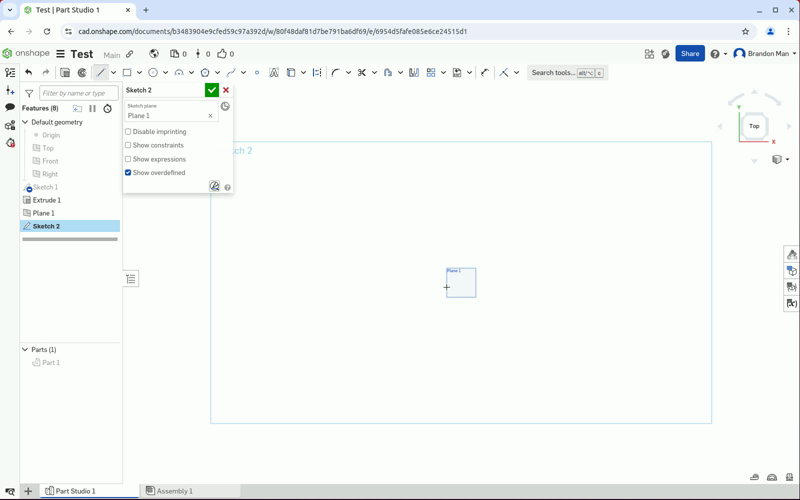
key_up(shift)
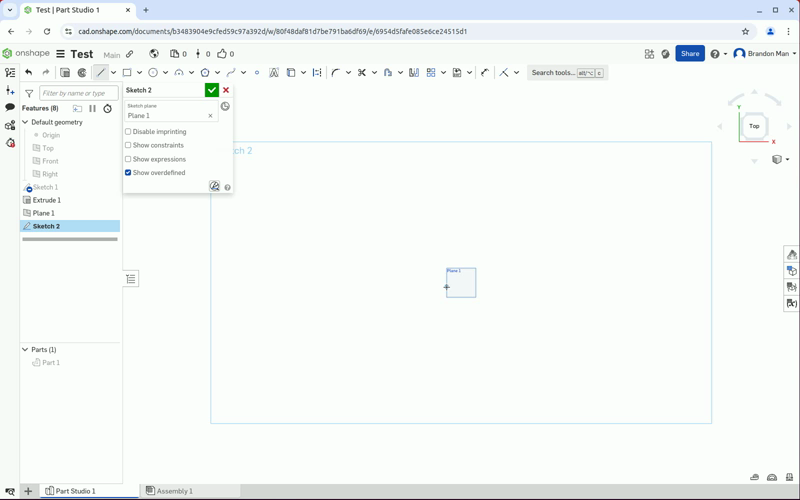
key_down(shift)
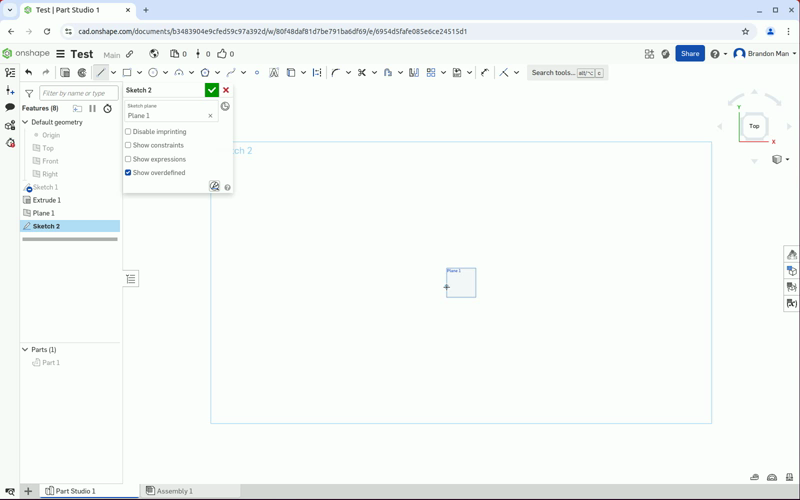
mouse_move(476, 286)
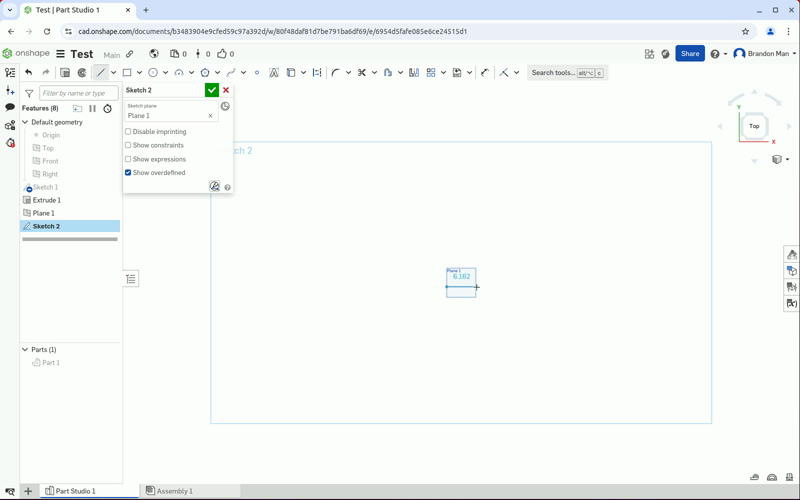
mouse_move(477, 286)
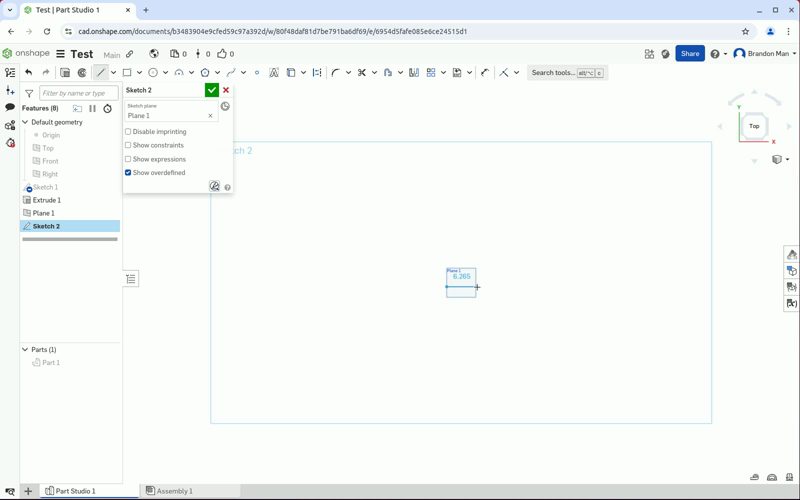
click(477, 286)
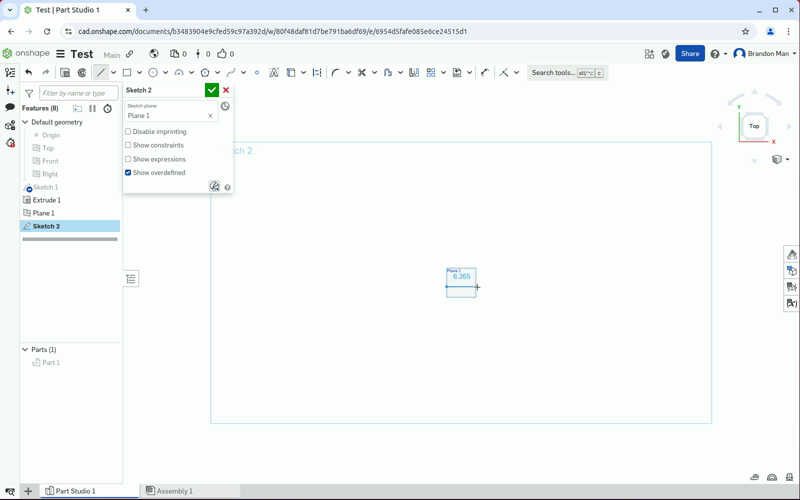
key_up(shift)
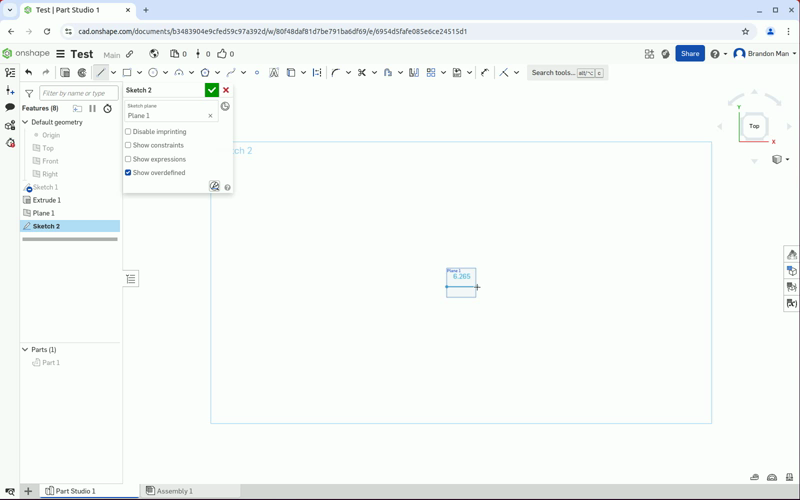
key_down(shift)
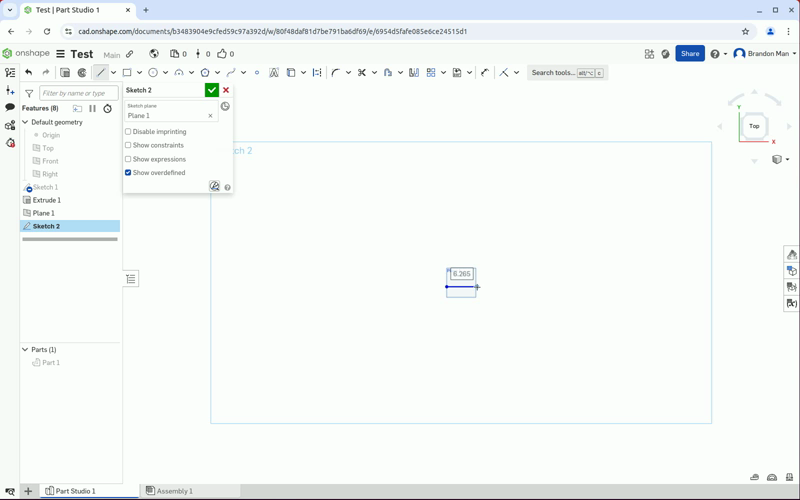
mouse_move(507, 286)
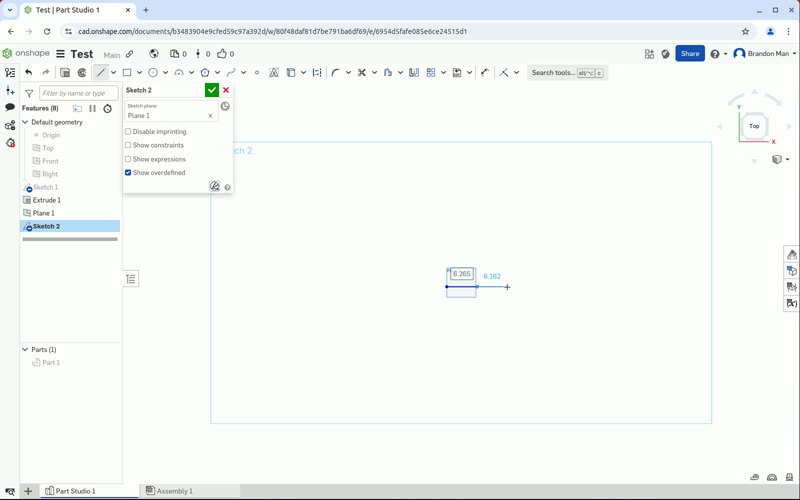
mouse_move(477, 271)
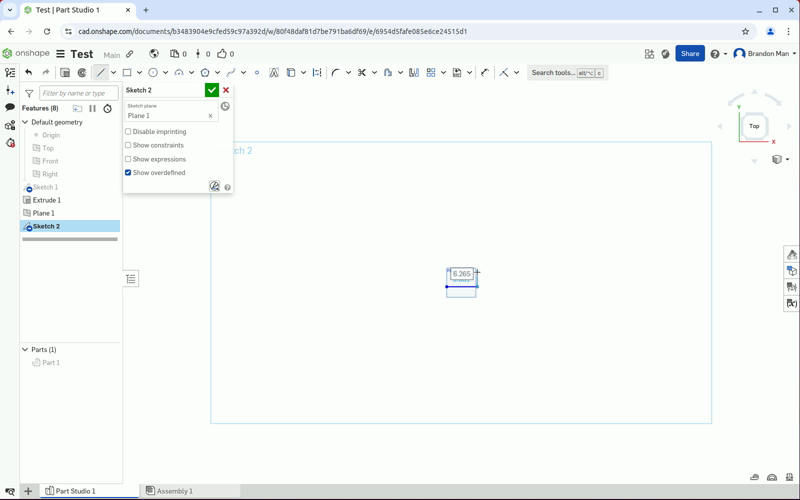
click(477, 271)
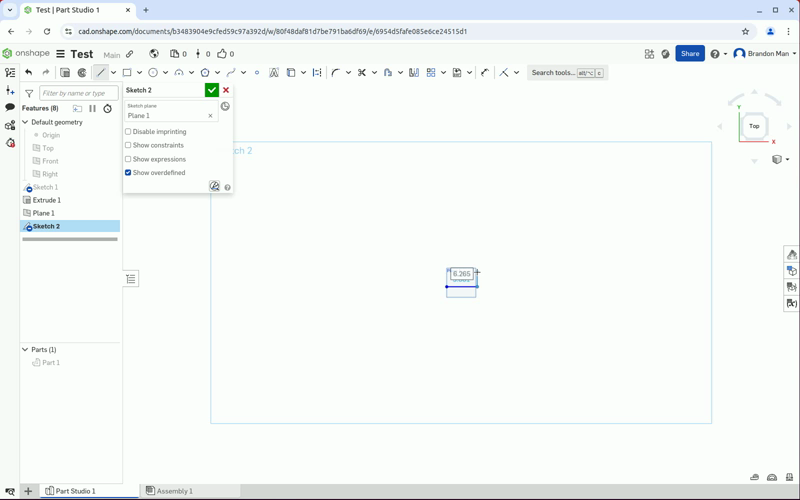
key_up(shift)
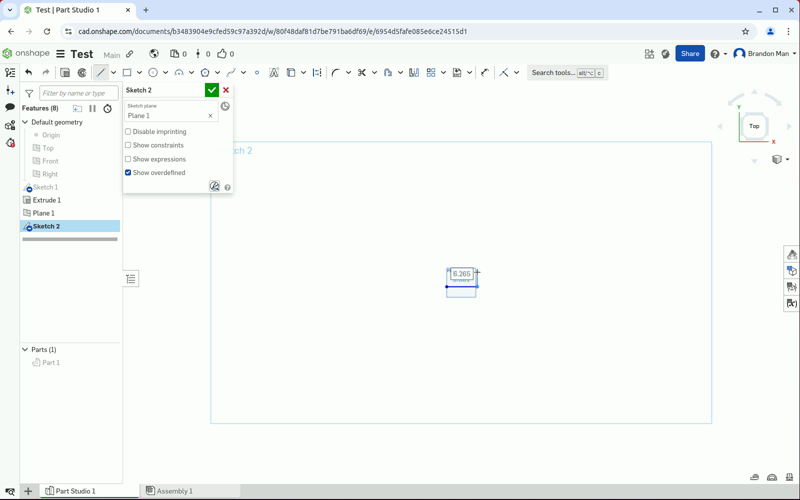
key_down(shift)
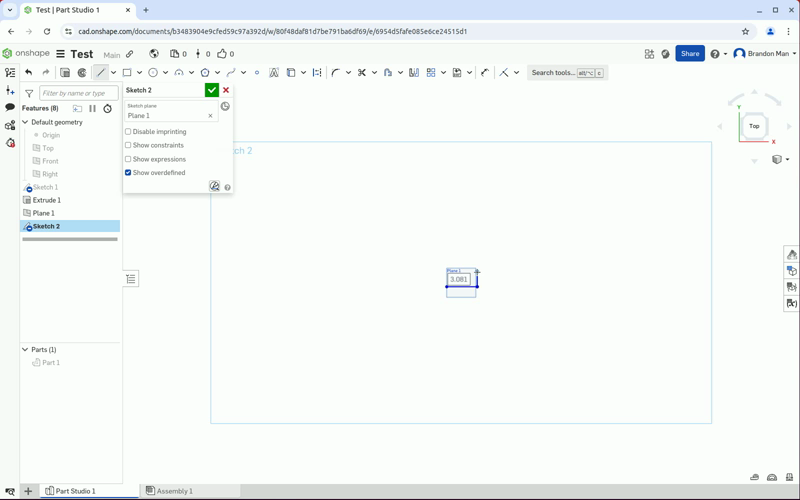
mouse_move(507, 271)
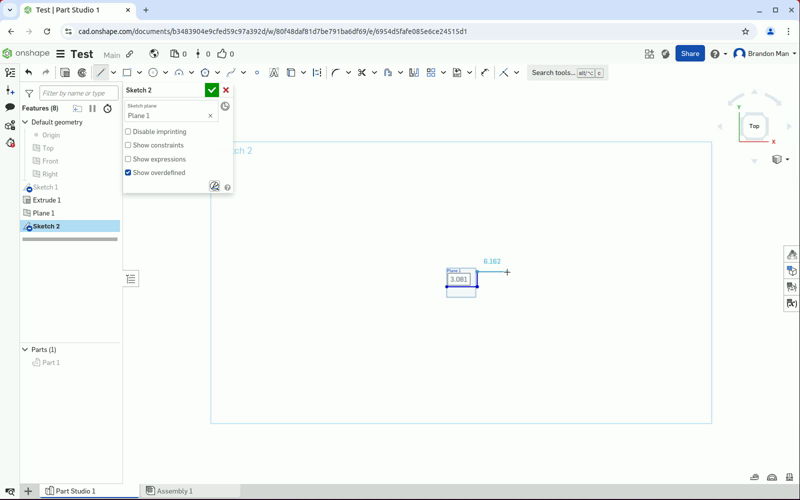
mouse_move(446, 271)
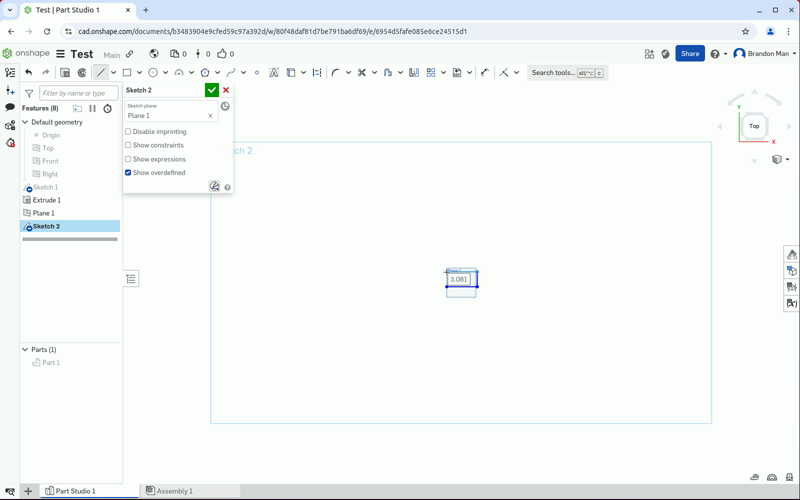
click(446, 271)
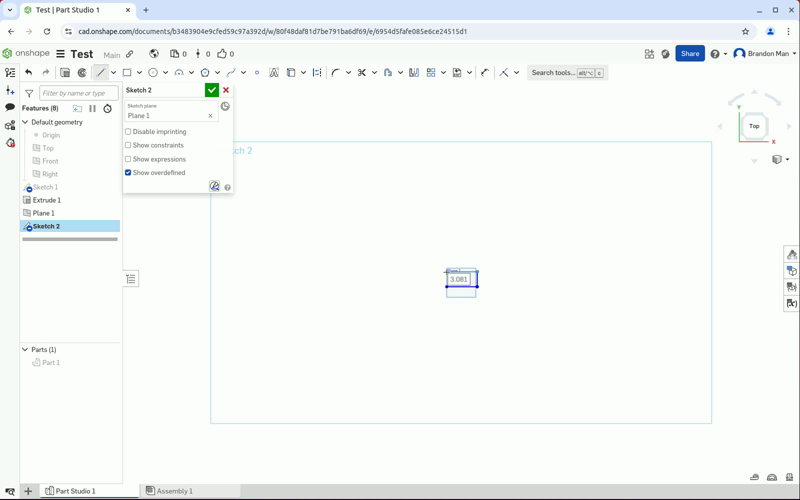
key_up(shift)
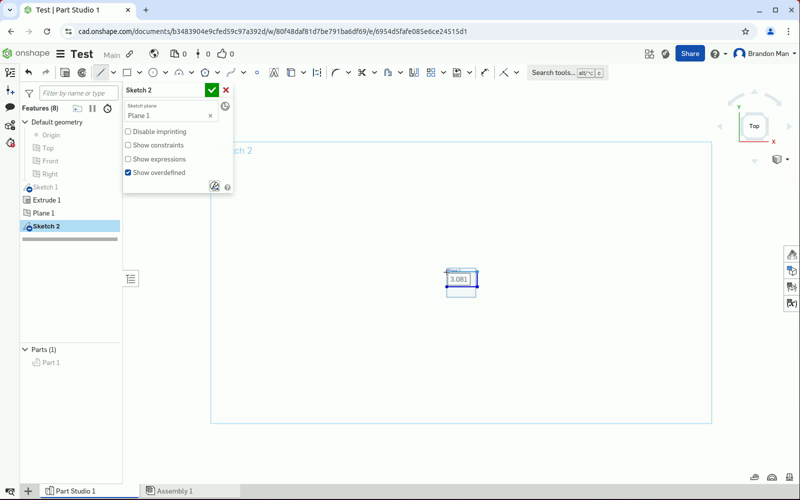
mouse_move(476, 271)
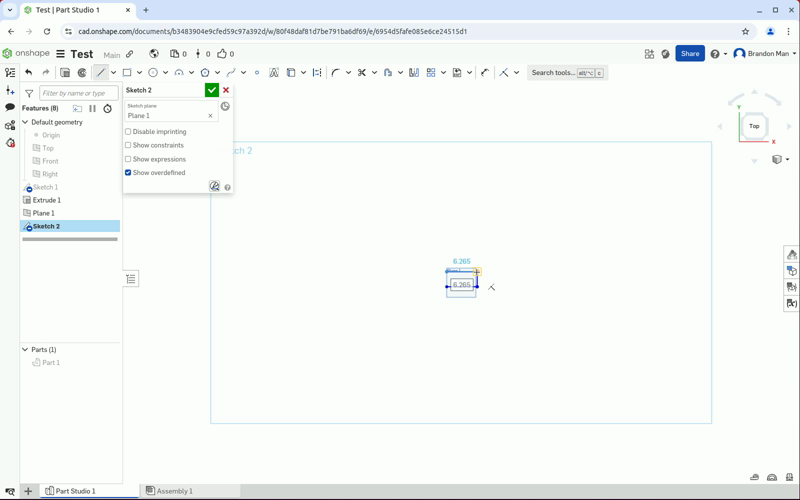
key_down(shift)
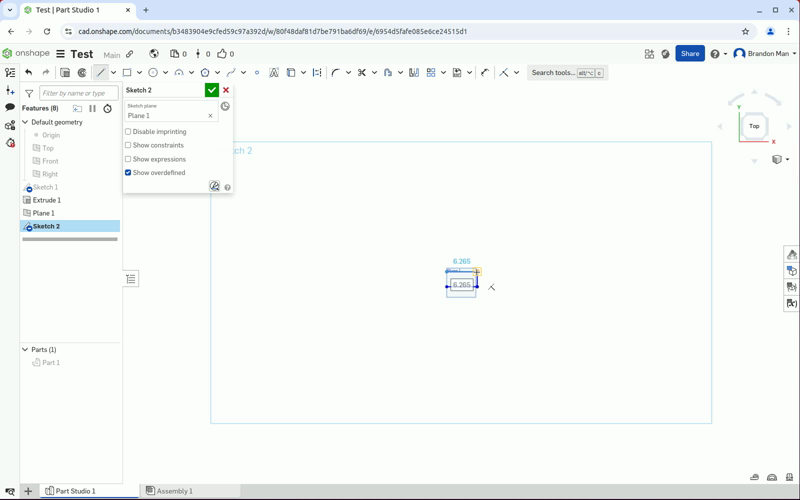
mouse_move(446, 286)
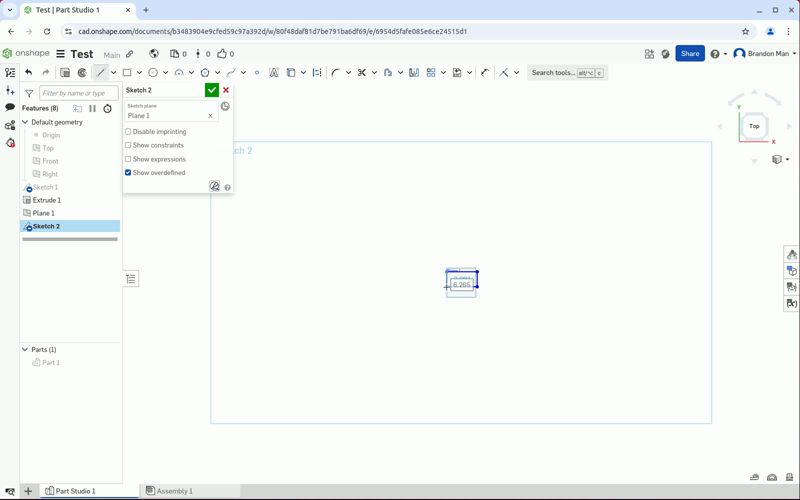
key_up(shift)
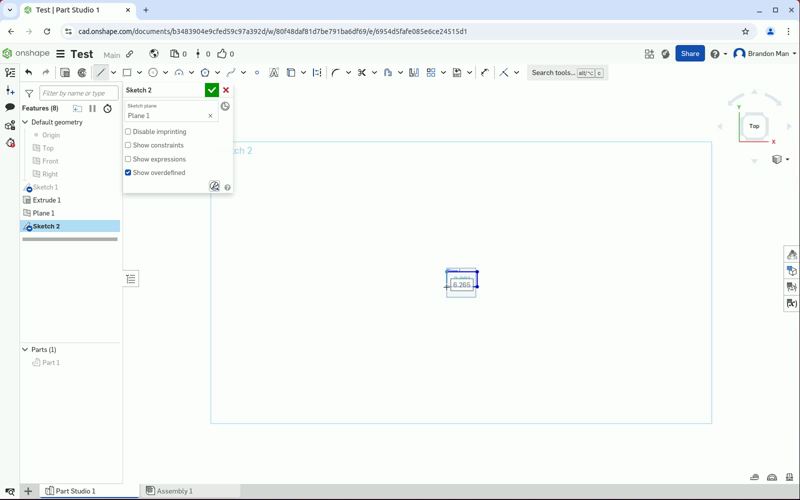
click(446, 286)
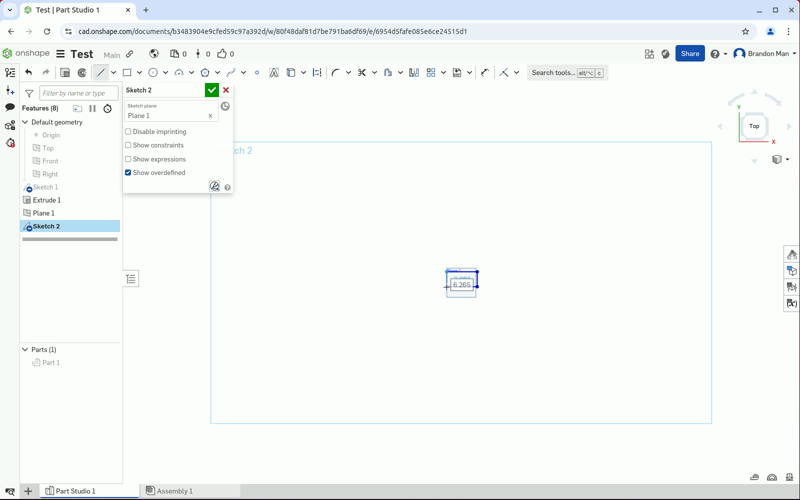
key(esc)
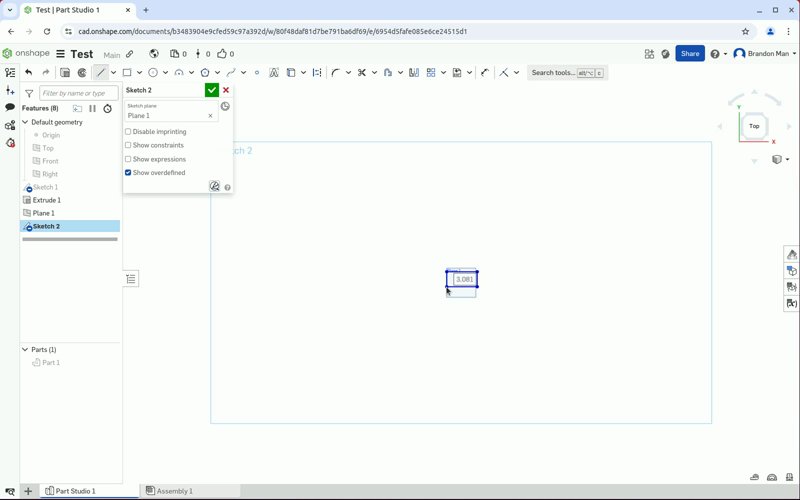
mouse_move(449, 272)
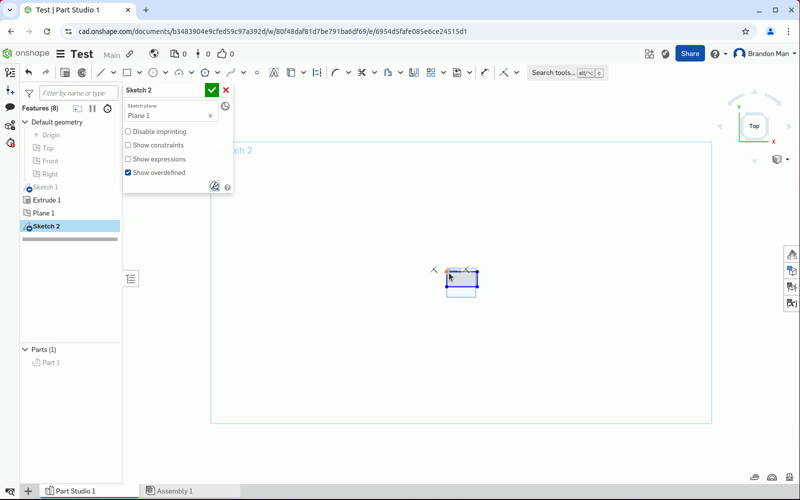
scroll(6)
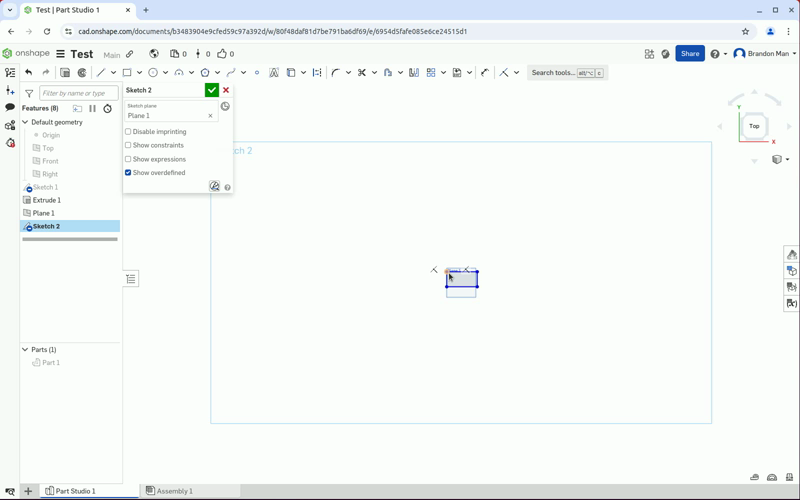
scroll(6)
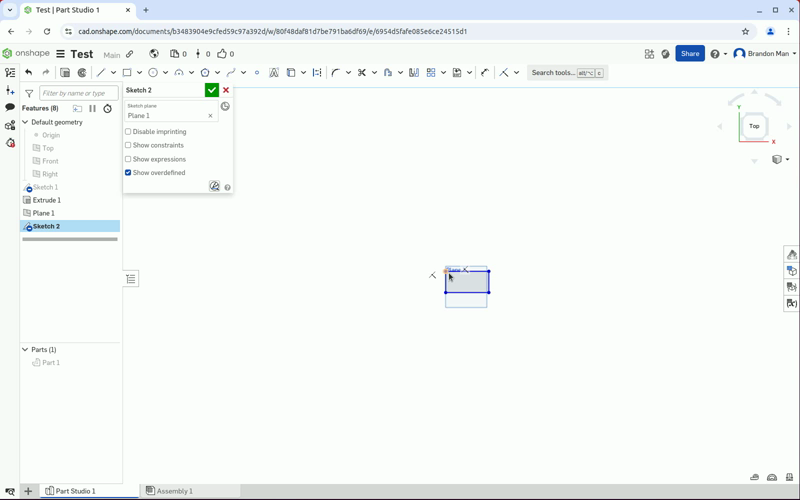
scroll(6)
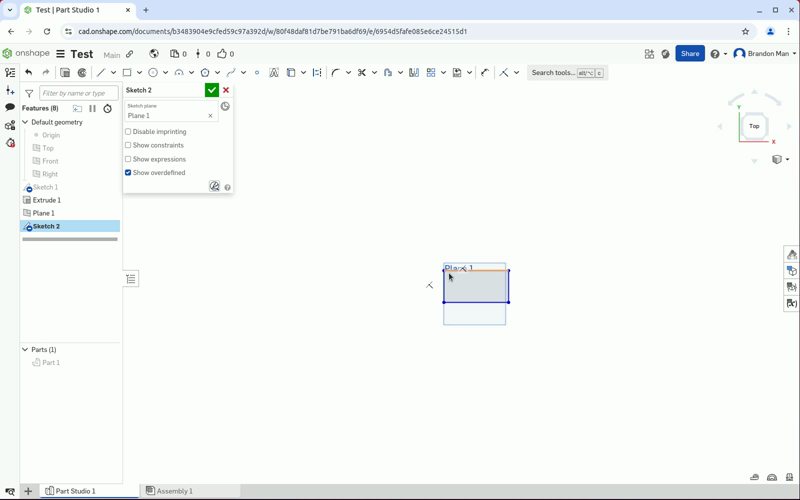
scroll(6)
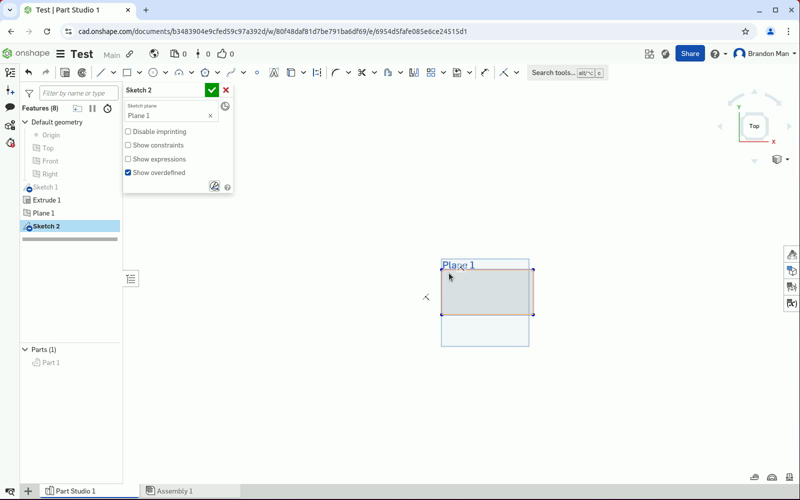
scroll(6)
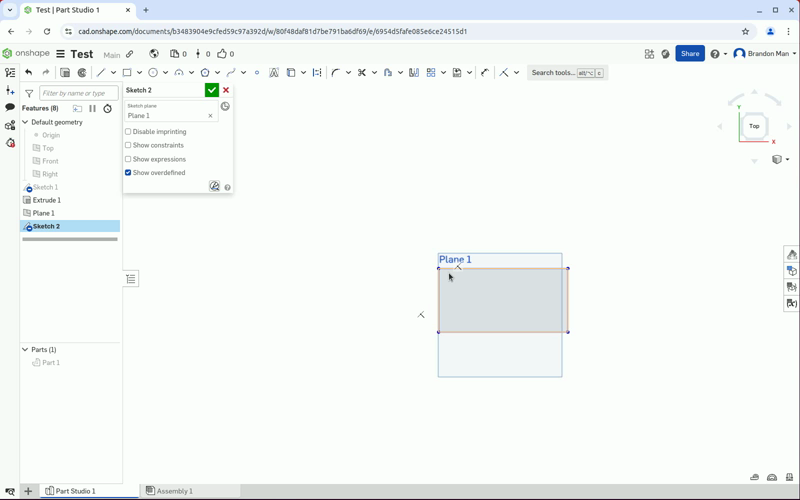
scroll(6)
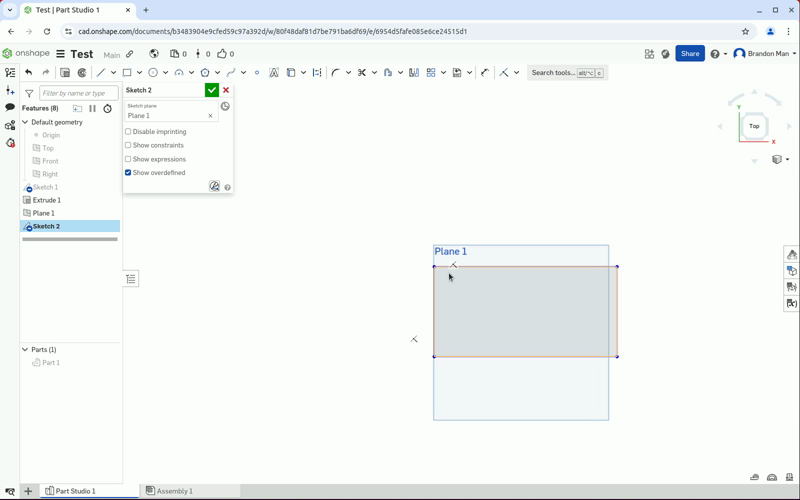
scroll(6)
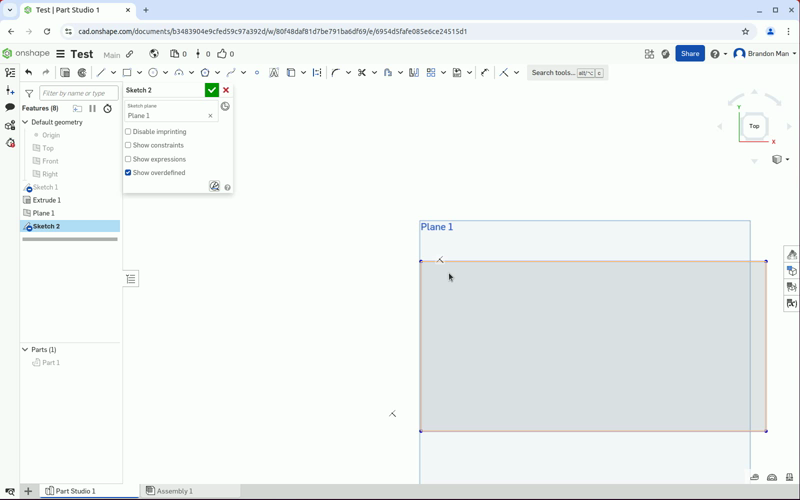
click(449, 272)
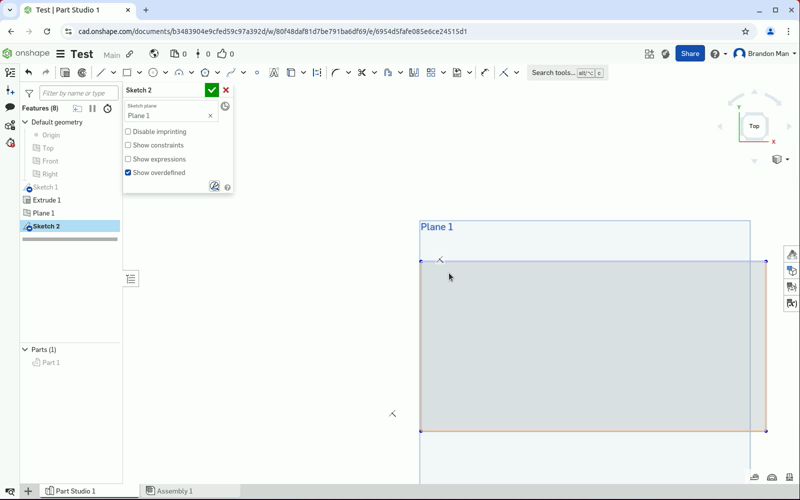
scroll(-6)
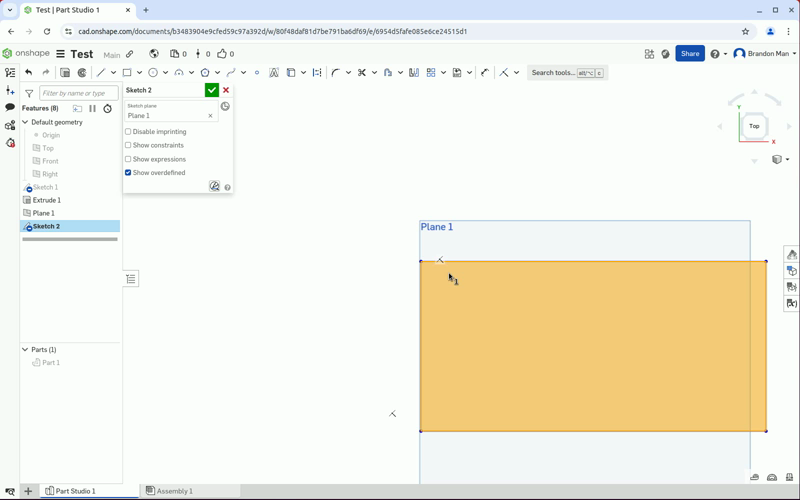
scroll(-6)
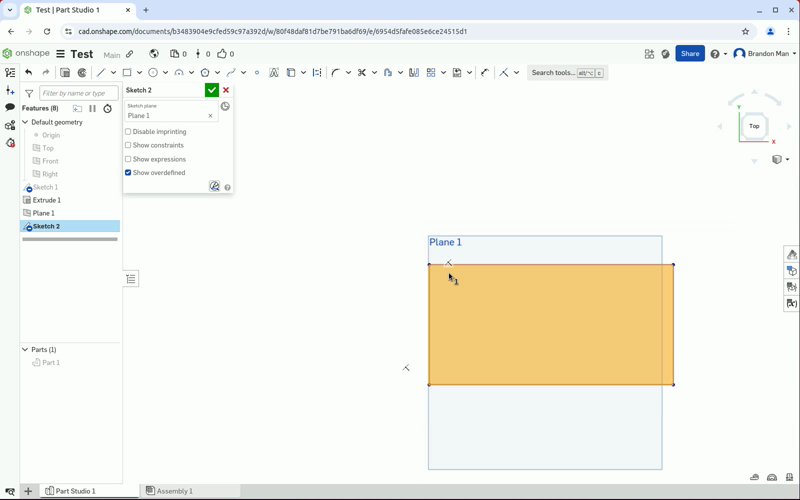
scroll(-6)
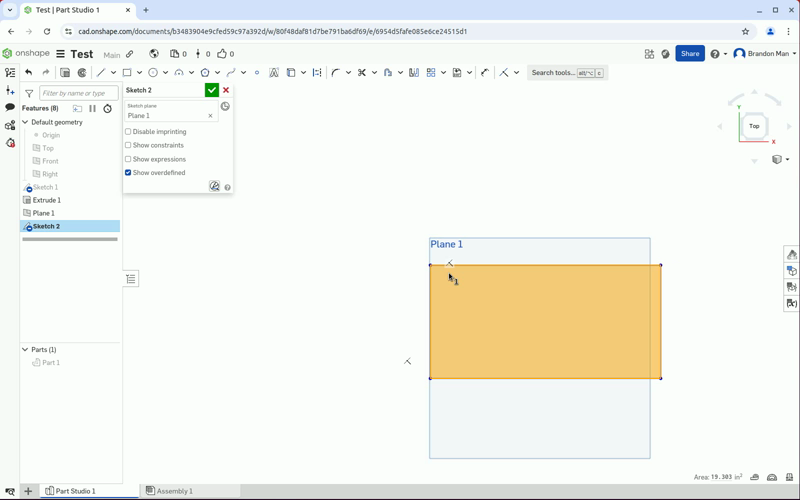
scroll(-6)
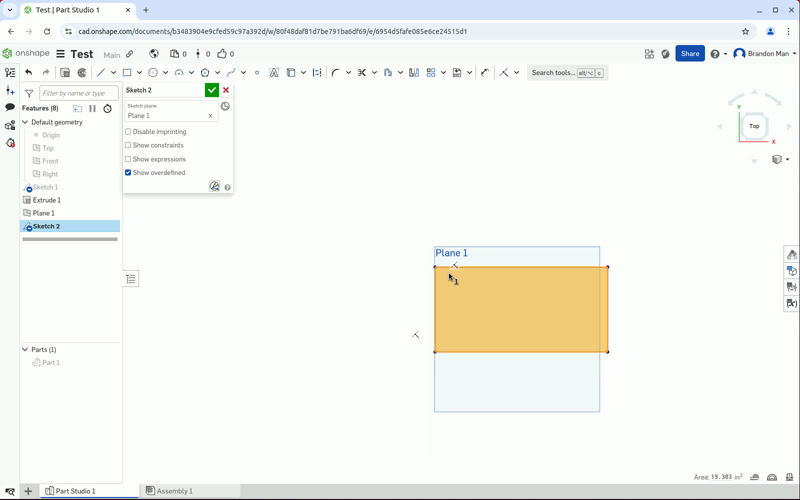
scroll(-6)
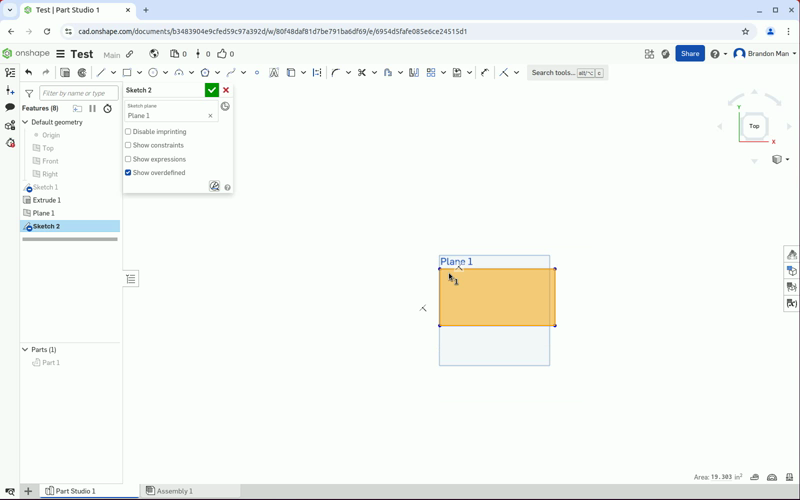
scroll(-6)
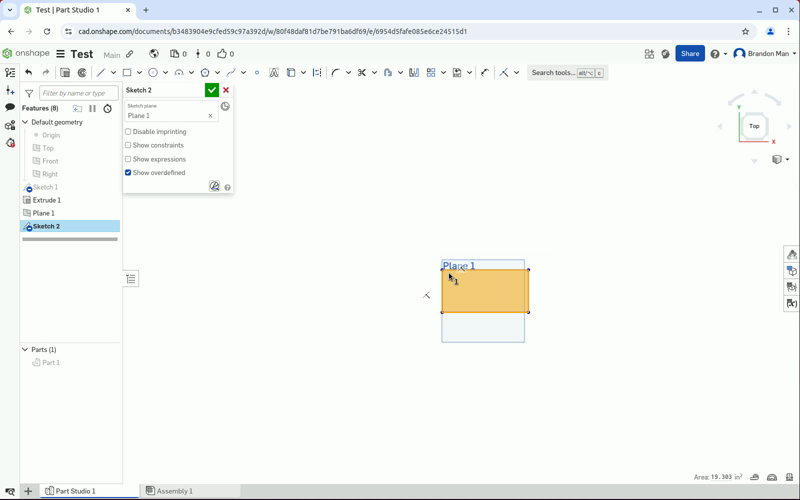
scroll(-6)
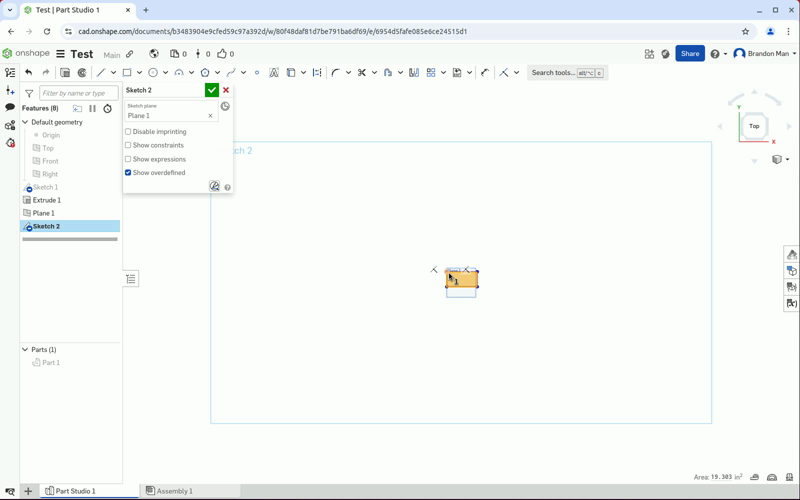
mouse_move(73, 352)
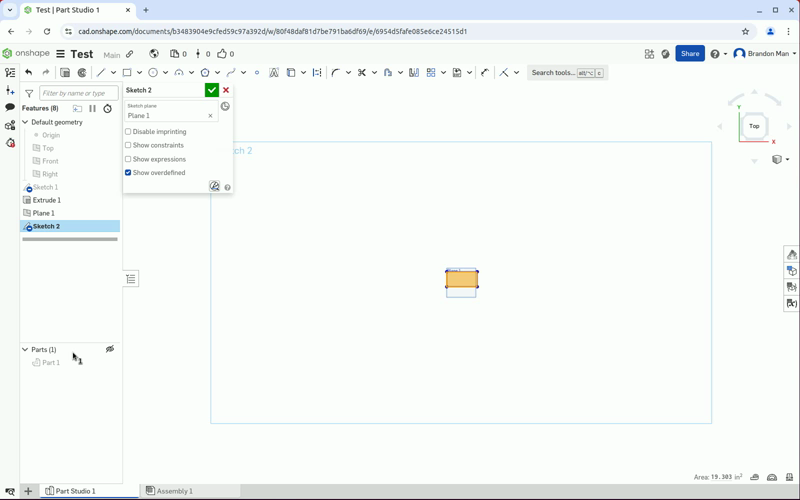
key(shift+y)
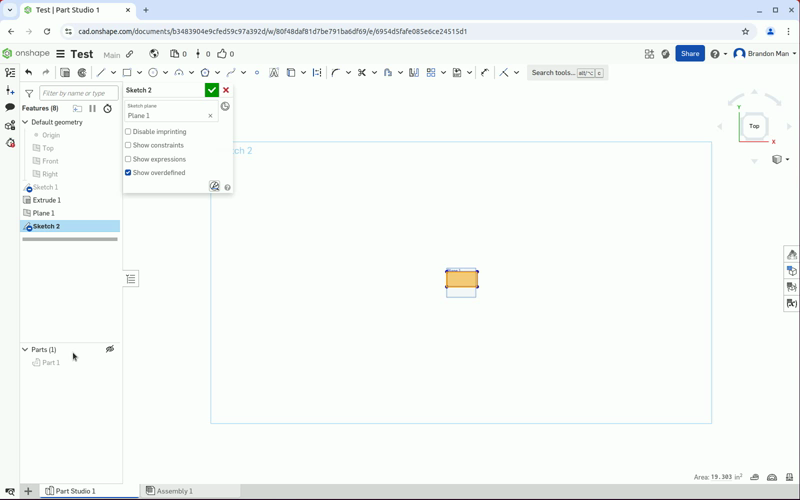
key(shift+e)
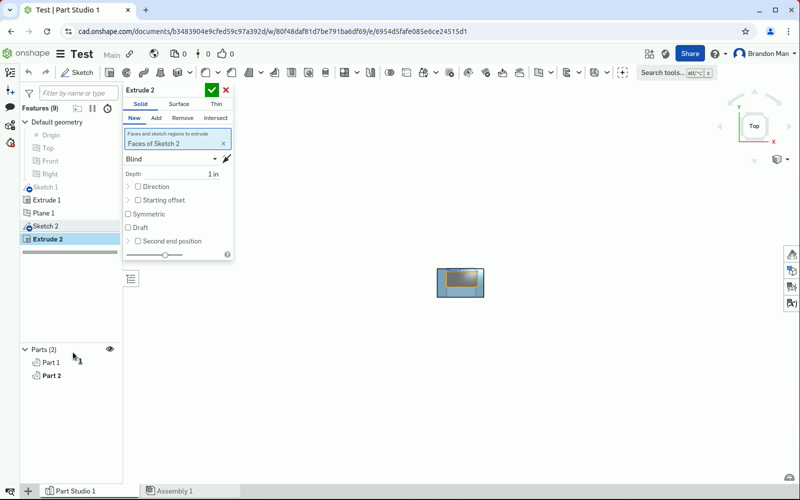
mouse_move(143, 106)
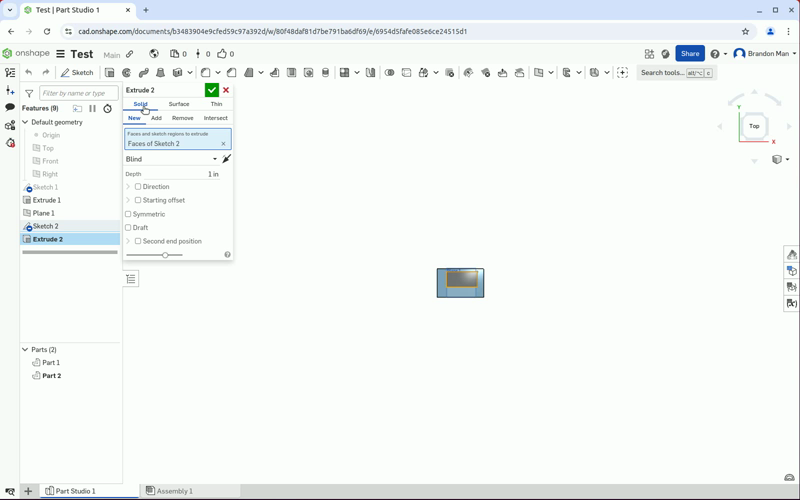
click(143, 106)
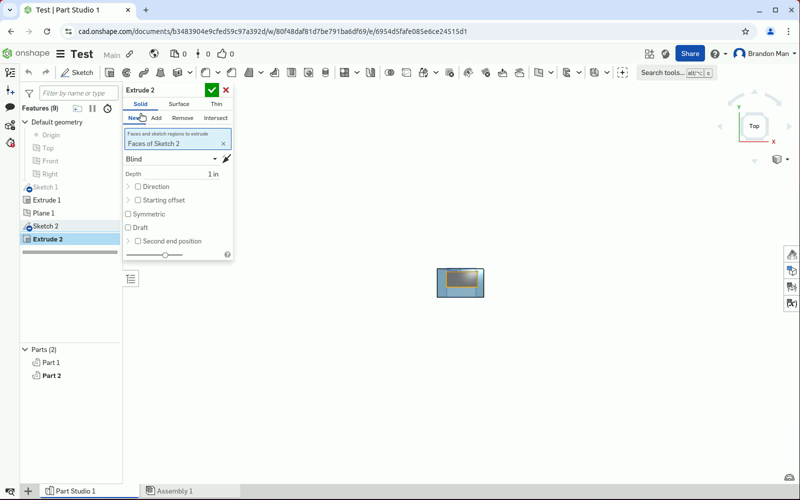
mouse_move(137, 120)
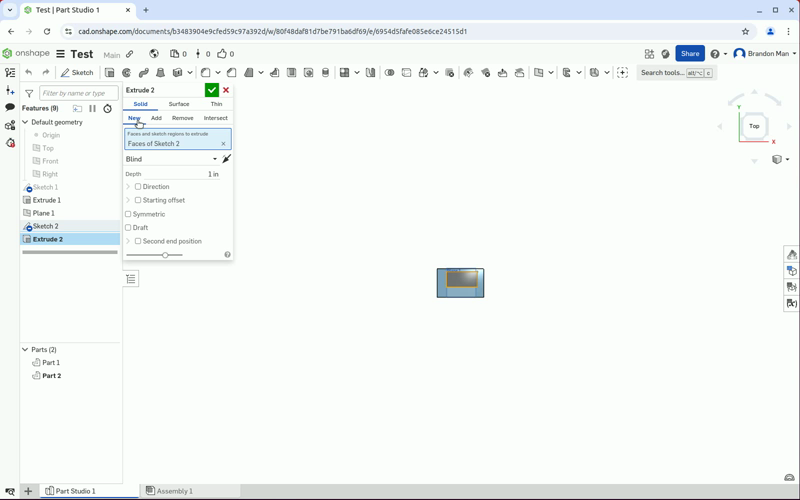
click(137, 120)
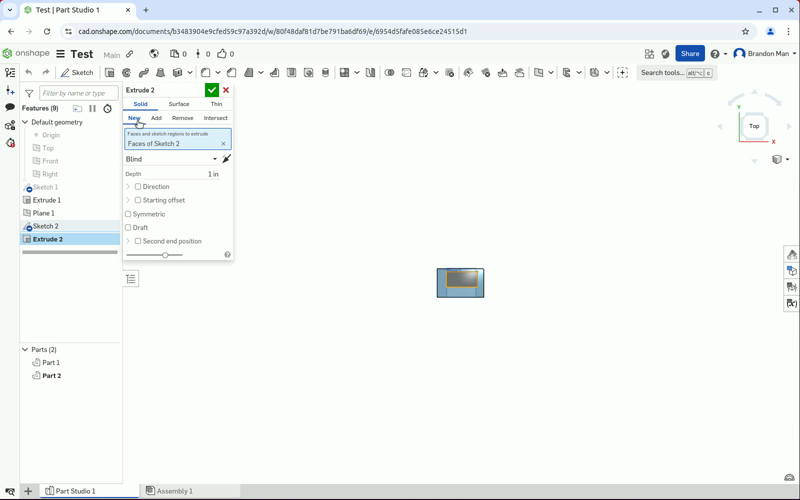
key(tab, 4)
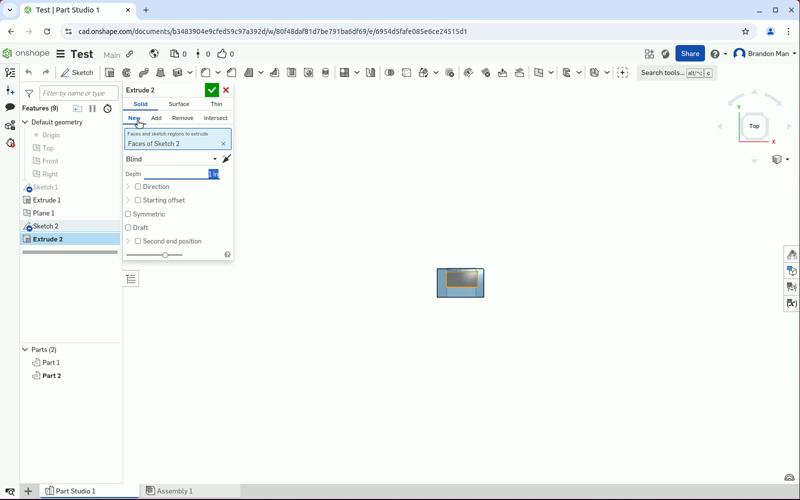
text(0.481)
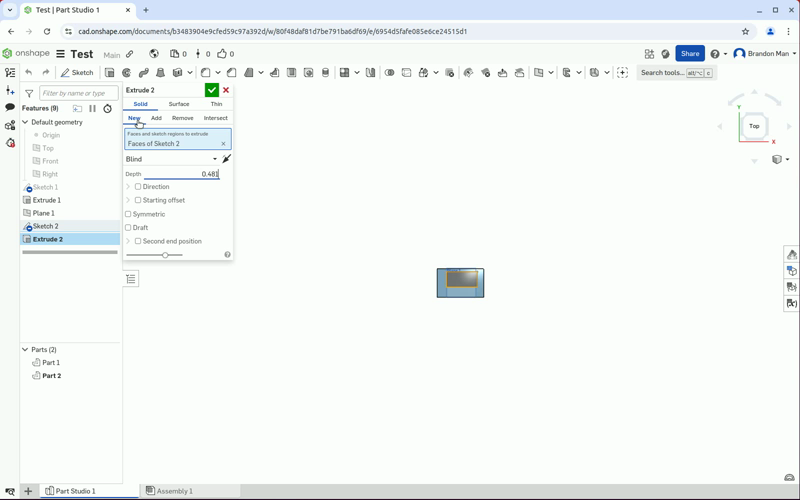
key(enter)
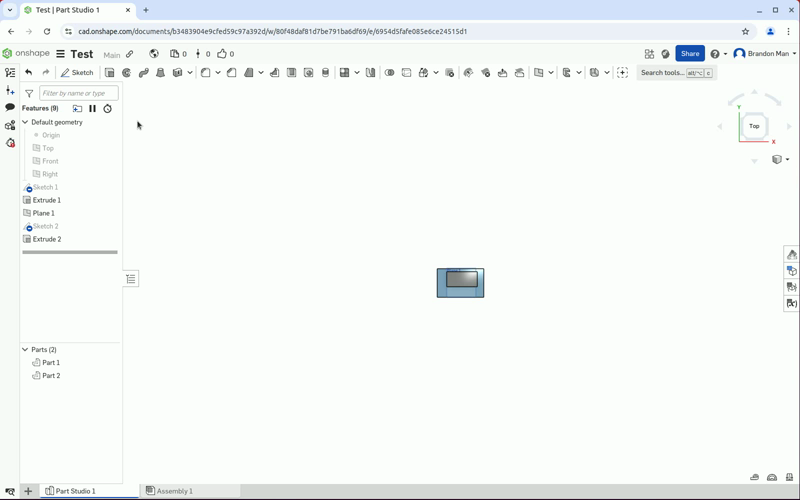
key(shift+h)
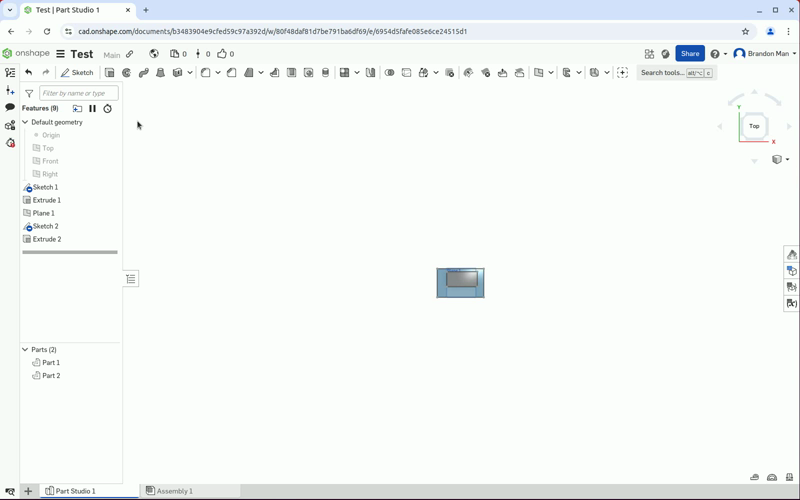
key(shift+h)
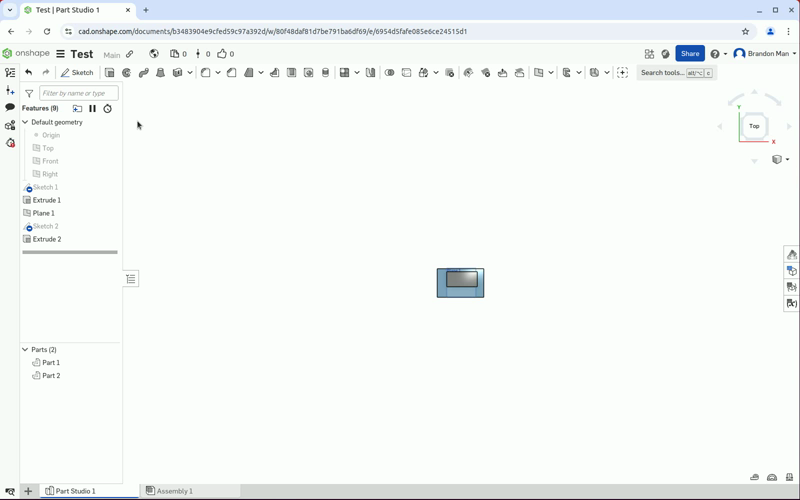
mouse_move(73, 189)
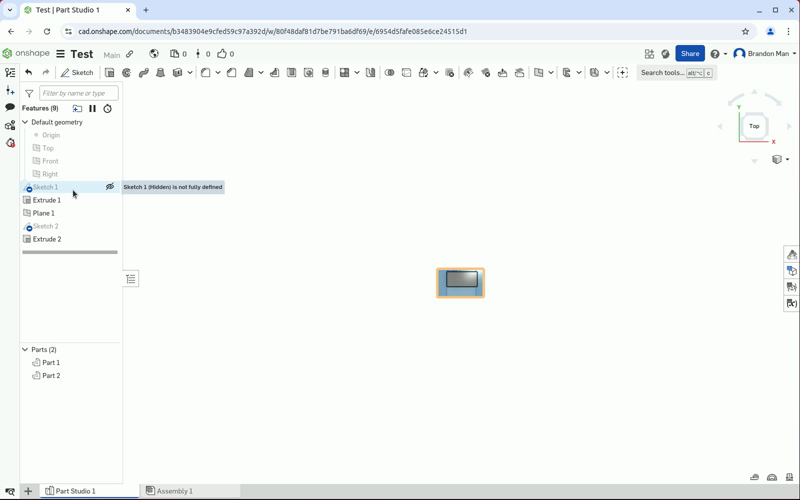
click(73, 189)
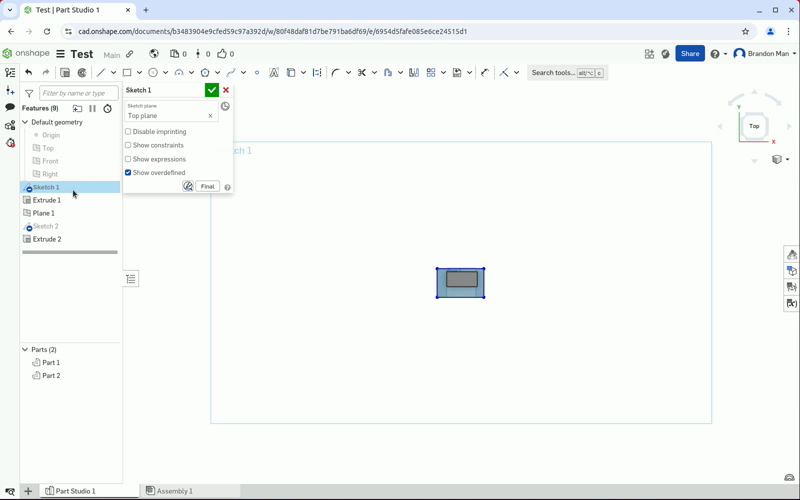
mouse_move(229, 92)
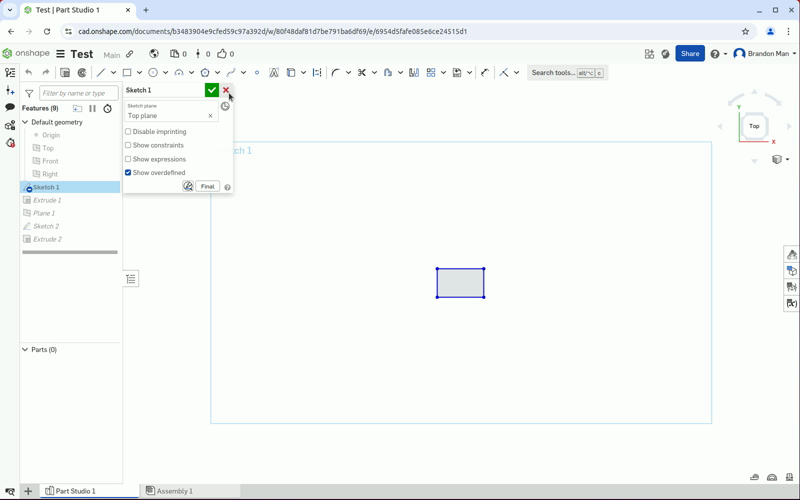
click(229, 92)
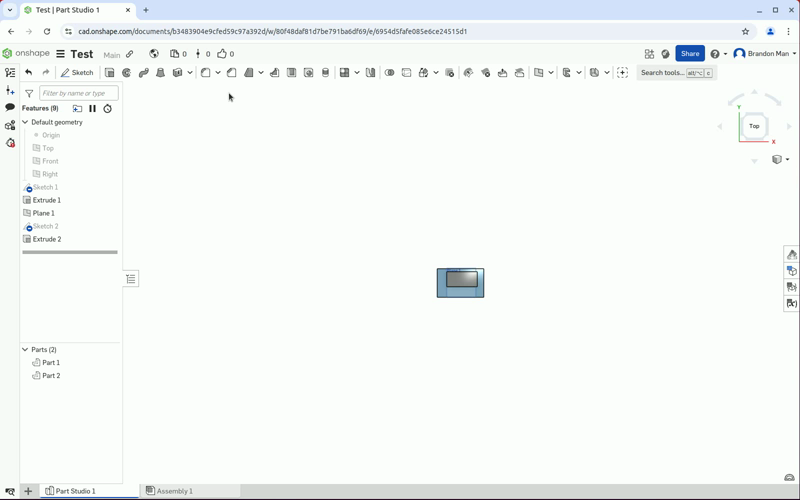
mouse_move(541, 75)
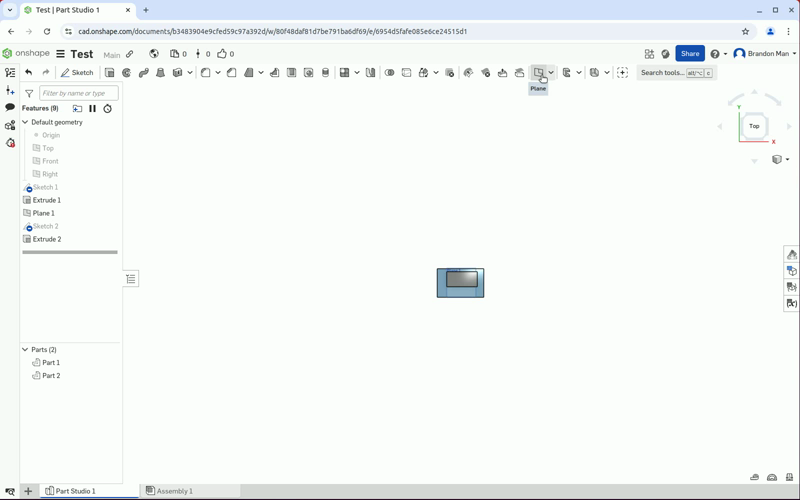
click(541, 75)
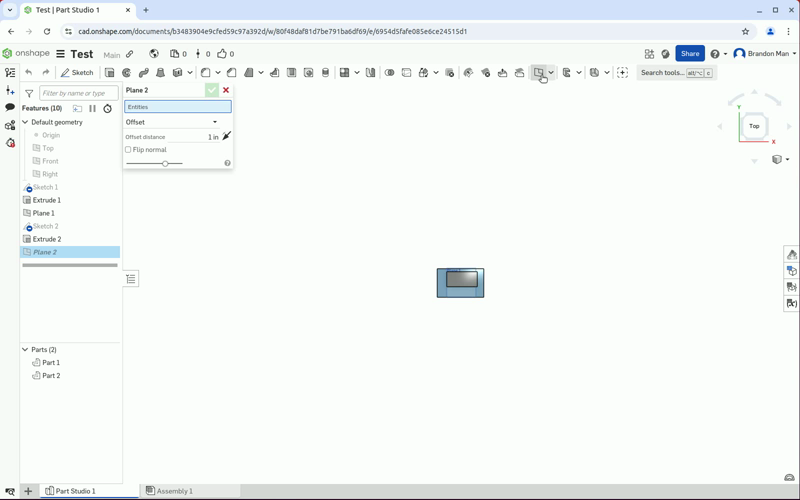
mouse_move(73, 150)
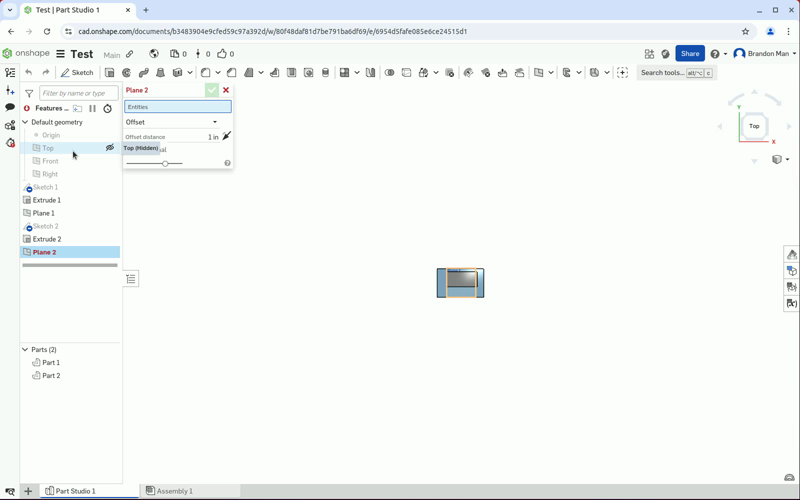
click(73, 150)
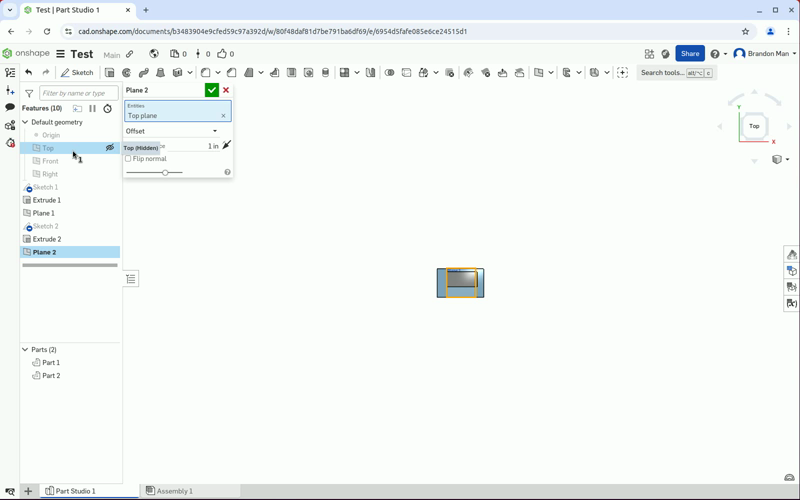
key(tab, 2)
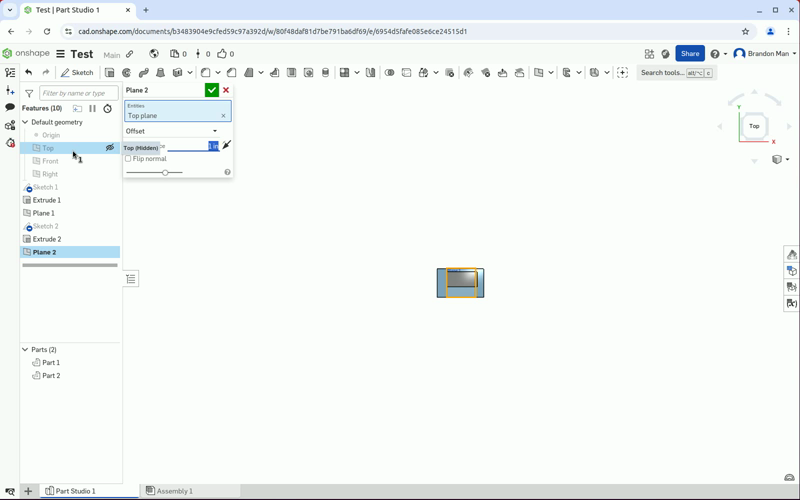
text(15.159)
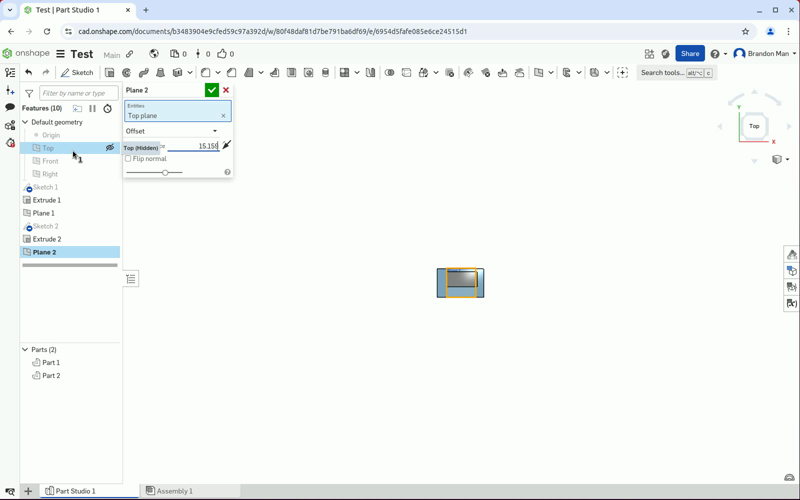
key(enter, 2)
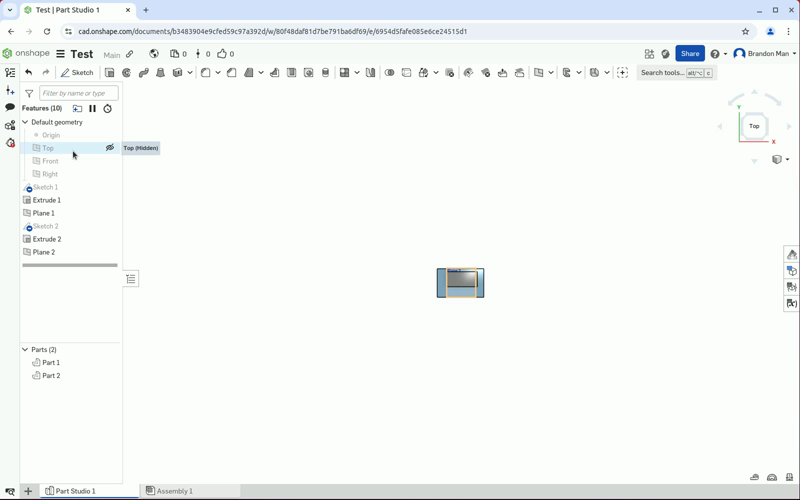
key(shift+s)
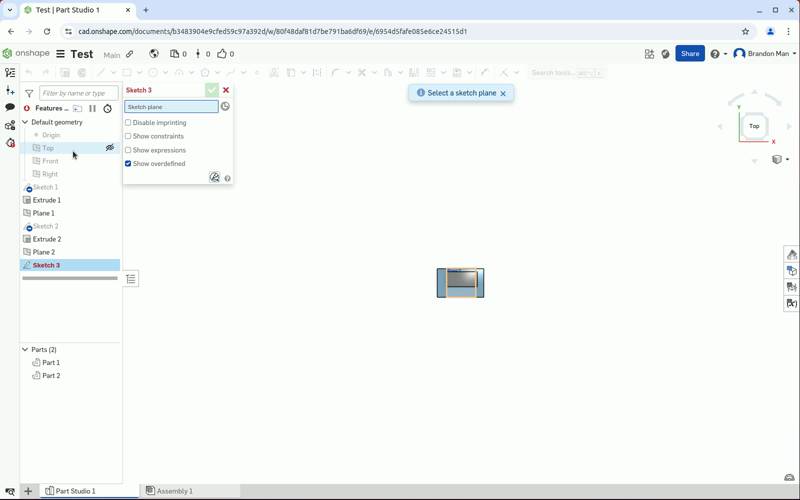
mouse_move(73, 254)
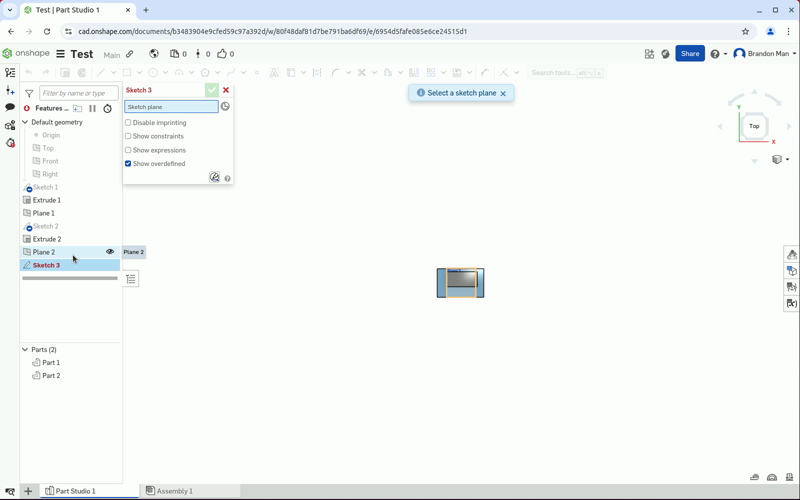
click(73, 254)
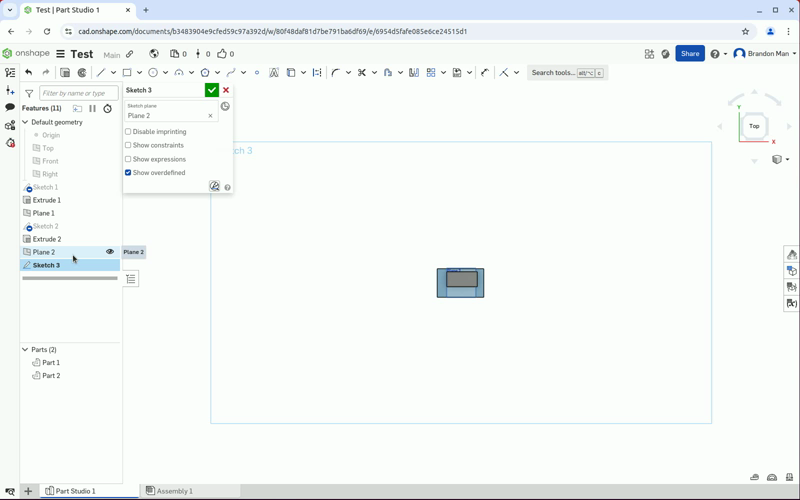
mouse_move(73, 352)
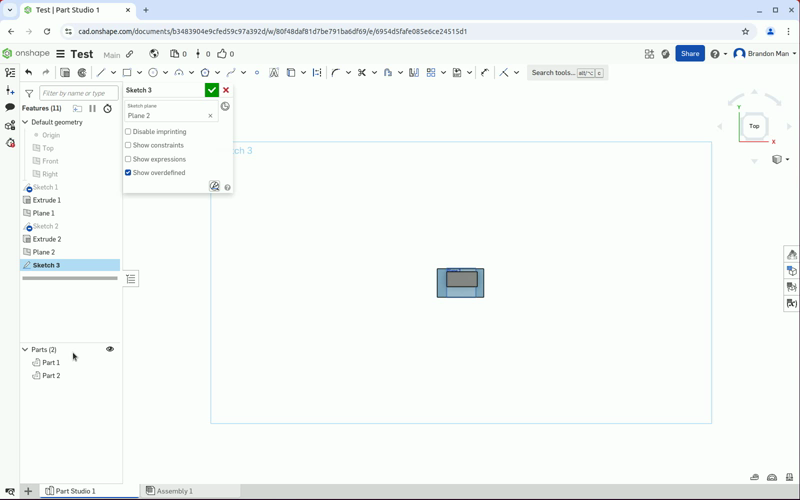
key(y)
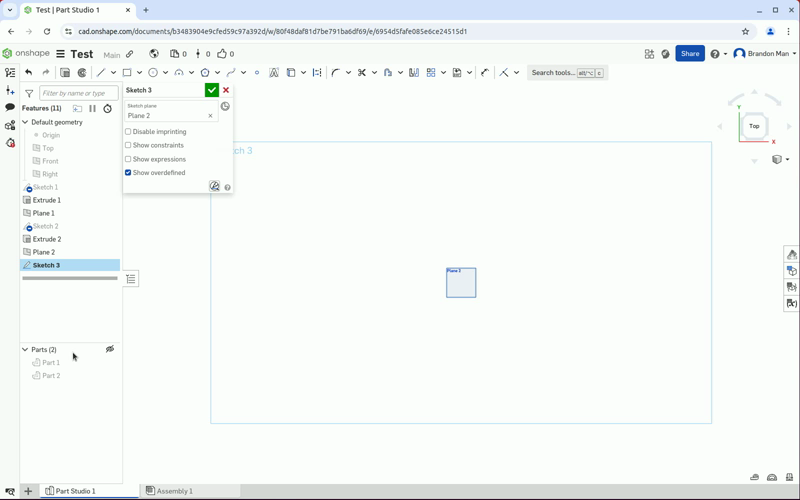
key(l)
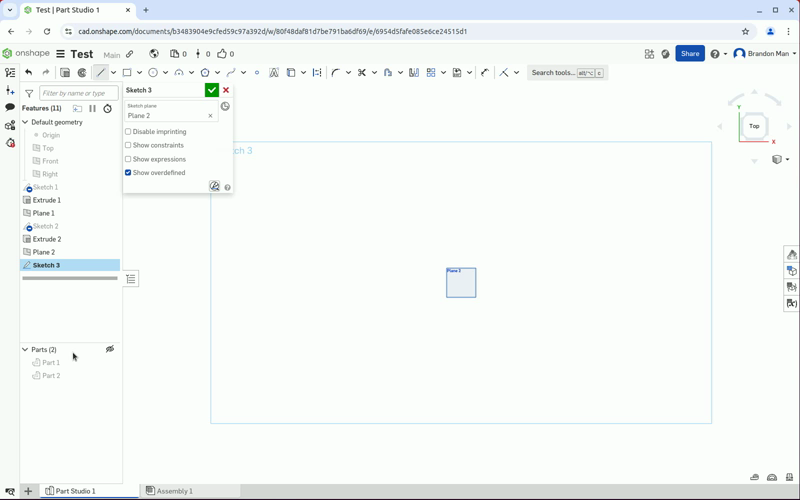
key_down(shift)
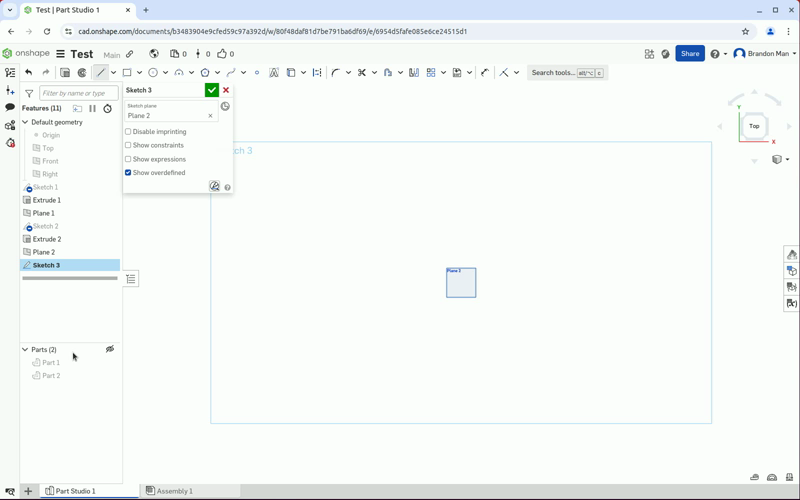
mouse_move(431, 280)
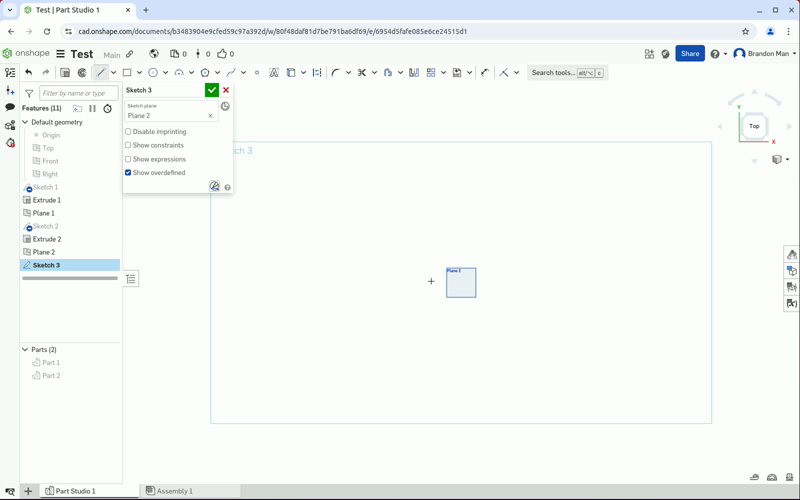
click(431, 280)
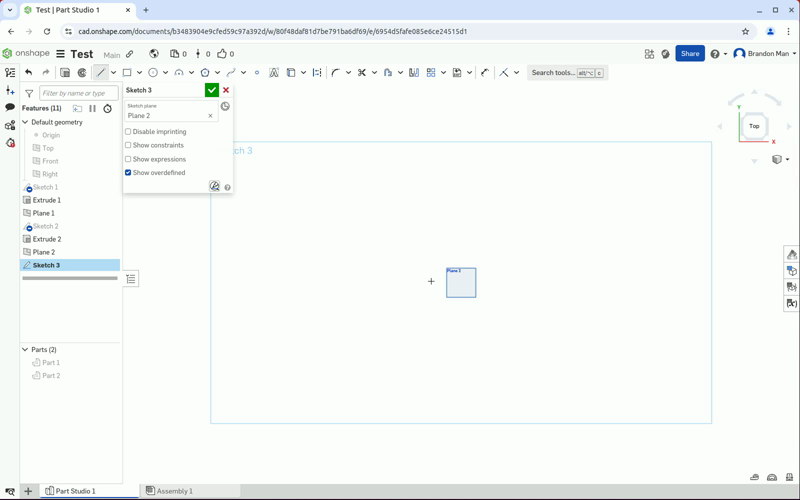
key_up(shift)
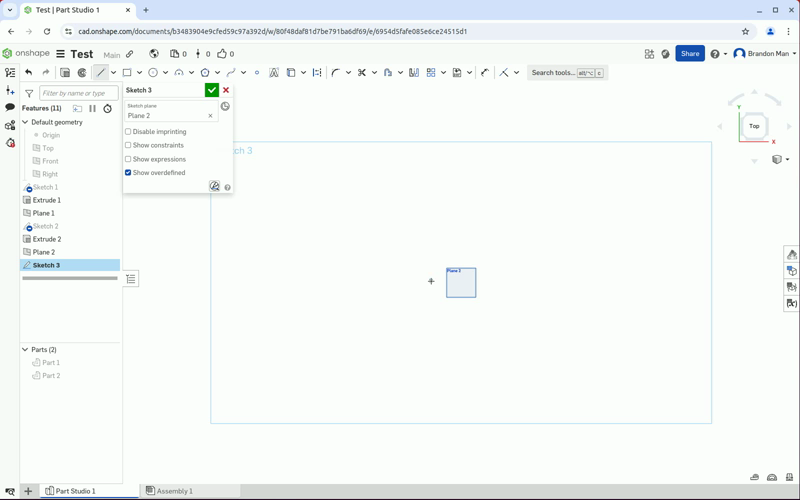
key_down(shift)
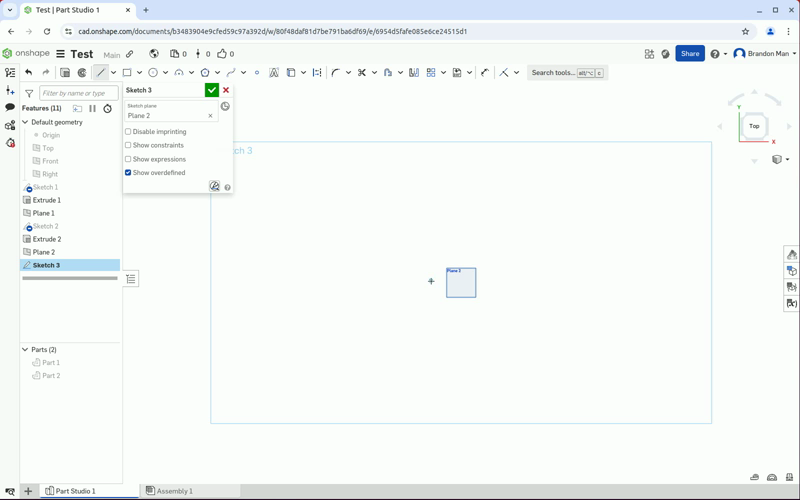
mouse_move(461, 280)
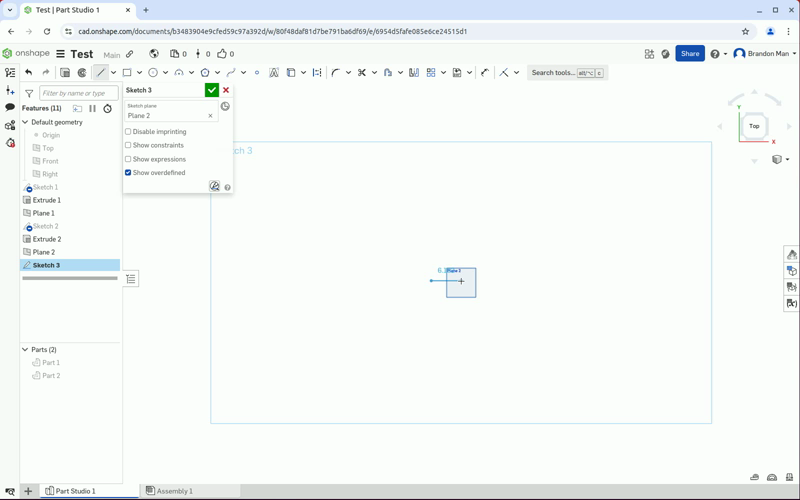
mouse_move(447, 280)
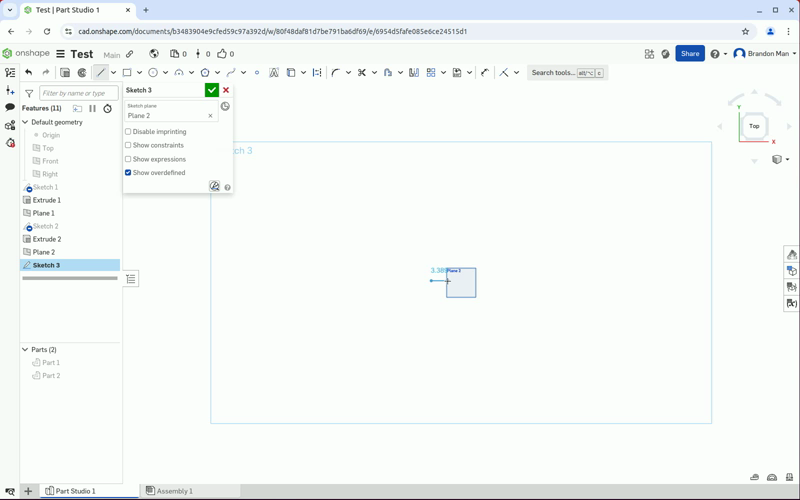
click(447, 280)
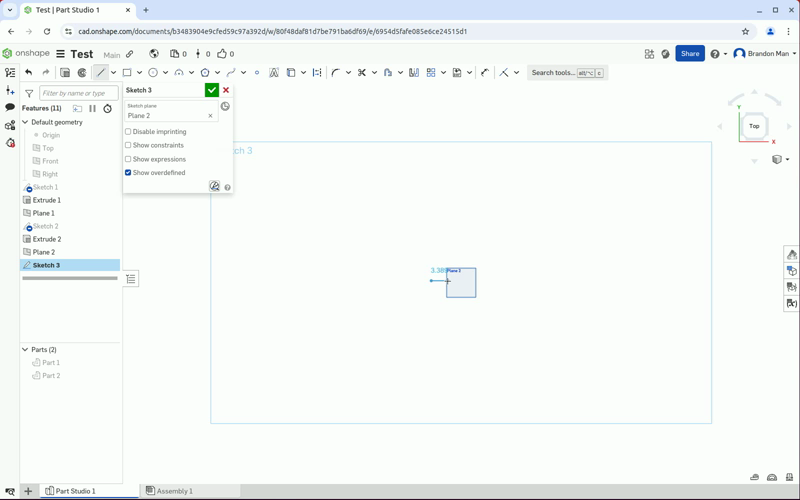
key_up(shift)
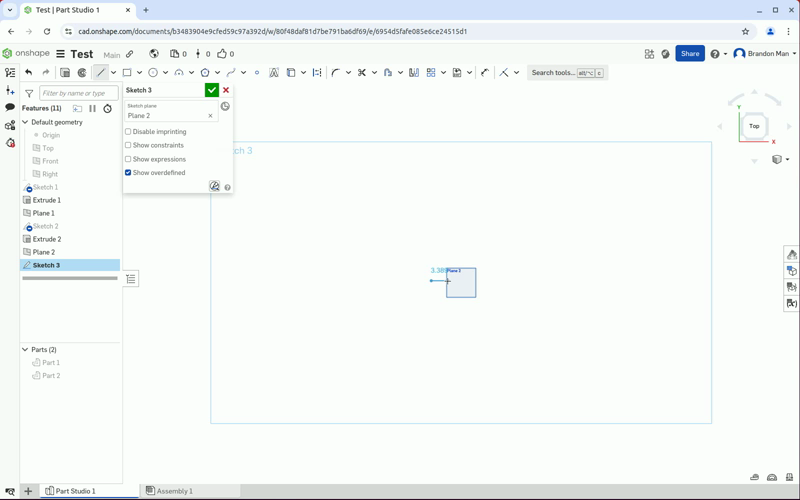
key_down(shift)
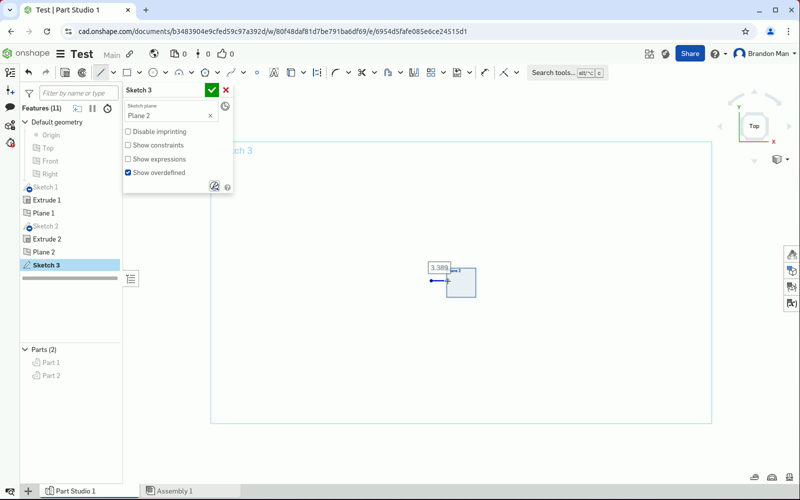
mouse_move(477, 280)
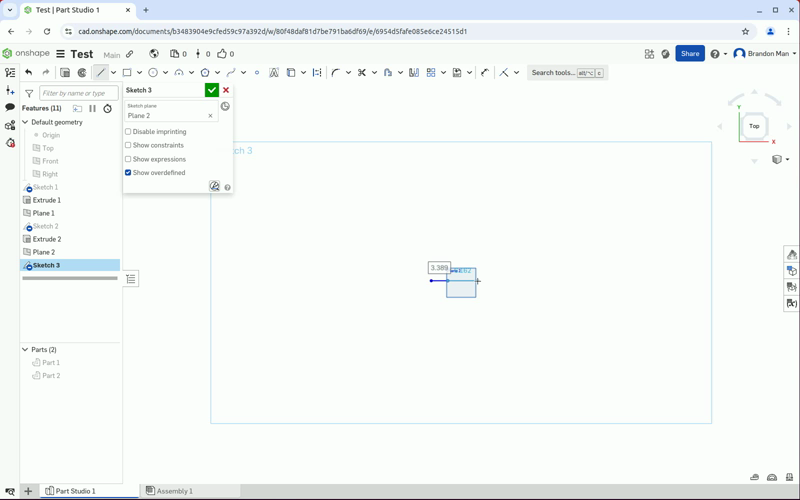
mouse_move(447, 274)
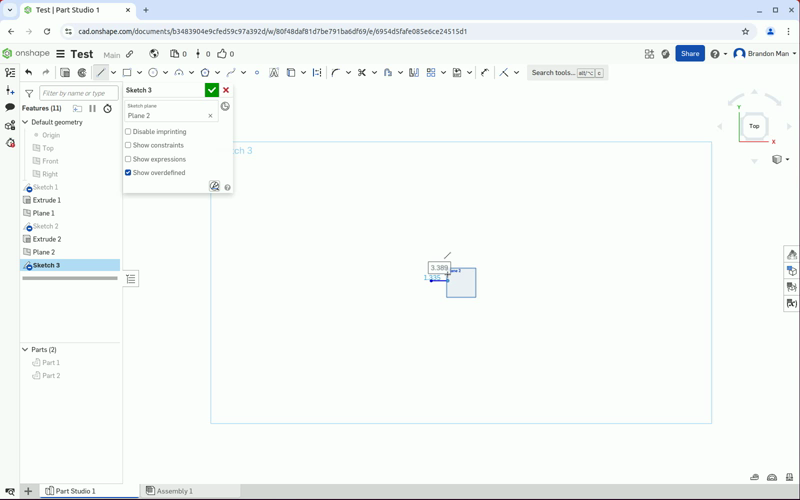
scroll(6)
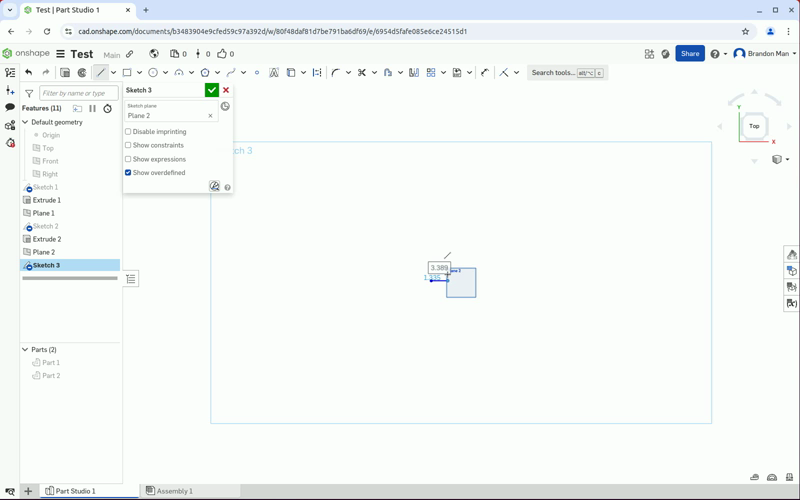
scroll(6)
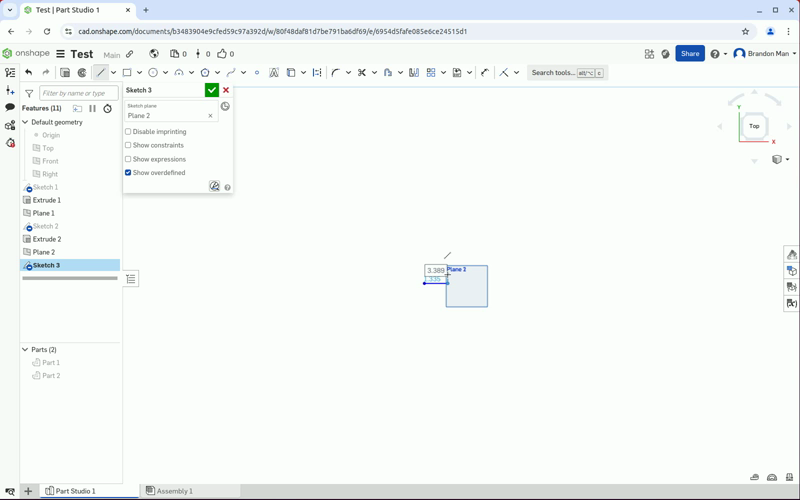
scroll(6)
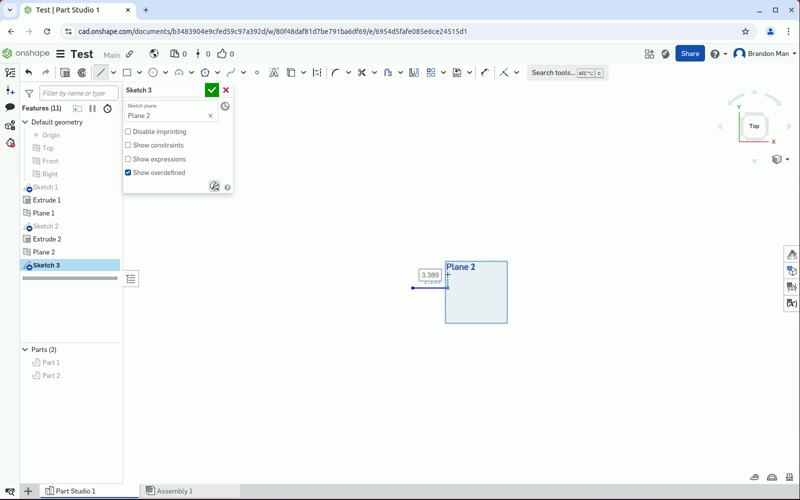
scroll(6)
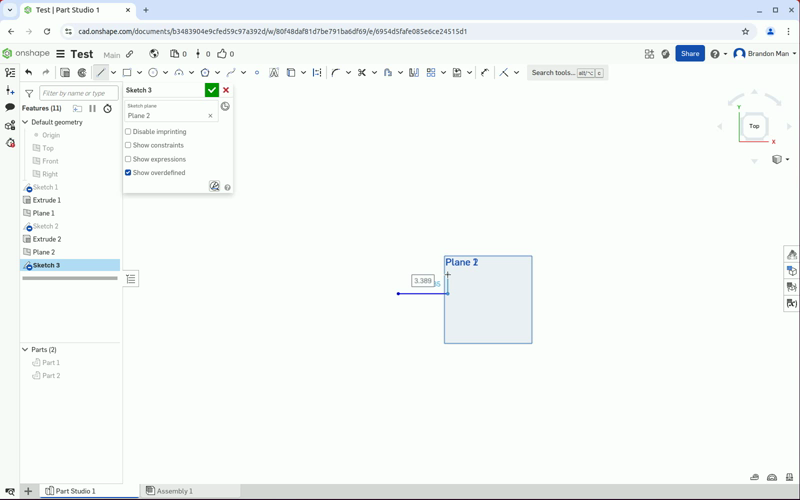
scroll(6)
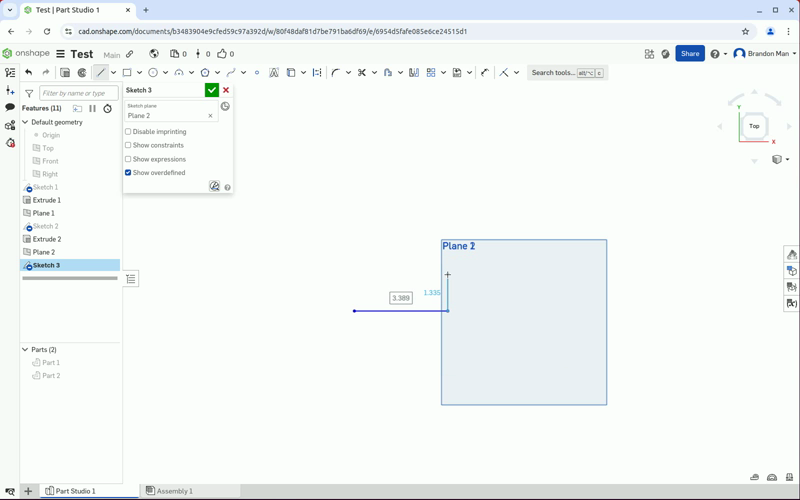
scroll(6)
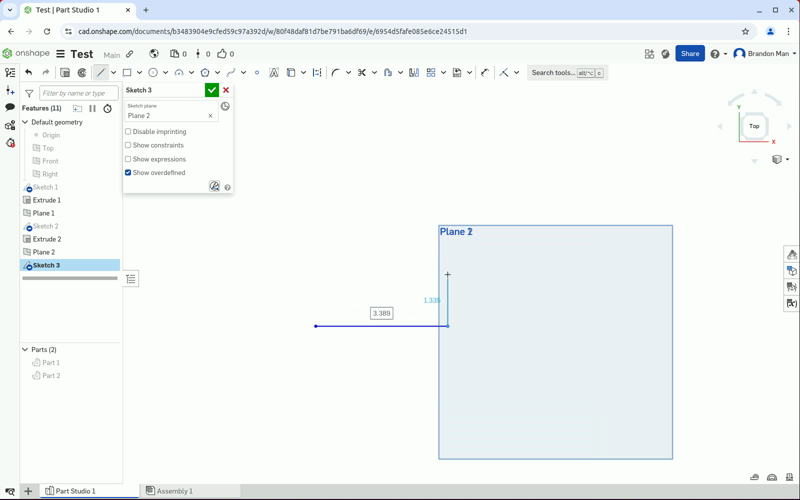
scroll(6)
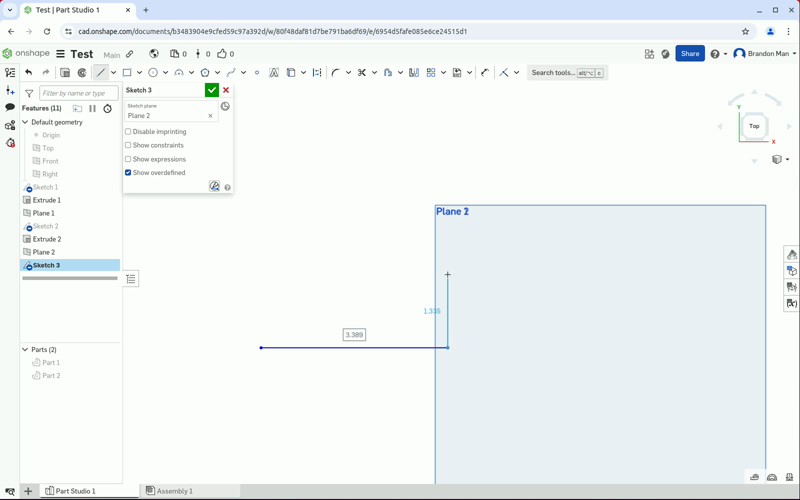
click(447, 274)
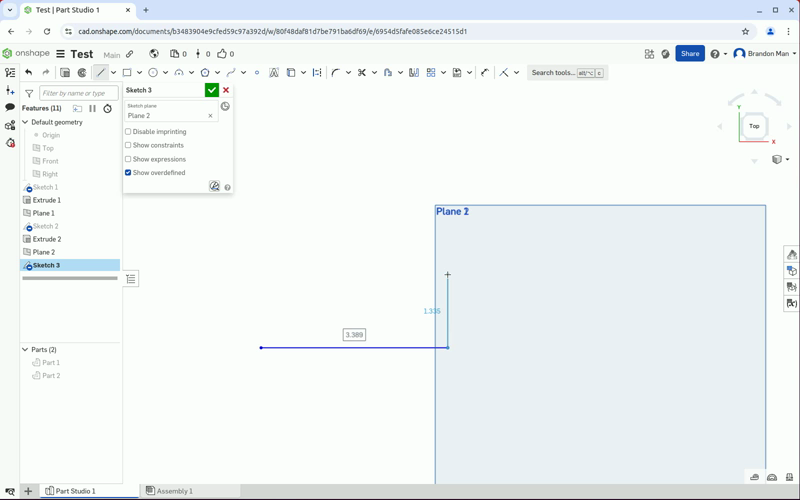
scroll(-6)
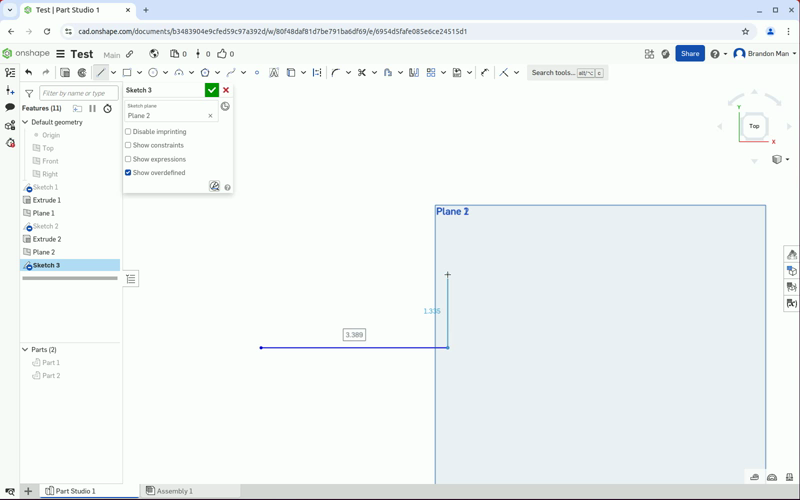
scroll(-6)
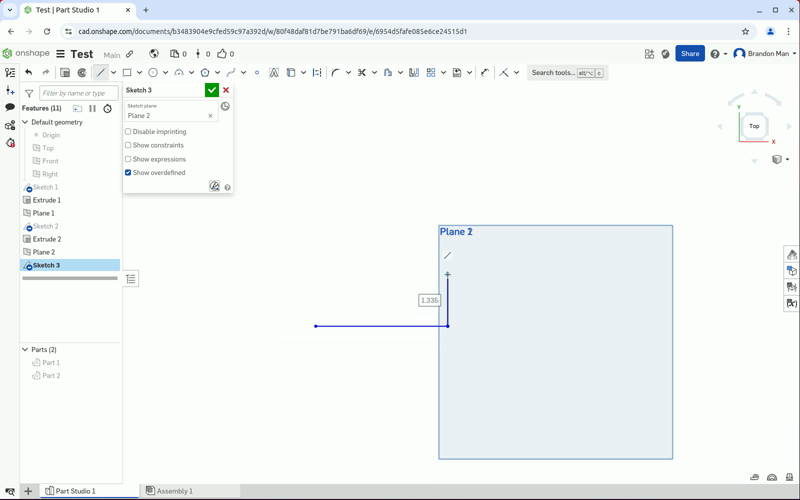
scroll(-6)
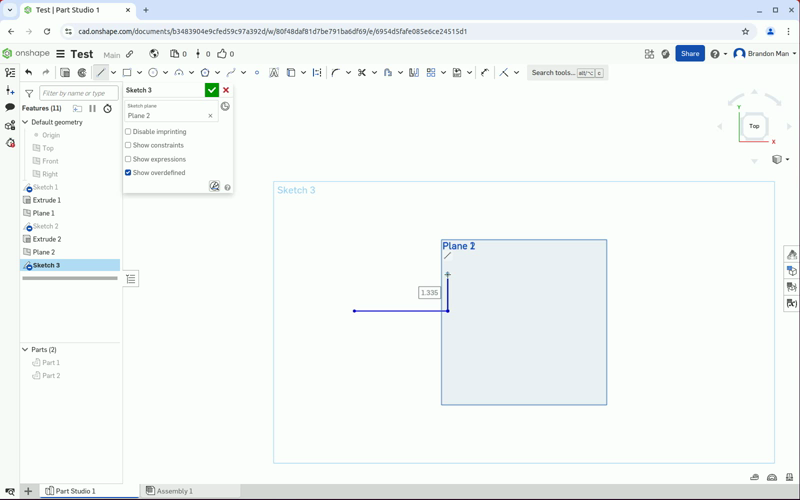
scroll(-6)
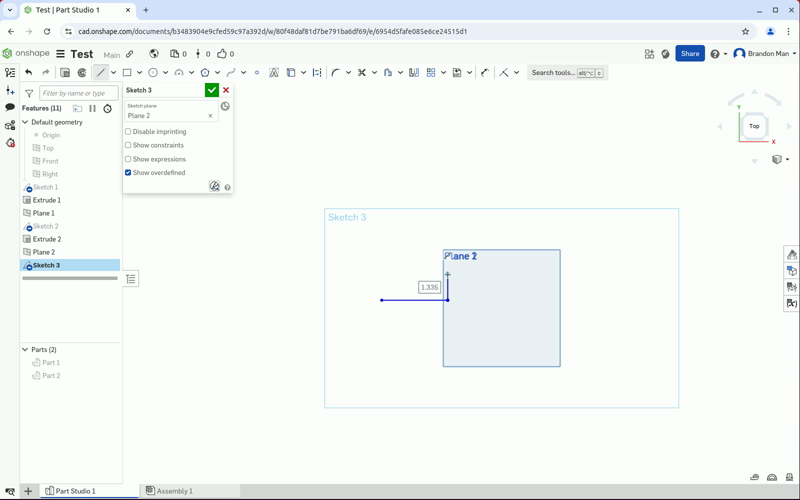
scroll(-6)
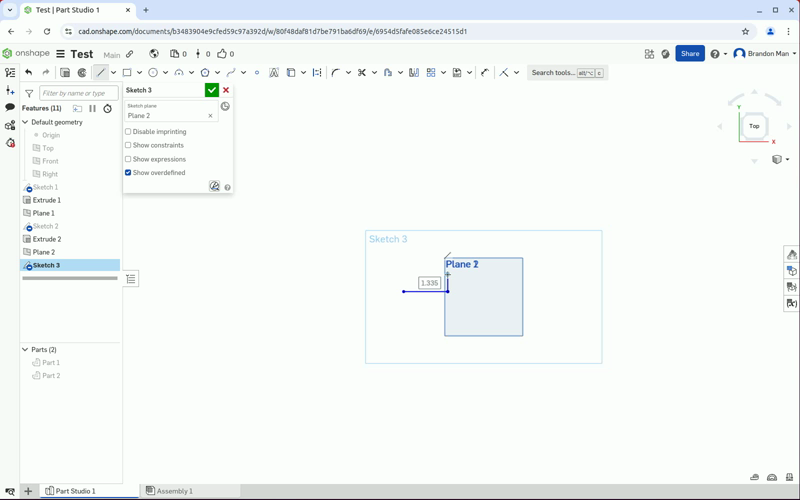
scroll(-6)
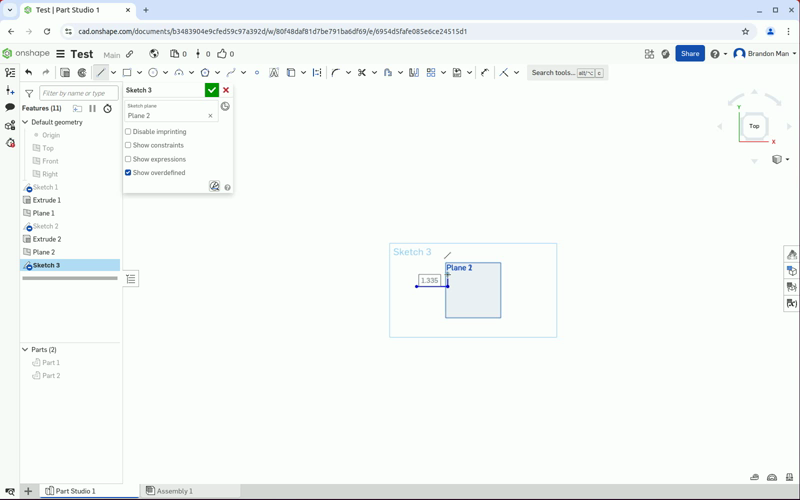
scroll(-6)
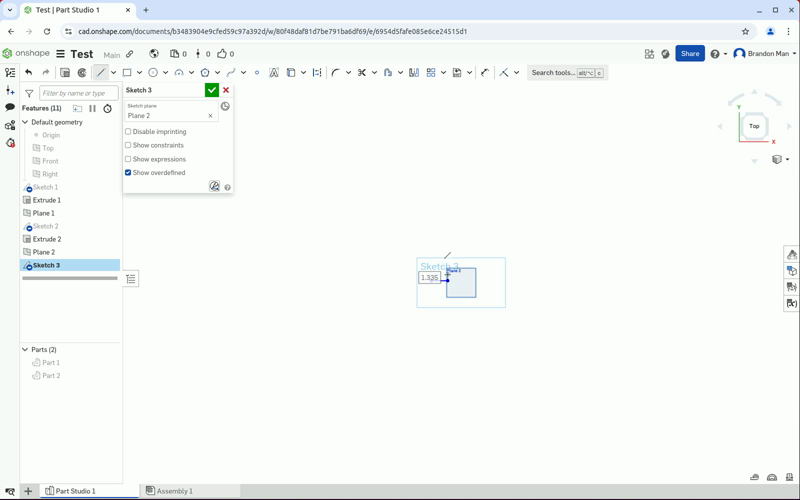
key_up(shift)
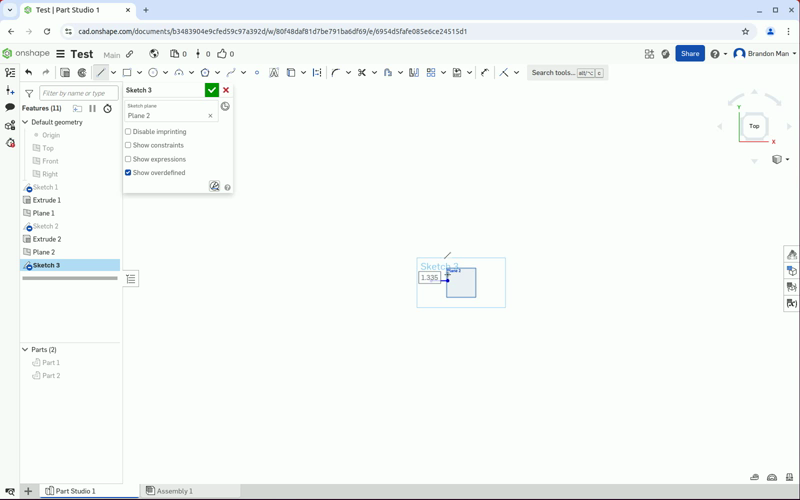
key_down(shift)
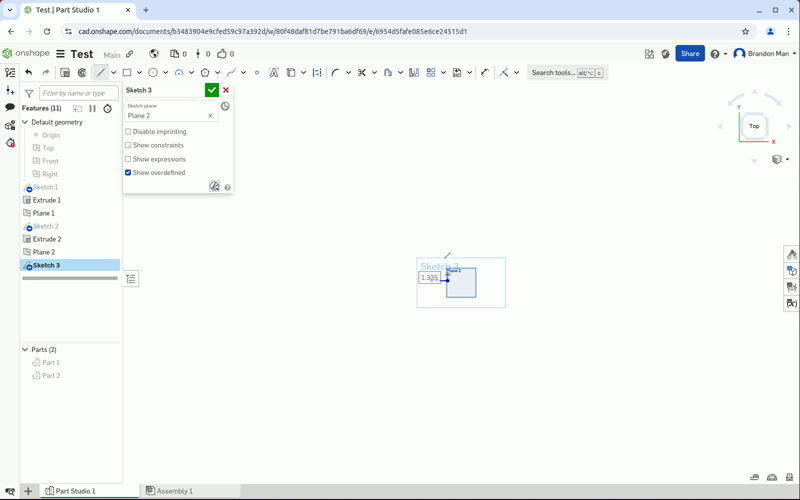
mouse_move(477, 274)
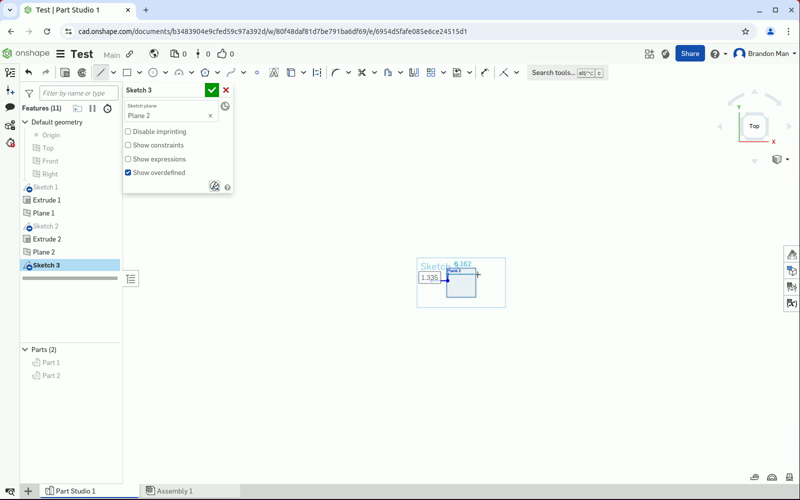
mouse_move(431, 274)
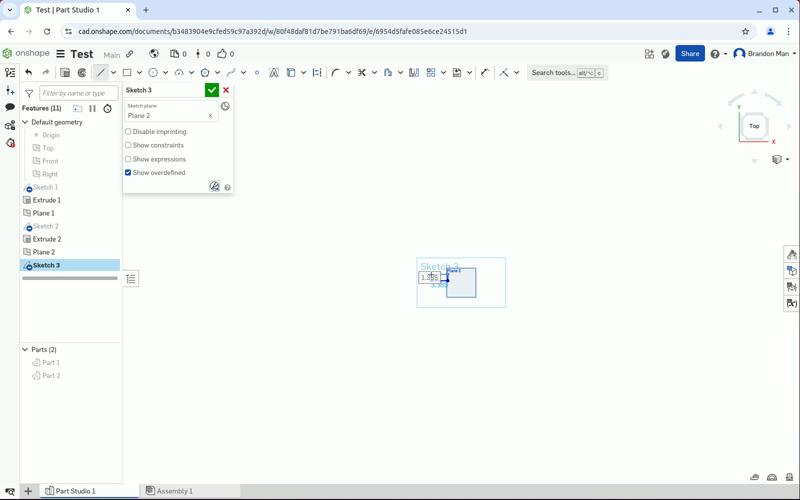
click(431, 274)
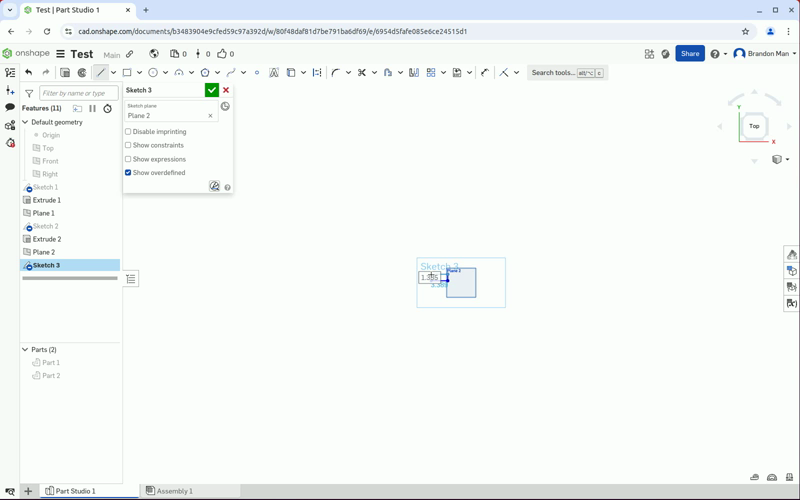
key_up(shift)
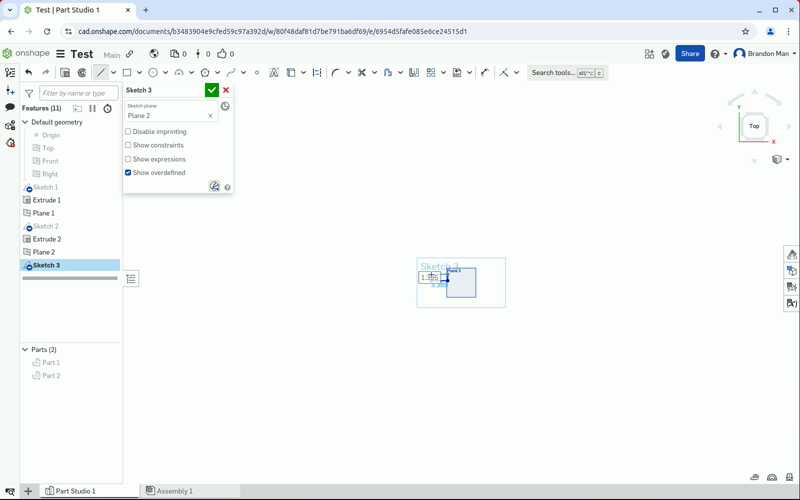
mouse_move(461, 274)
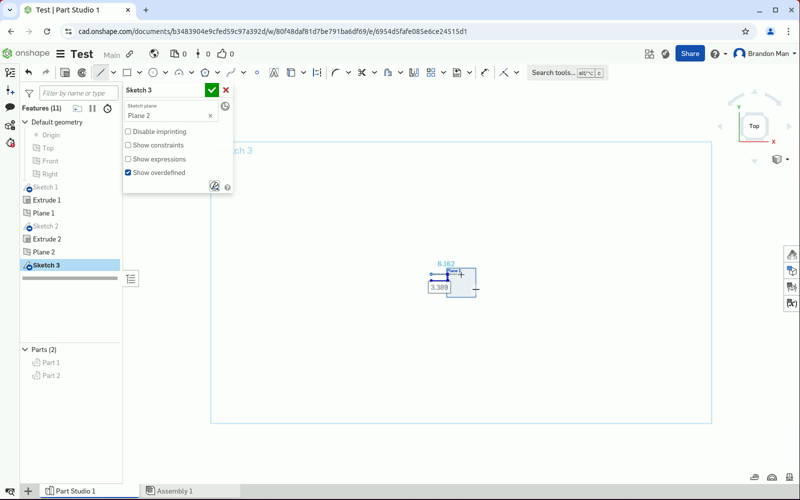
key_down(shift)
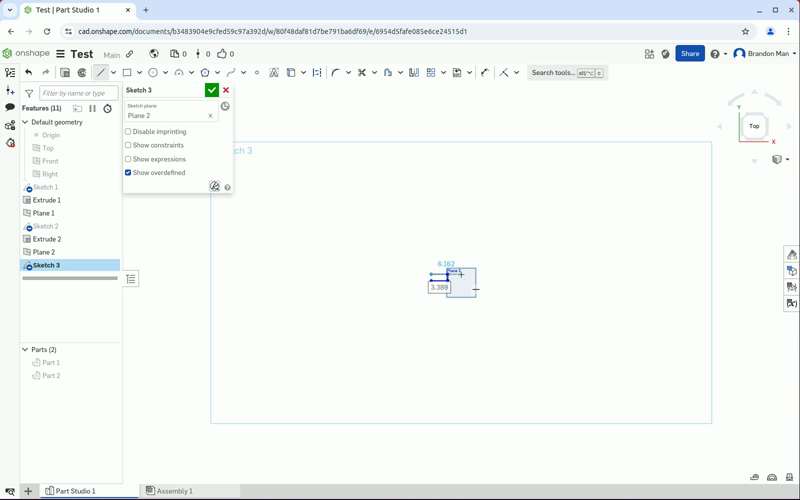
mouse_move(431, 280)
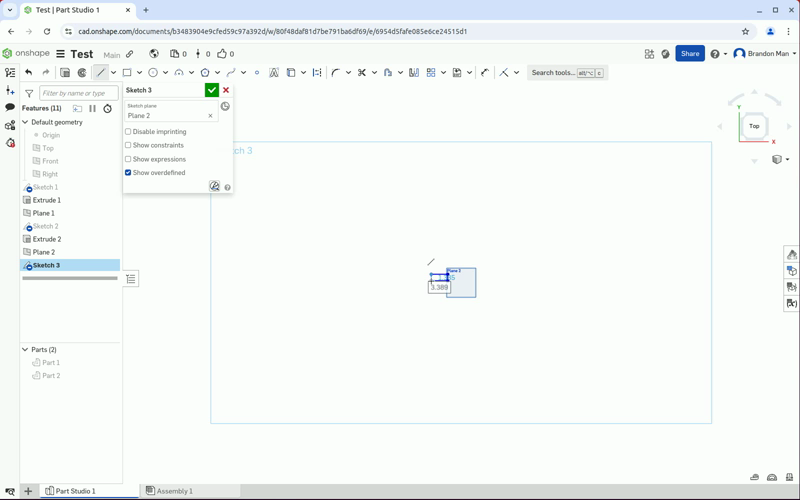
scroll(6)
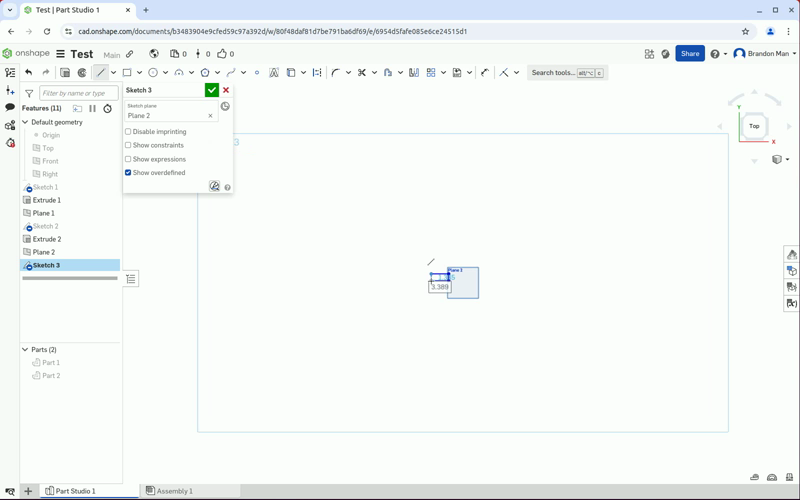
scroll(6)
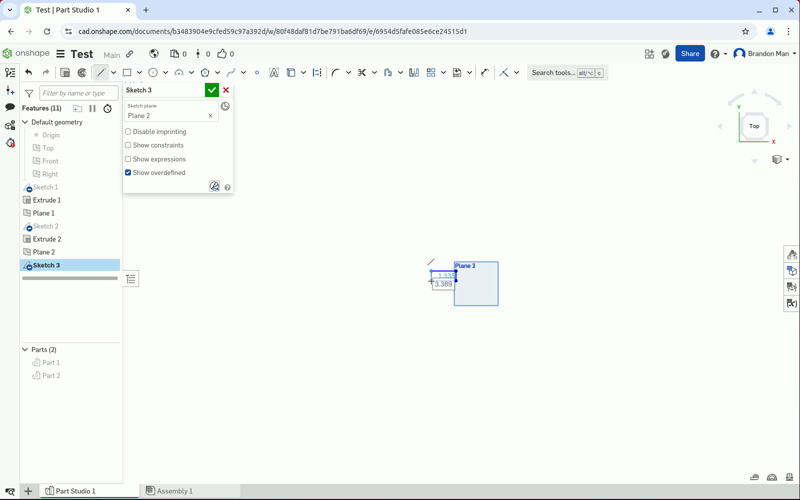
scroll(6)
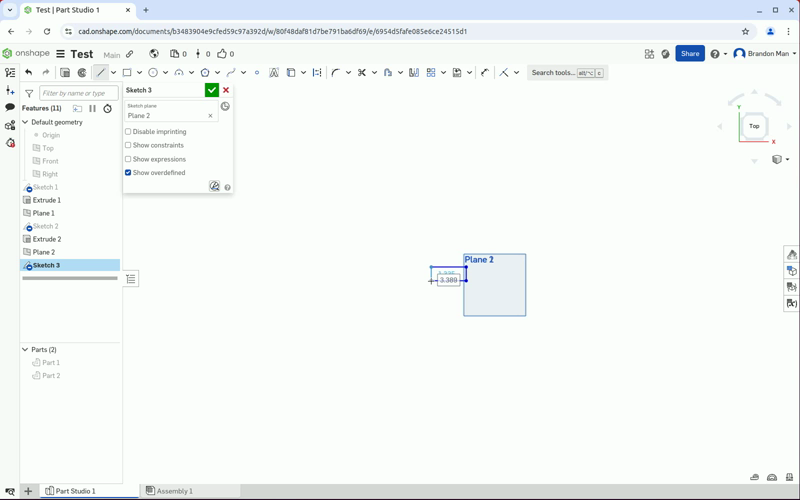
scroll(6)
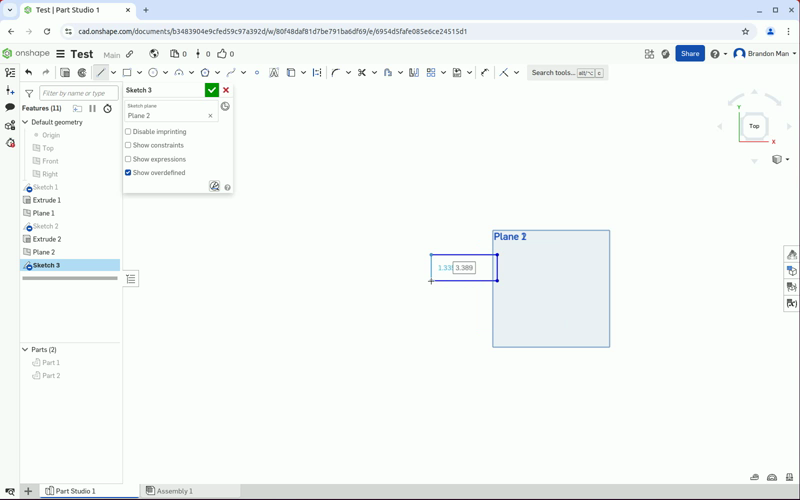
scroll(6)
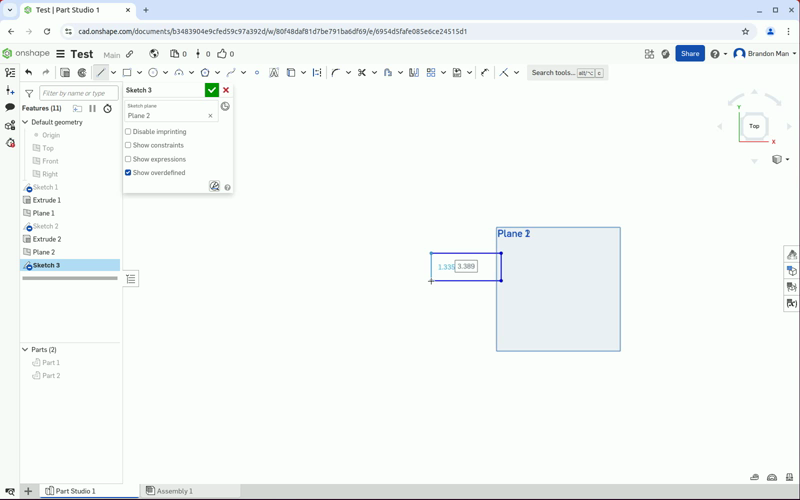
scroll(6)
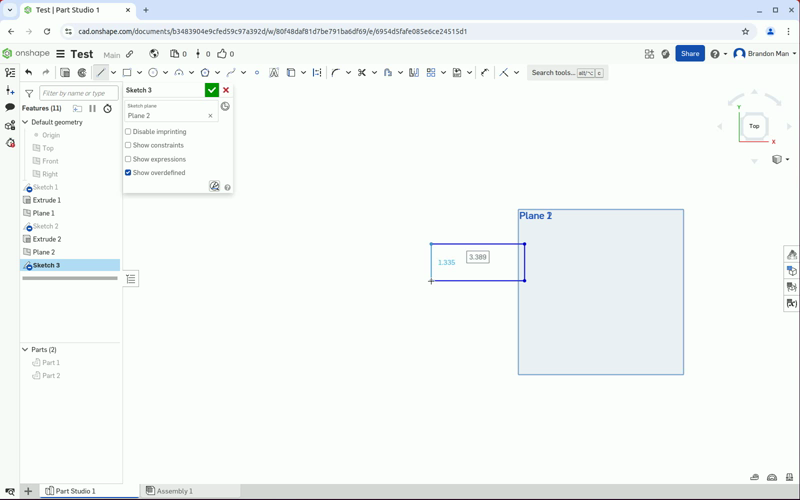
scroll(6)
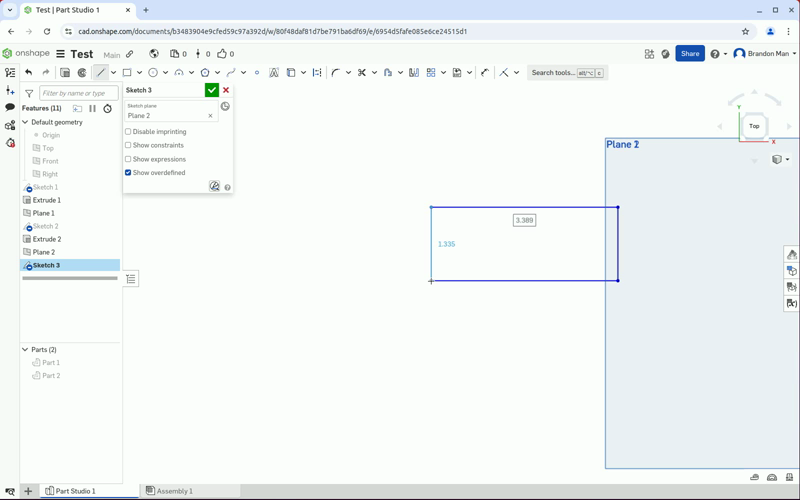
key_up(shift)
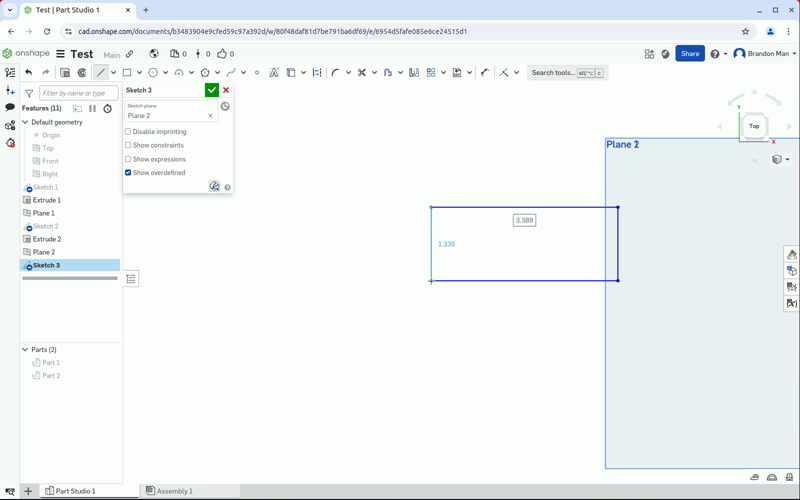
click(431, 280)
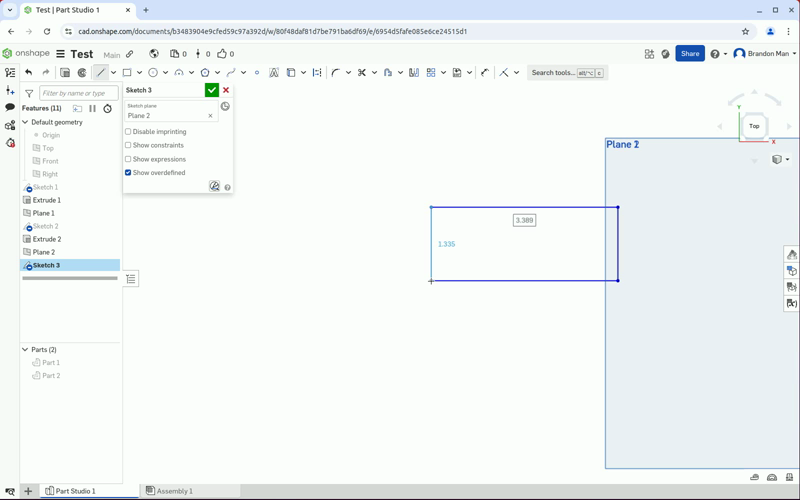
scroll(-6)
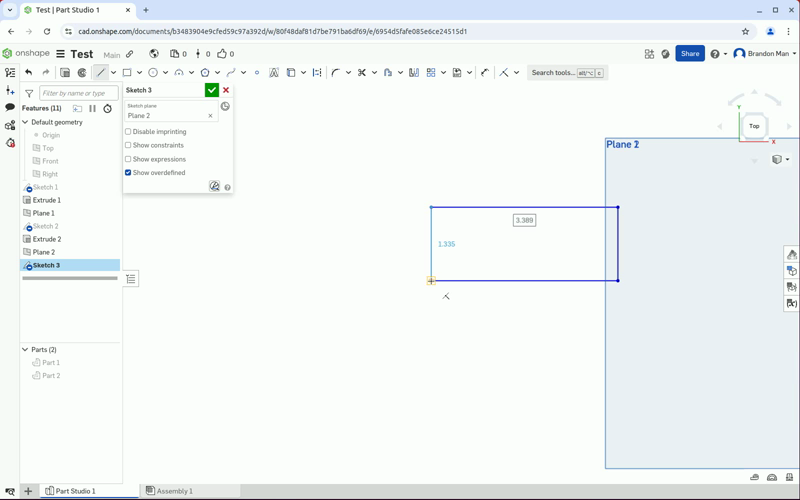
scroll(-6)
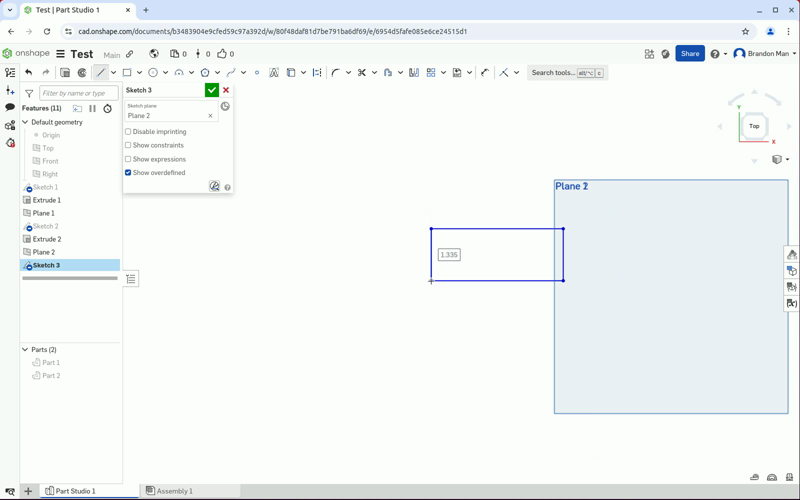
scroll(-6)
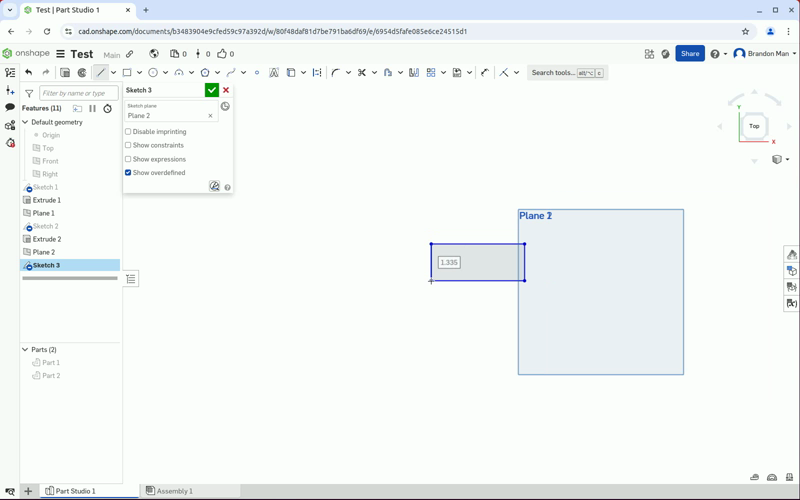
scroll(-6)
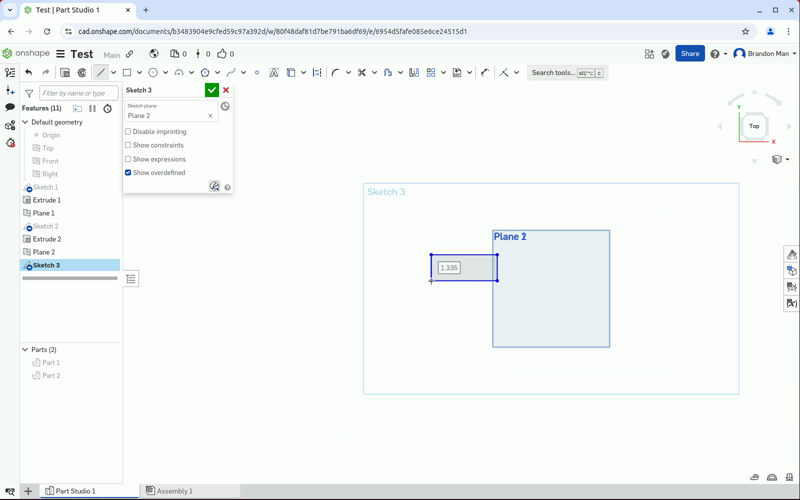
scroll(-6)
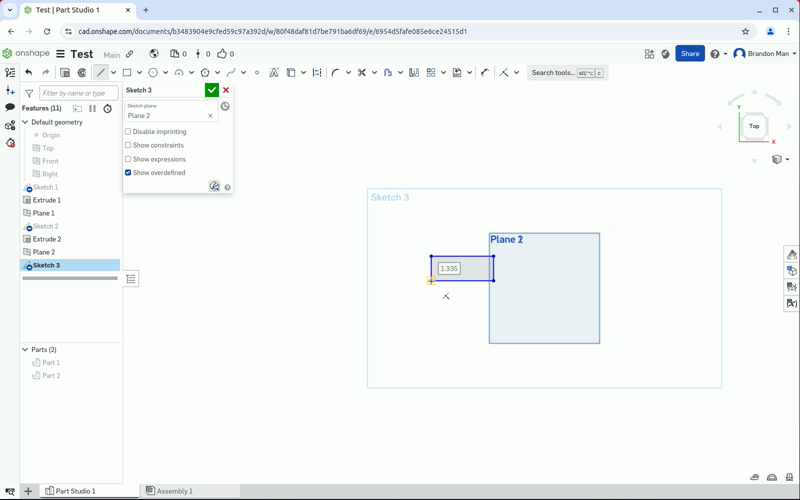
scroll(-6)
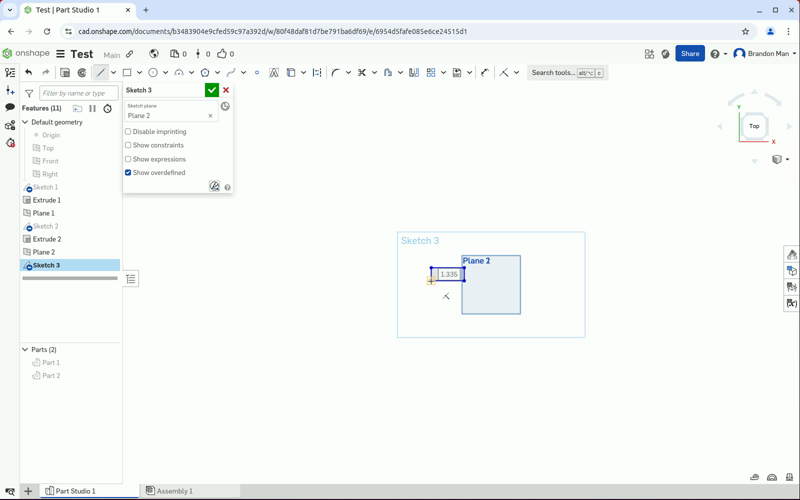
scroll(-6)
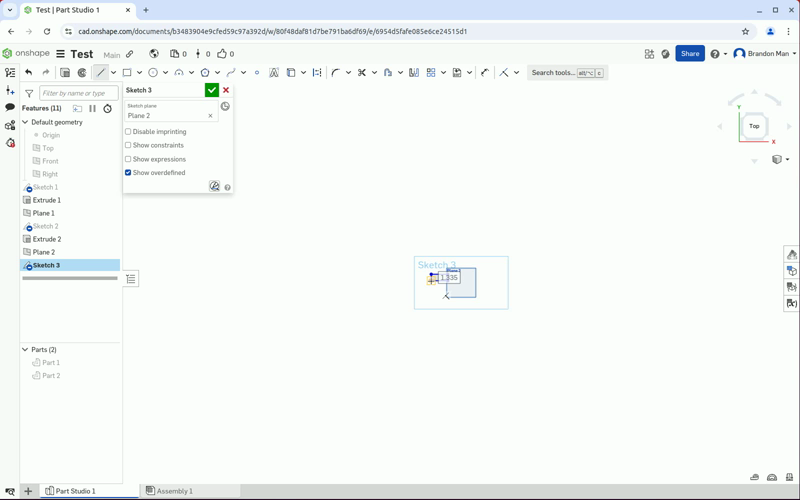
key(esc)
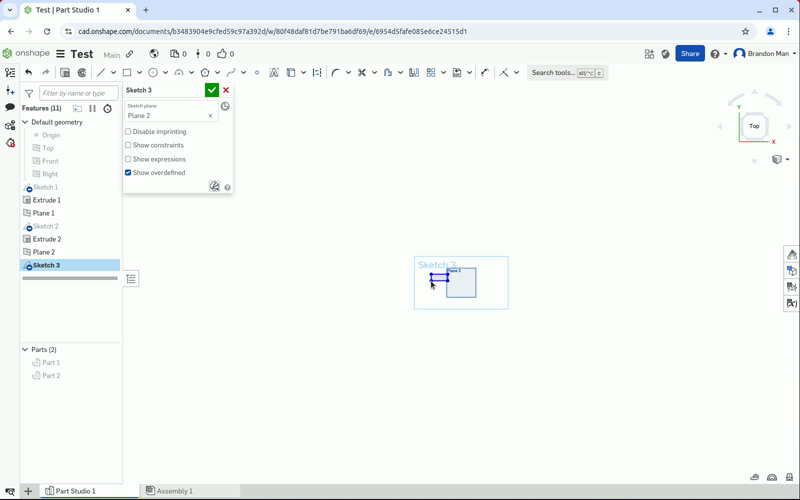
mouse_move(442, 279)
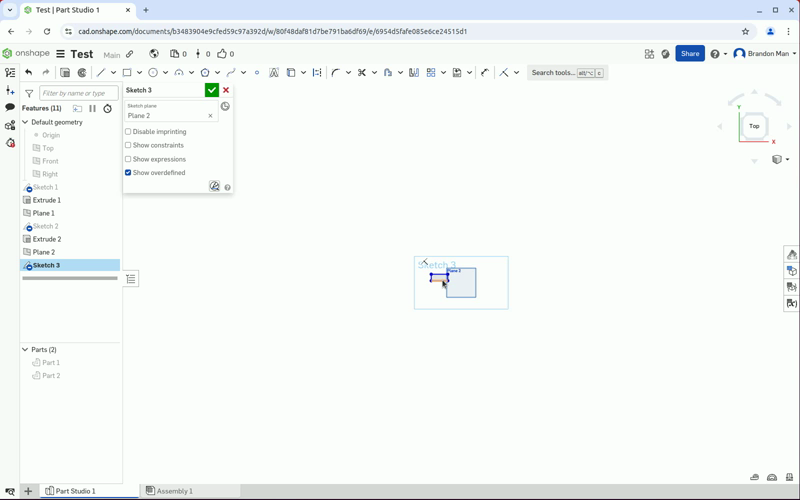
scroll(6)
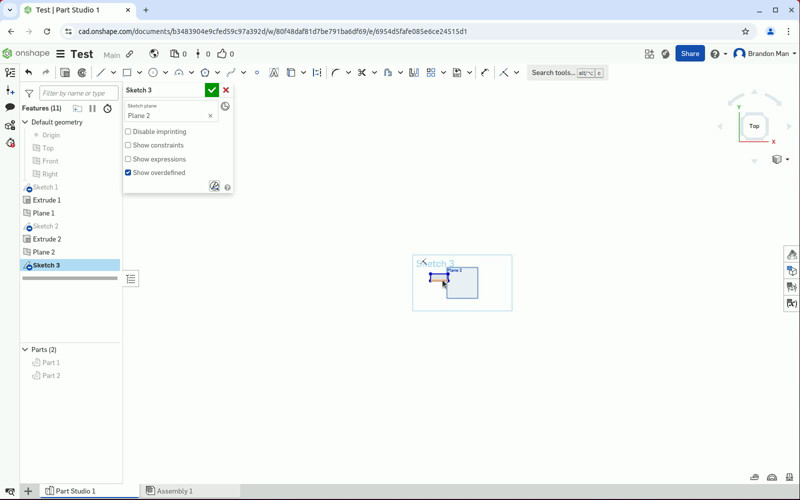
scroll(6)
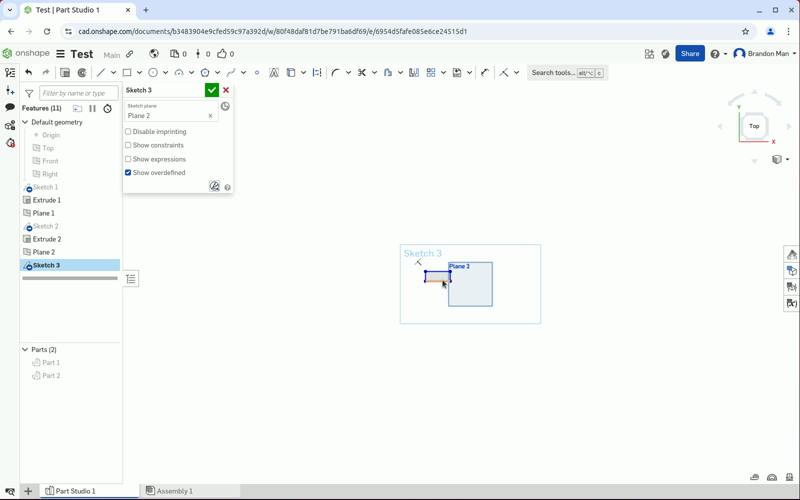
scroll(6)
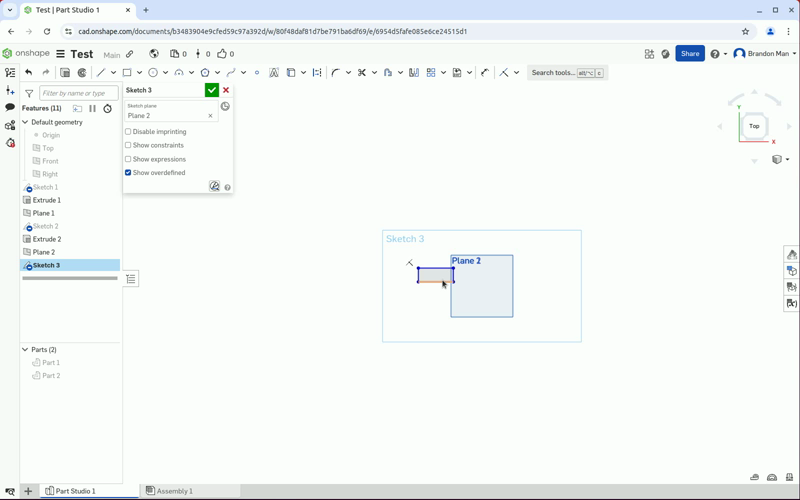
scroll(6)
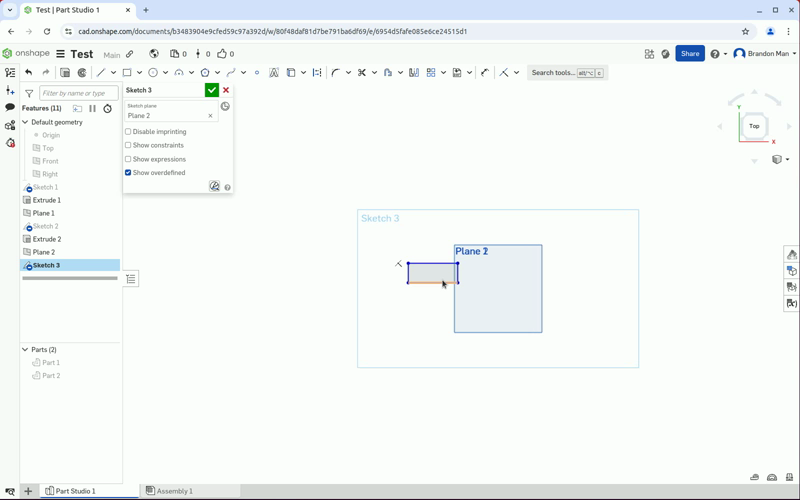
scroll(6)
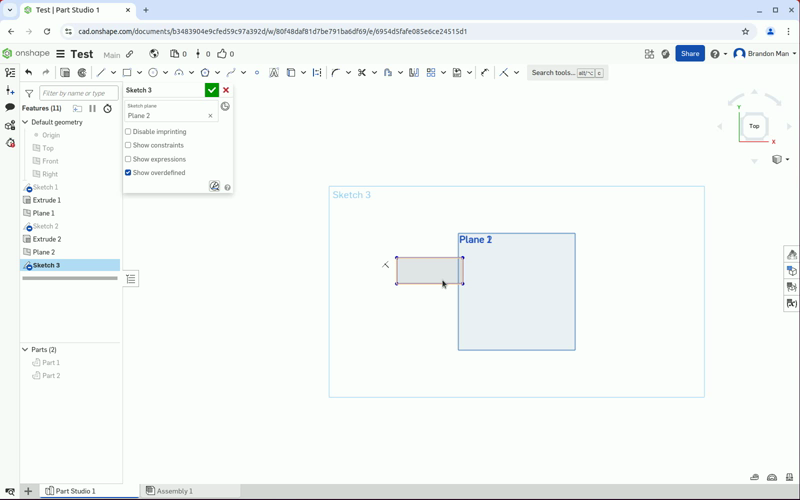
scroll(6)
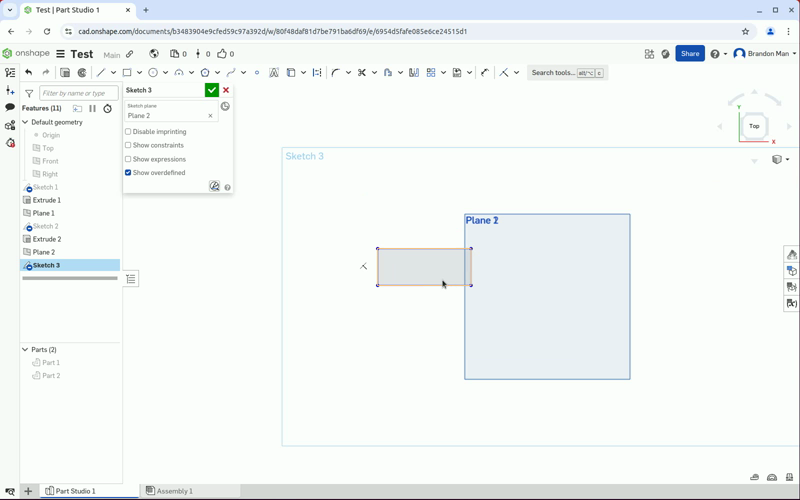
scroll(6)
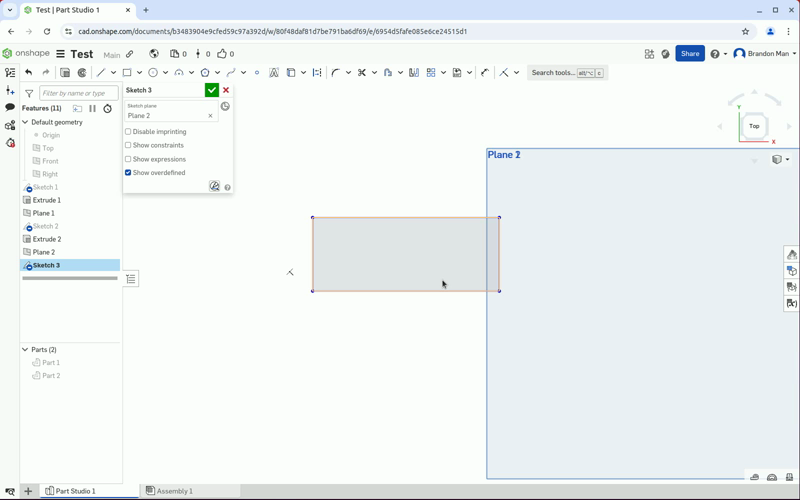
click(442, 279)
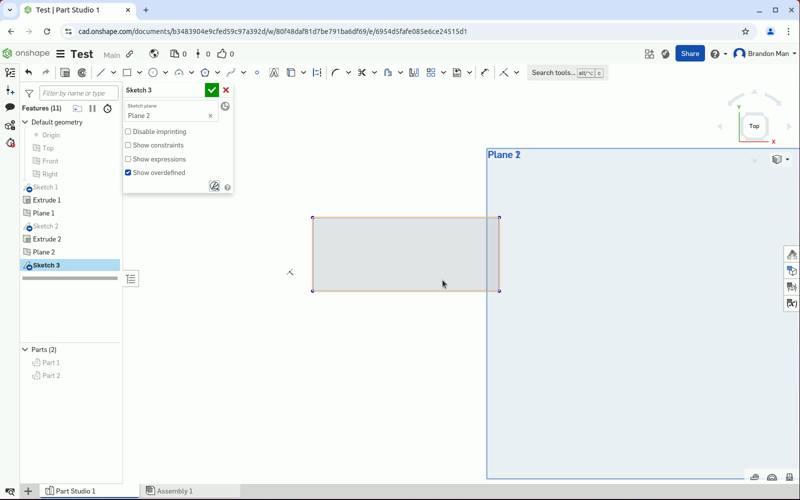
scroll(-6)
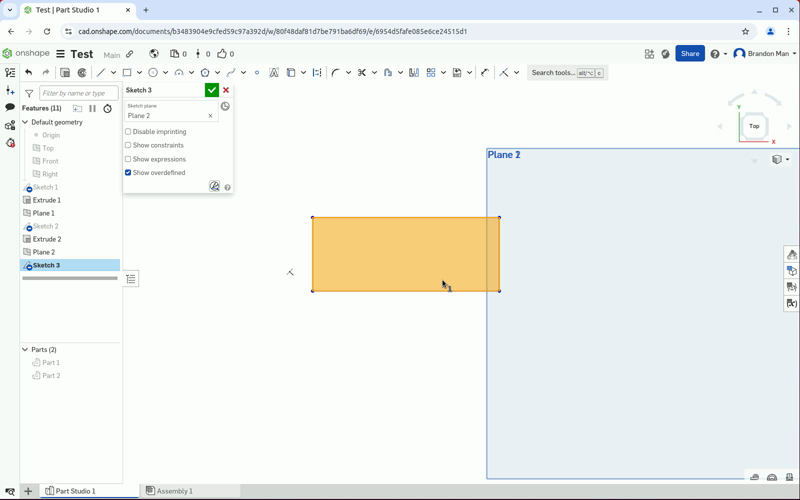
scroll(-6)
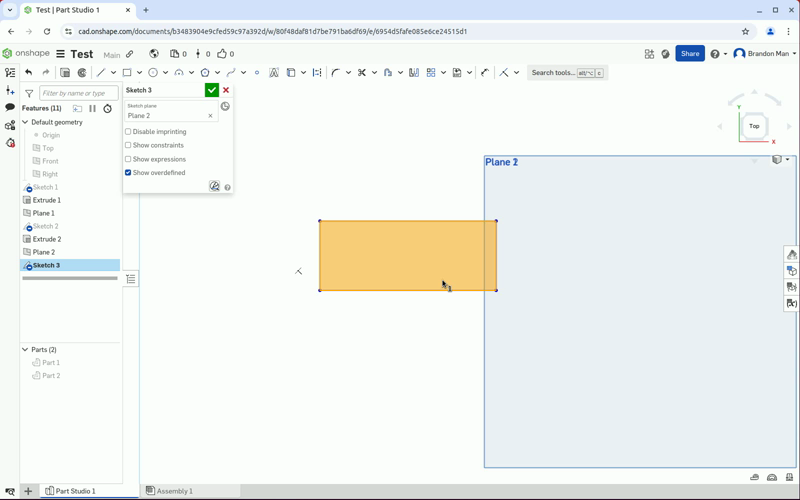
scroll(-6)
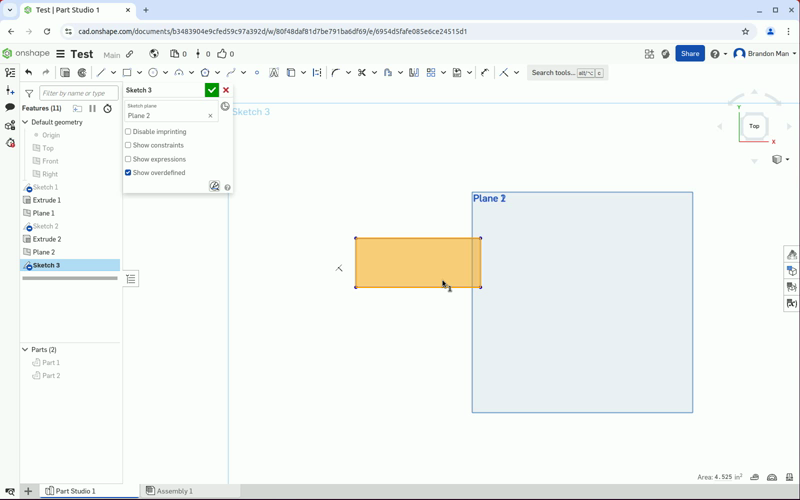
scroll(-6)
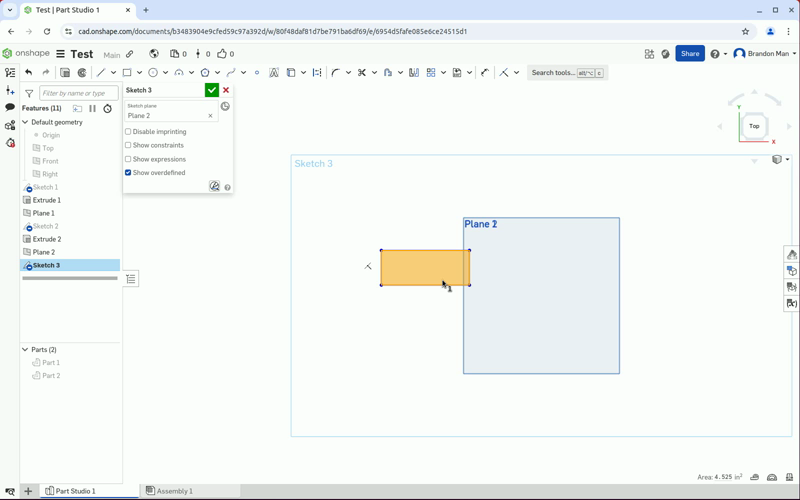
scroll(-6)
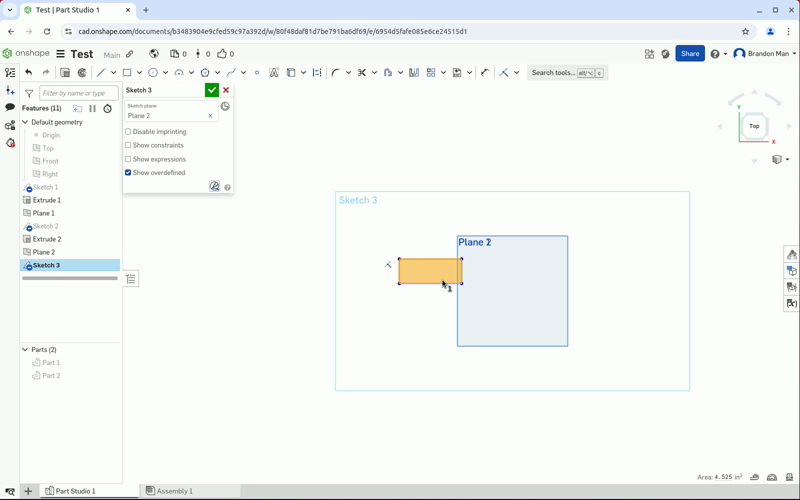
scroll(-6)
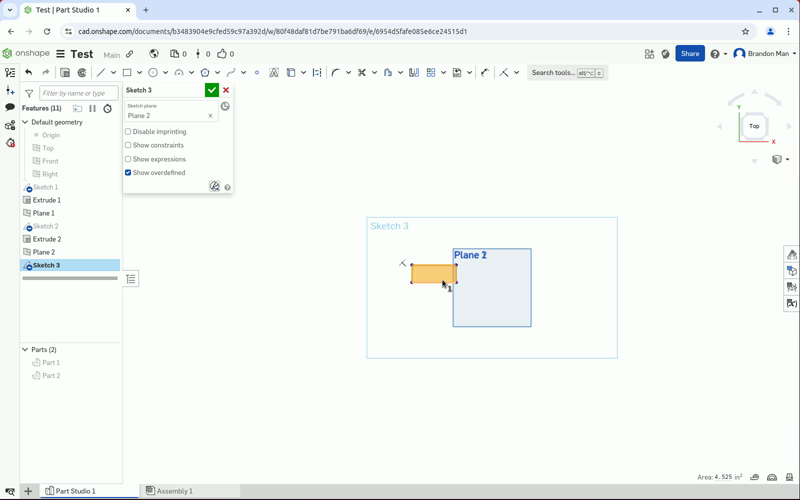
scroll(-6)
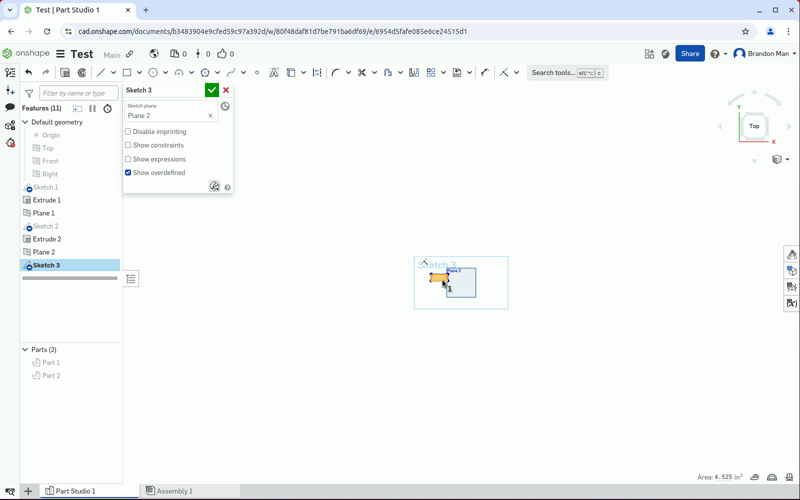
mouse_move(73, 352)
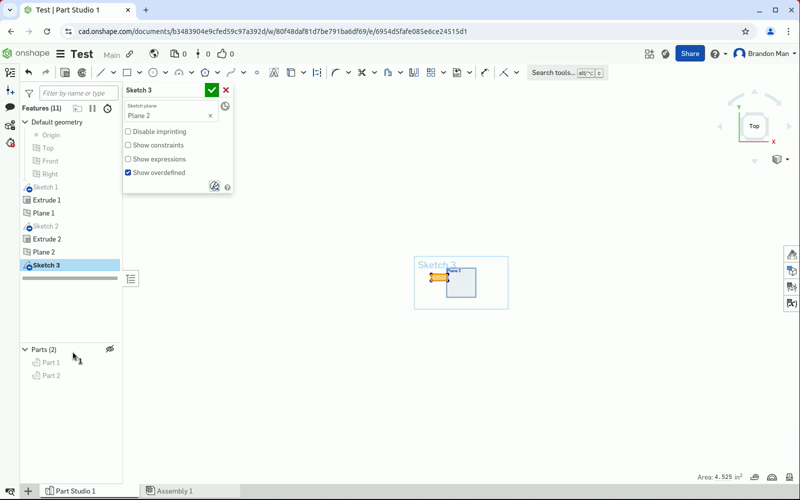
key(shift+y)
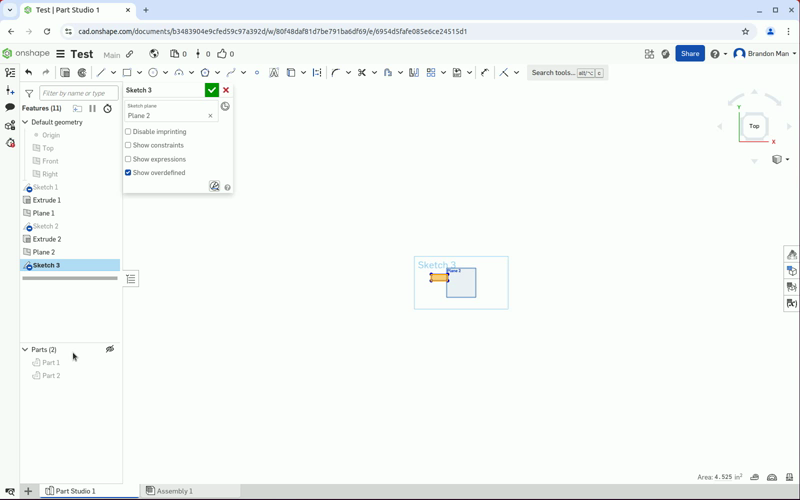
key(shift+e)
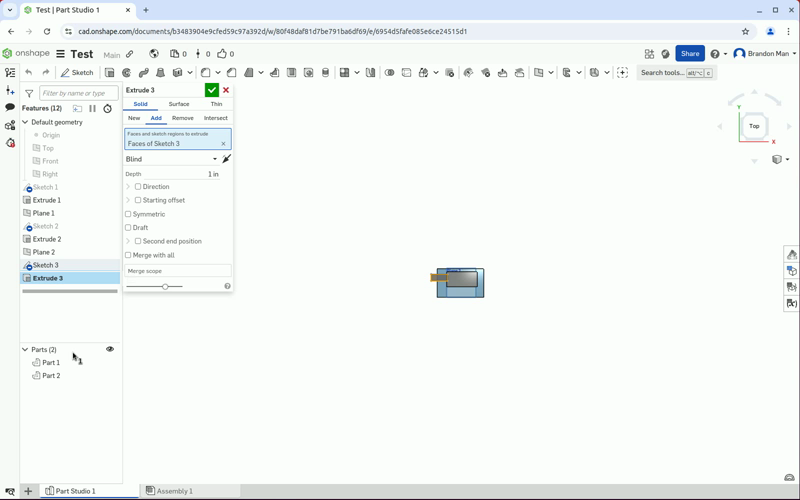
mouse_move(143, 106)
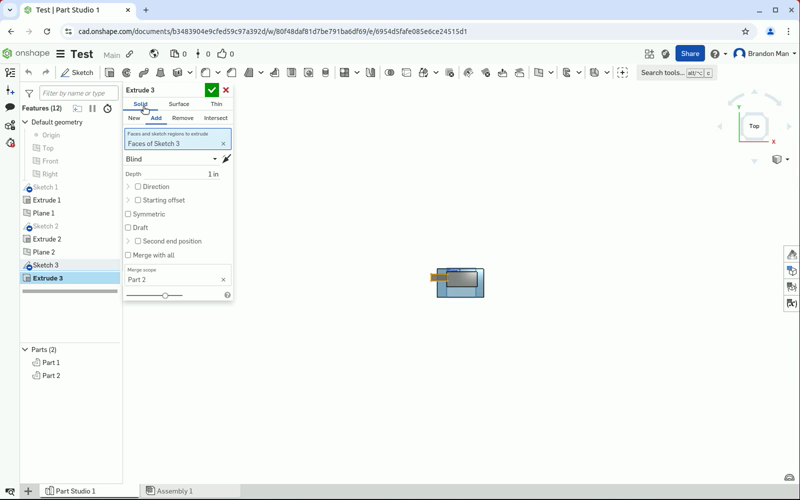
click(143, 106)
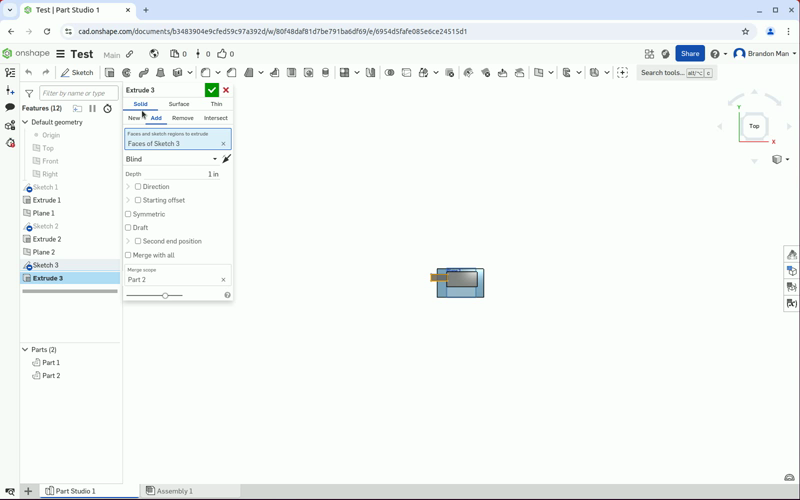
mouse_move(137, 120)
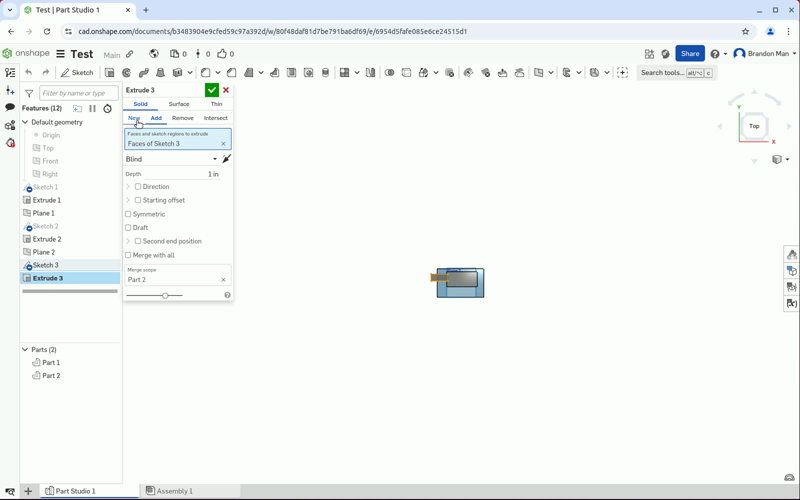
click(137, 120)
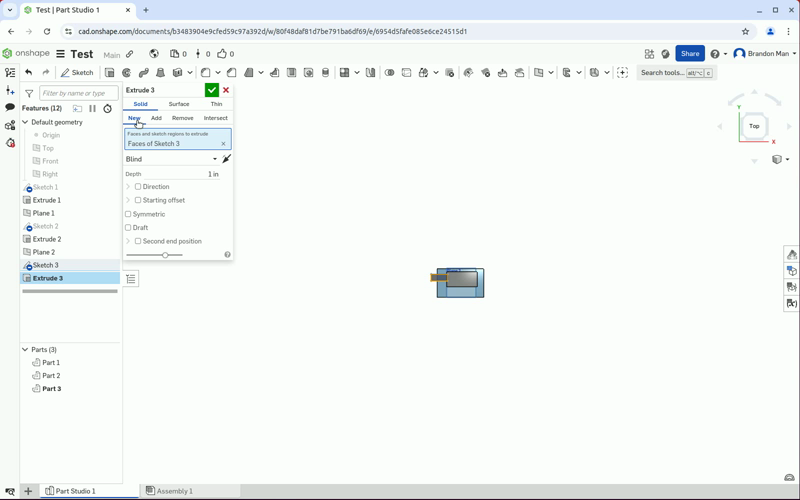
key(tab, 4)
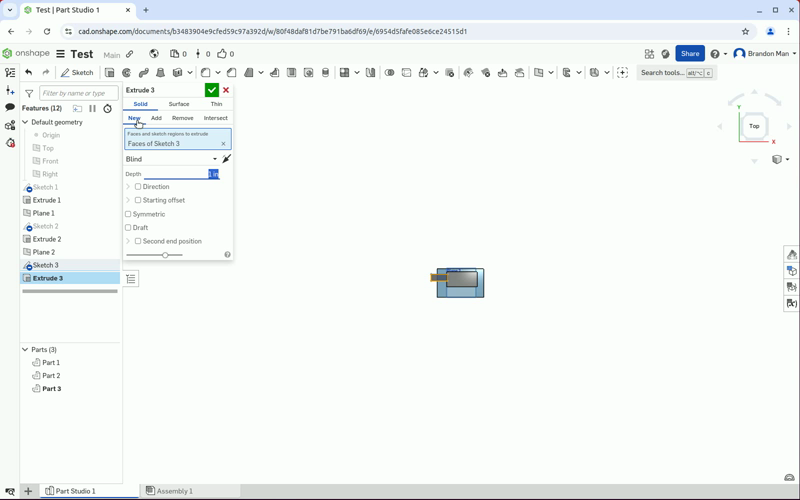
text(7.943)
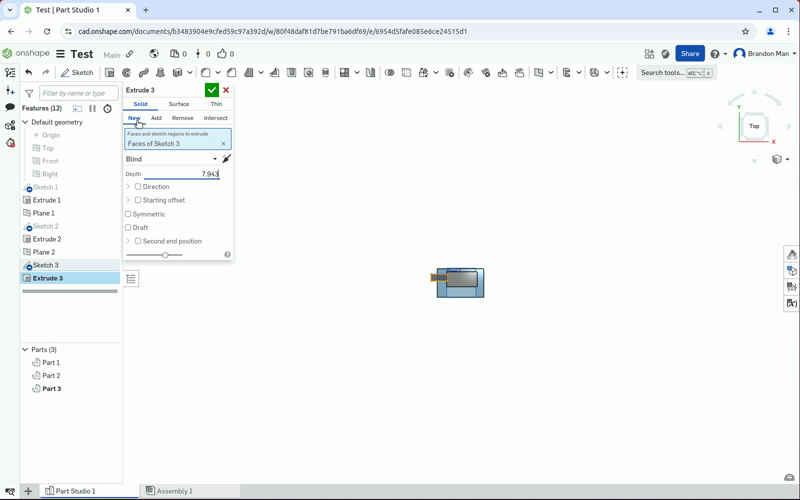
key(enter)
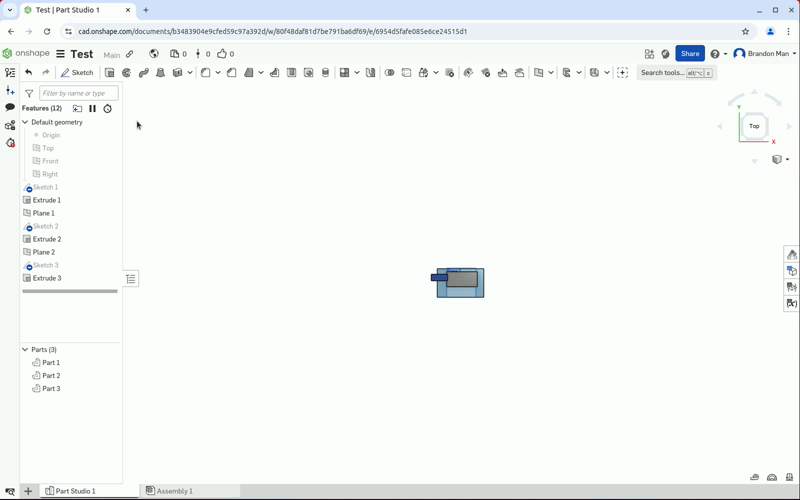
key(shift+h)
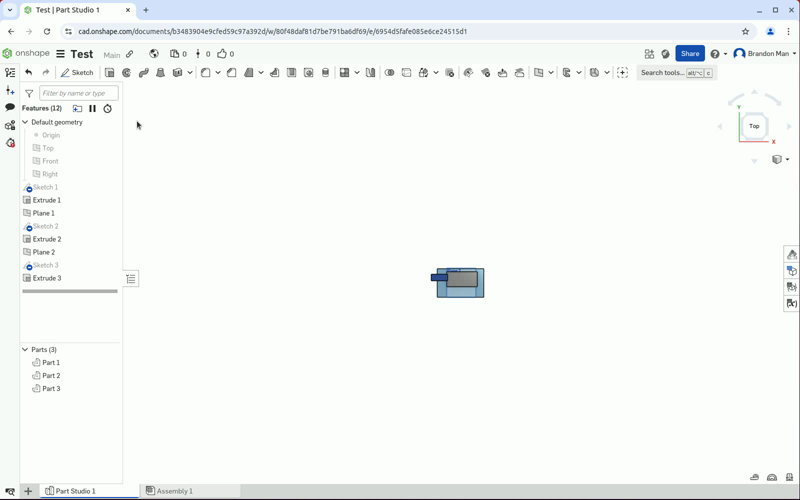
key(shift+h)
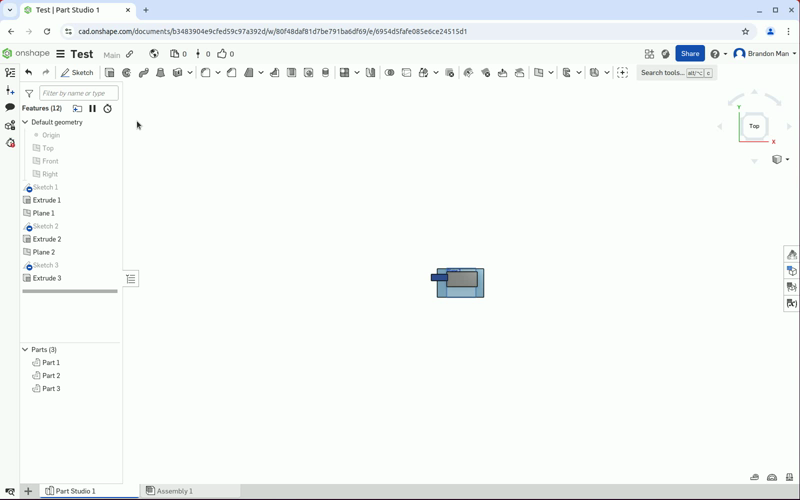
mouse_move(73, 189)
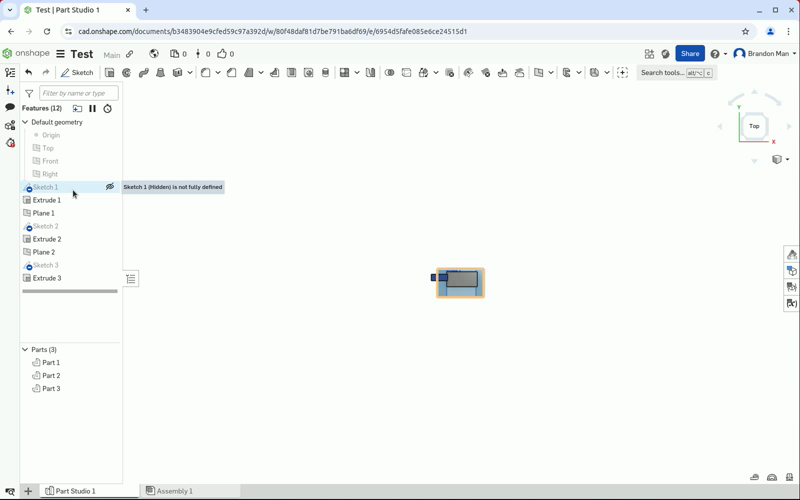
click(73, 189)
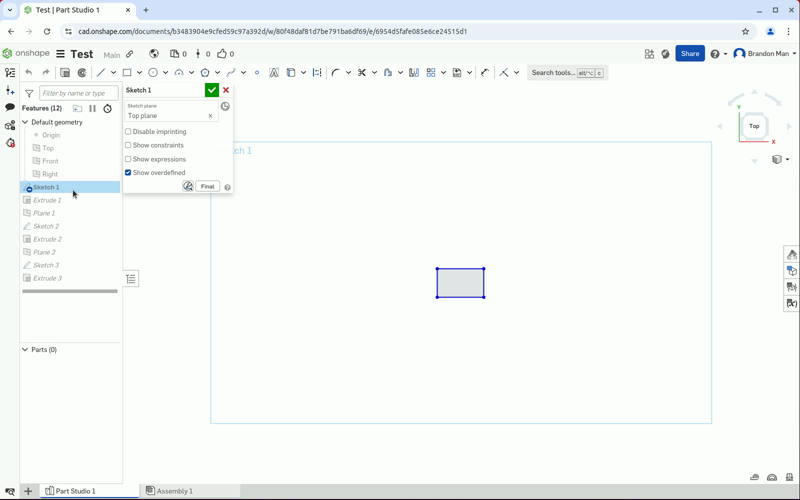
mouse_move(229, 92)
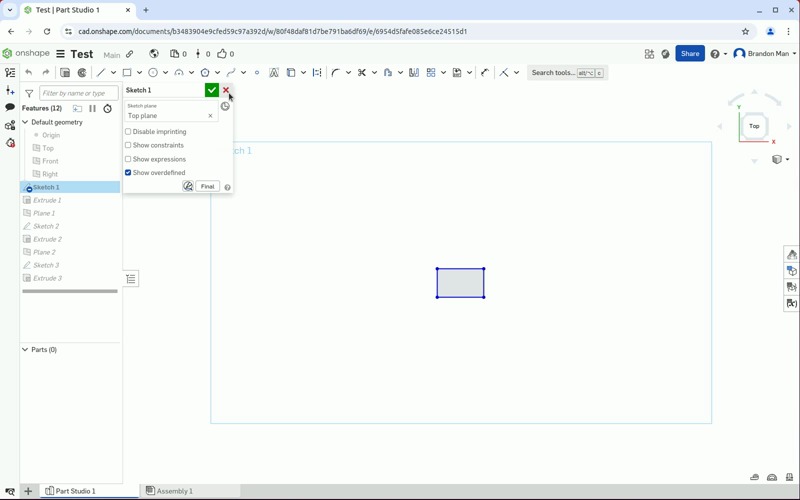
click(229, 92)
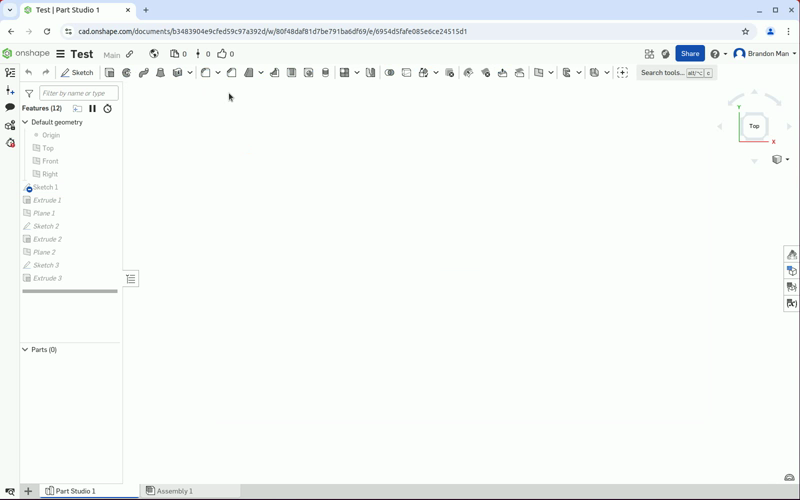
key(shift+s)
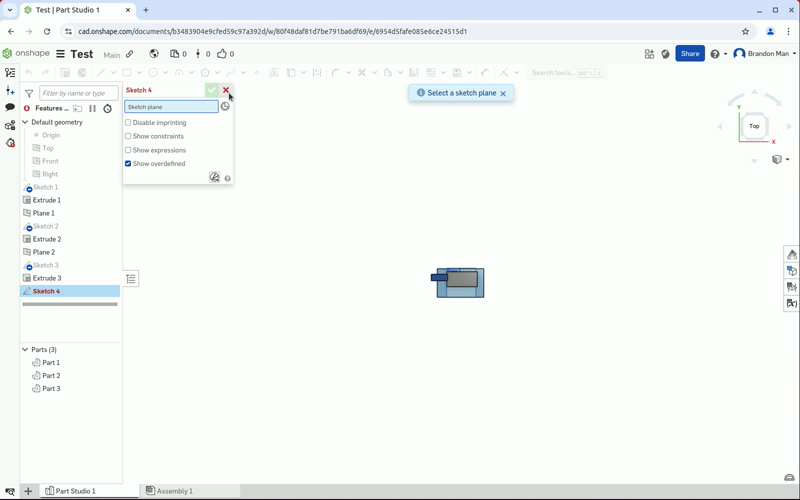
mouse_move(73, 254)
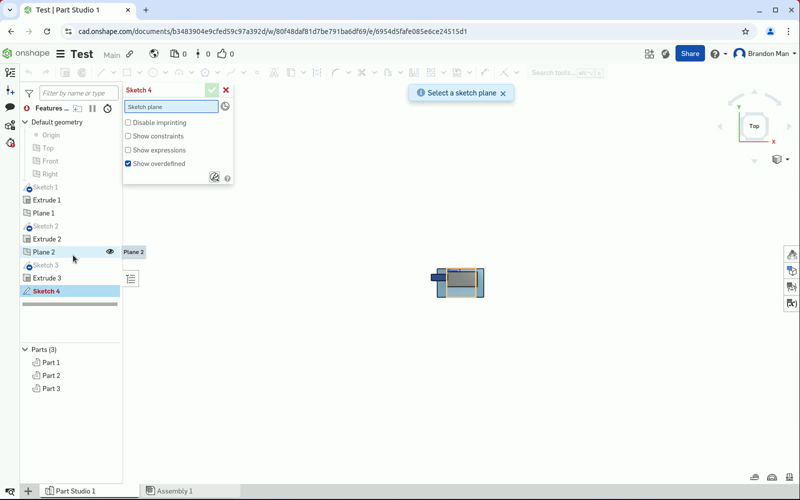
click(73, 254)
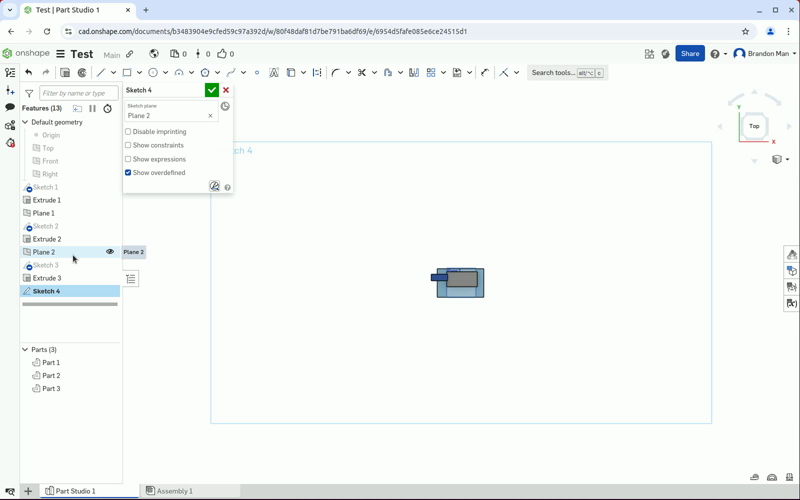
mouse_move(73, 352)
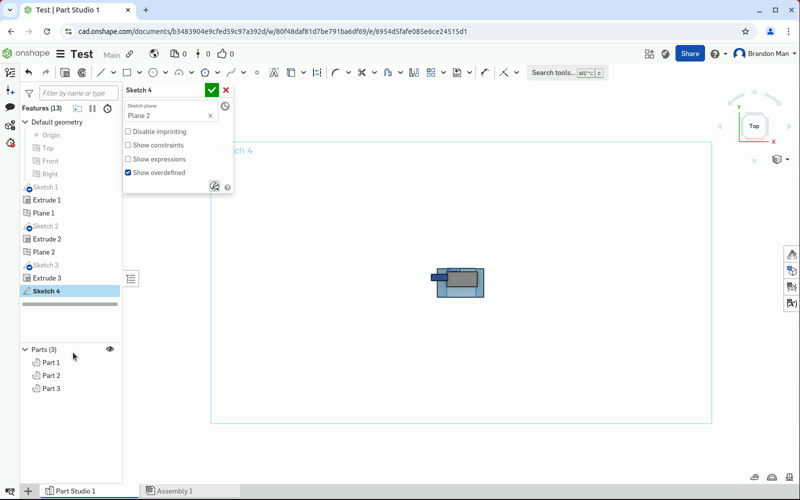
key(y)
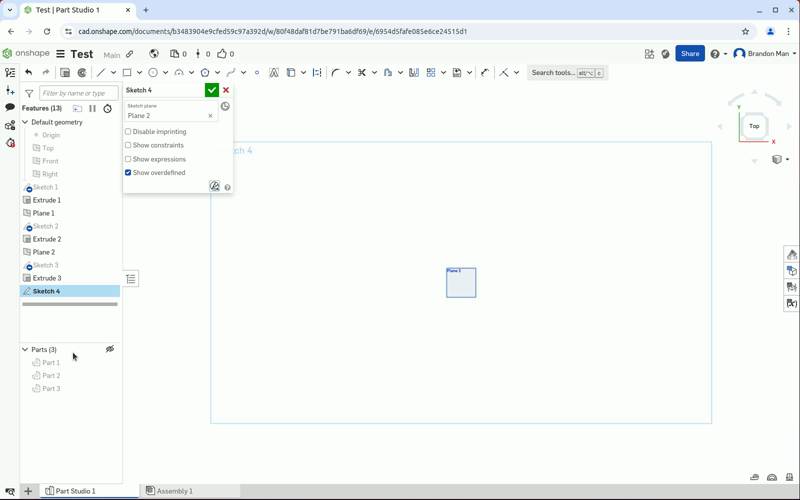
key(l)
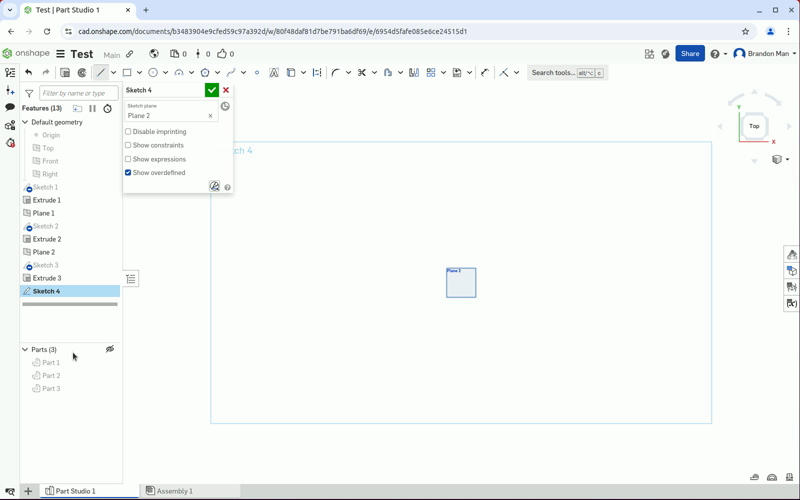
key_down(shift)
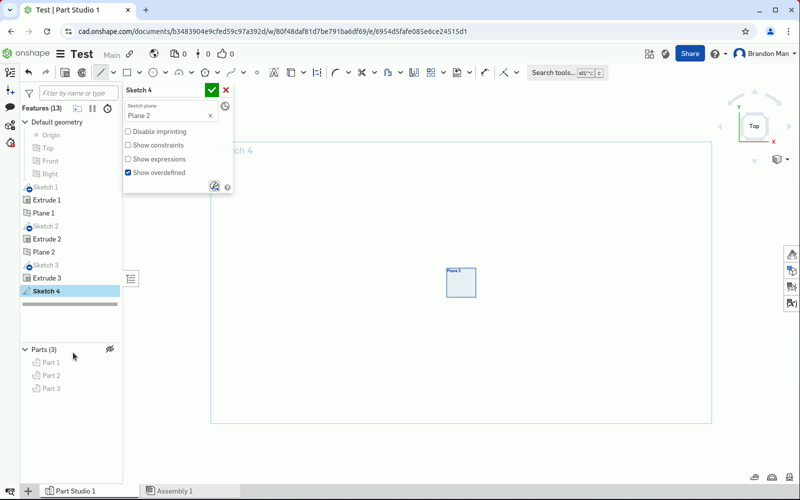
mouse_move(474, 280)
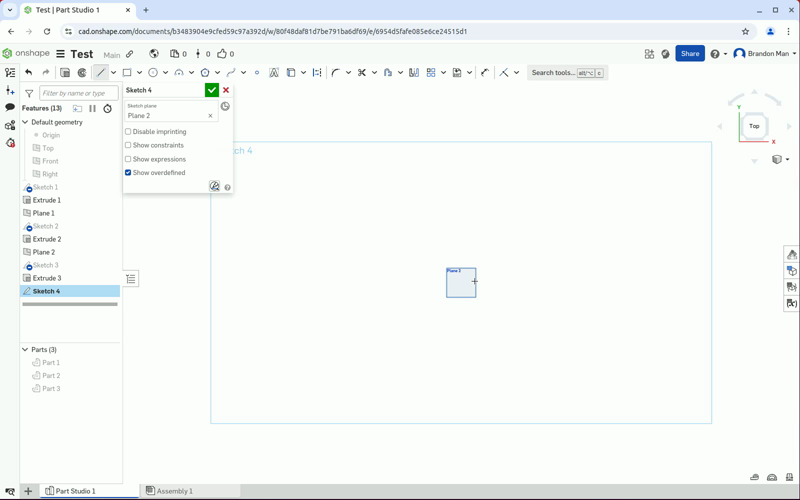
click(474, 280)
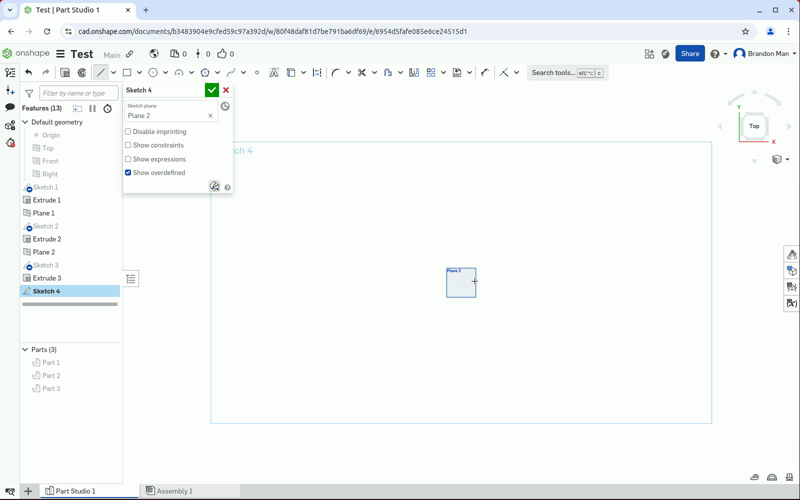
key_up(shift)
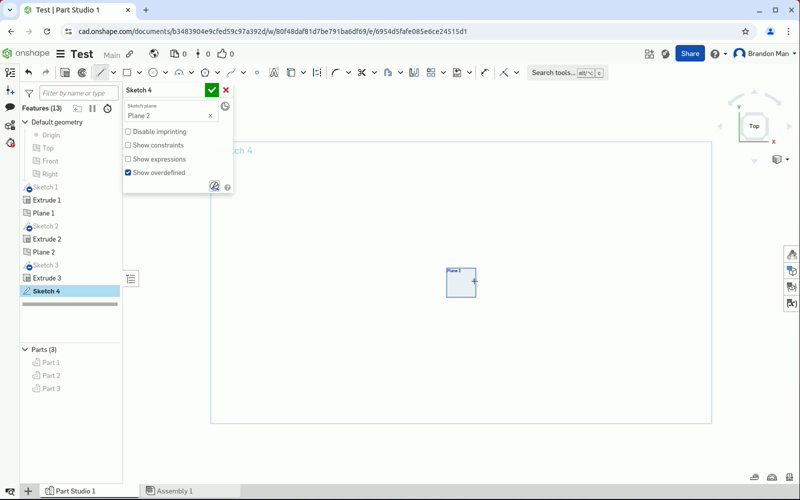
key_down(shift)
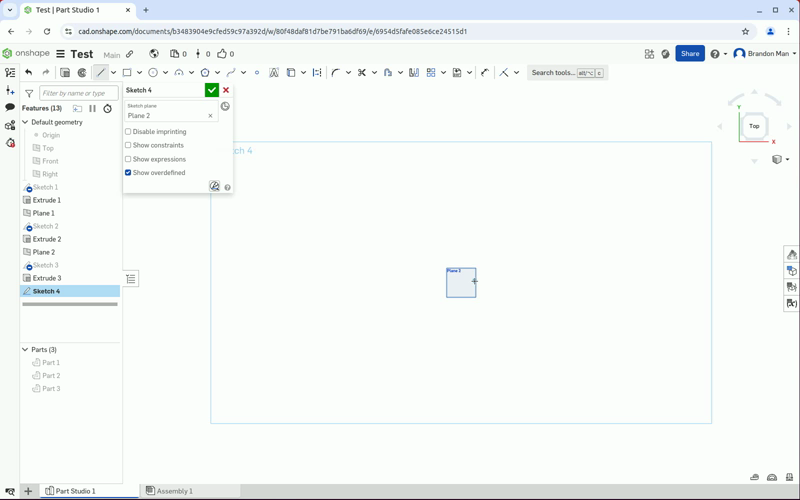
mouse_move(504, 280)
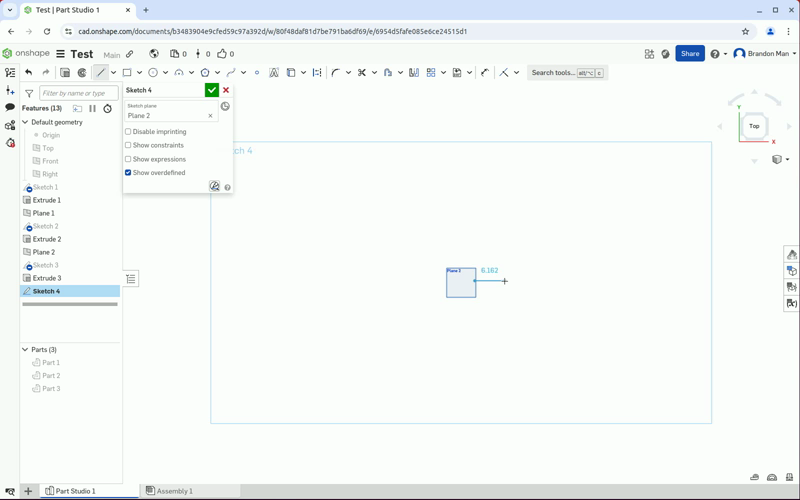
mouse_move(491, 280)
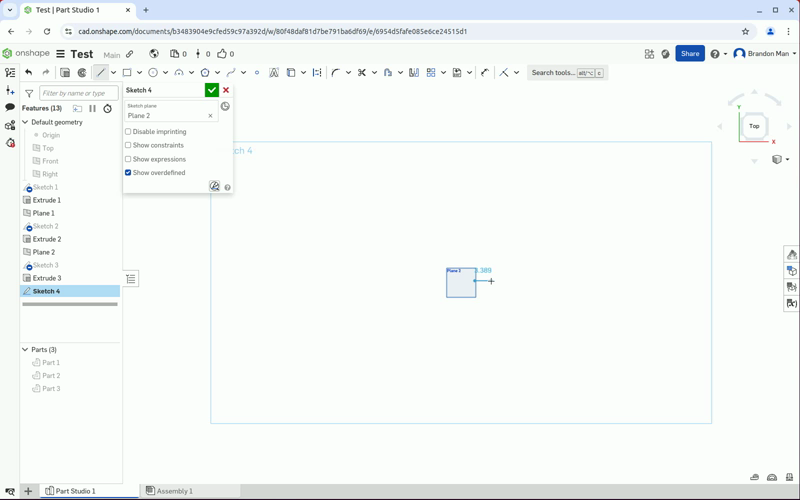
click(491, 280)
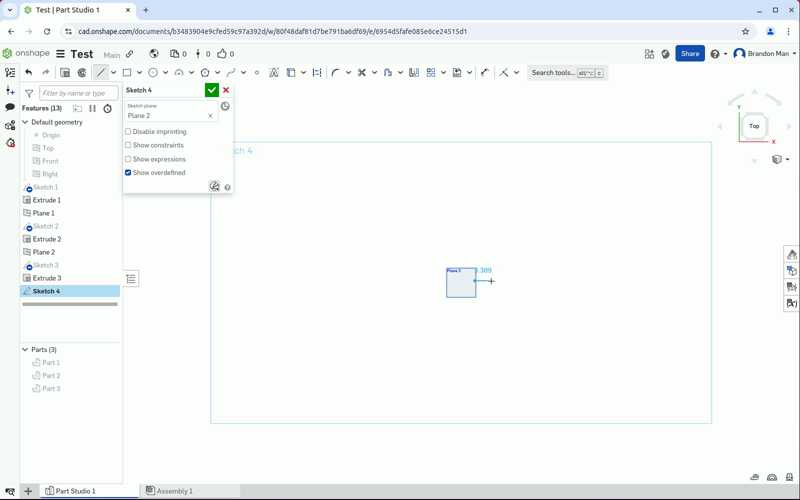
key_up(shift)
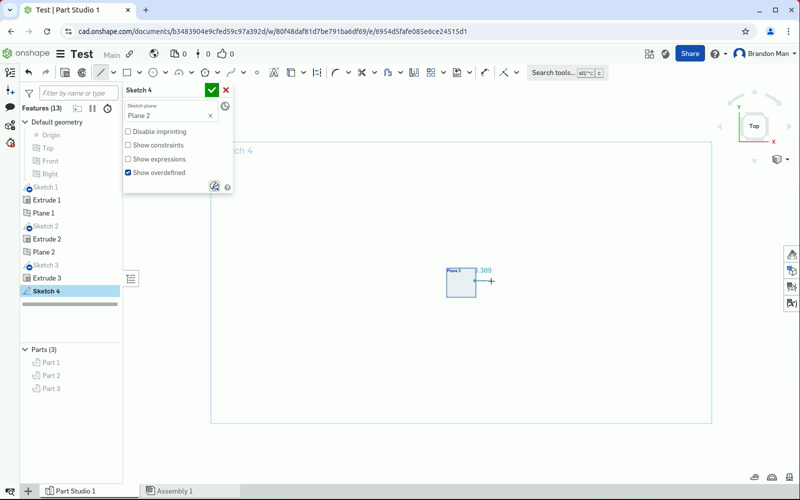
key_down(shift)
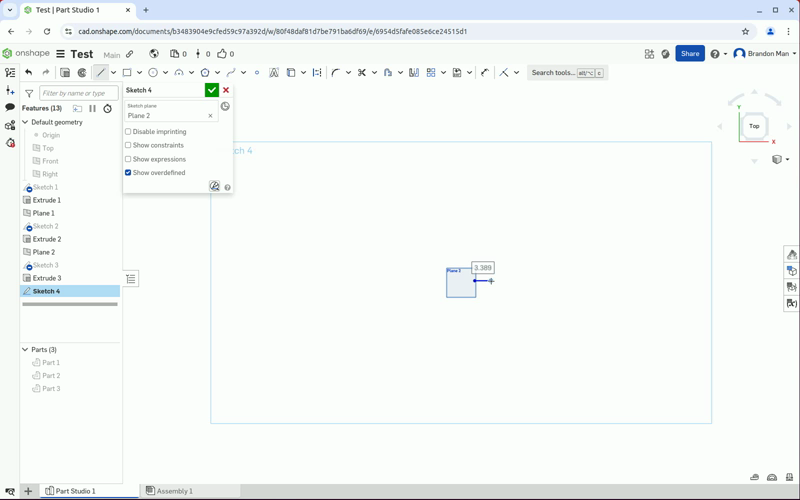
mouse_move(521, 280)
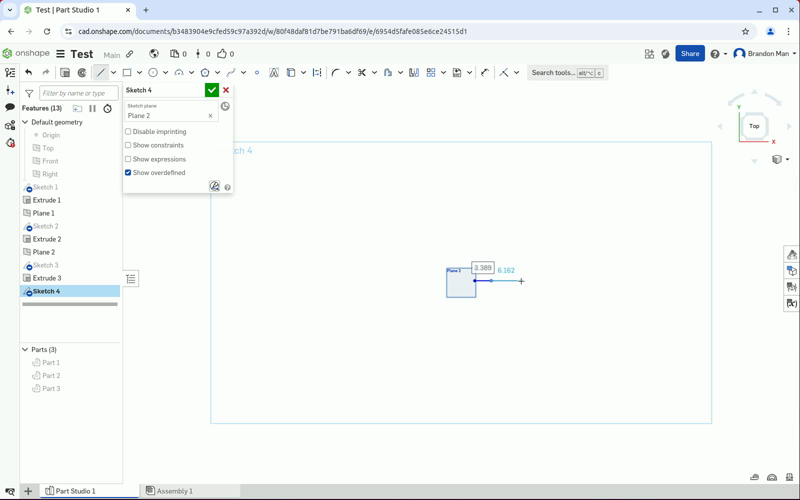
mouse_move(491, 274)
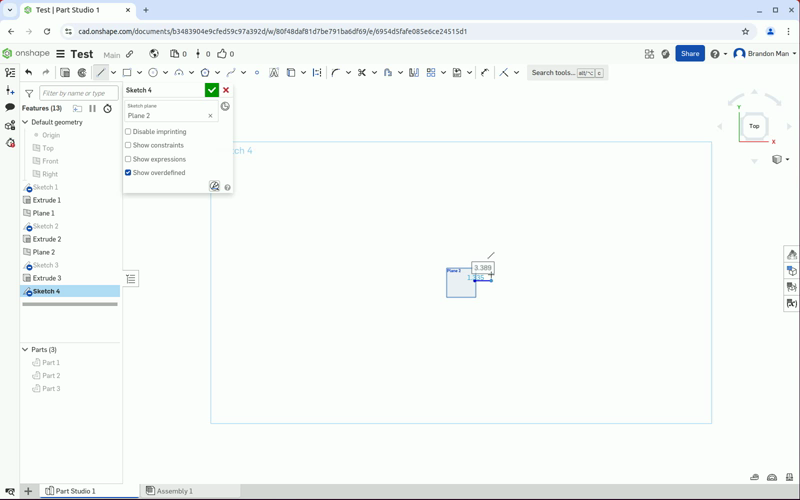
scroll(6)
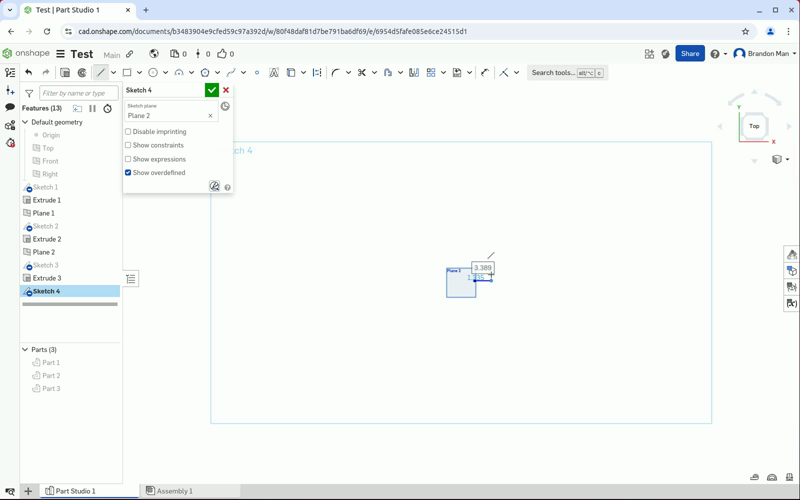
scroll(6)
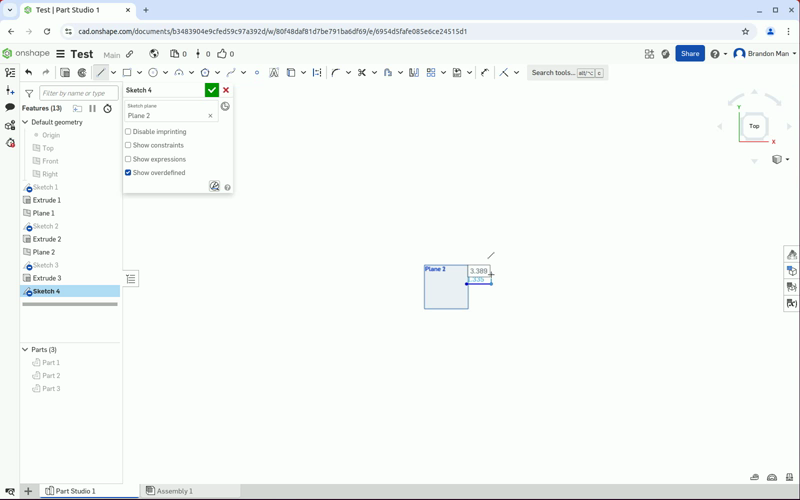
scroll(6)
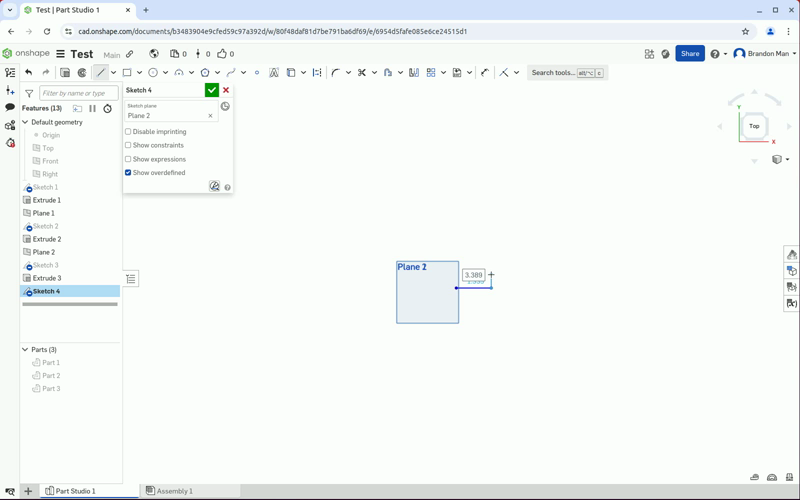
scroll(6)
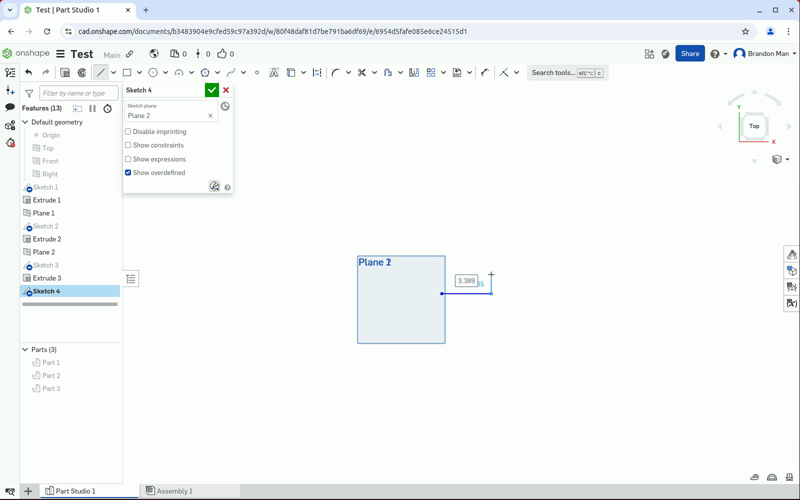
scroll(6)
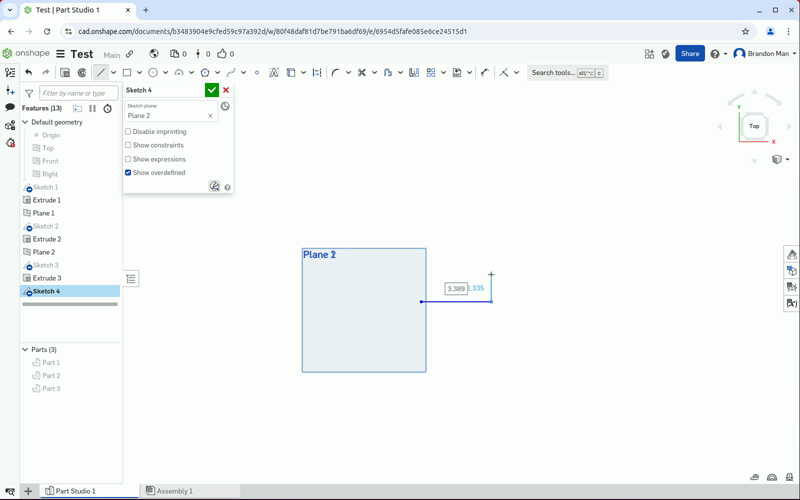
scroll(6)
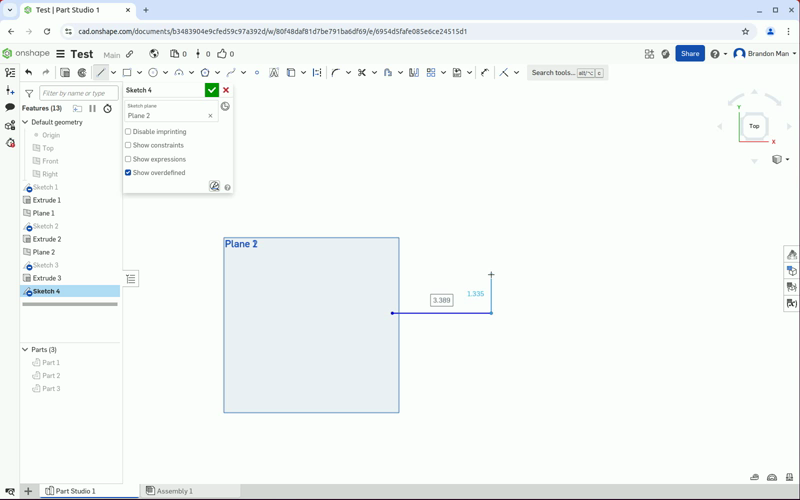
scroll(6)
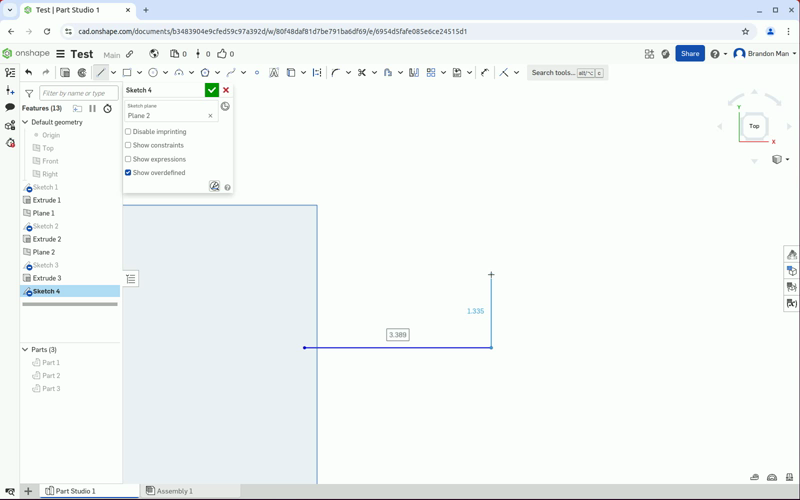
click(491, 274)
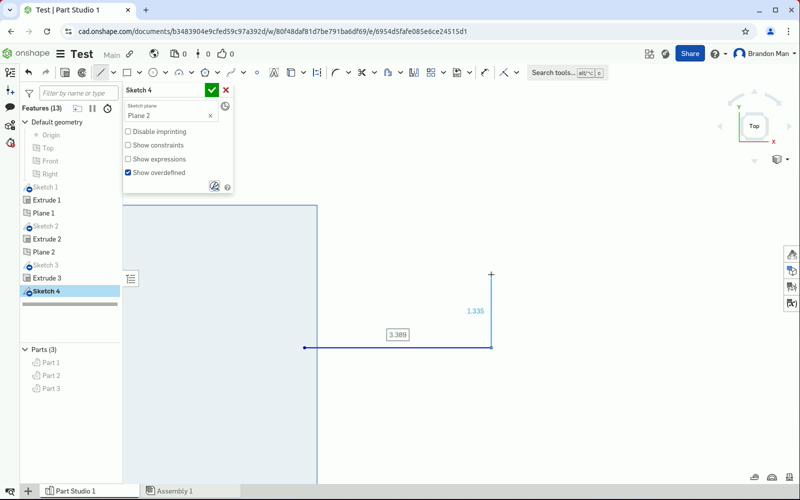
scroll(-6)
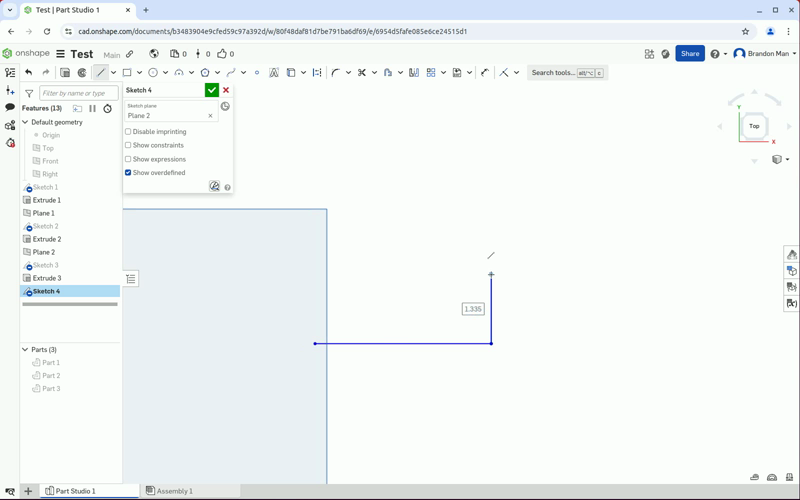
scroll(-6)
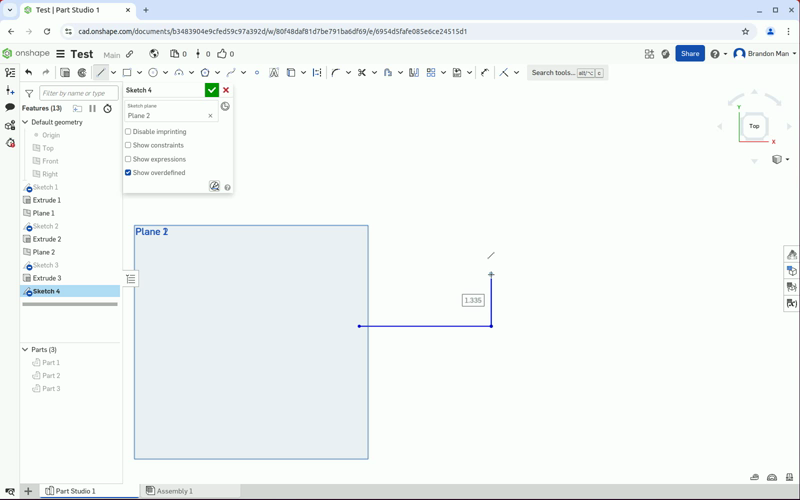
scroll(-6)
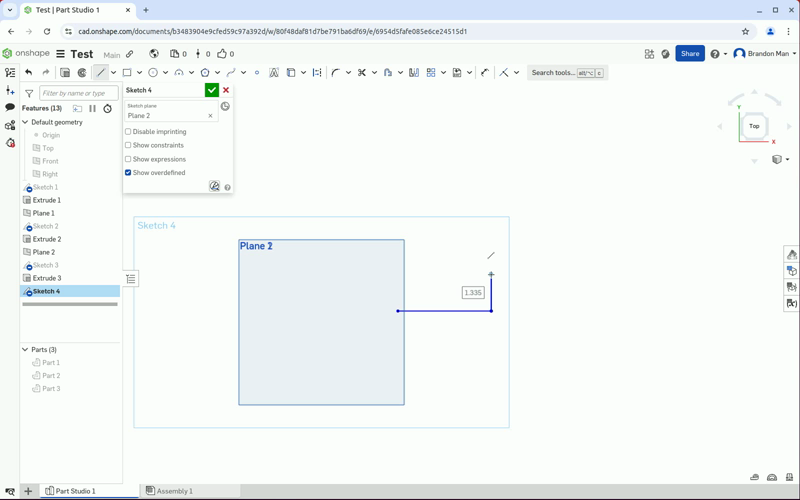
scroll(-6)
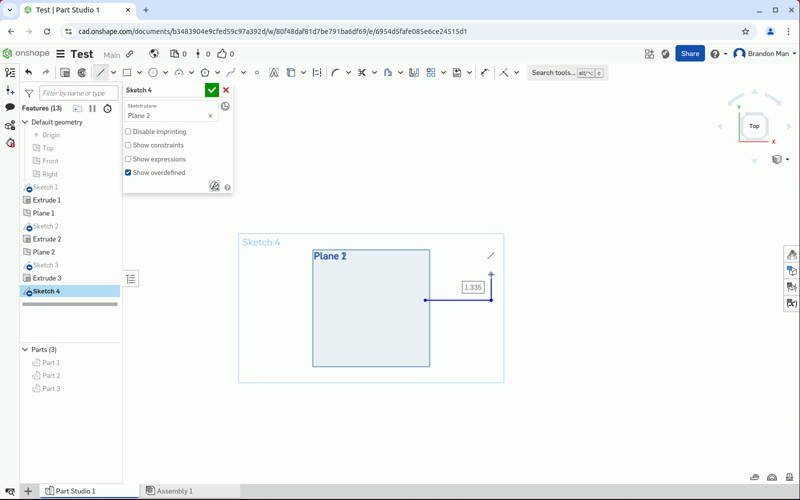
scroll(-6)
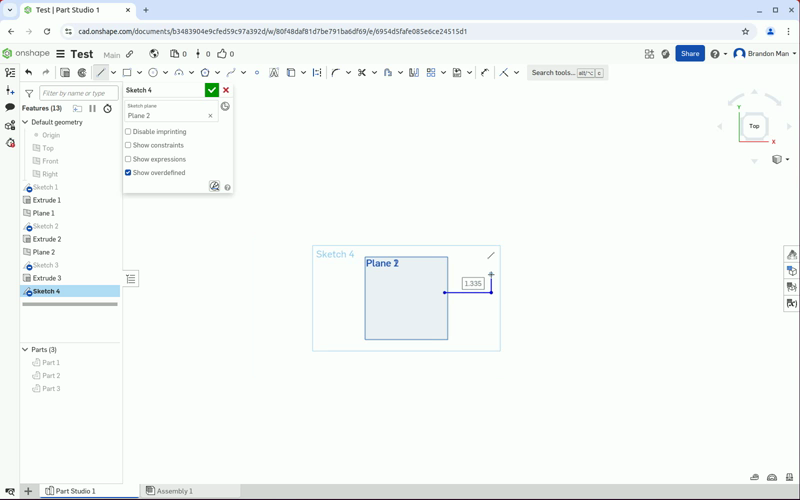
scroll(-6)
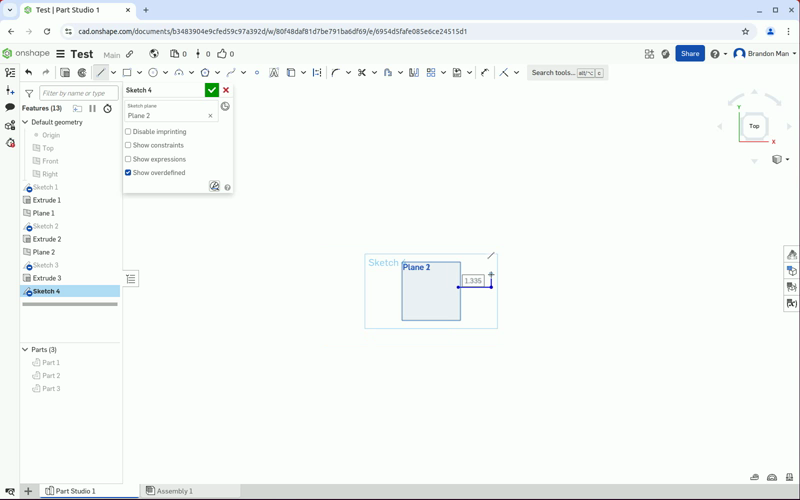
scroll(-6)
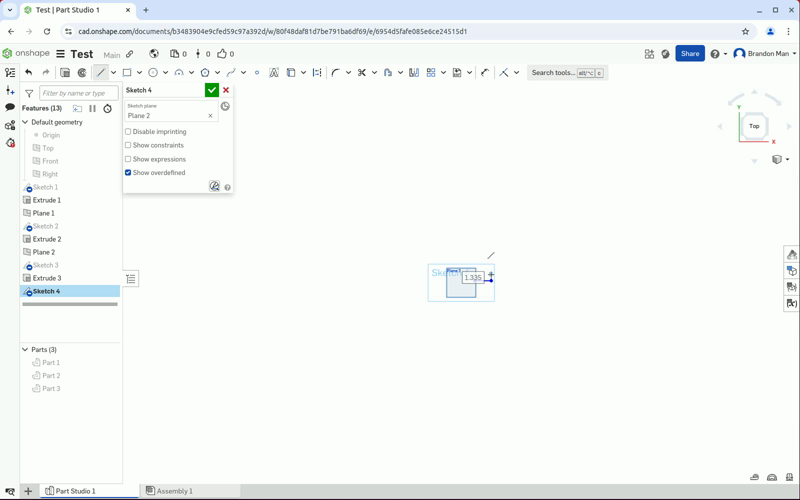
key_up(shift)
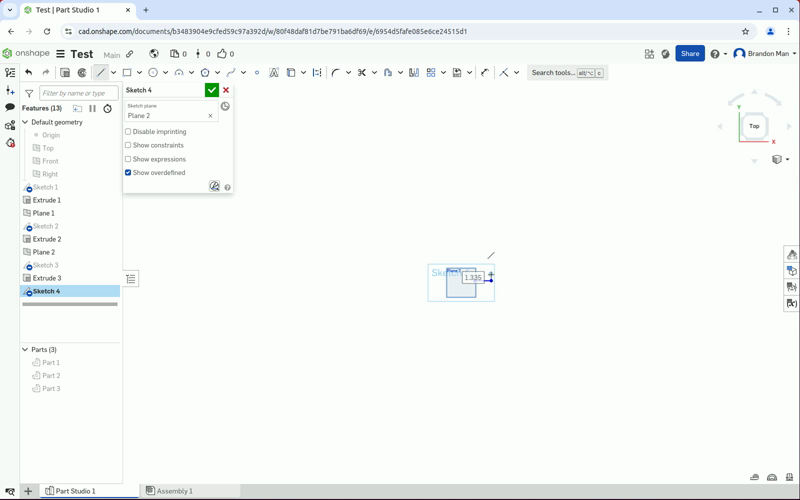
key_down(shift)
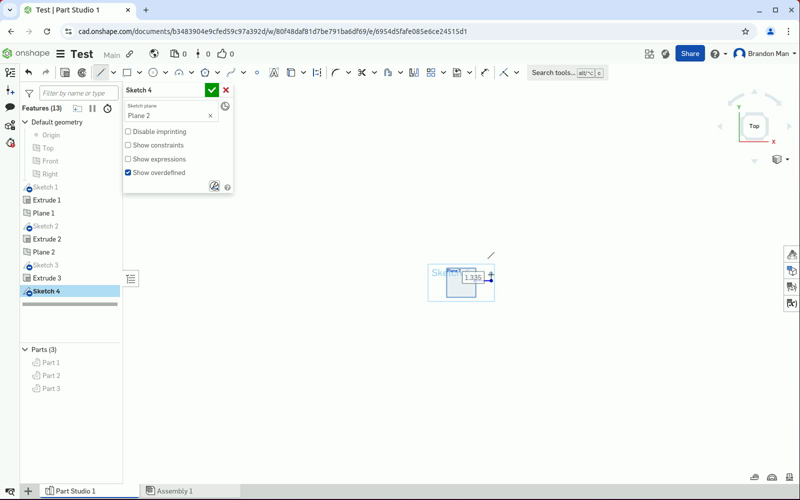
mouse_move(521, 274)
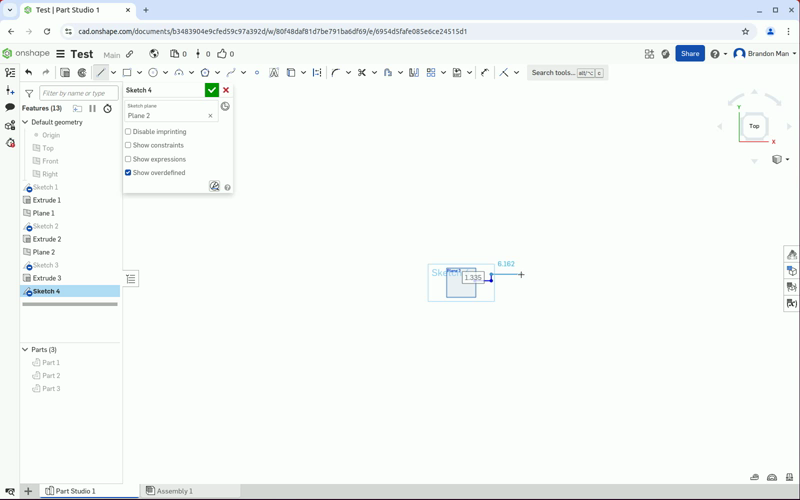
mouse_move(474, 274)
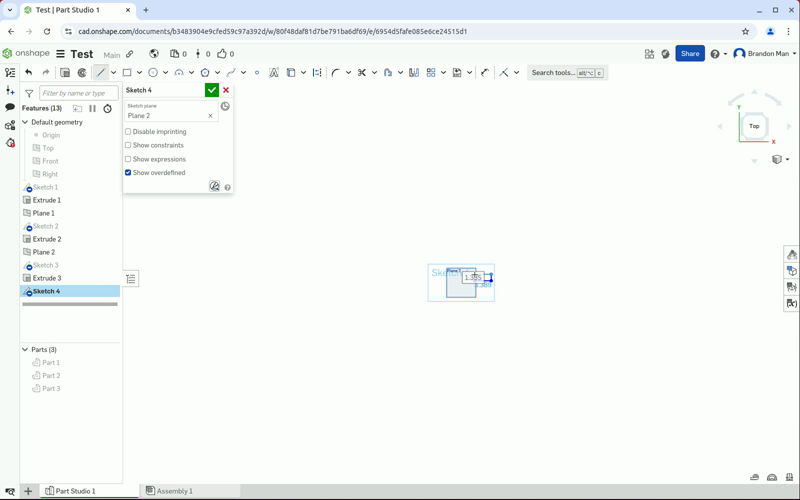
click(474, 274)
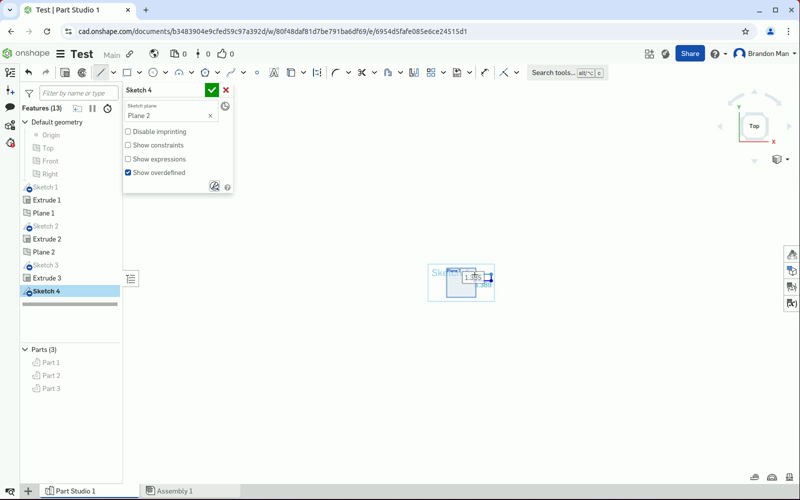
key_up(shift)
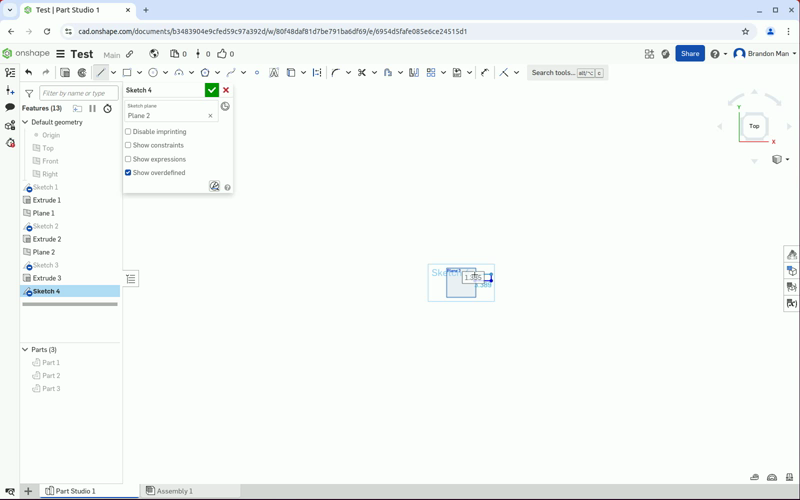
mouse_move(504, 274)
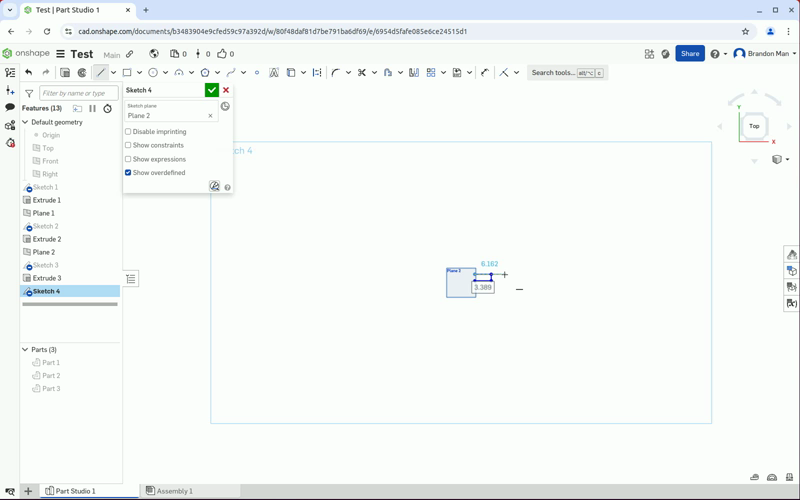
key_down(shift)
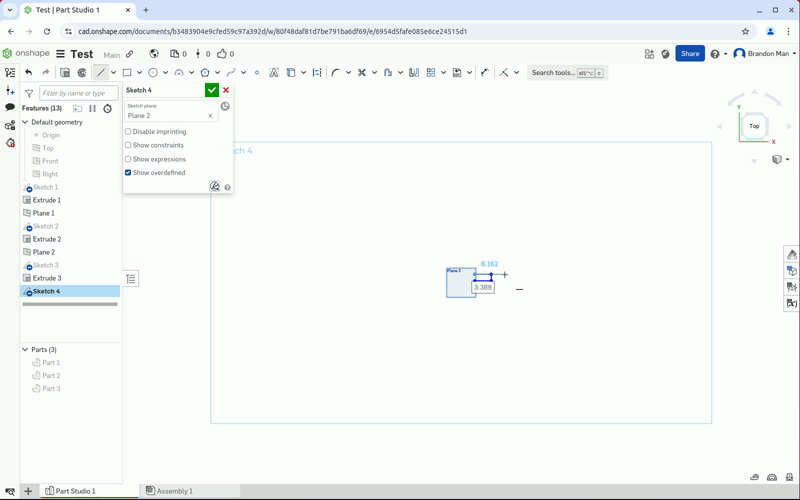
mouse_move(474, 280)
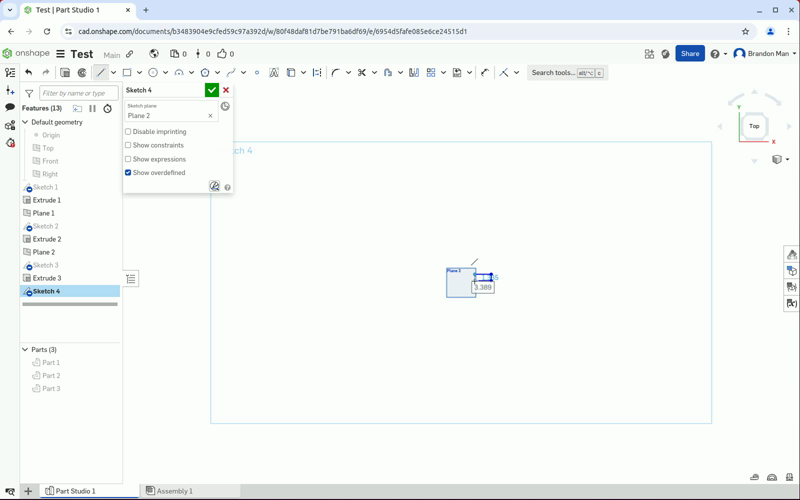
scroll(6)
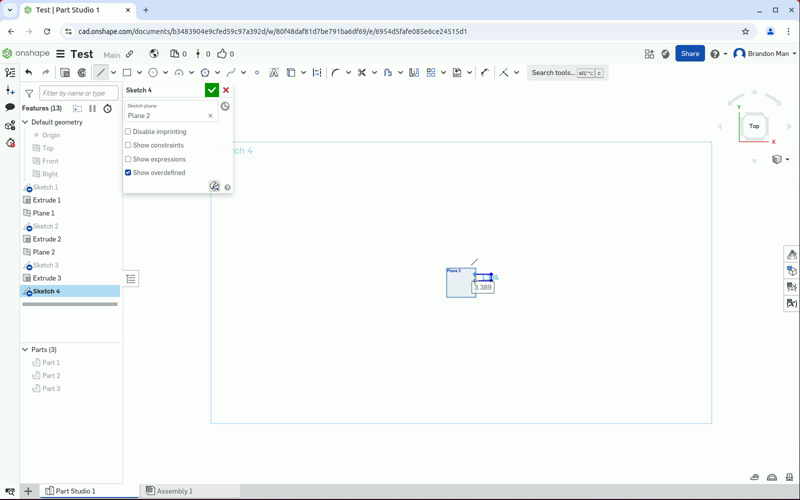
scroll(6)
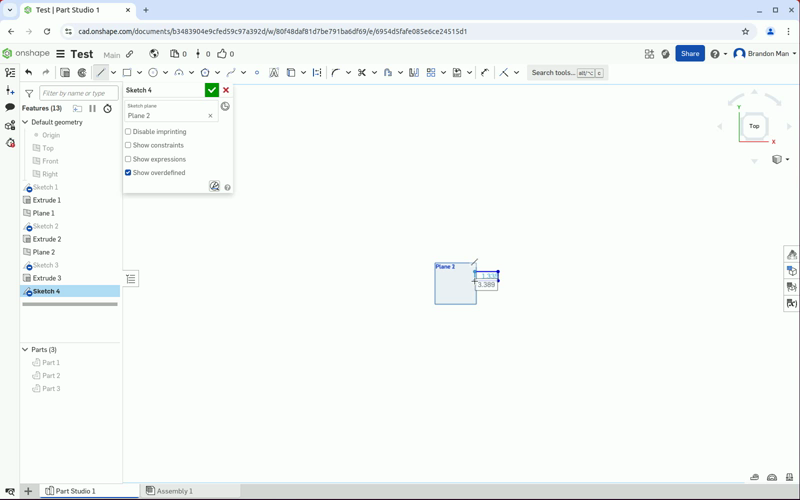
scroll(6)
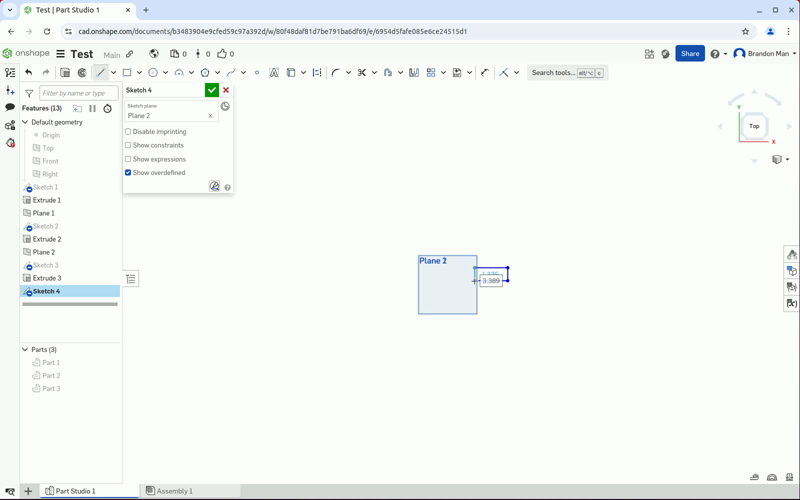
scroll(6)
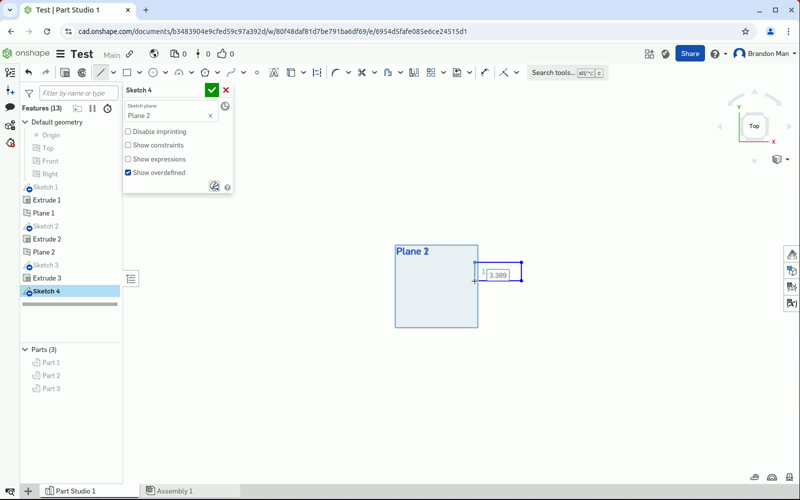
scroll(6)
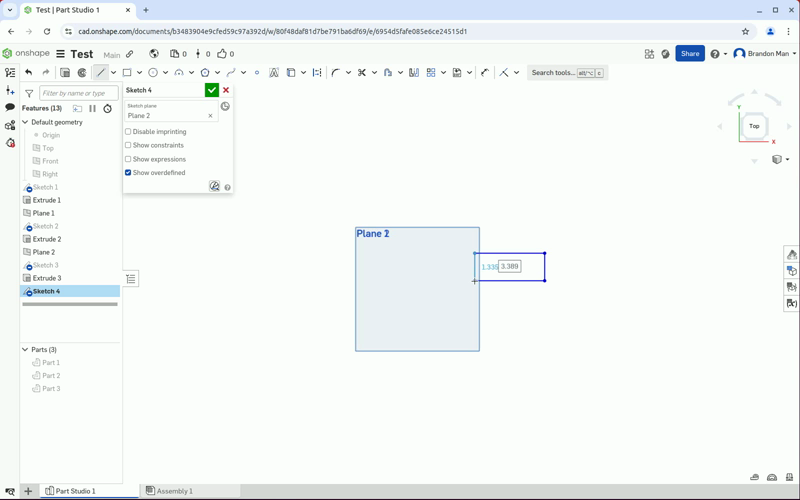
scroll(6)
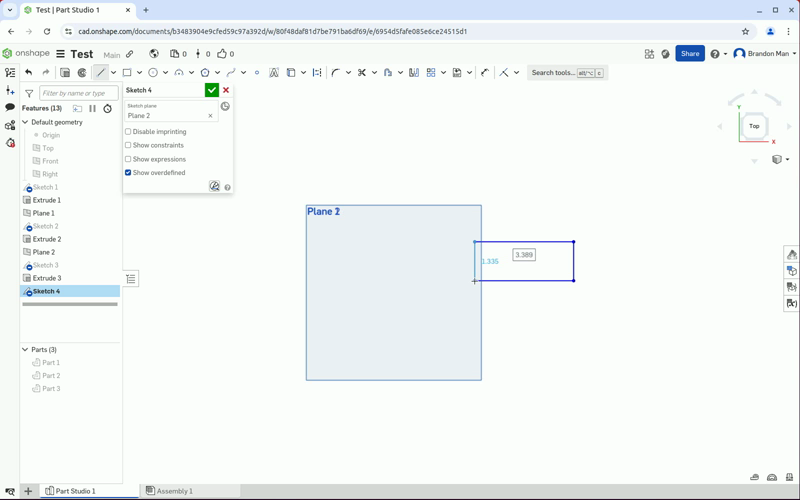
scroll(6)
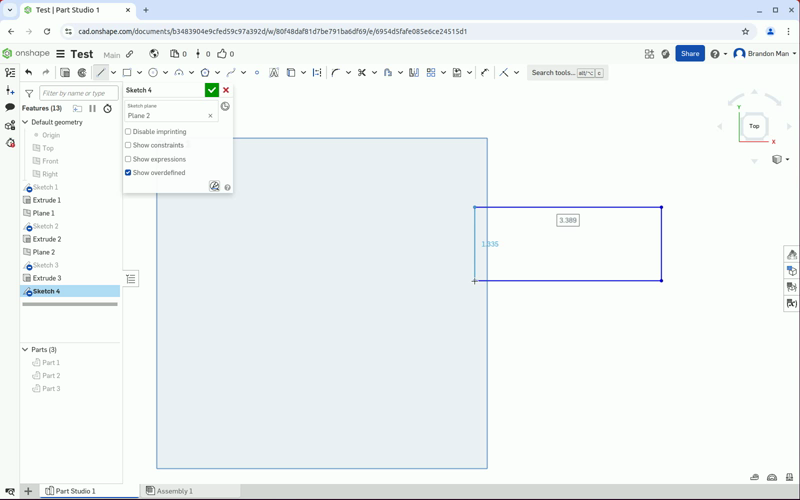
key_up(shift)
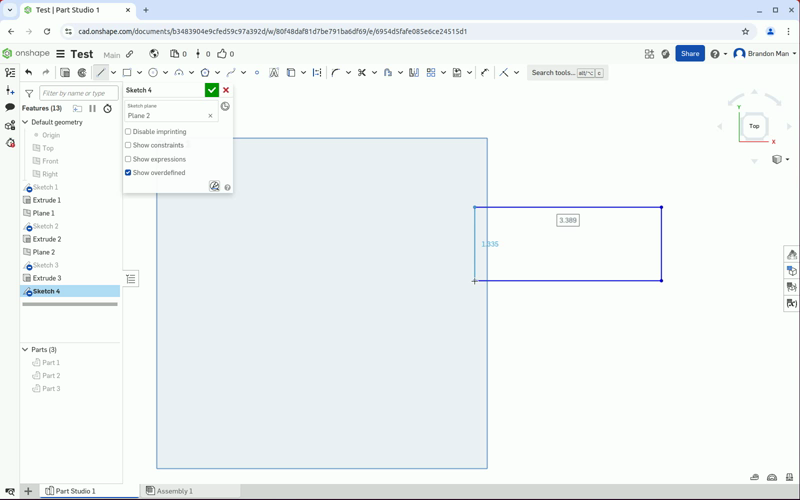
click(474, 280)
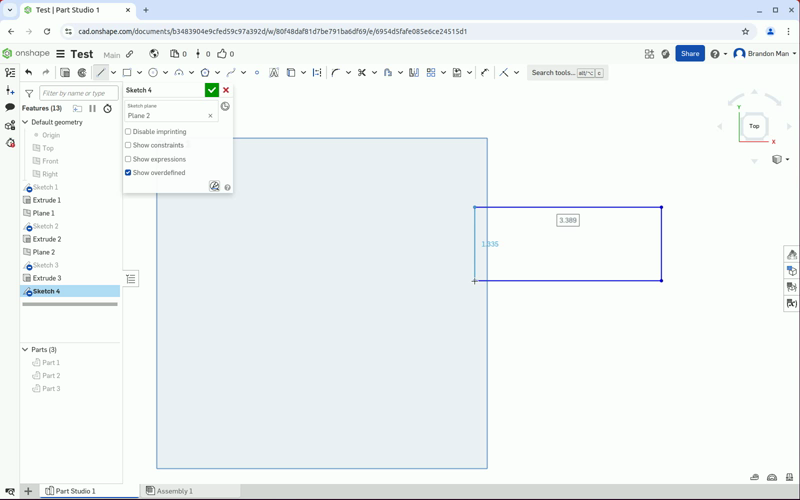
scroll(-6)
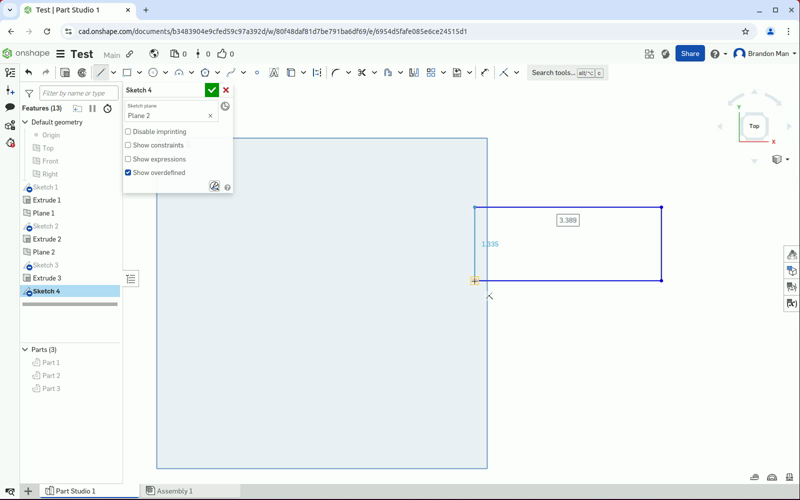
scroll(-6)
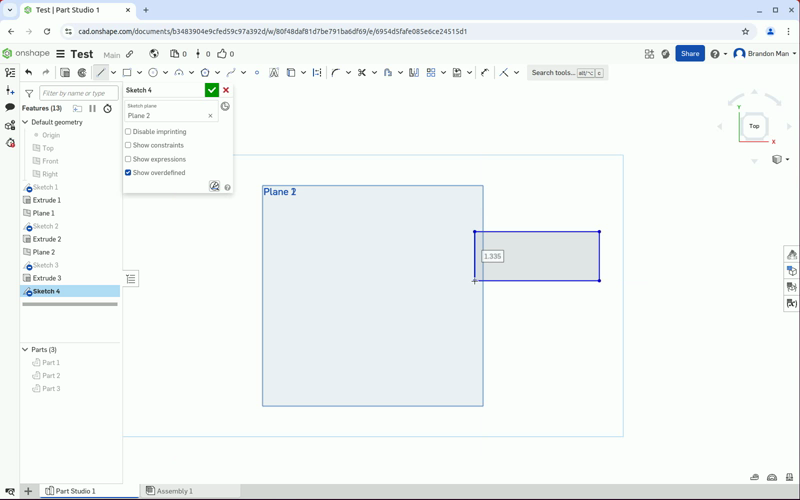
scroll(-6)
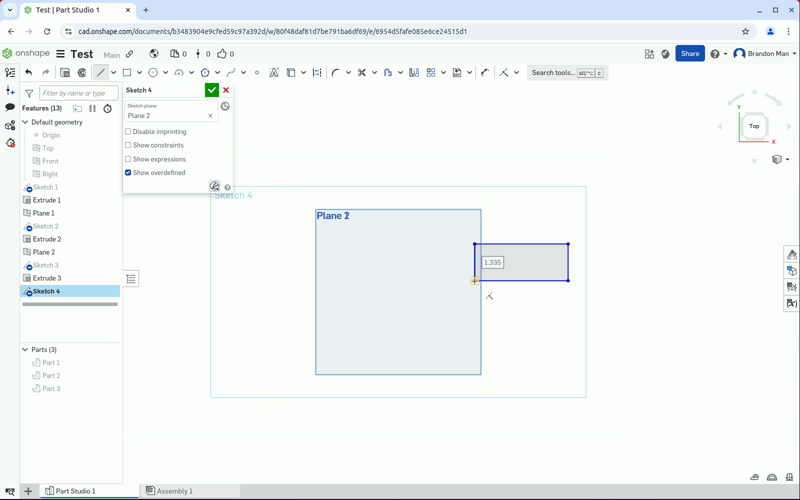
scroll(-6)
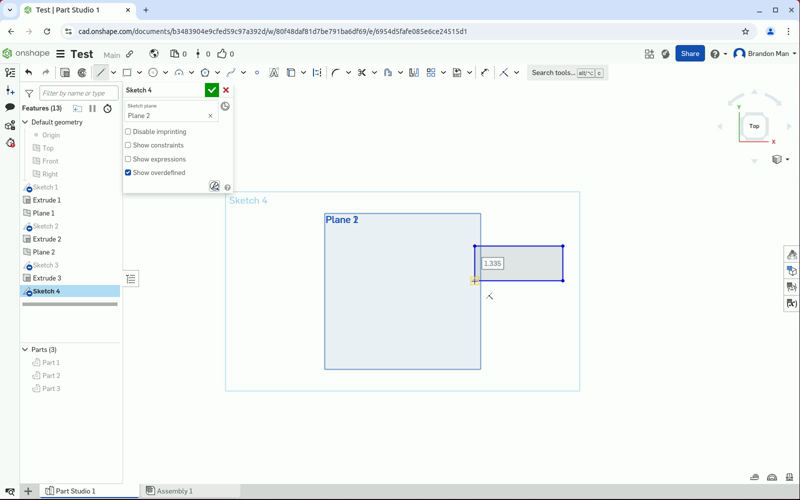
scroll(-6)
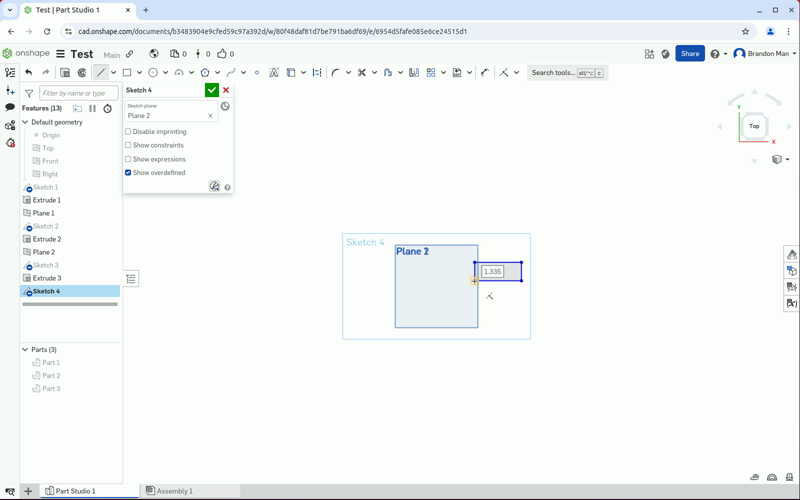
scroll(-6)
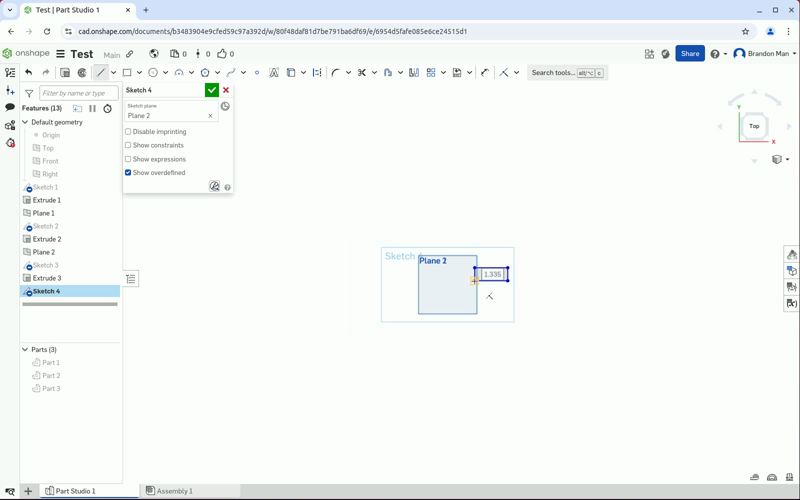
scroll(-6)
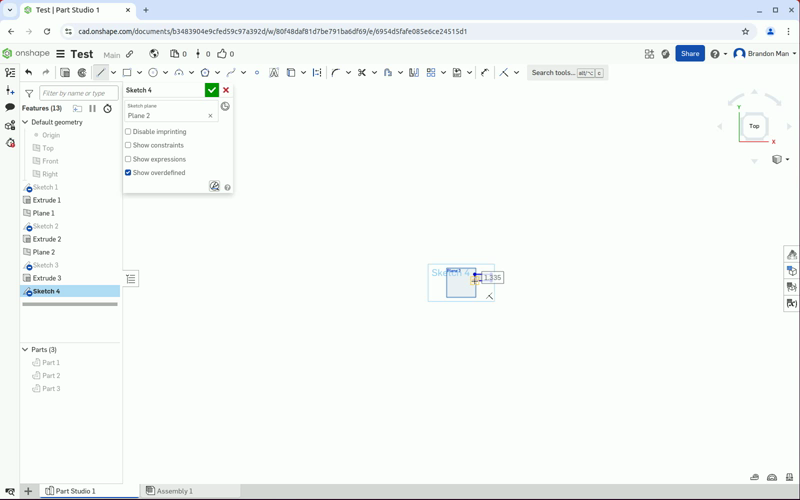
key(esc)
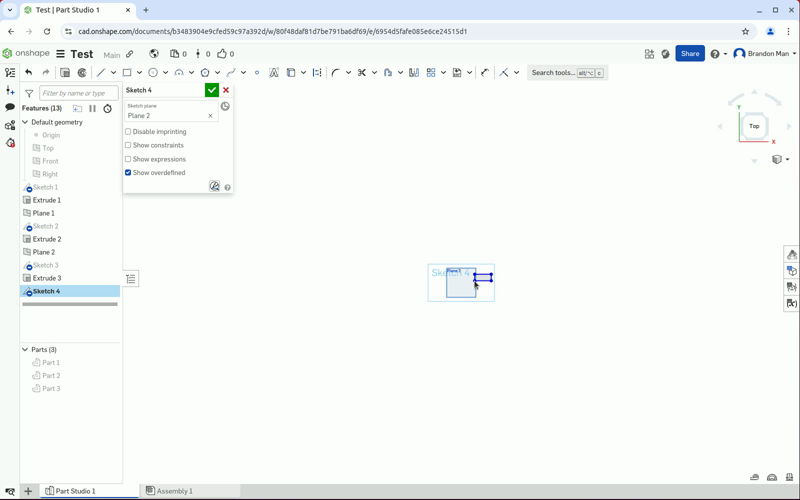
mouse_move(489, 275)
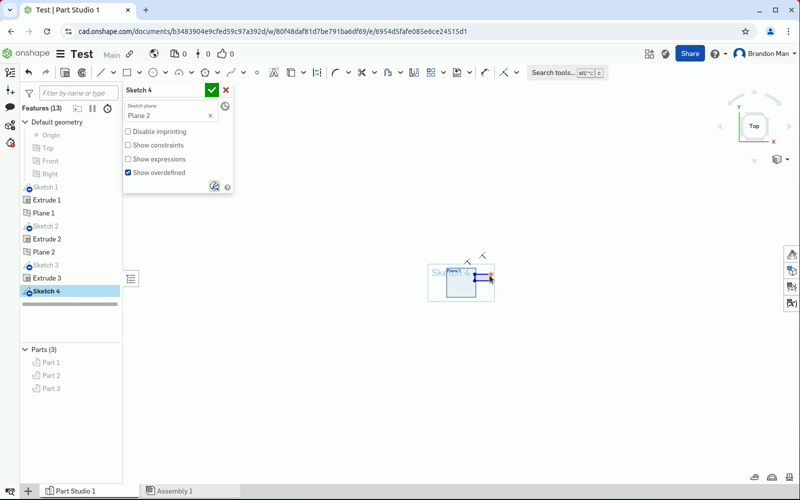
scroll(6)
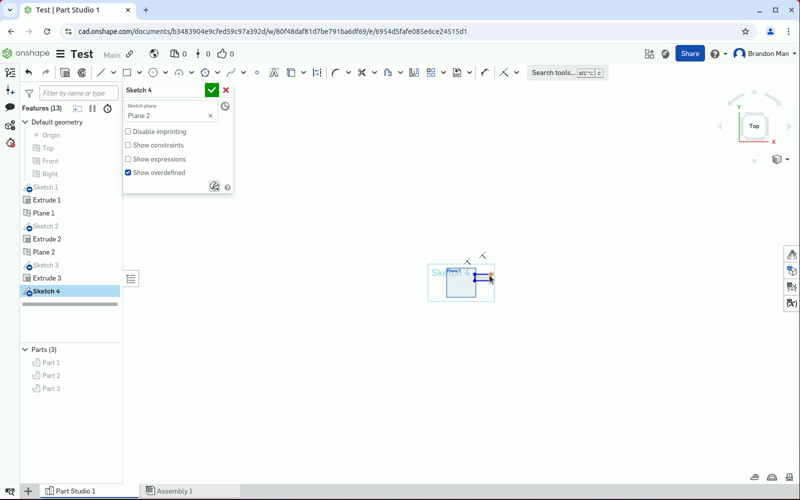
scroll(6)
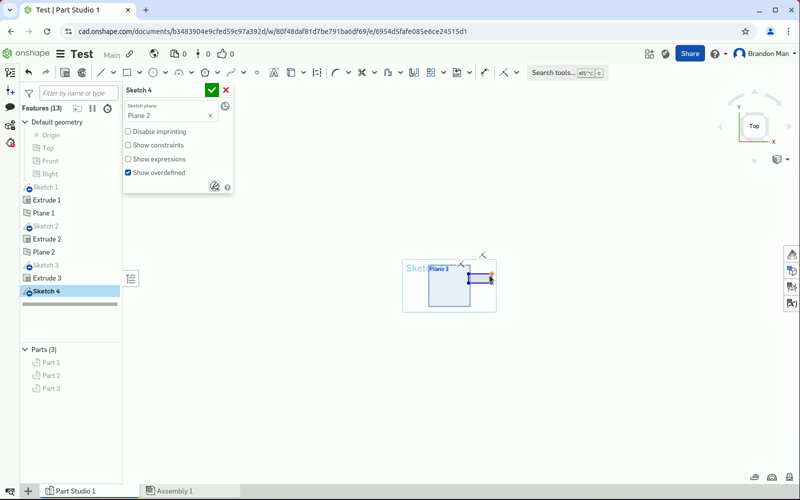
scroll(6)
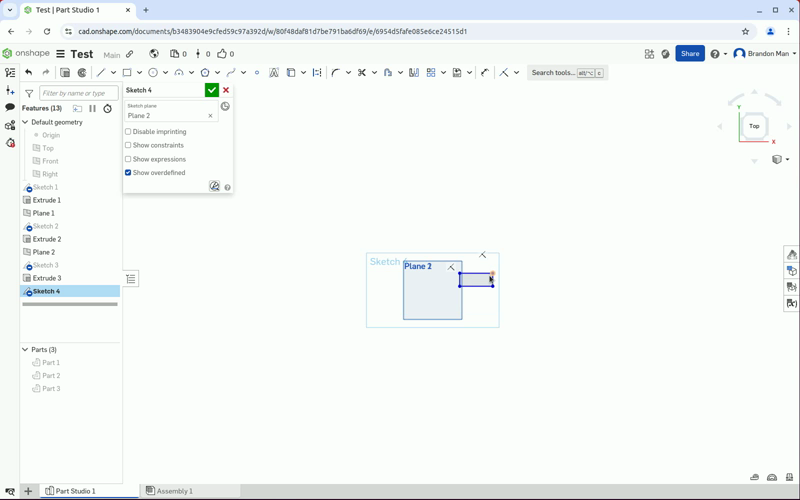
scroll(6)
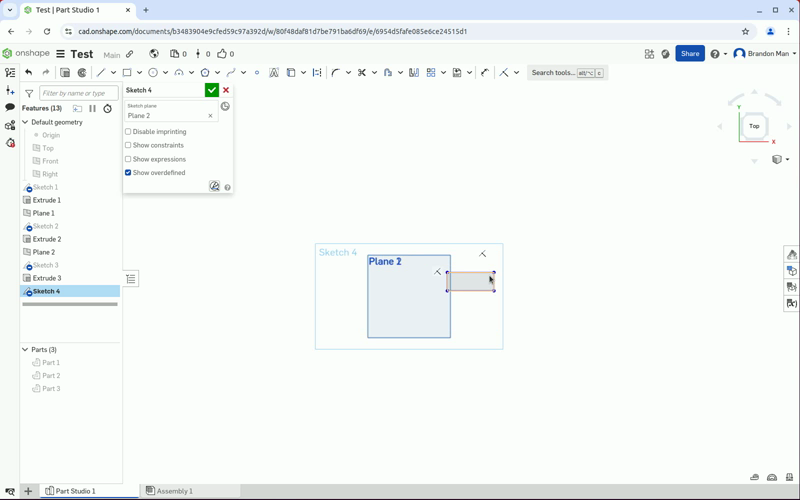
scroll(6)
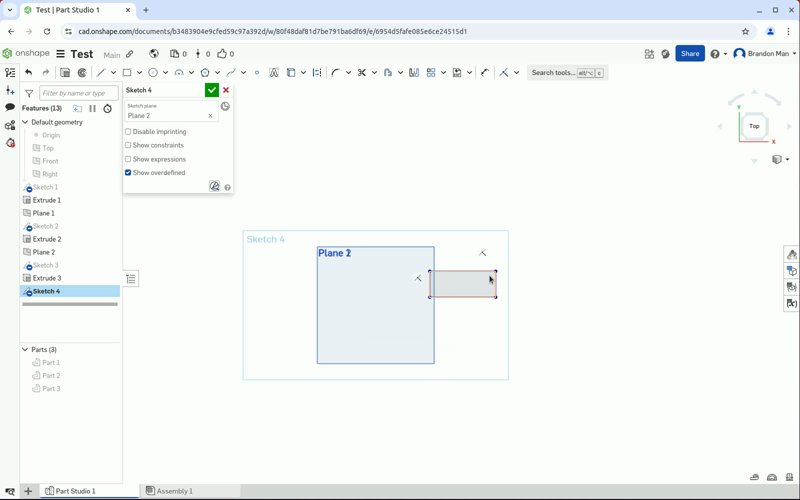
scroll(6)
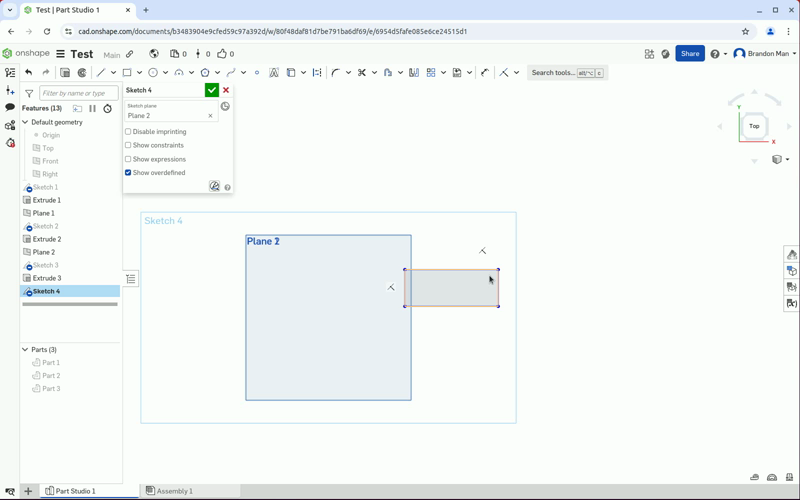
scroll(6)
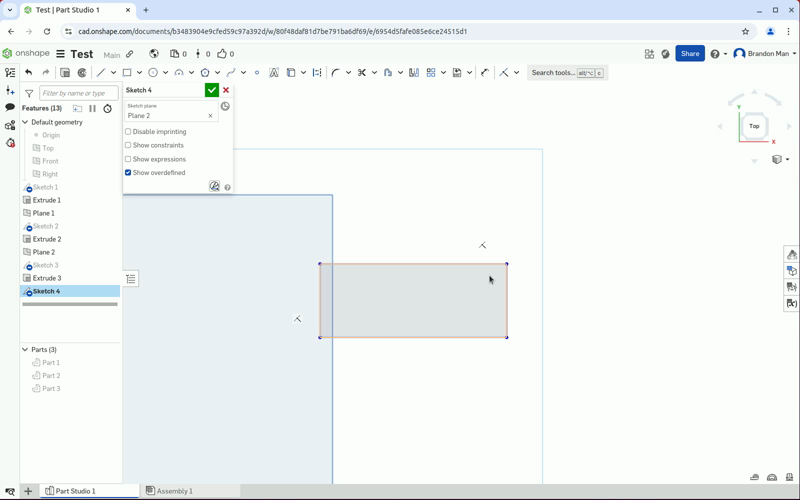
click(489, 275)
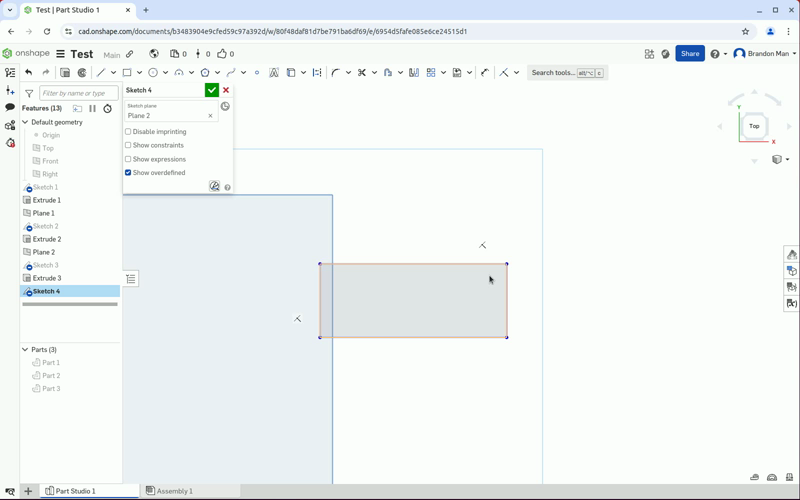
scroll(-6)
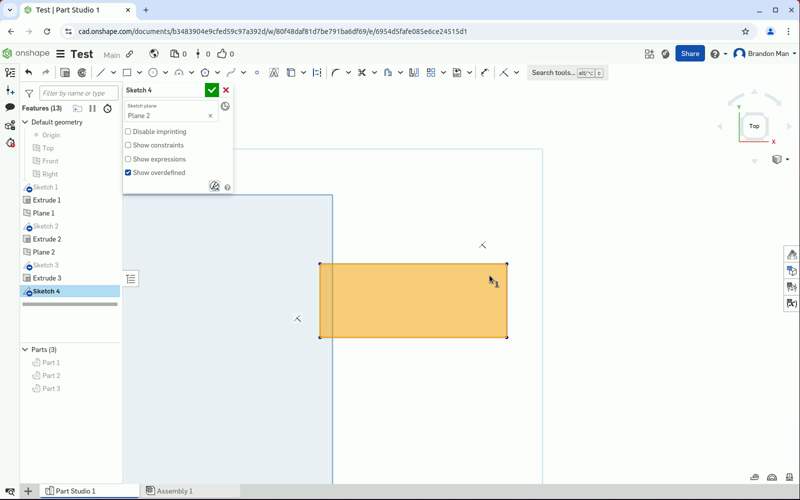
scroll(-6)
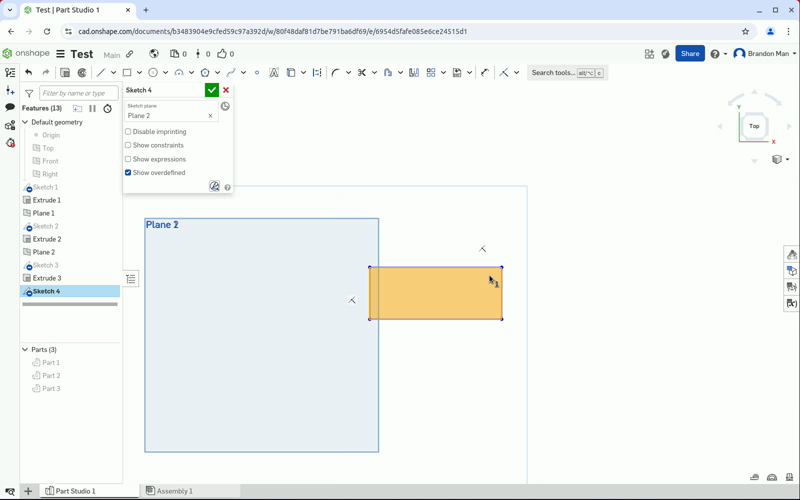
scroll(-6)
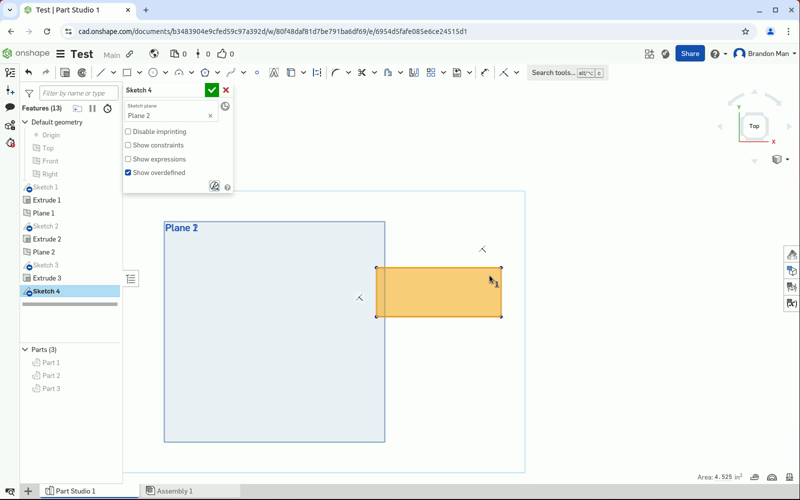
scroll(-6)
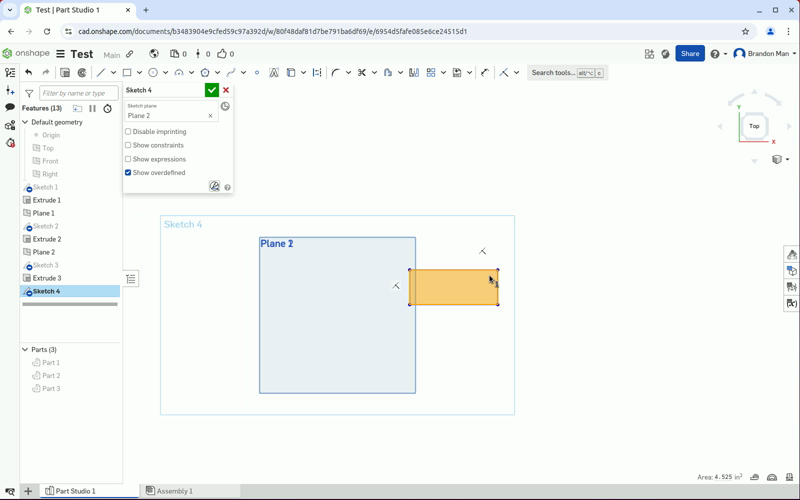
scroll(-6)
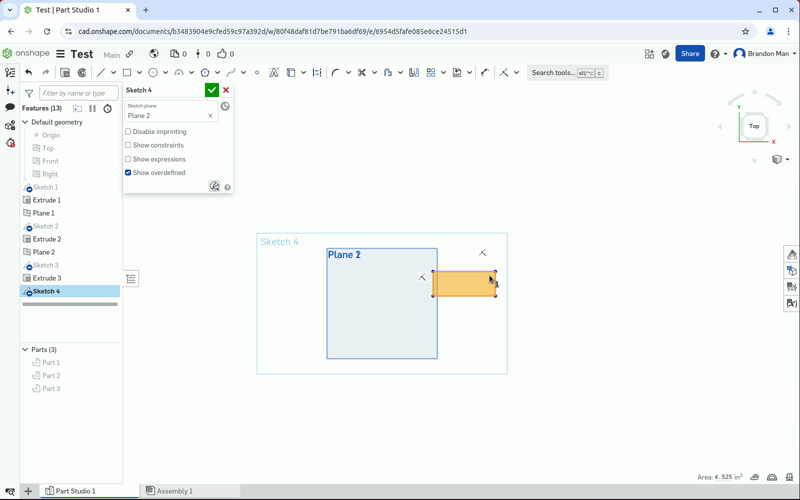
scroll(-6)
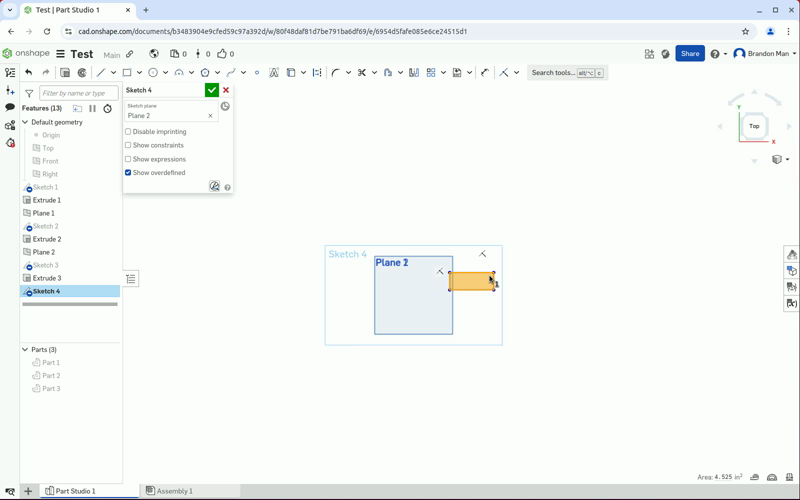
scroll(-6)
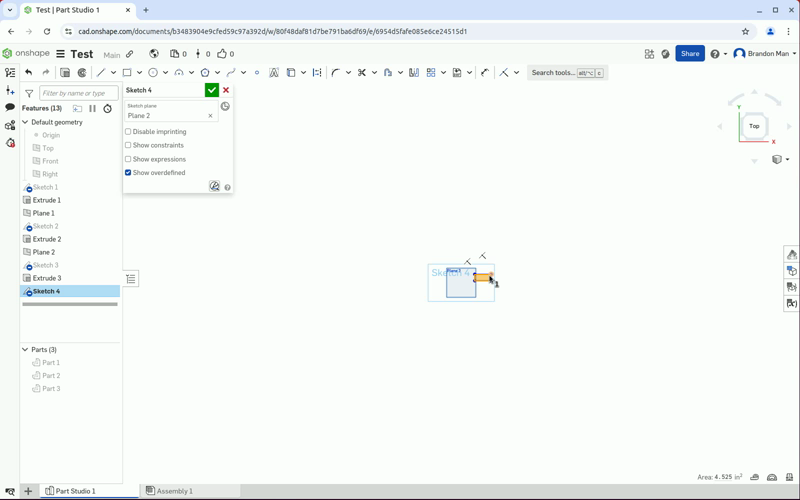
mouse_move(73, 352)
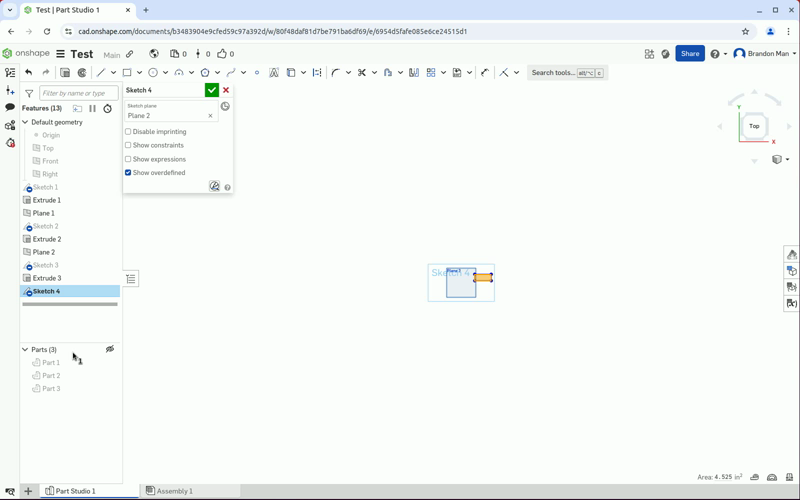
key(shift+y)
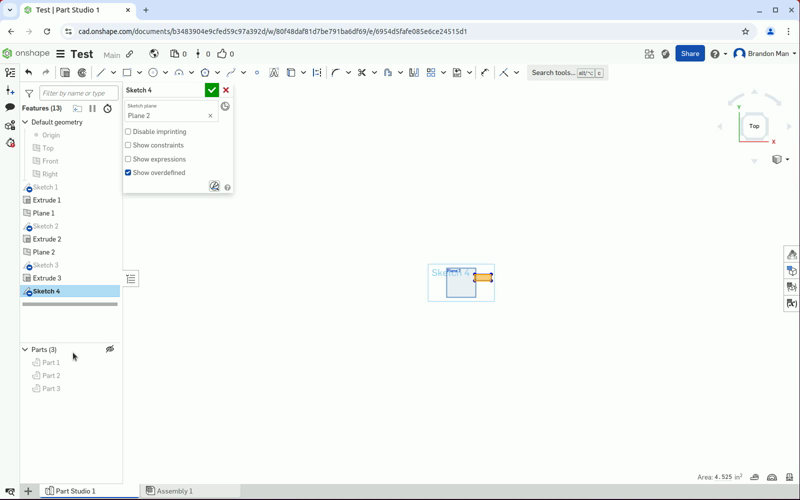
key(shift+e)
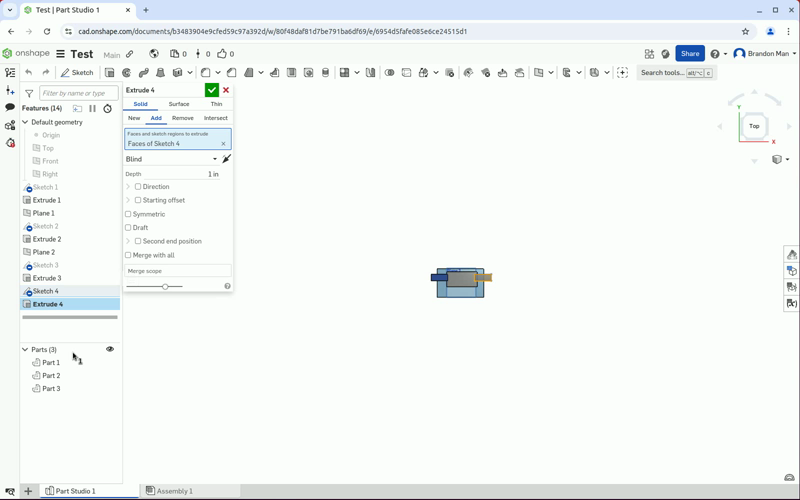
mouse_move(143, 106)
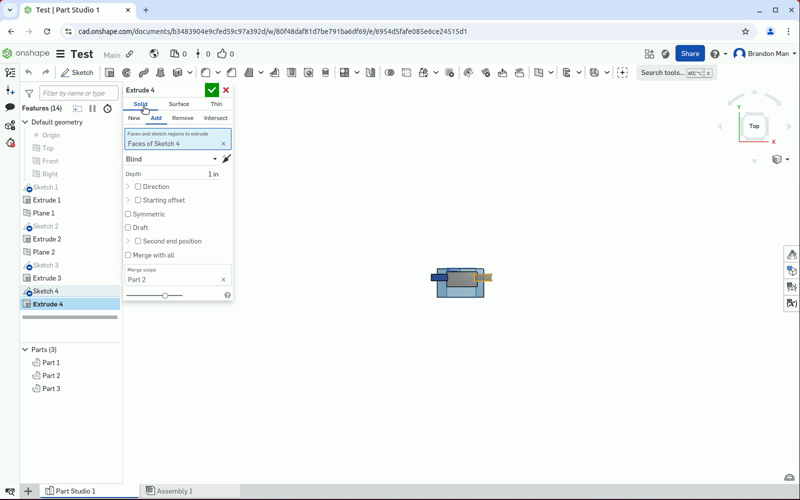
click(143, 106)
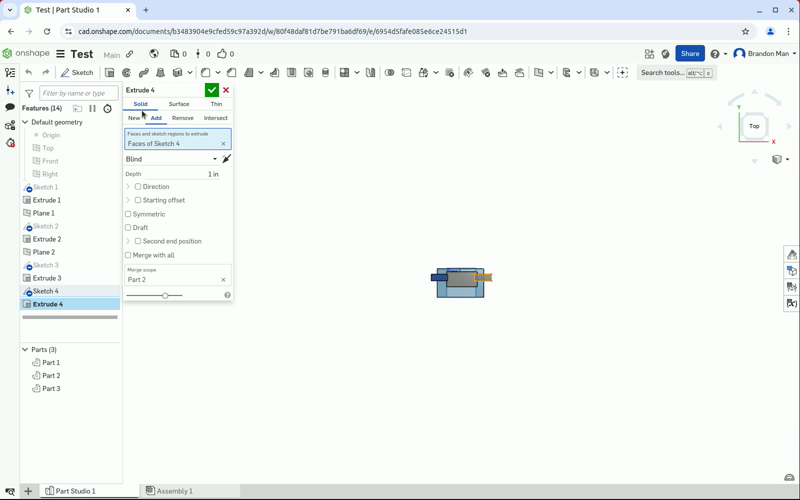
mouse_move(137, 120)
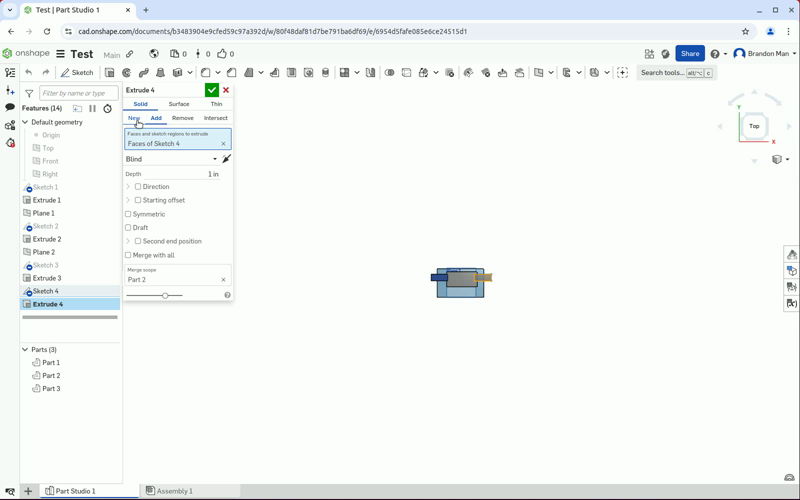
click(137, 120)
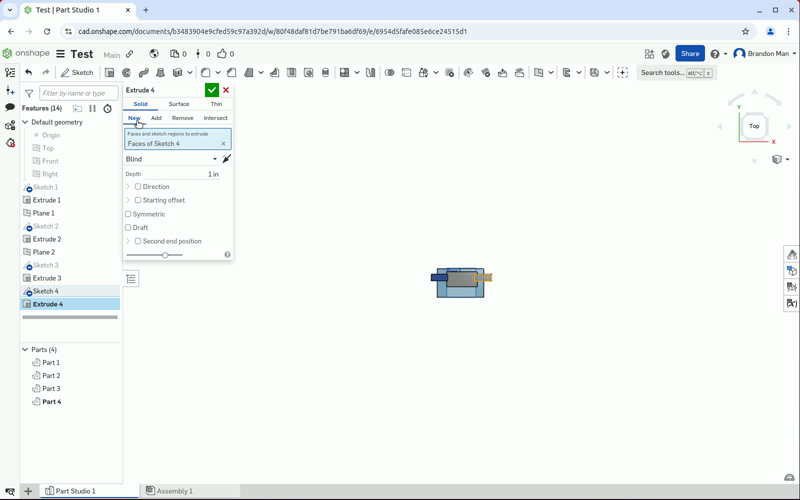
key(tab, 4)
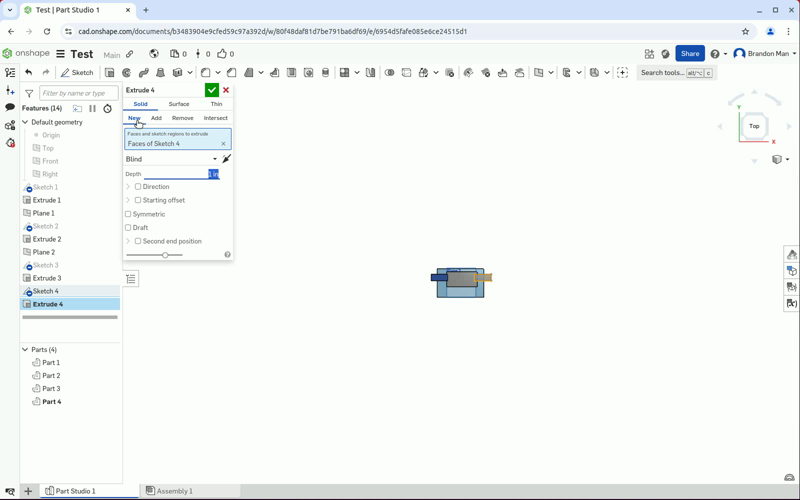
text(7.943)
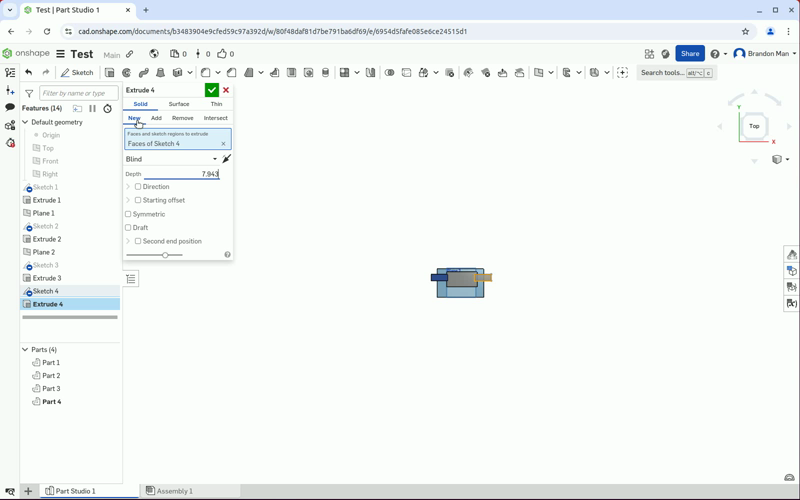
key(enter)
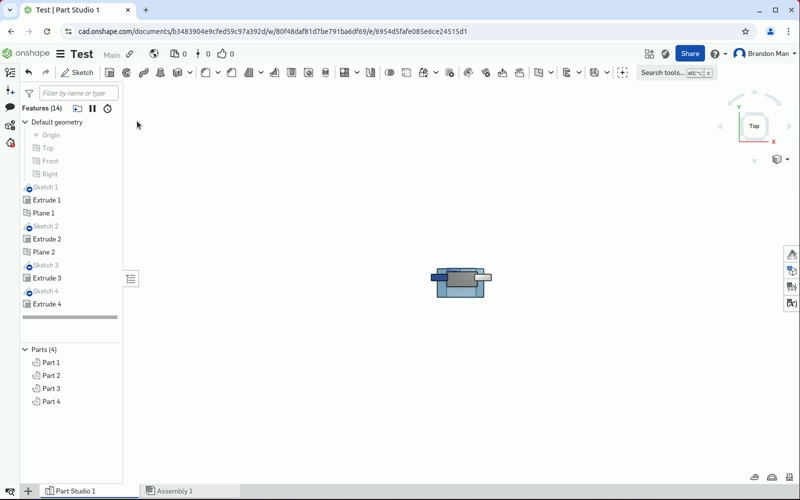
key(shift+h)
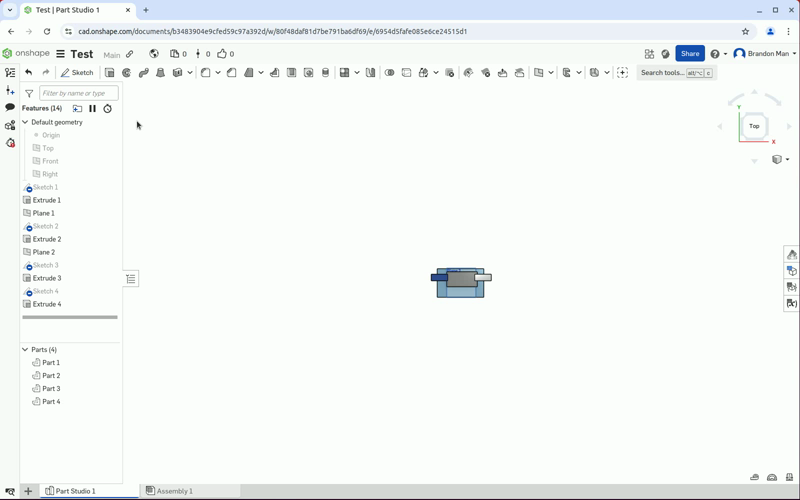
key(shift+h)
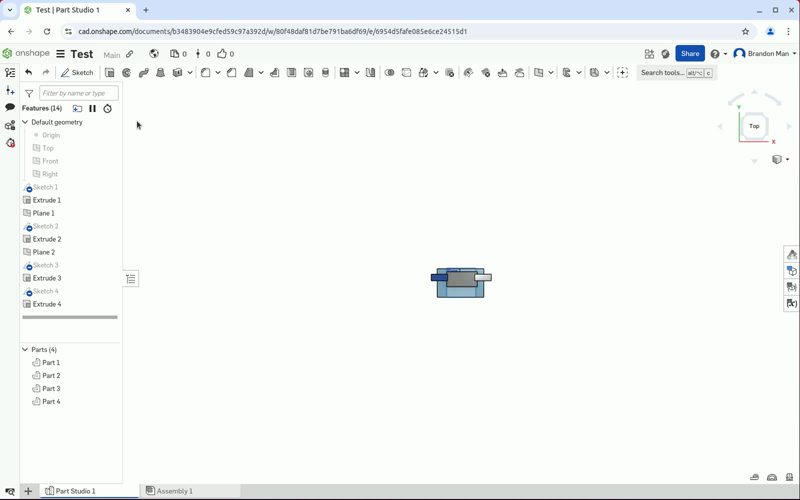
mouse_move(73, 189)
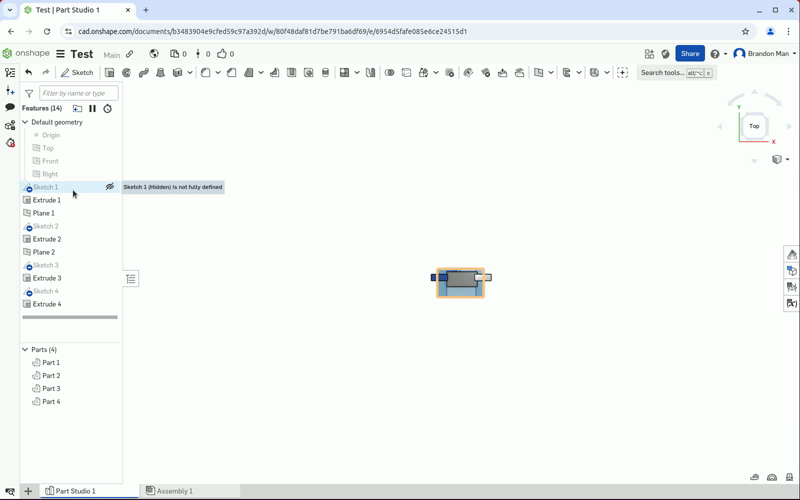
click(73, 189)
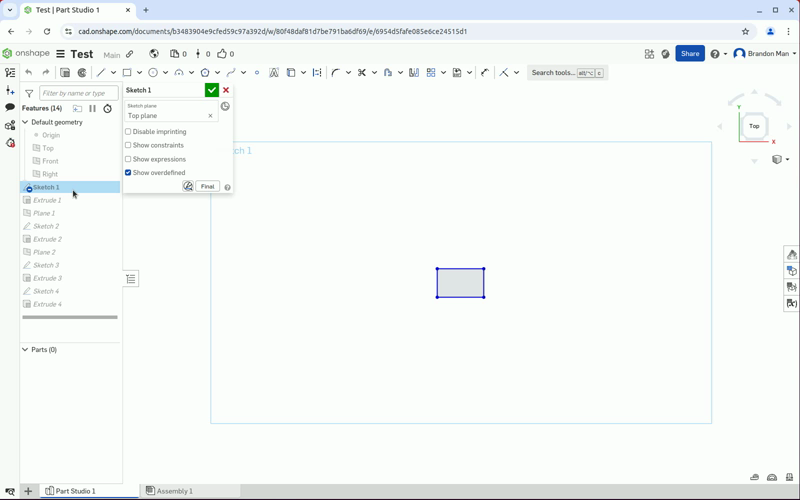
mouse_move(229, 92)
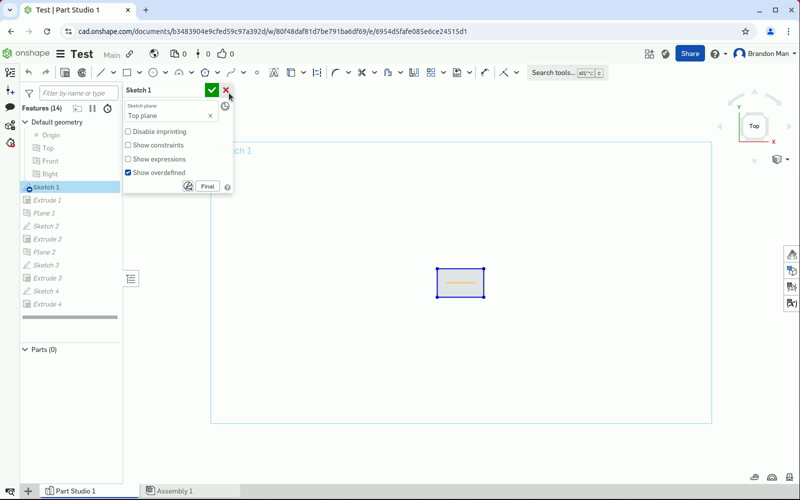
click(229, 92)
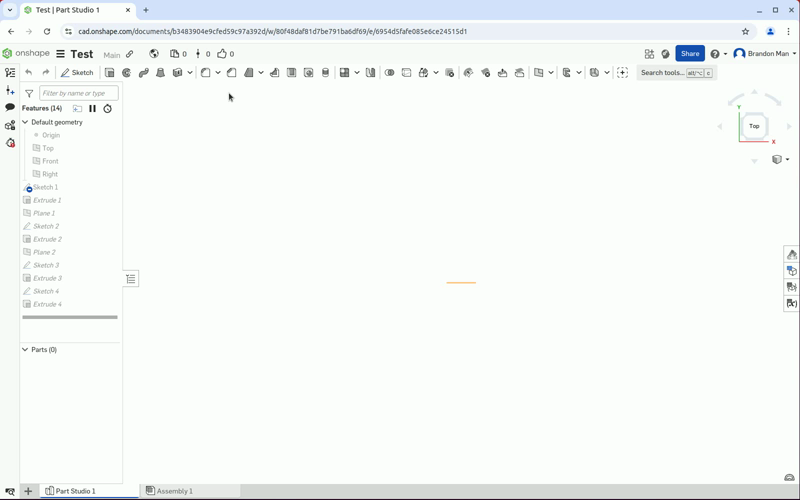
key(shift+s)
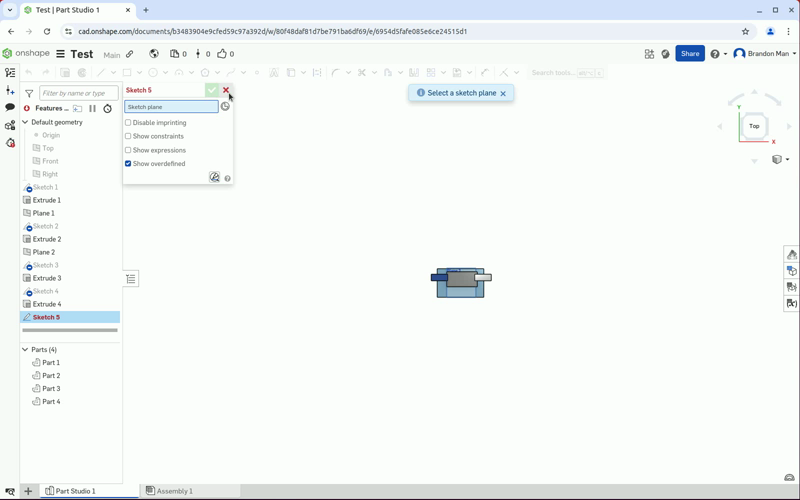
mouse_move(73, 254)
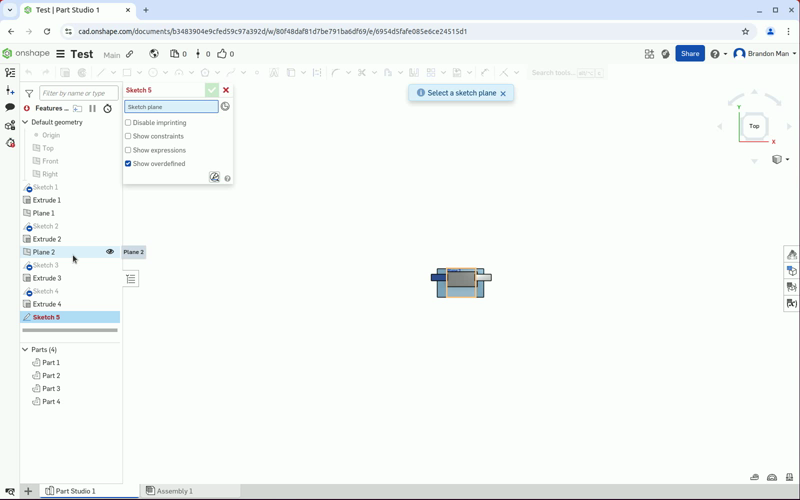
click(73, 254)
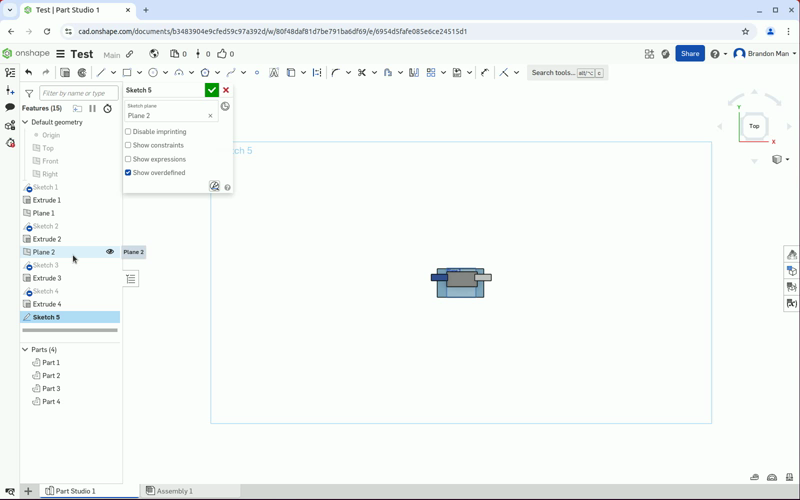
mouse_move(73, 352)
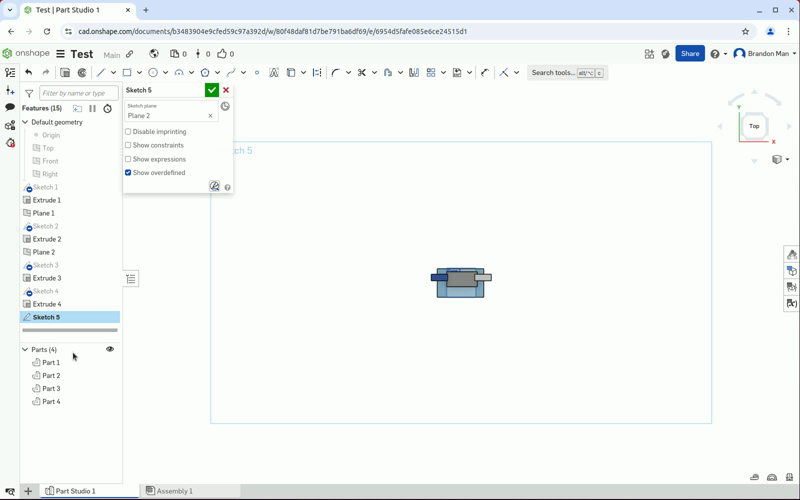
key(y)
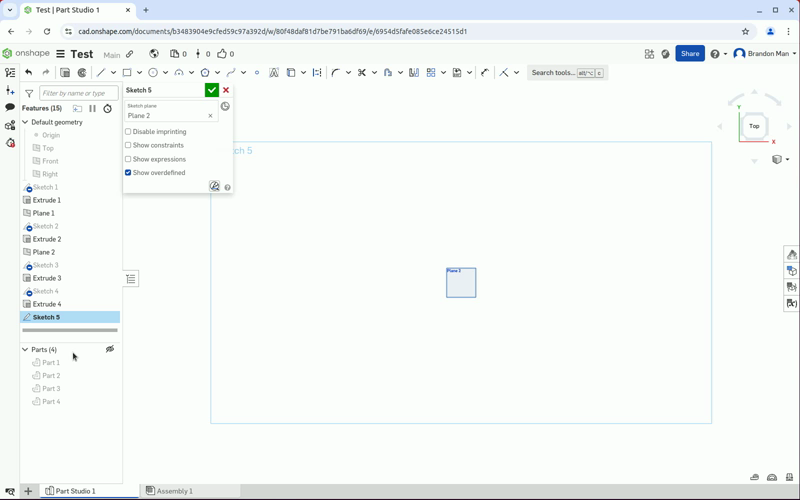
key(l)
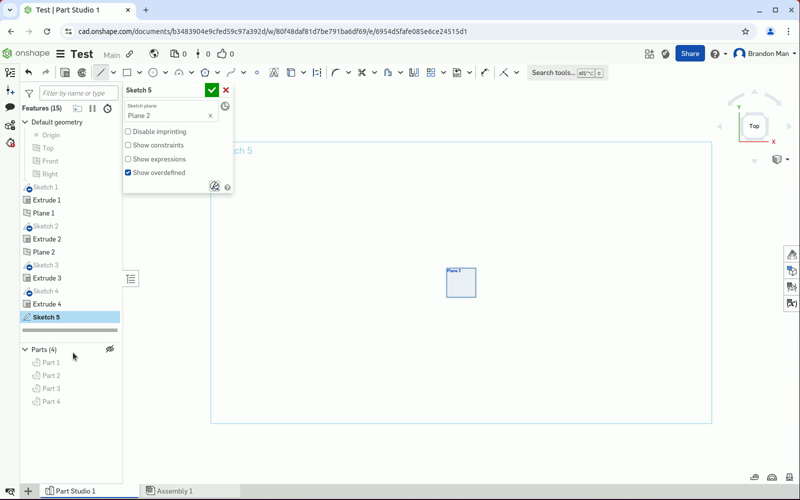
key_down(shift)
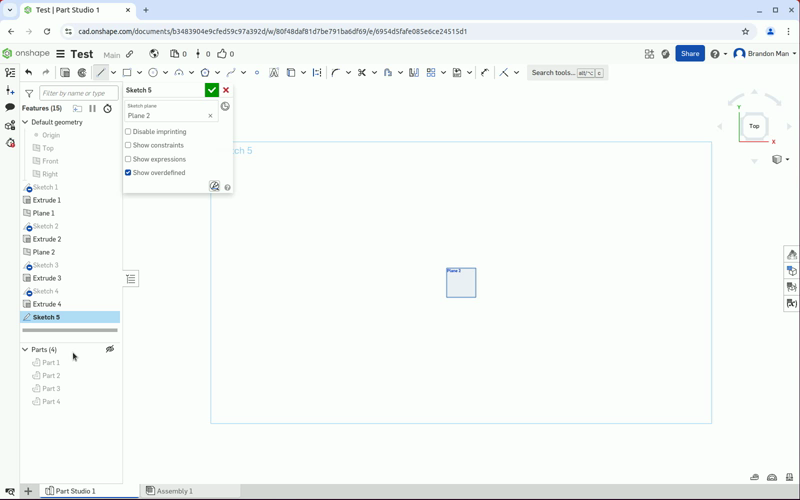
mouse_move(446, 280)
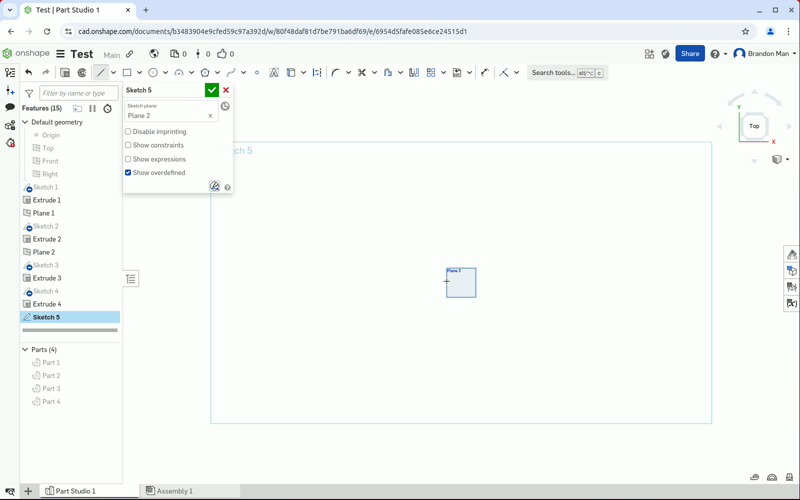
click(446, 280)
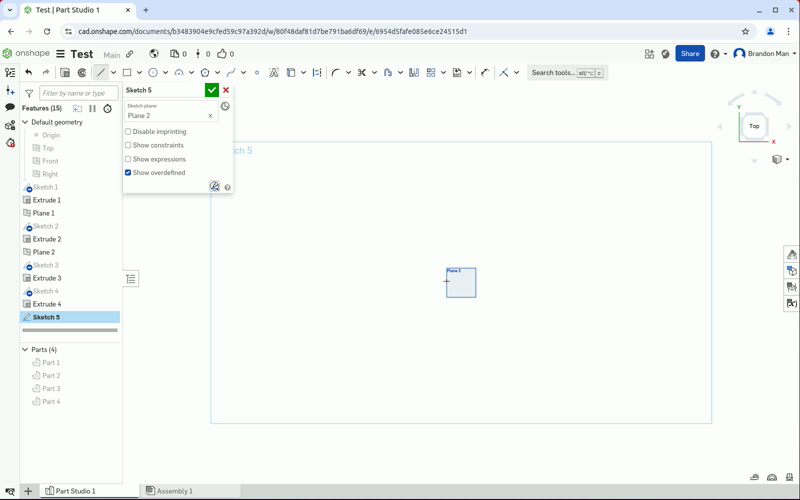
key_up(shift)
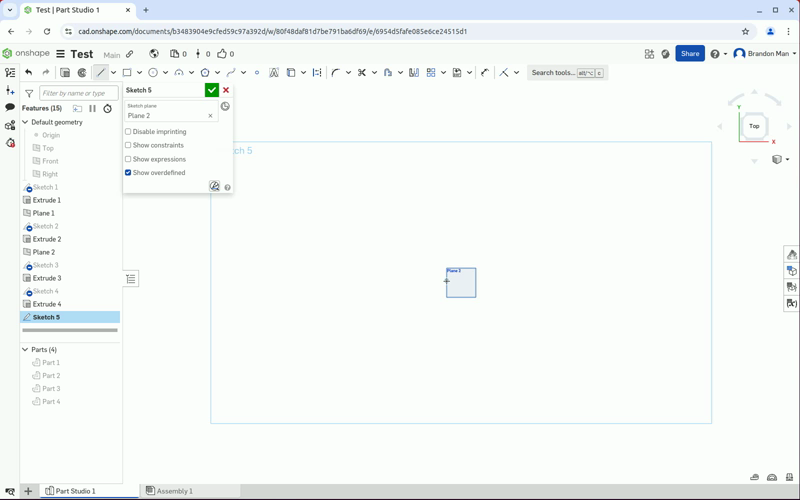
key_down(shift)
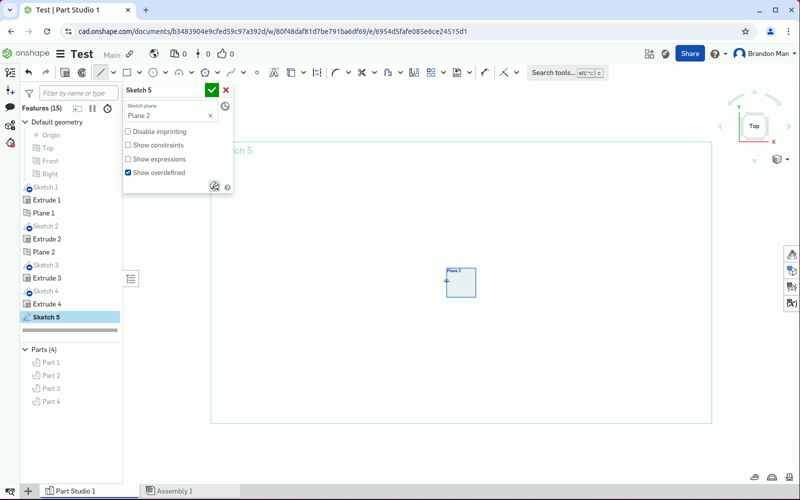
mouse_move(476, 280)
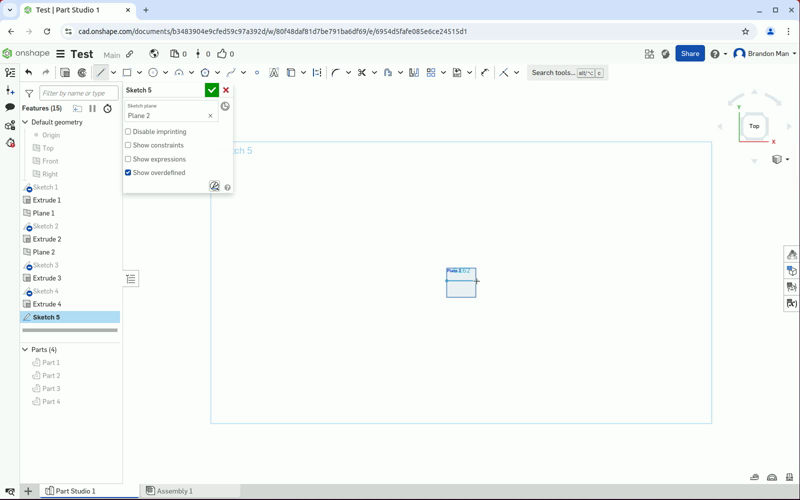
mouse_move(477, 280)
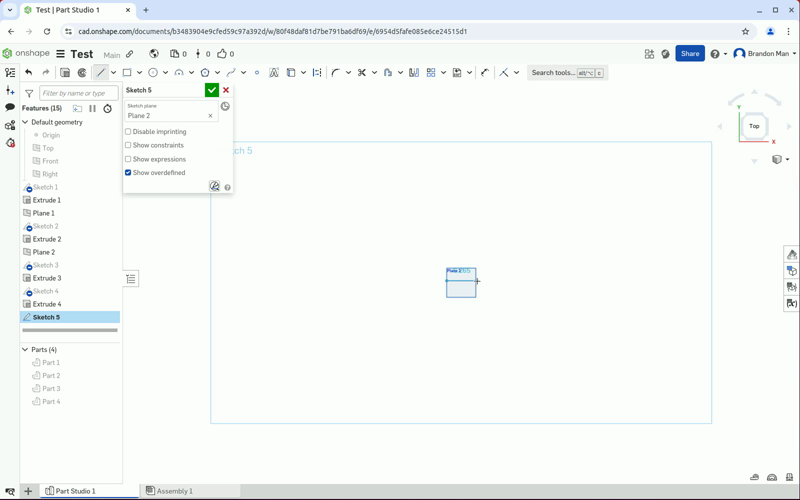
click(477, 280)
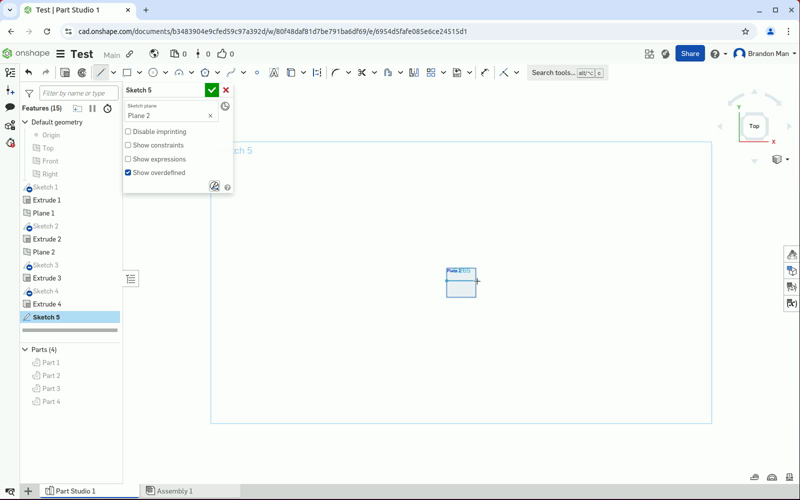
key_up(shift)
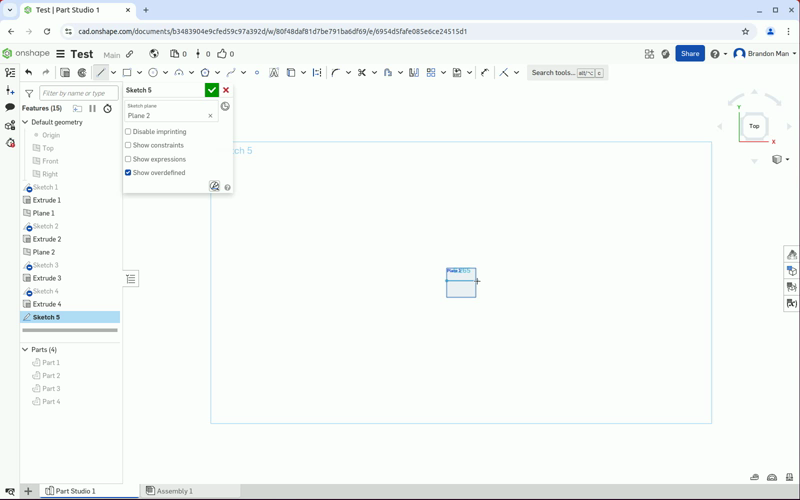
key_down(shift)
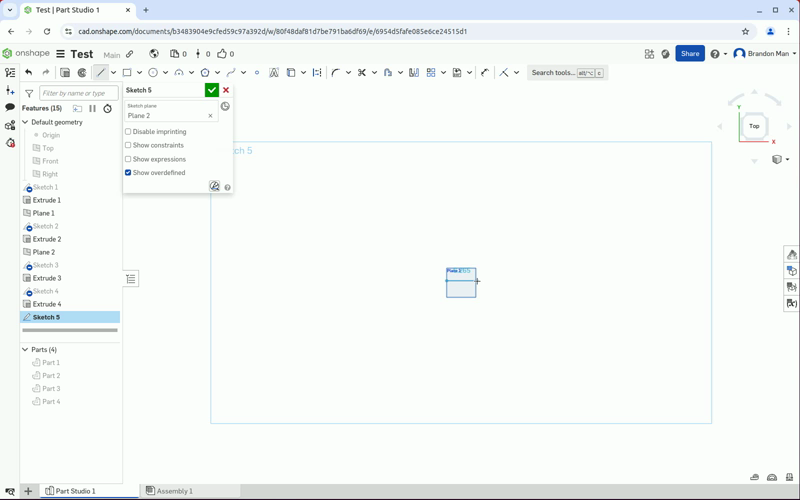
mouse_move(507, 280)
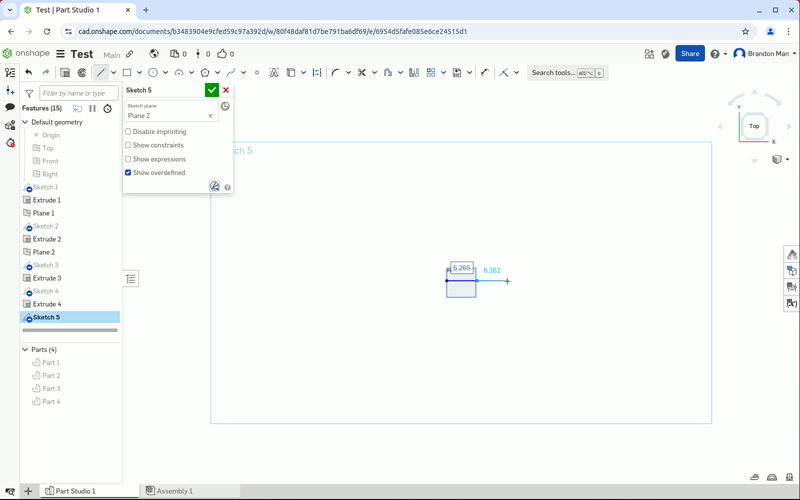
mouse_move(477, 274)
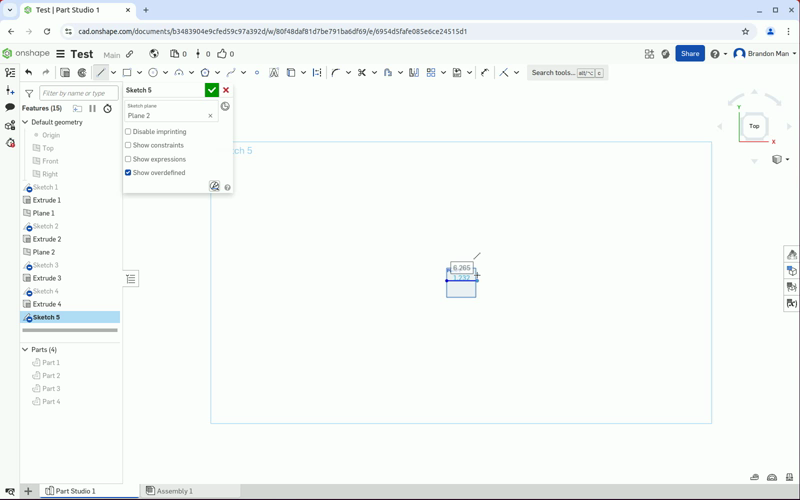
scroll(6)
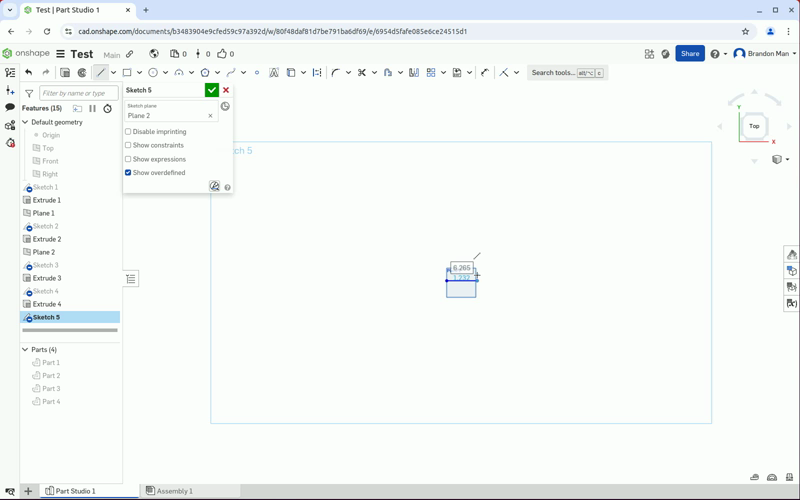
scroll(6)
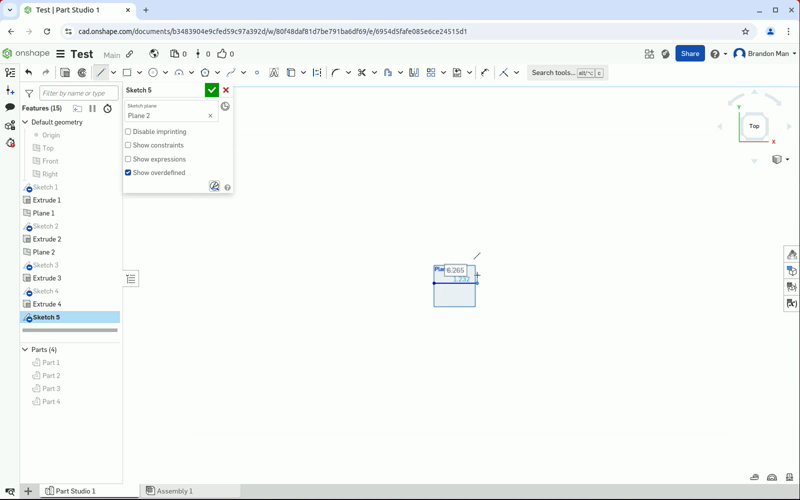
scroll(6)
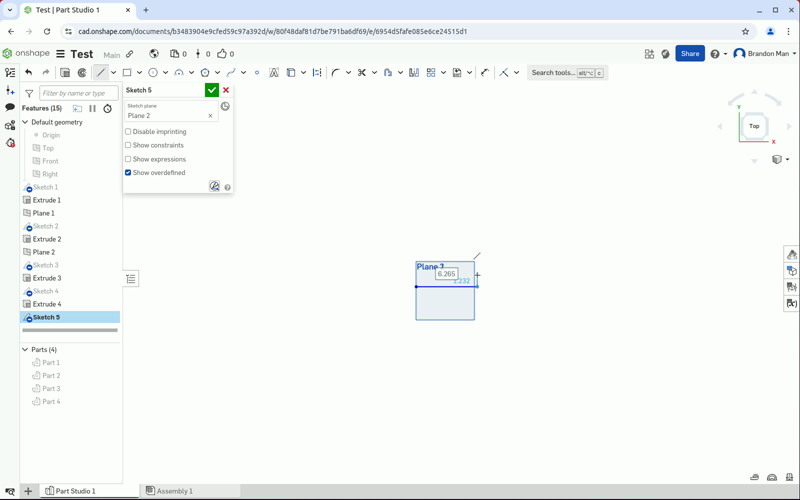
scroll(6)
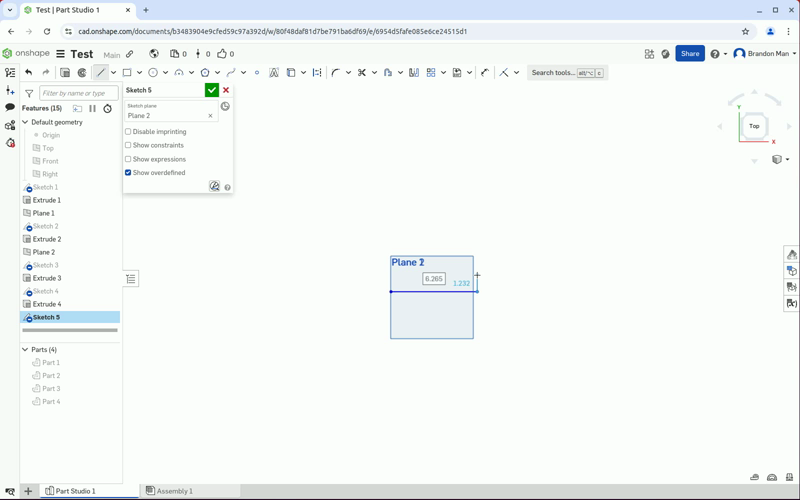
scroll(6)
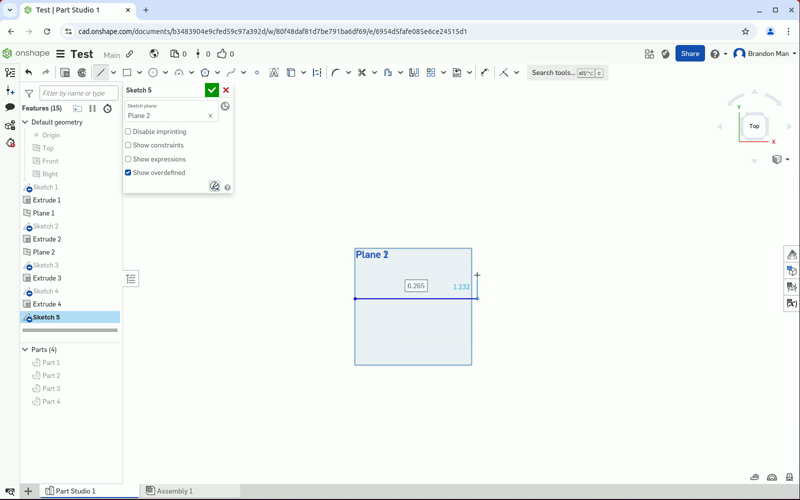
scroll(6)
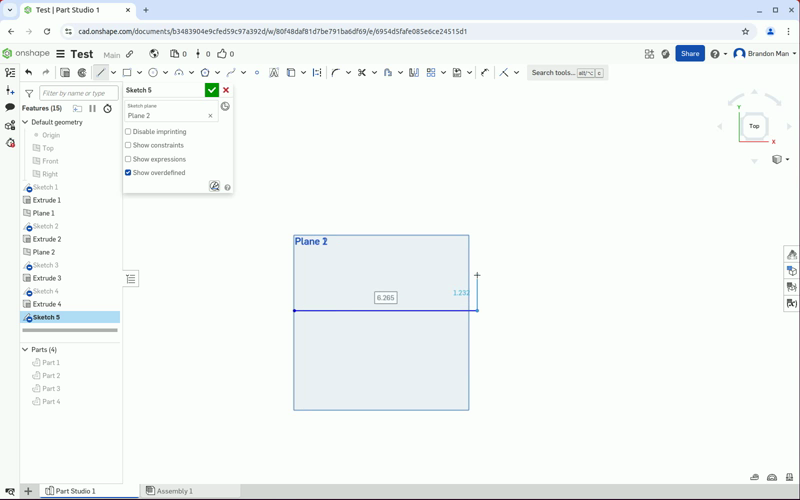
scroll(6)
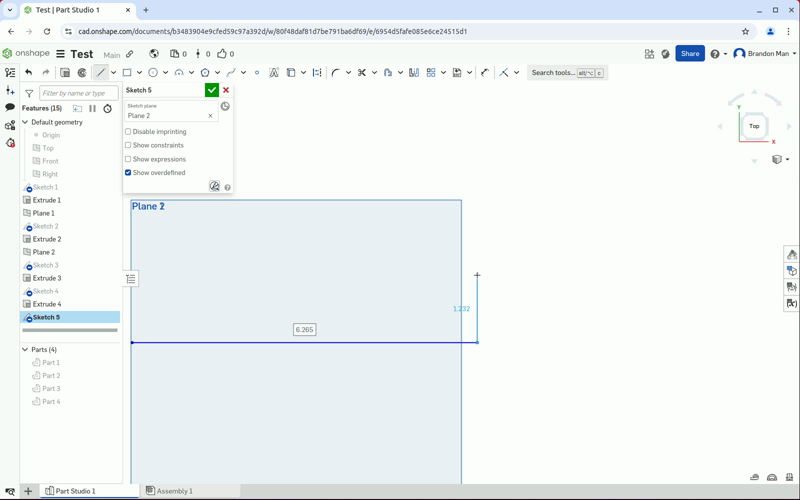
click(477, 274)
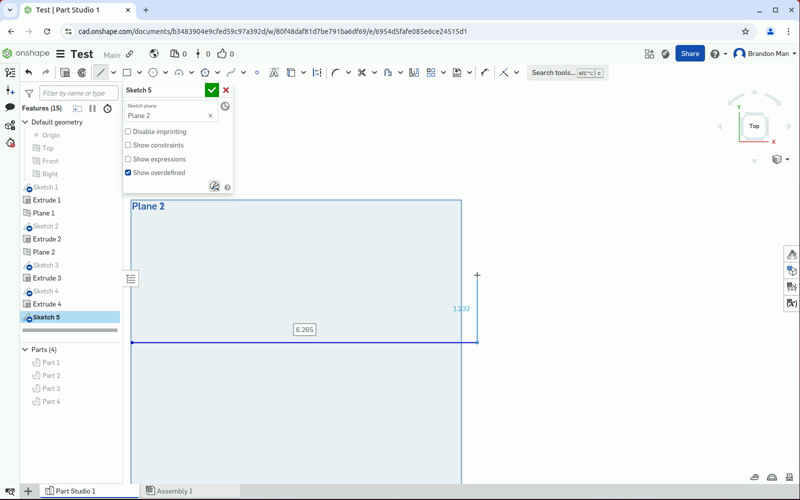
scroll(-6)
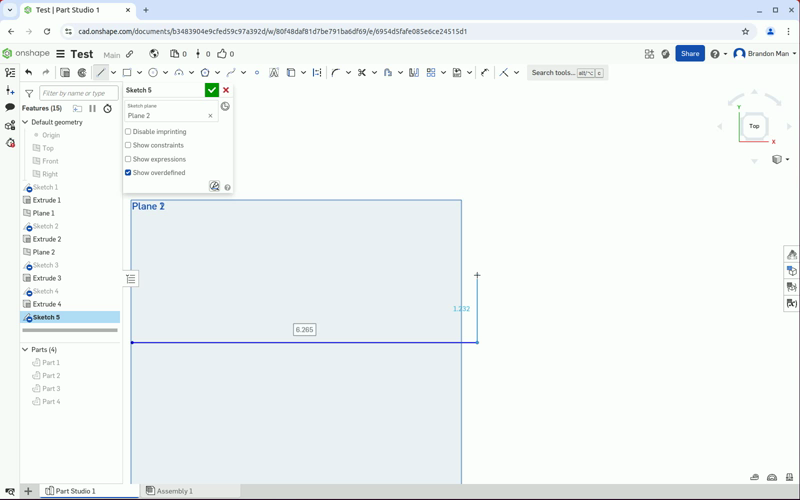
scroll(-6)
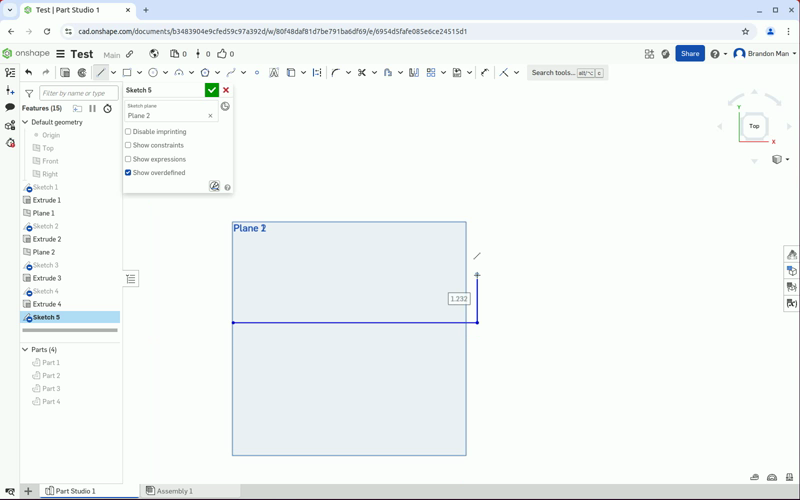
scroll(-6)
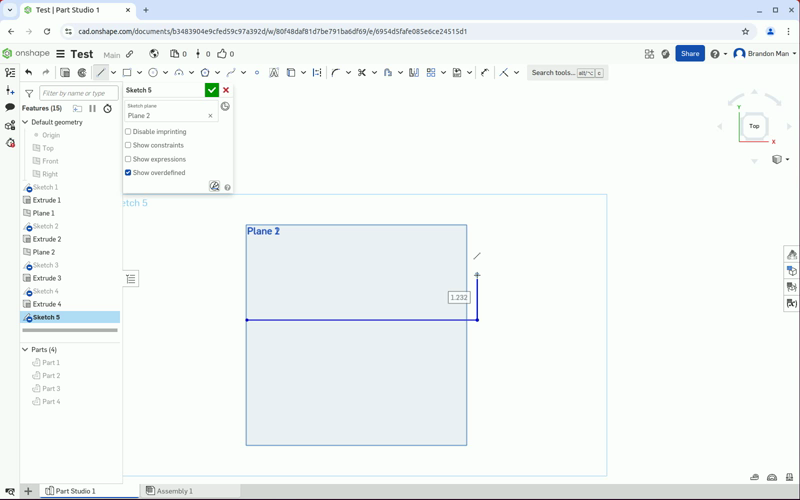
scroll(-6)
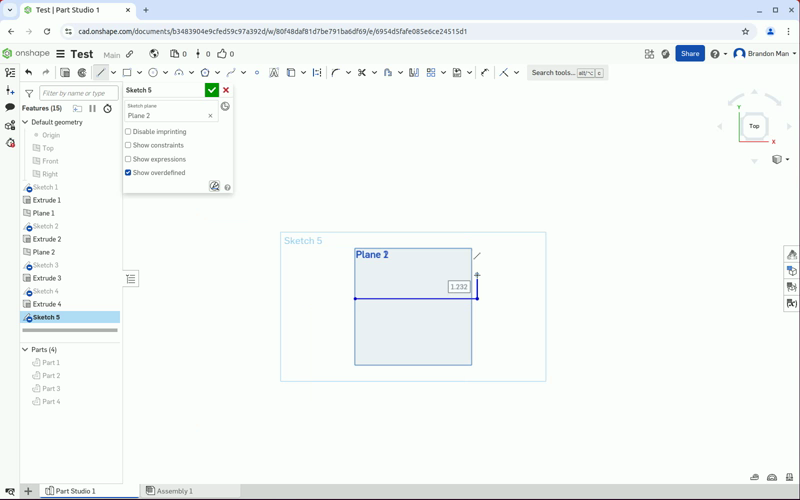
scroll(-6)
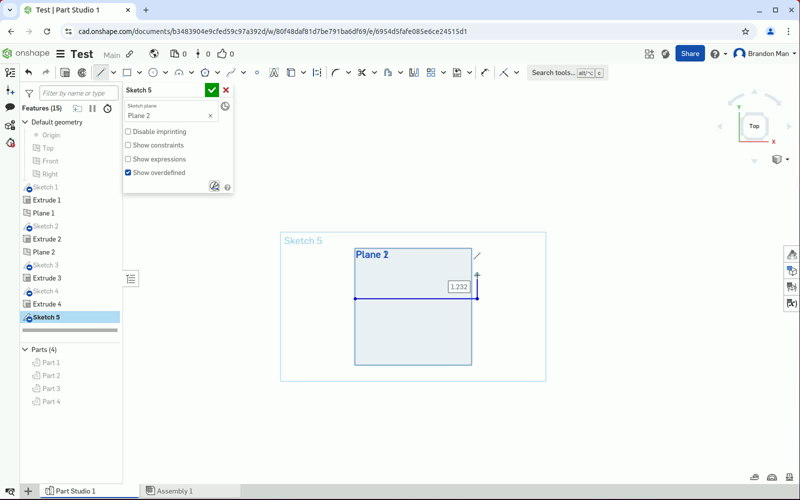
scroll(-6)
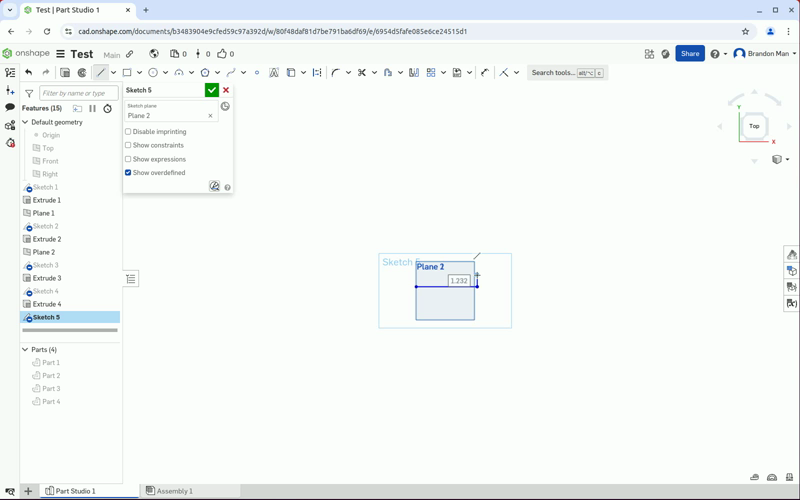
scroll(-6)
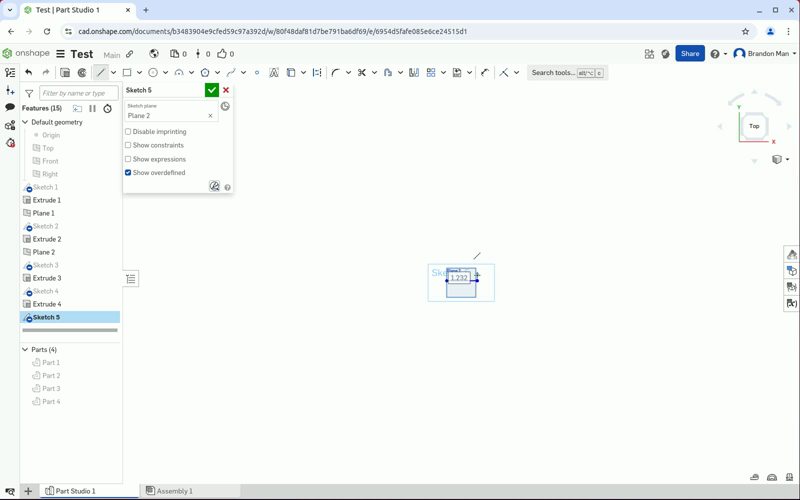
key_up(shift)
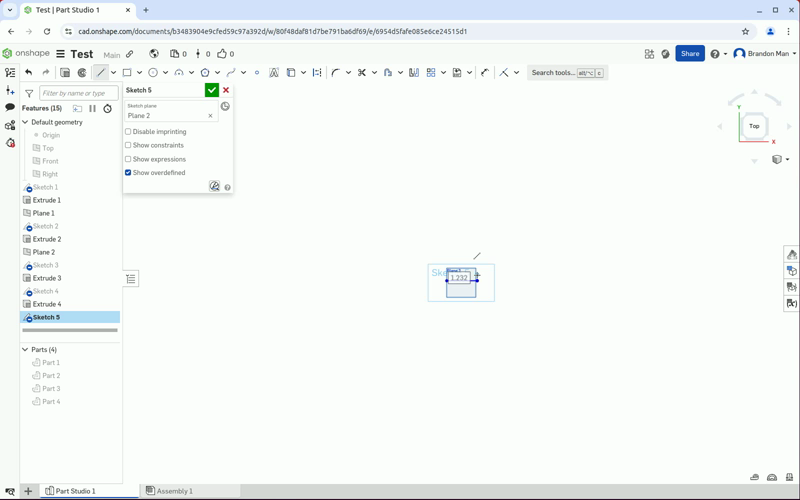
key_down(shift)
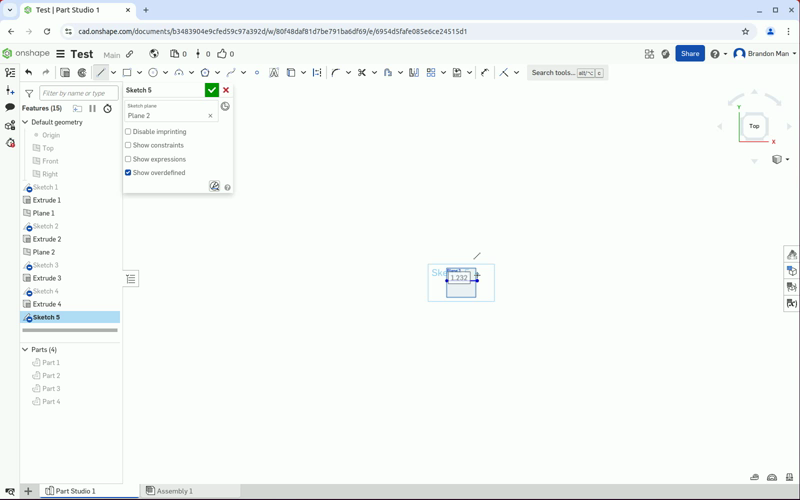
mouse_move(507, 274)
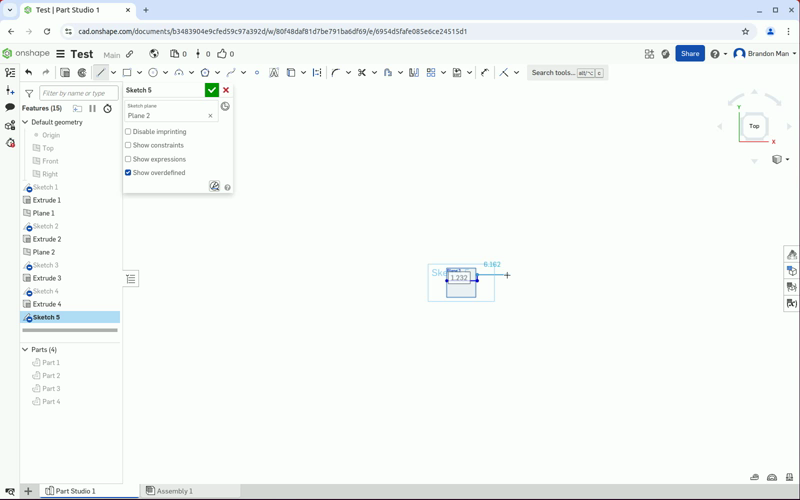
mouse_move(446, 274)
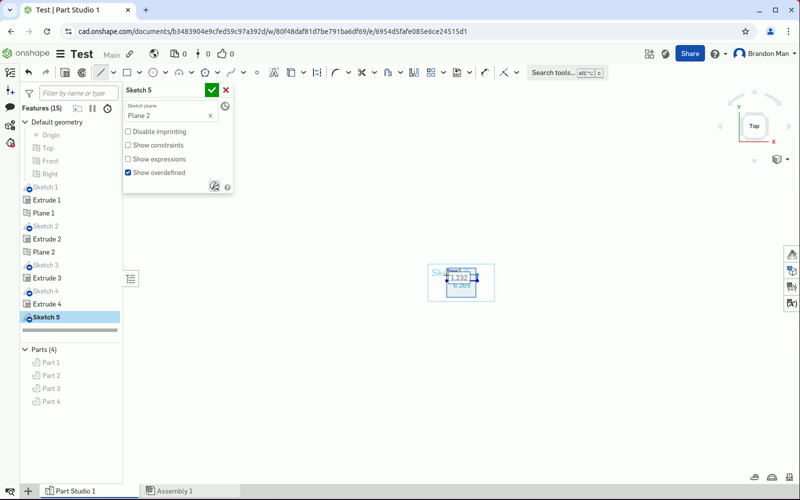
click(446, 274)
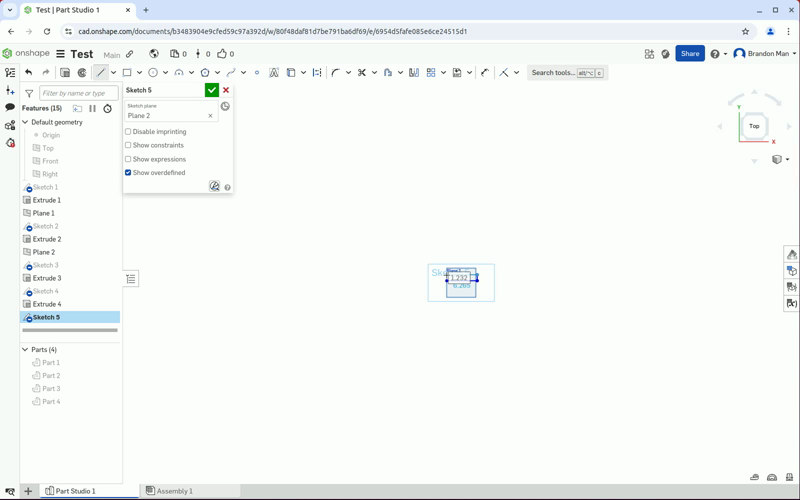
key_up(shift)
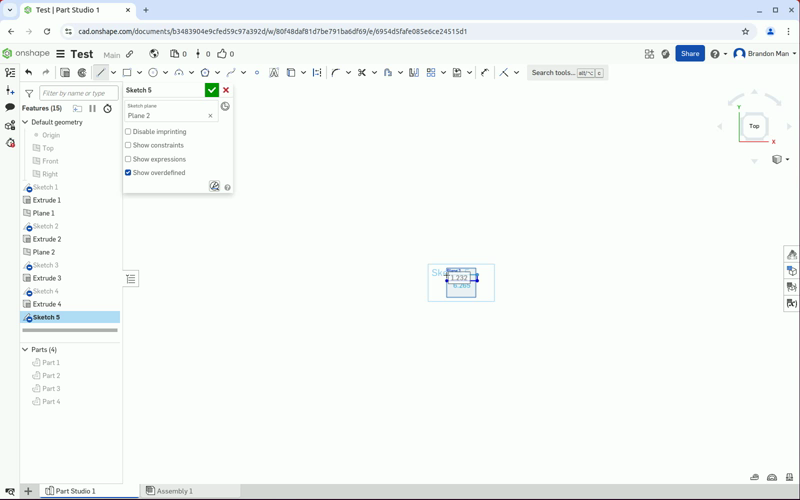
mouse_move(476, 274)
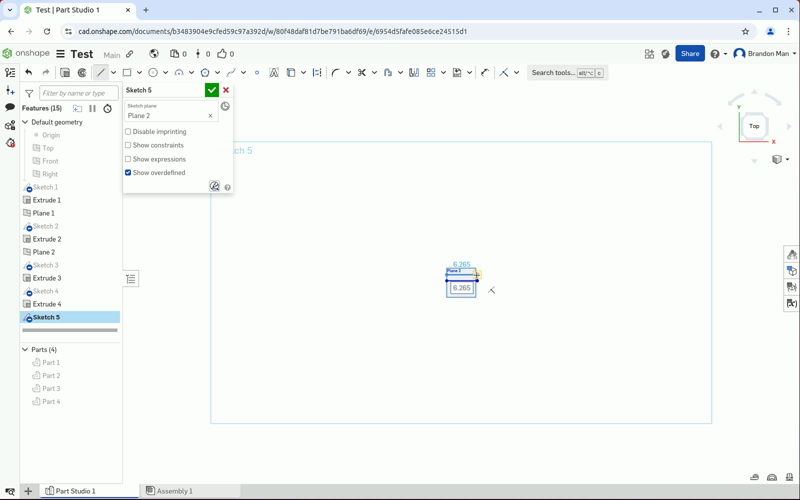
key_down(shift)
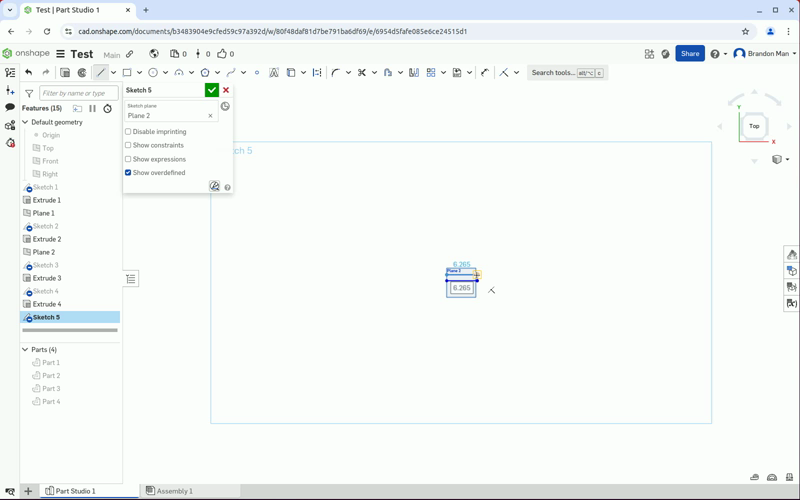
mouse_move(446, 280)
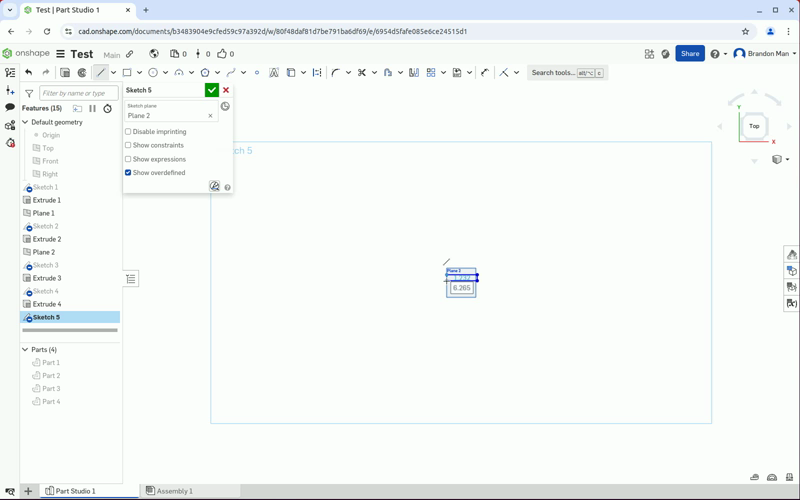
scroll(6)
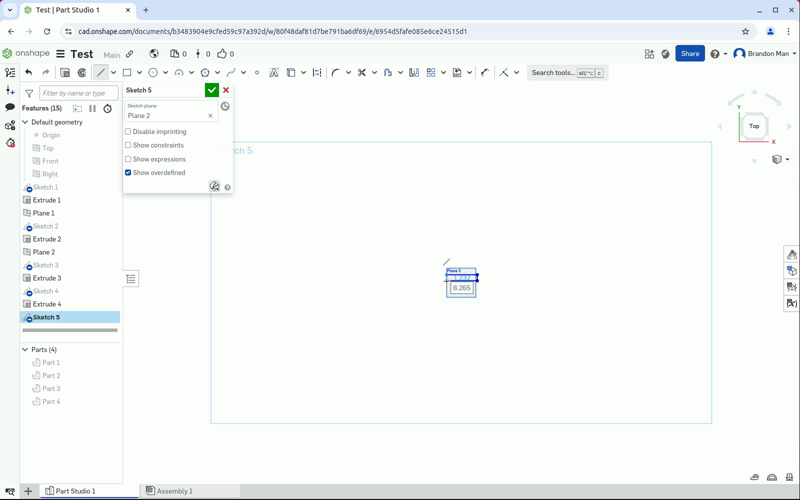
scroll(6)
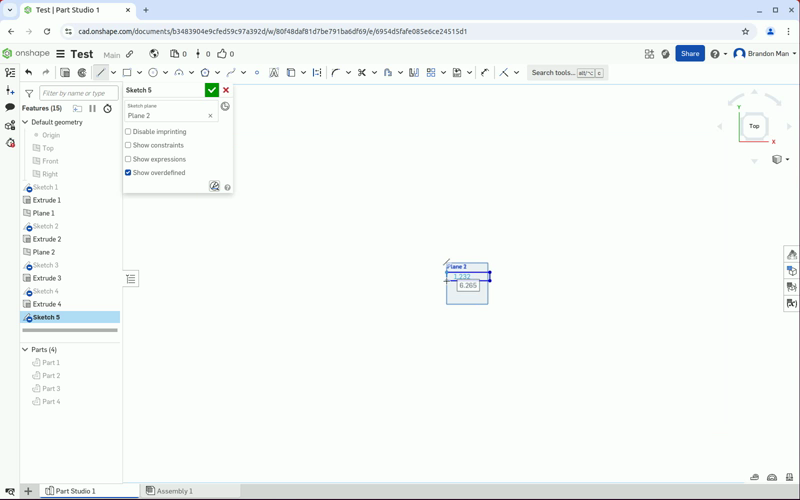
scroll(6)
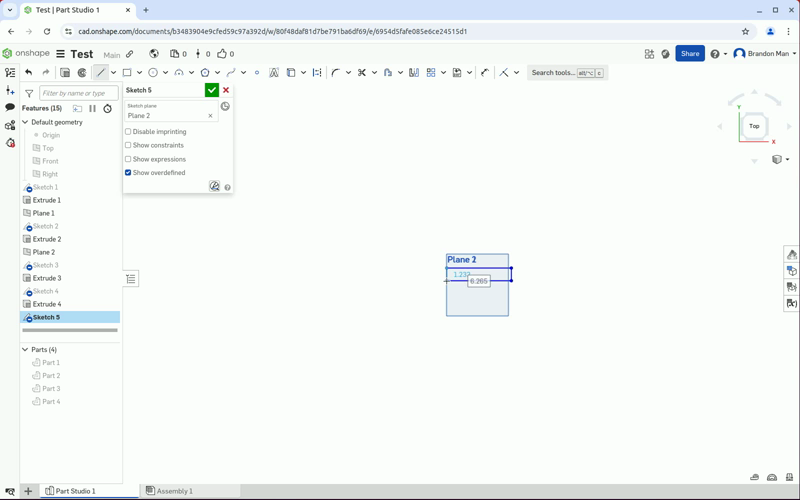
scroll(6)
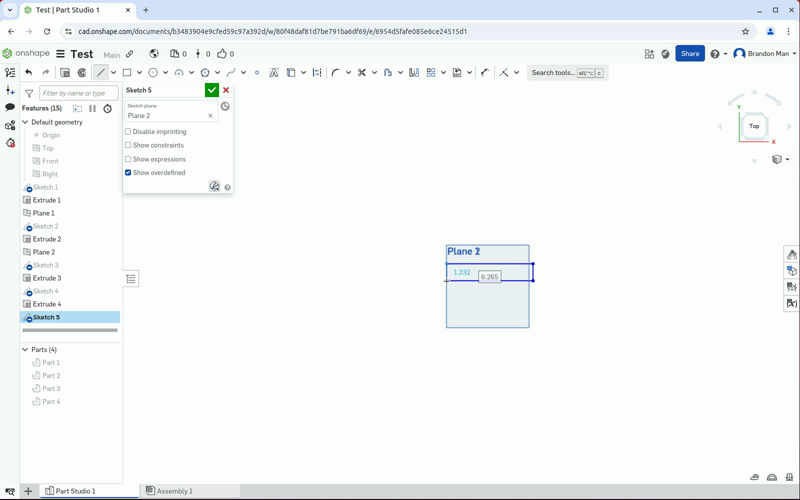
scroll(6)
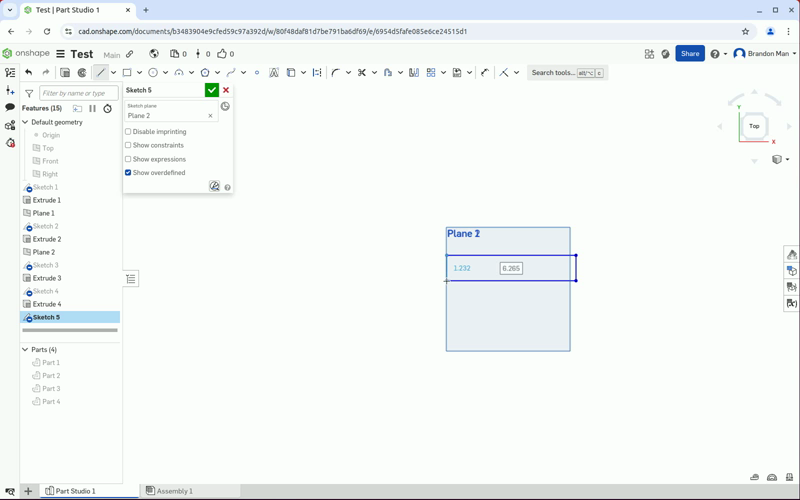
scroll(6)
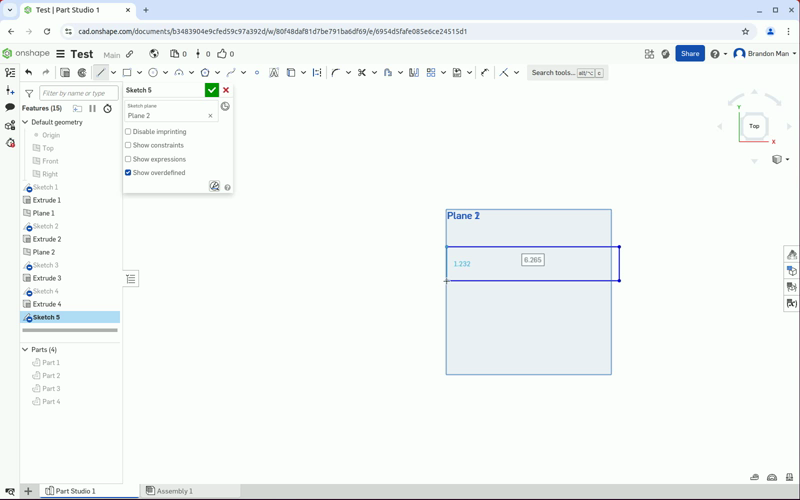
scroll(6)
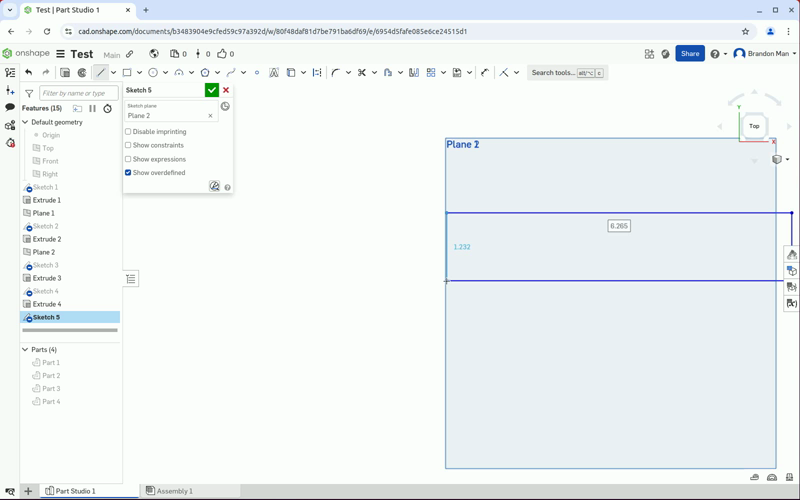
key_up(shift)
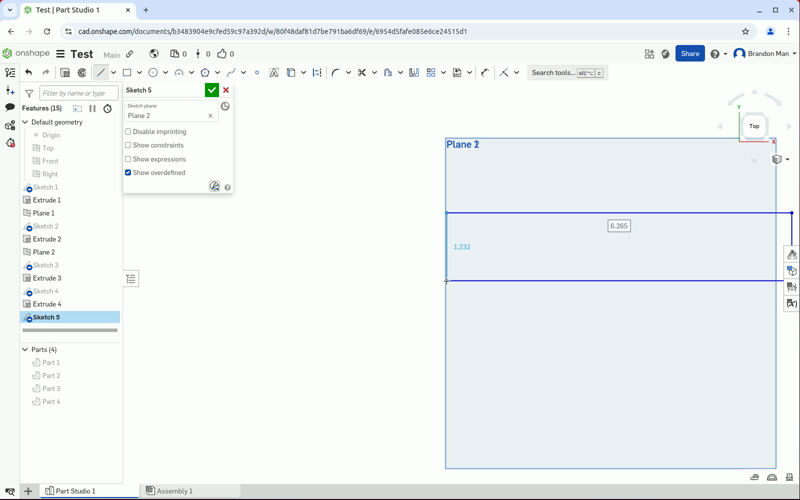
click(446, 280)
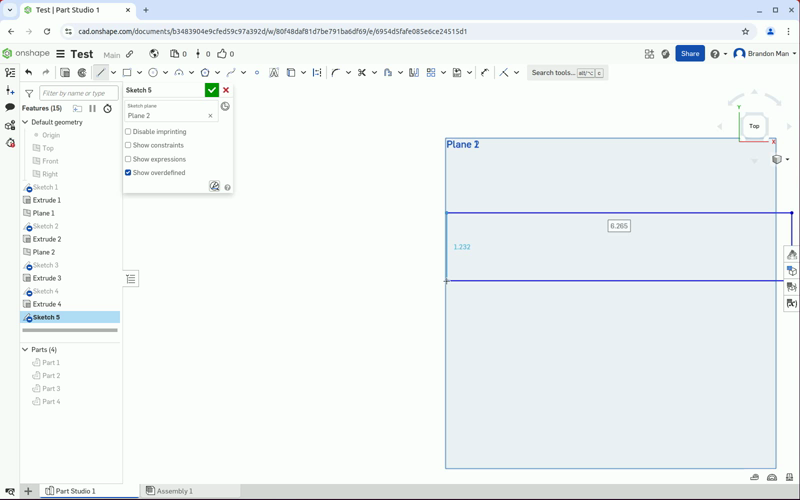
scroll(-6)
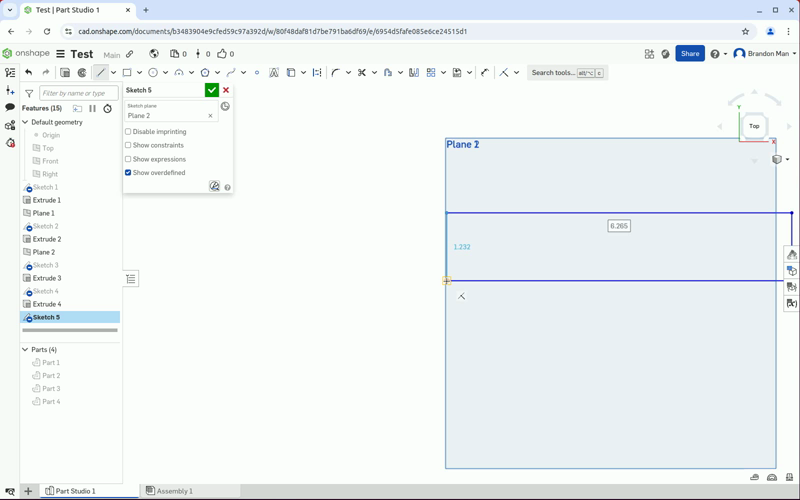
scroll(-6)
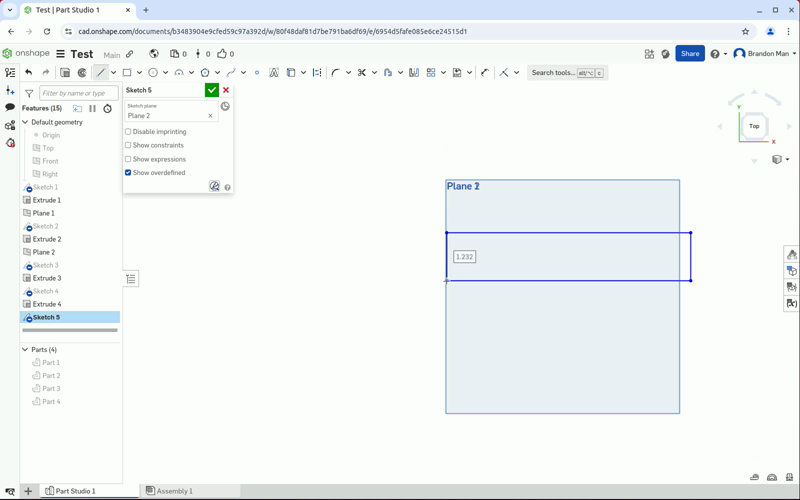
scroll(-6)
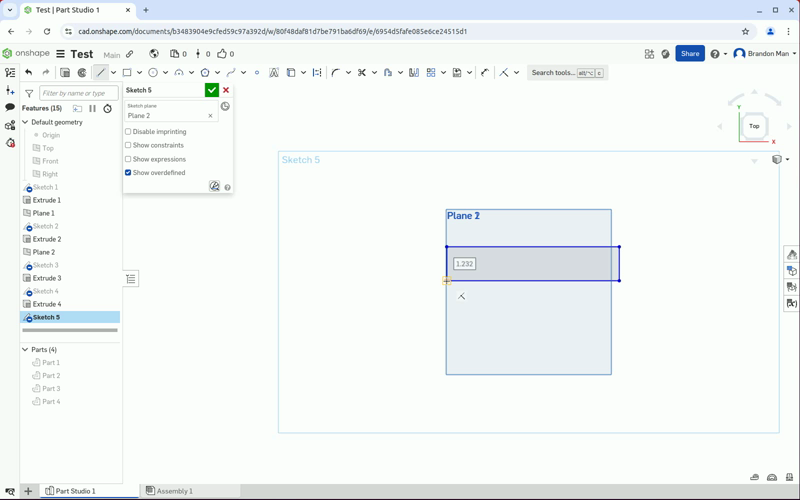
scroll(-6)
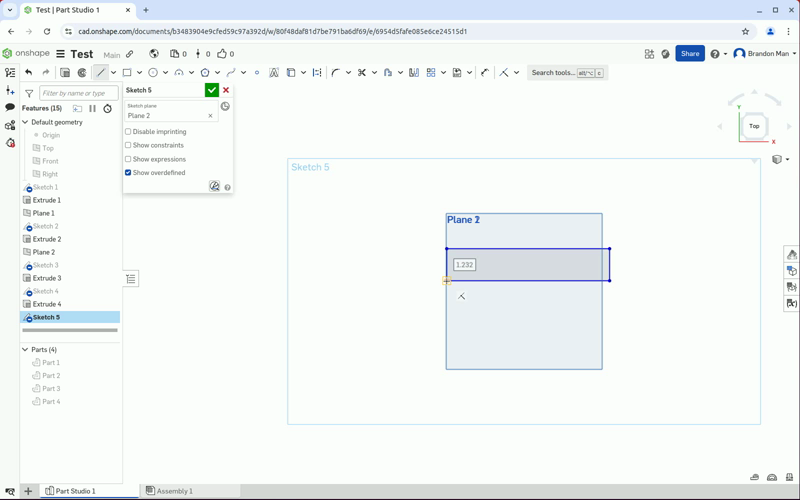
scroll(-6)
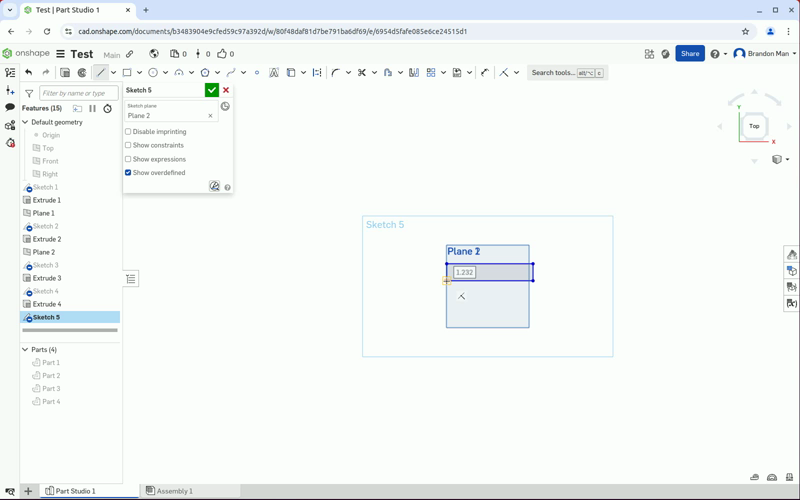
scroll(-6)
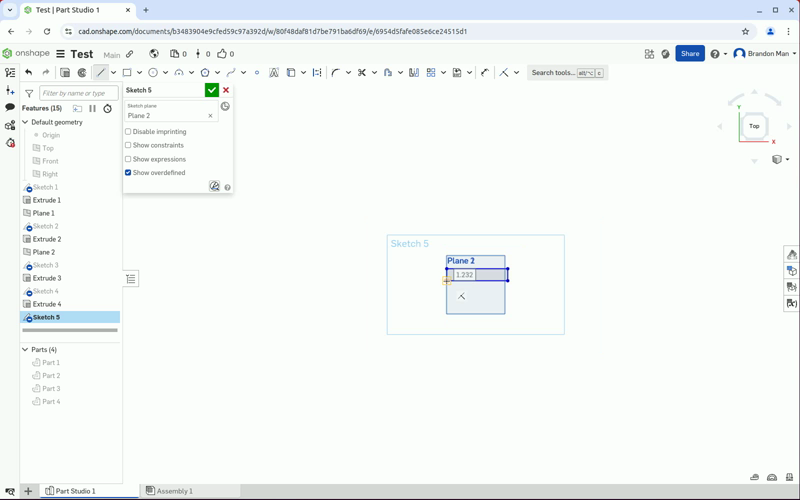
scroll(-6)
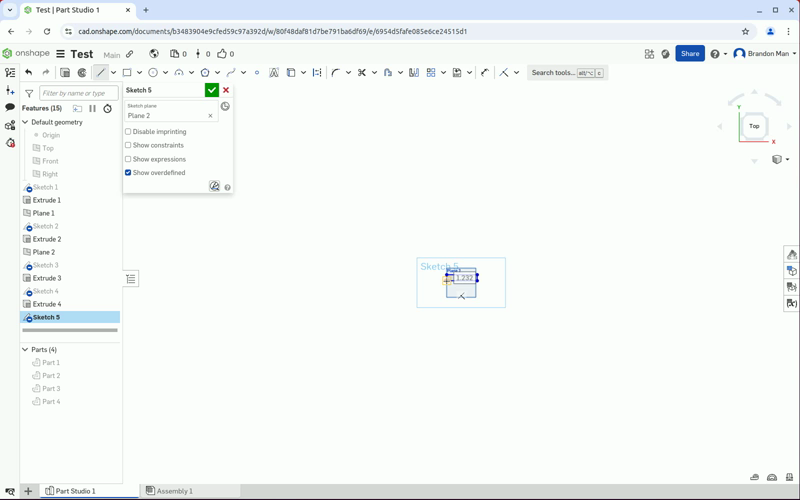
key(esc)
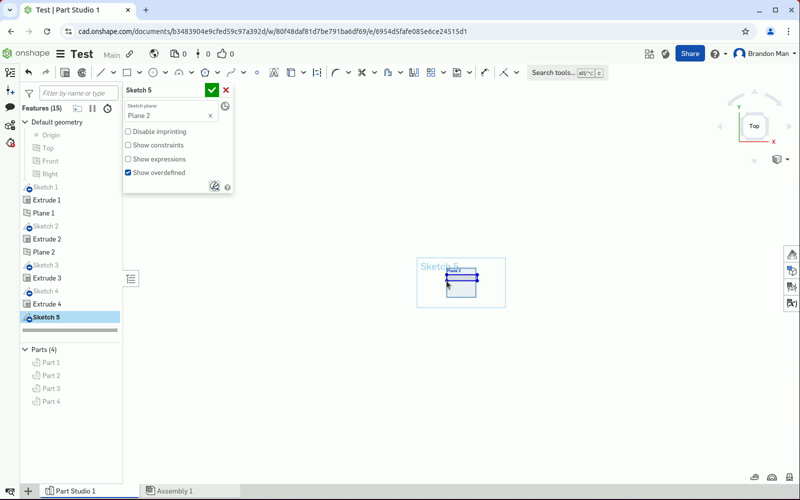
mouse_move(475, 280)
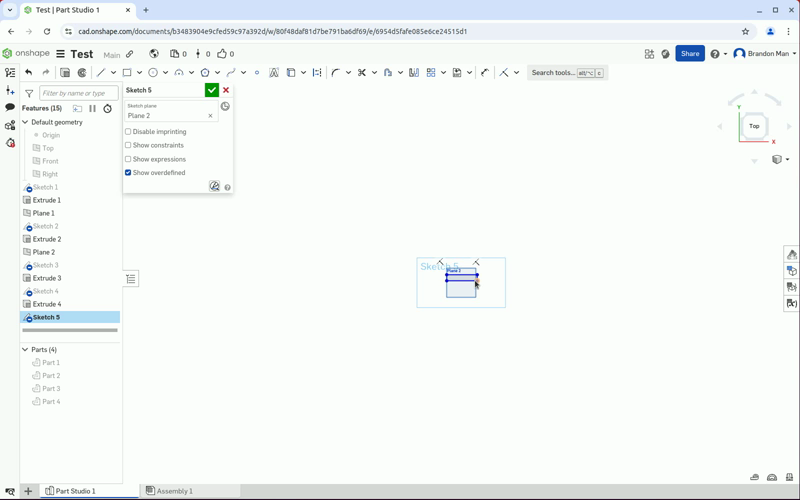
scroll(6)
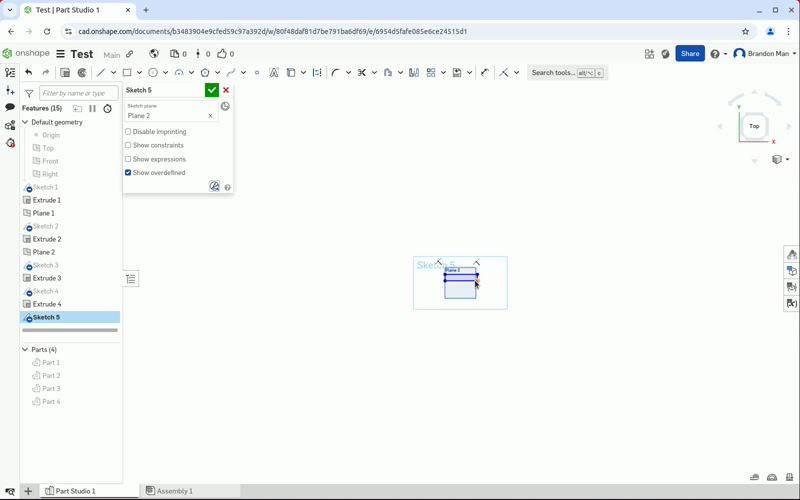
scroll(6)
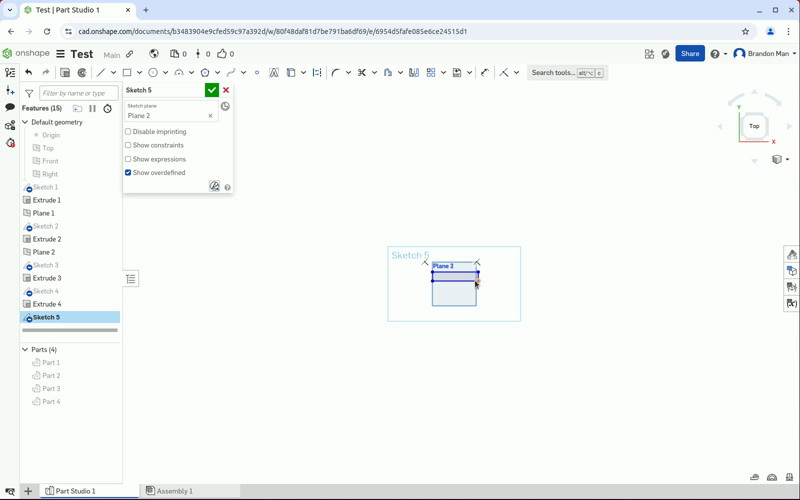
scroll(6)
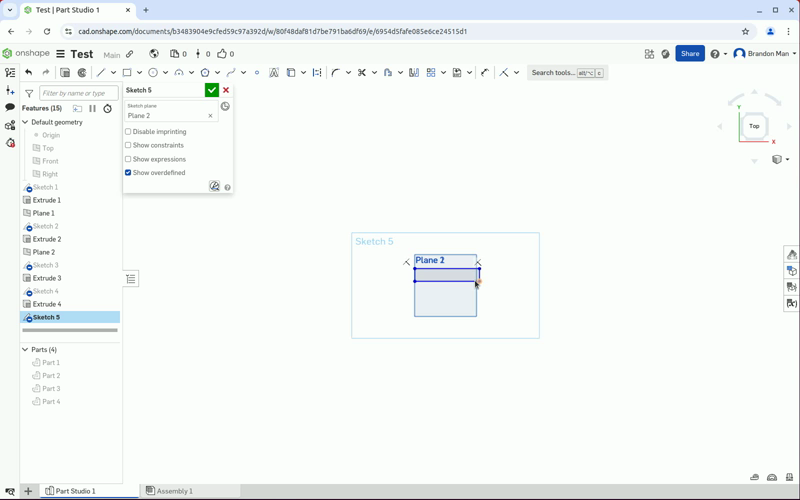
scroll(6)
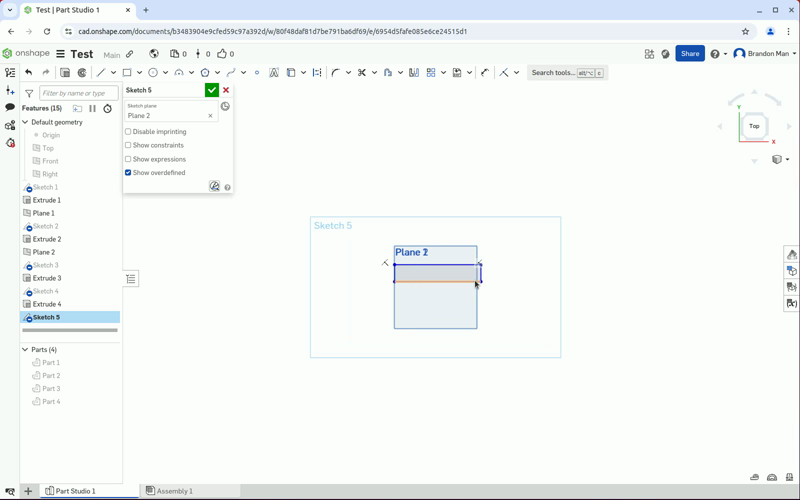
scroll(6)
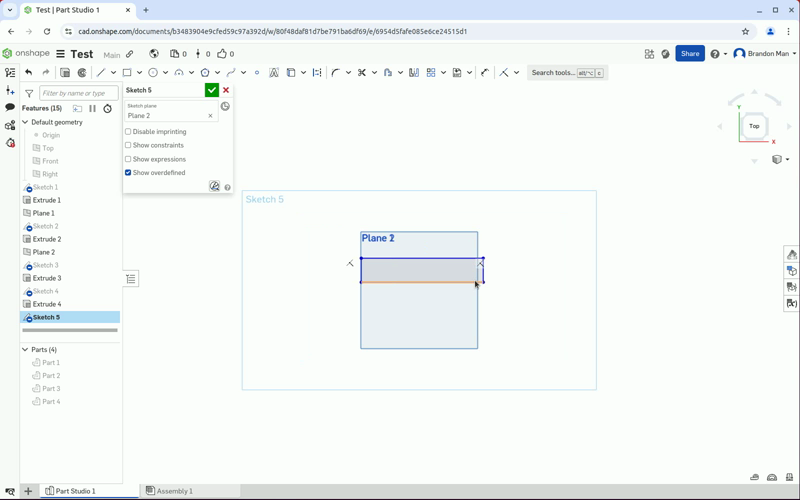
scroll(6)
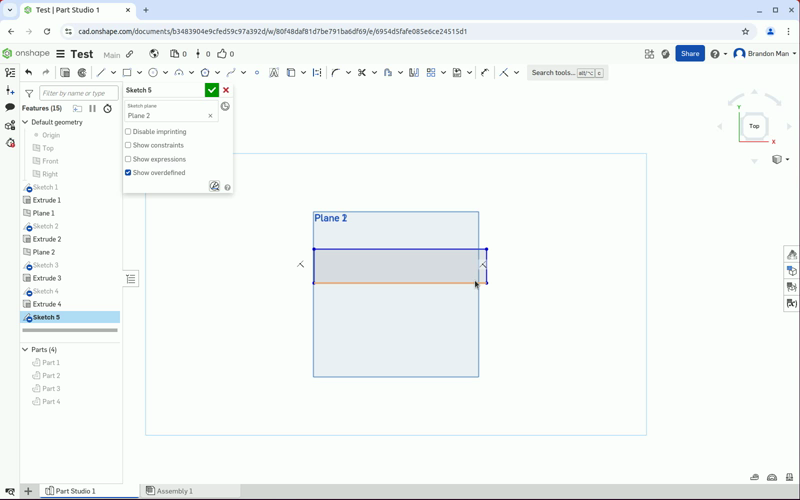
scroll(6)
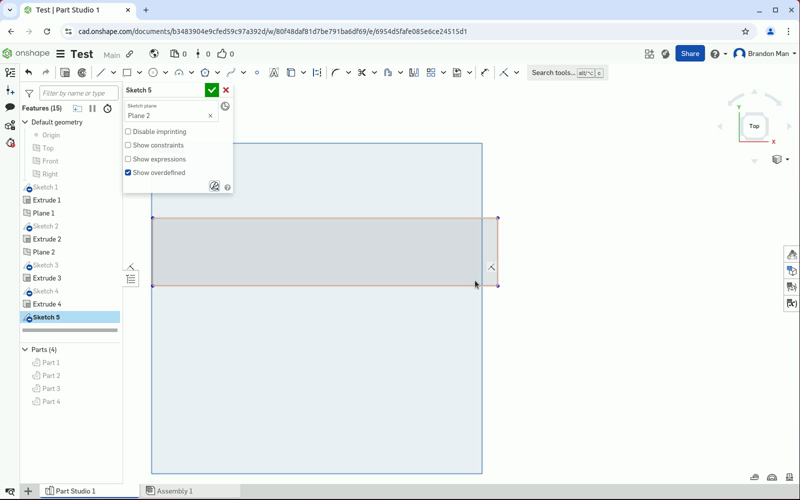
click(475, 280)
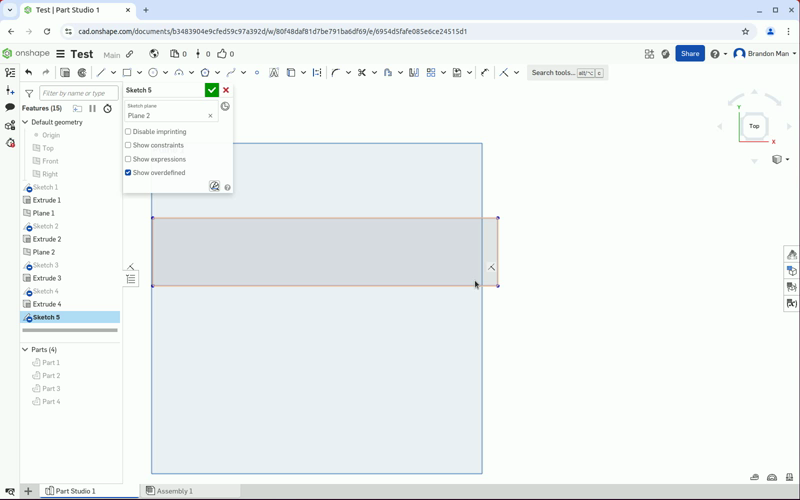
scroll(-6)
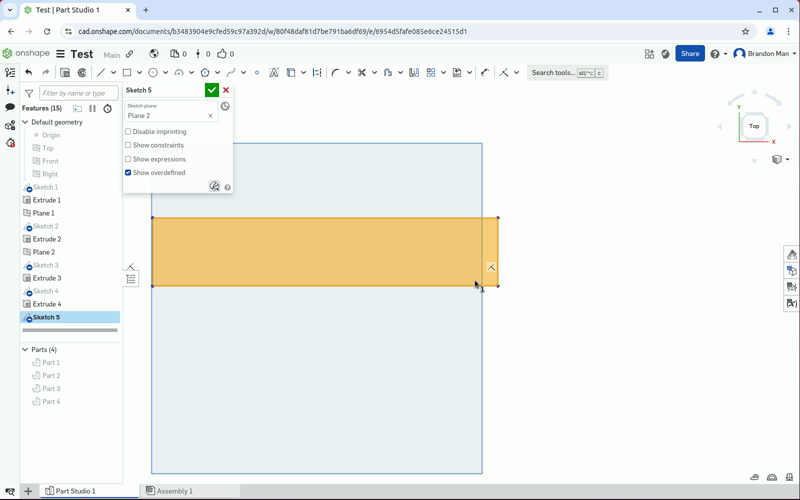
scroll(-6)
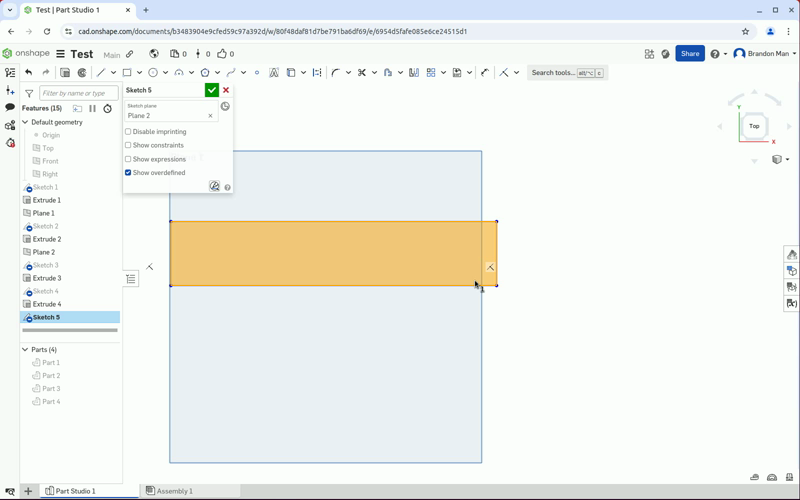
scroll(-6)
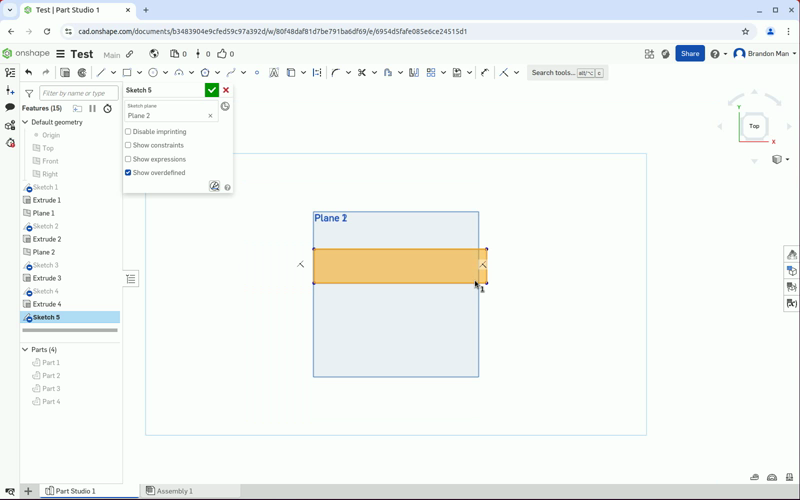
scroll(-6)
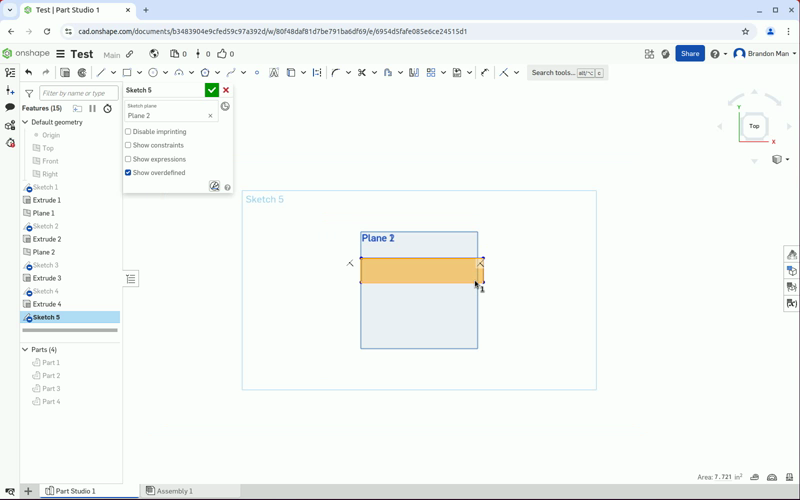
scroll(-6)
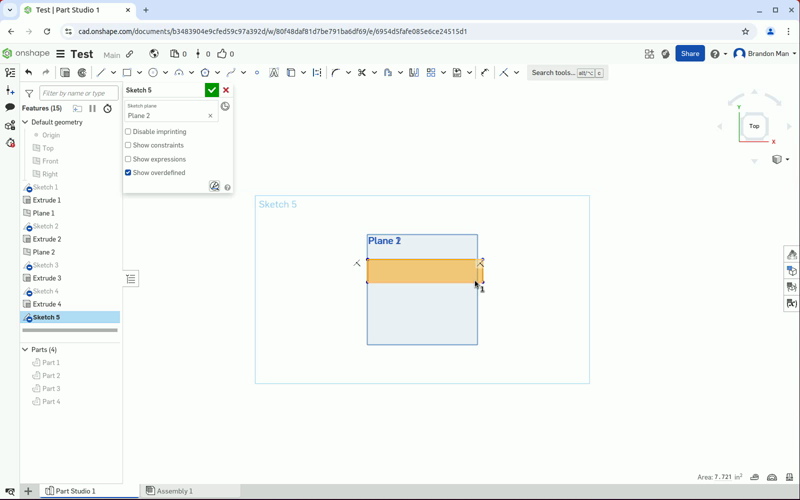
scroll(-6)
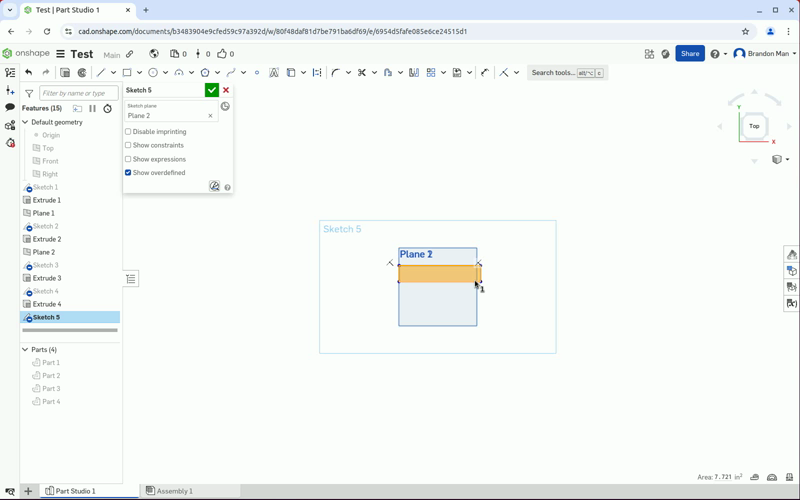
scroll(-6)
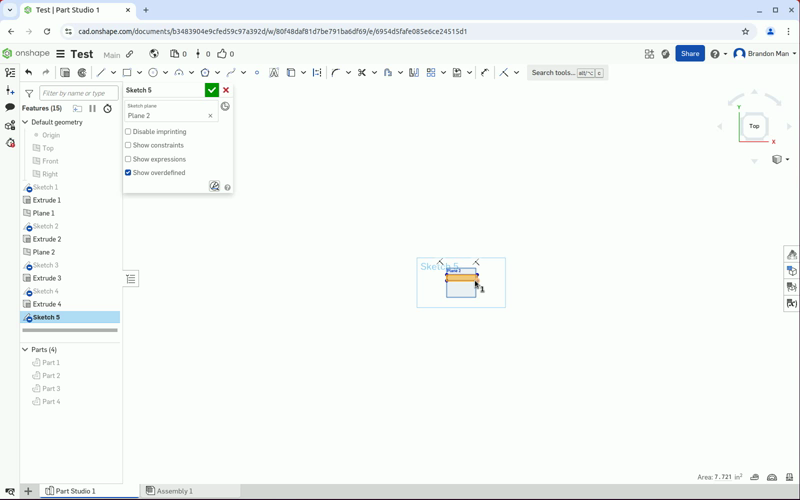
mouse_move(73, 352)
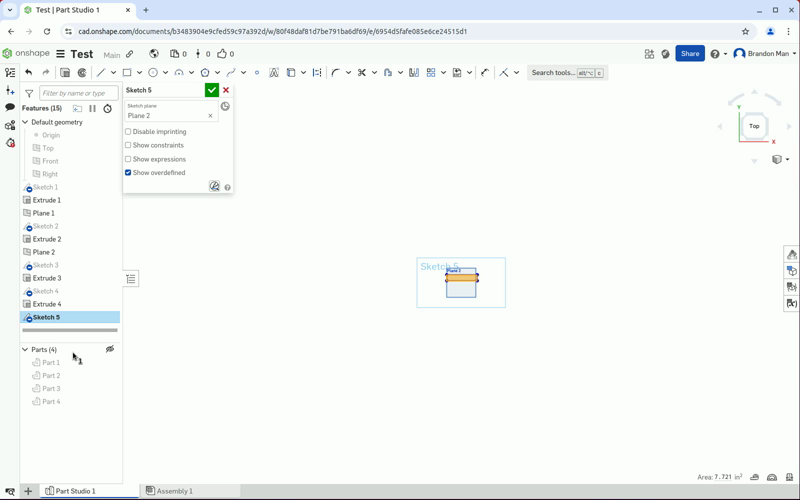
key(shift+y)
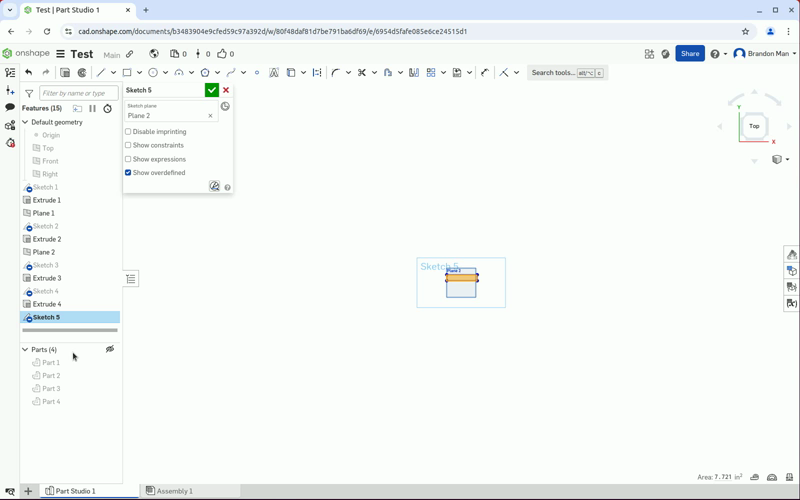
key(shift+e)
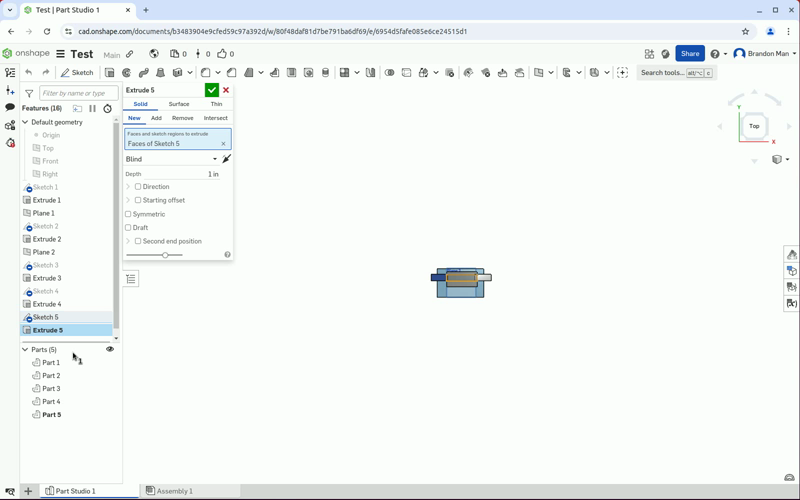
mouse_move(143, 106)
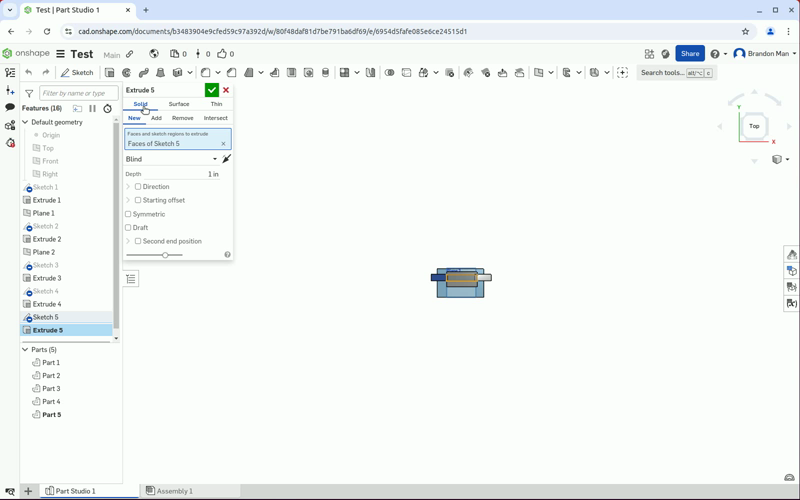
click(143, 106)
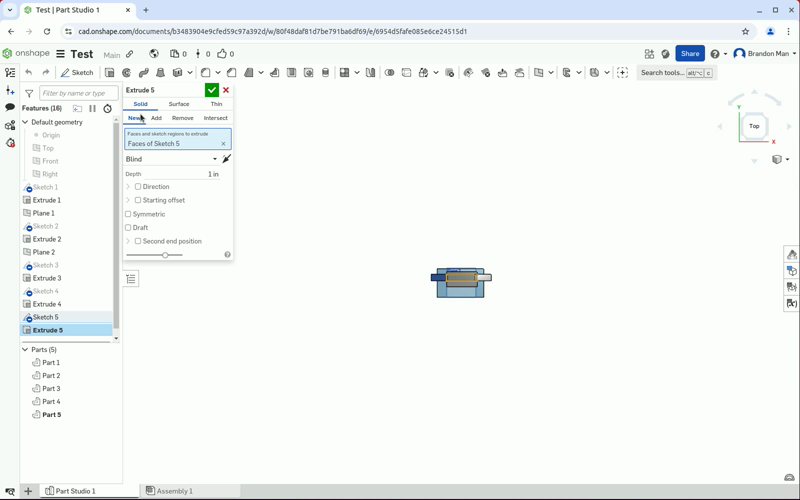
mouse_move(137, 120)
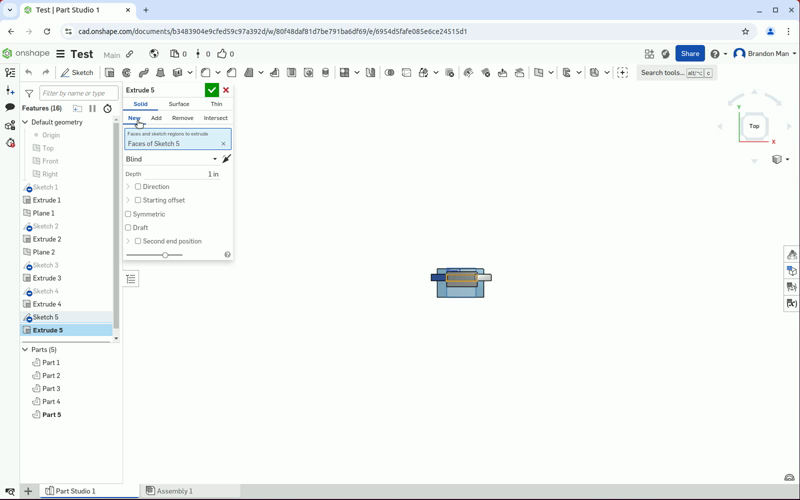
click(137, 120)
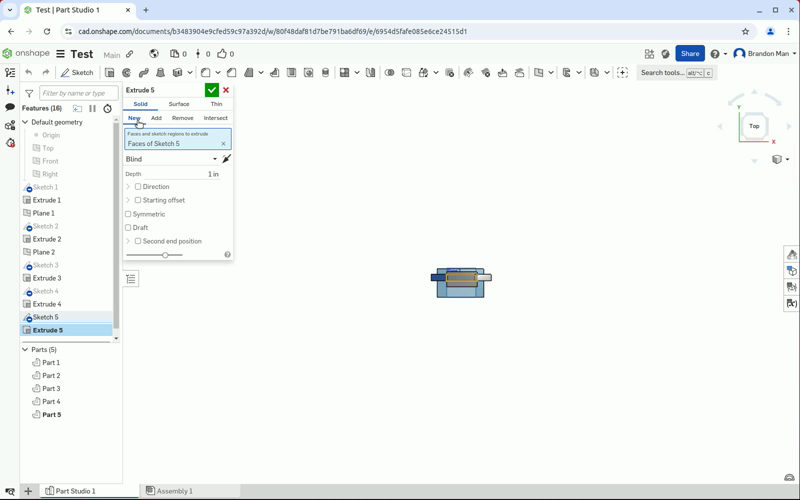
key(tab, 4)
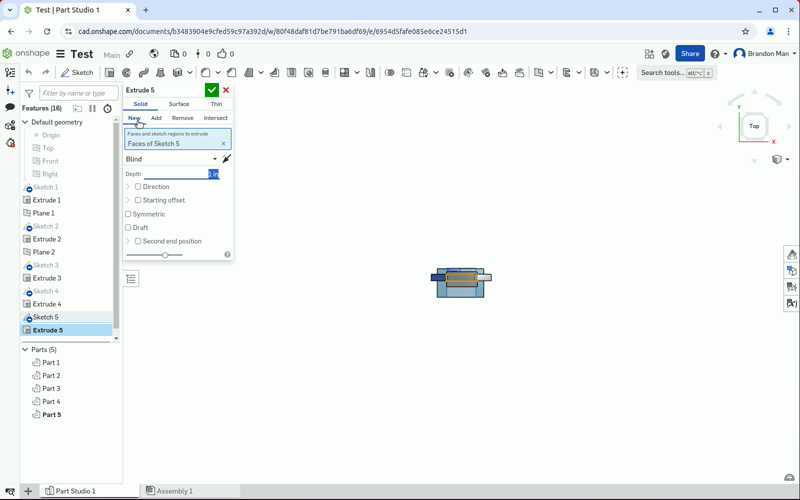
text(7.943)
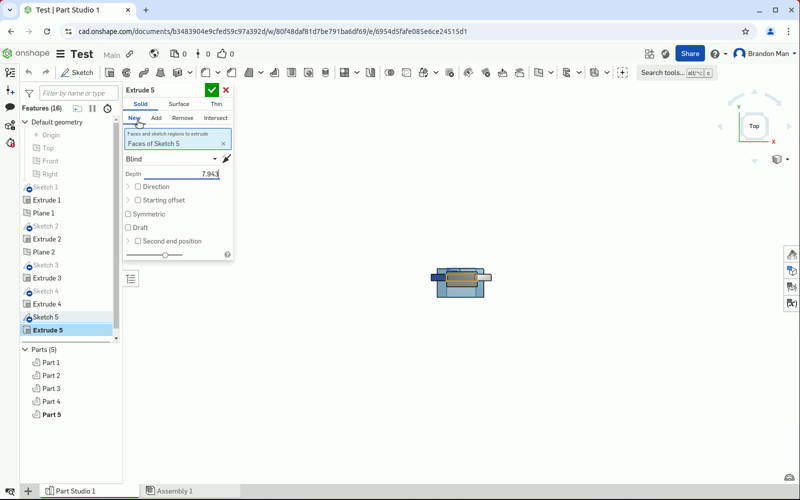
key(enter)
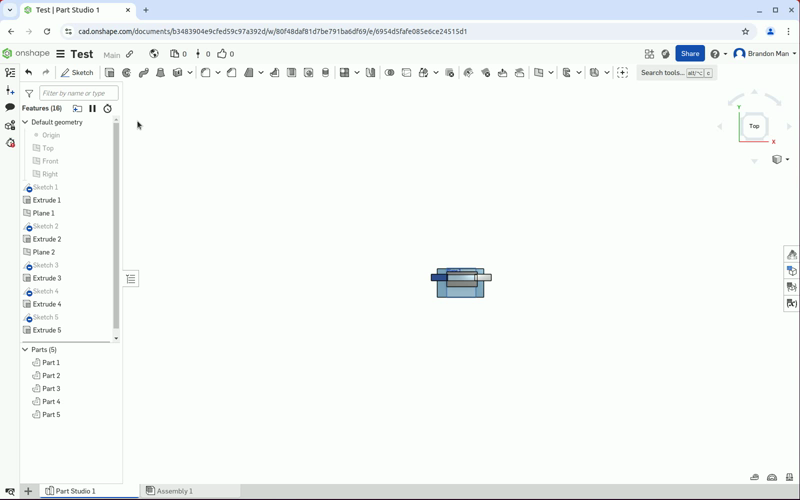
key(shift+h)
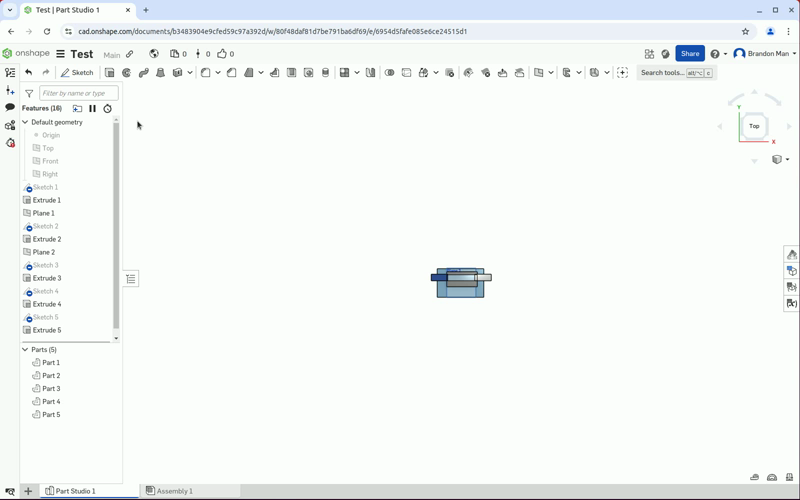
key(shift+h)
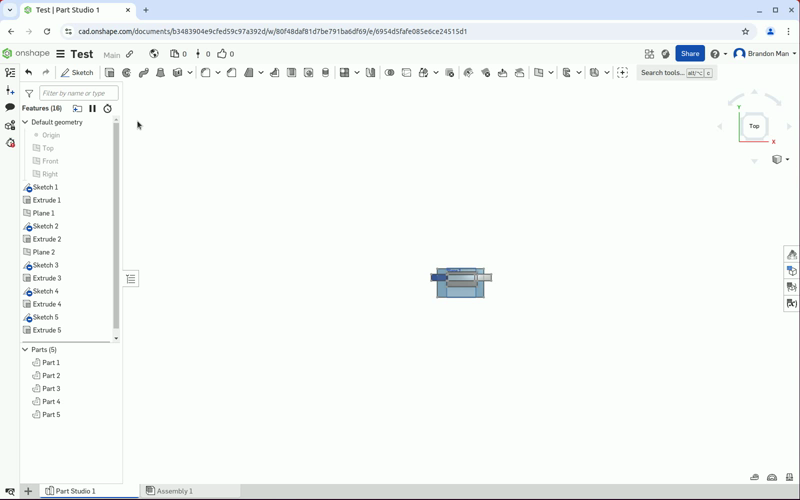
key(shift+7)
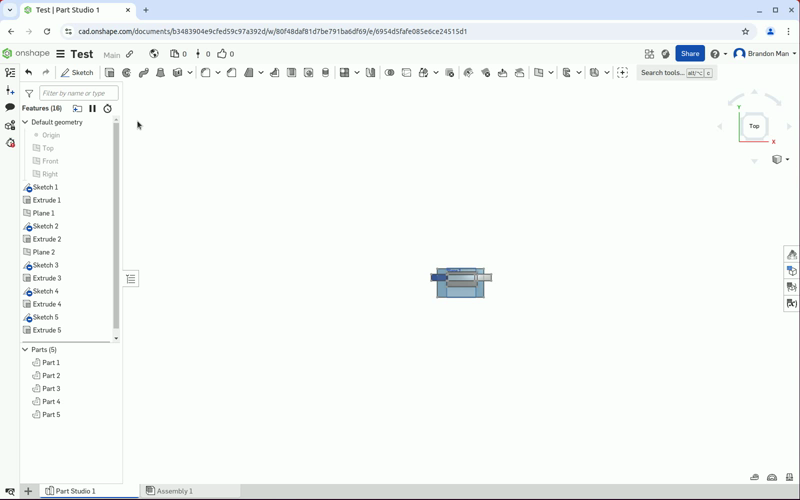
key(up, 3)
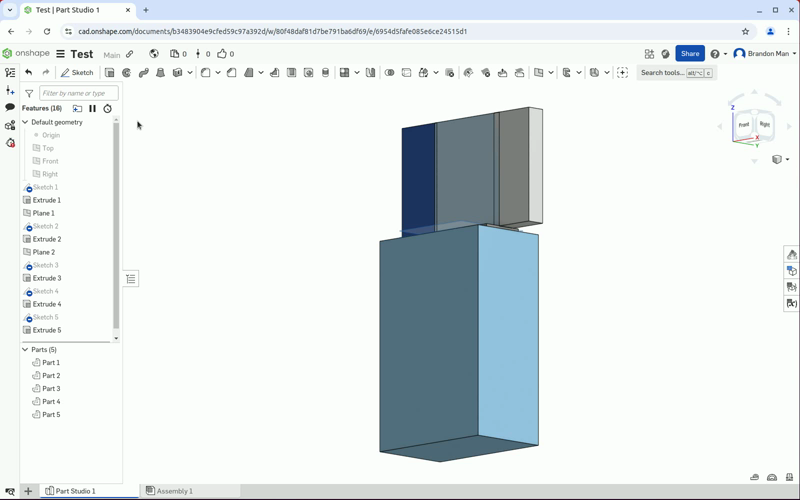
key(left, 3)
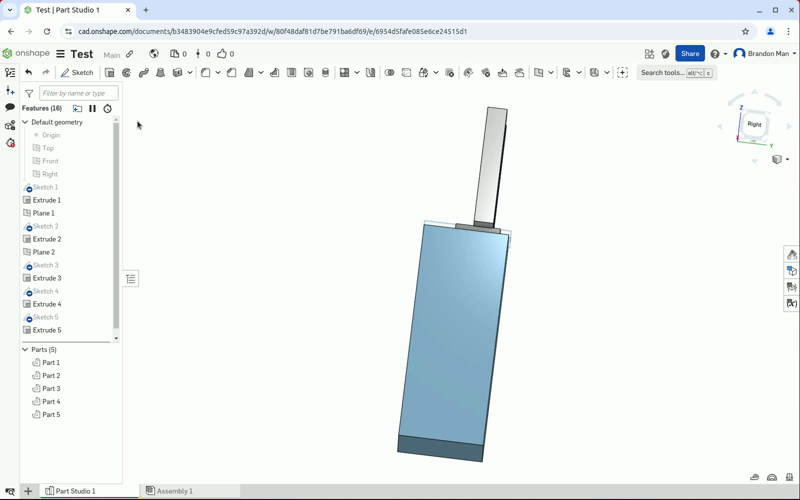
key(right, 3)
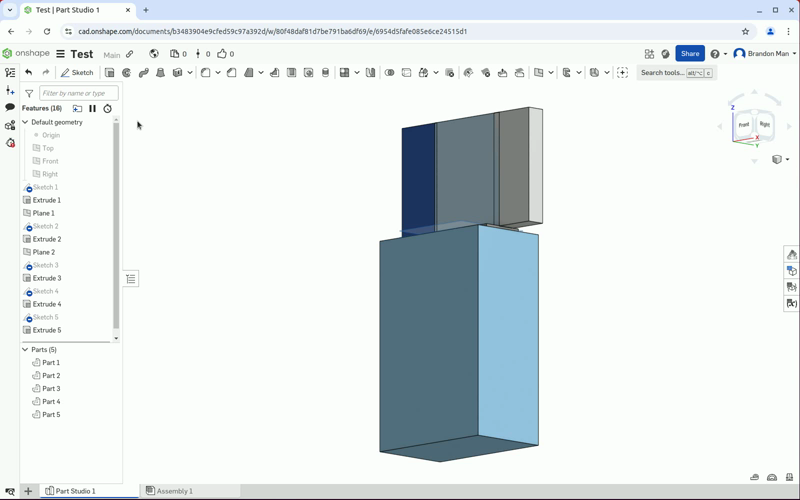
key(down, 3)
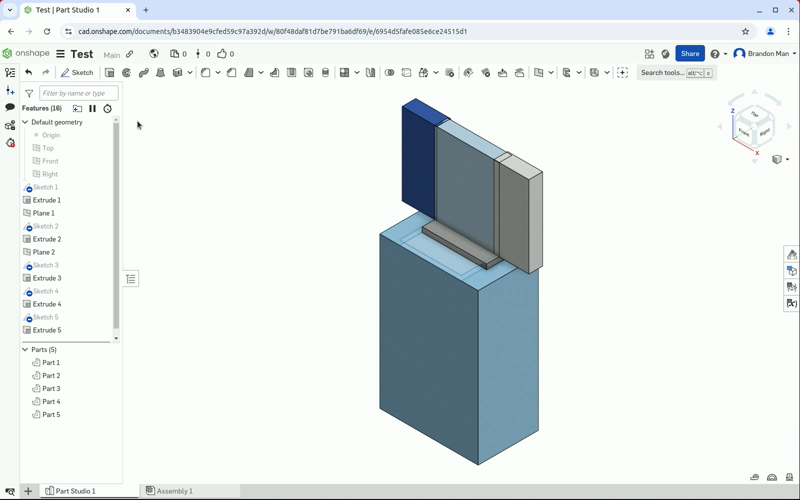
mouse_move(69, 189)
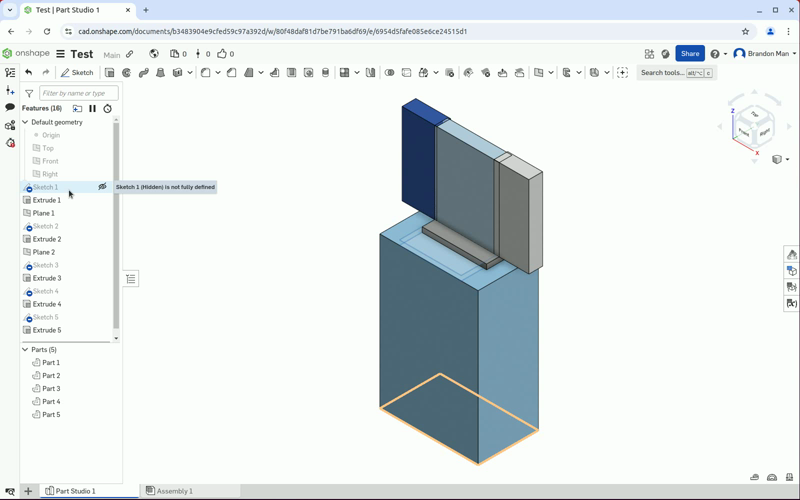
click(69, 189)